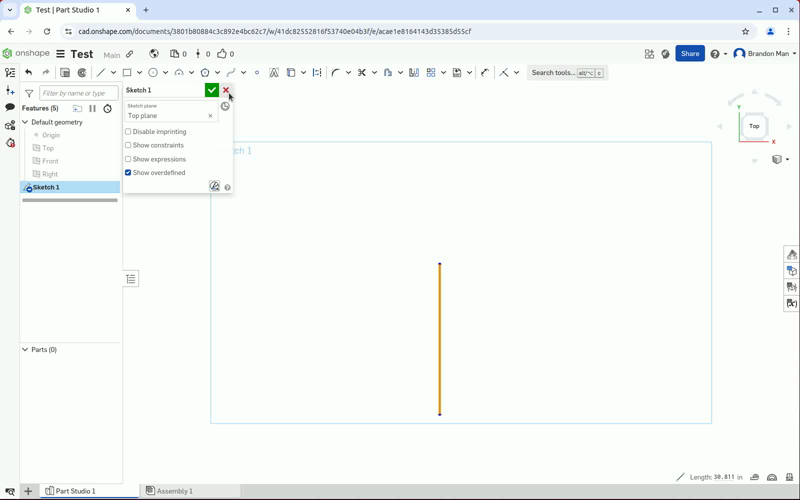
key(shift+h)
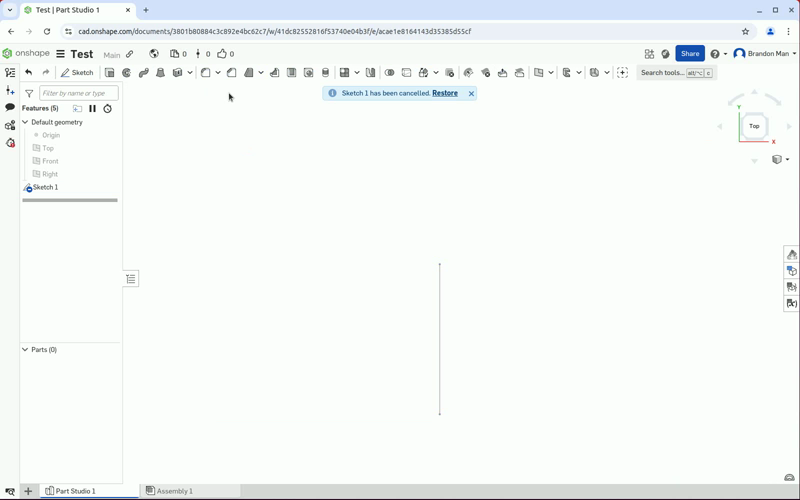
key(shift+s)
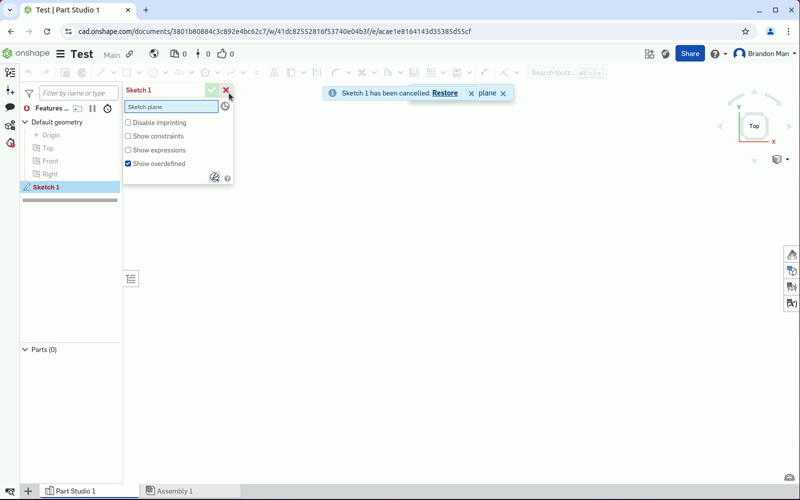
mouse_move(73, 150)
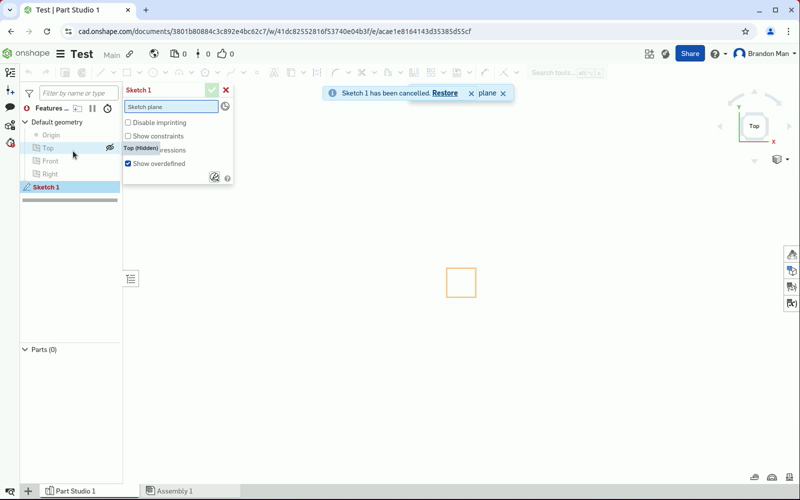
click(73, 150)
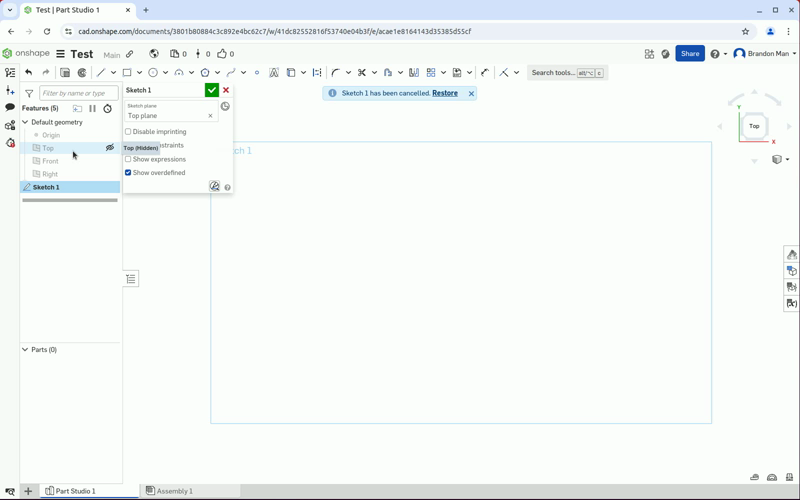
mouse_move(73, 352)
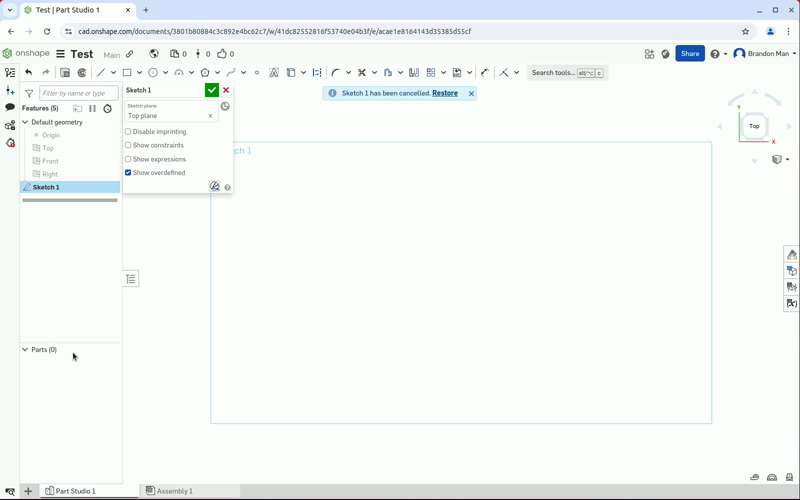
key(y)
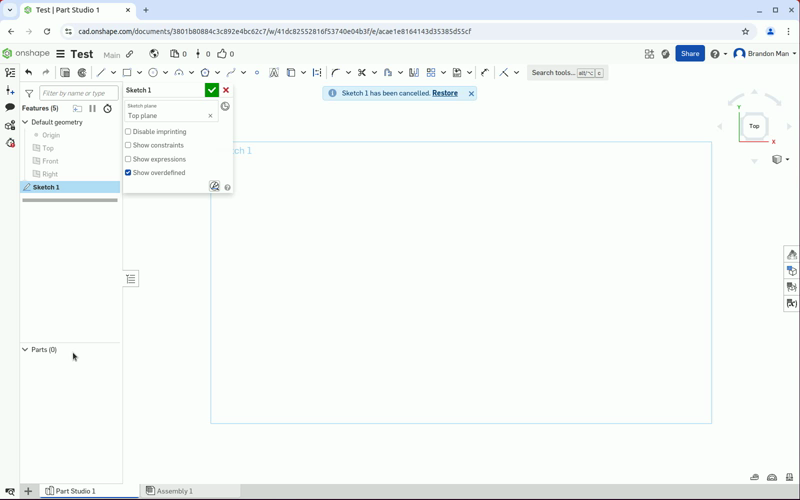
key(l)
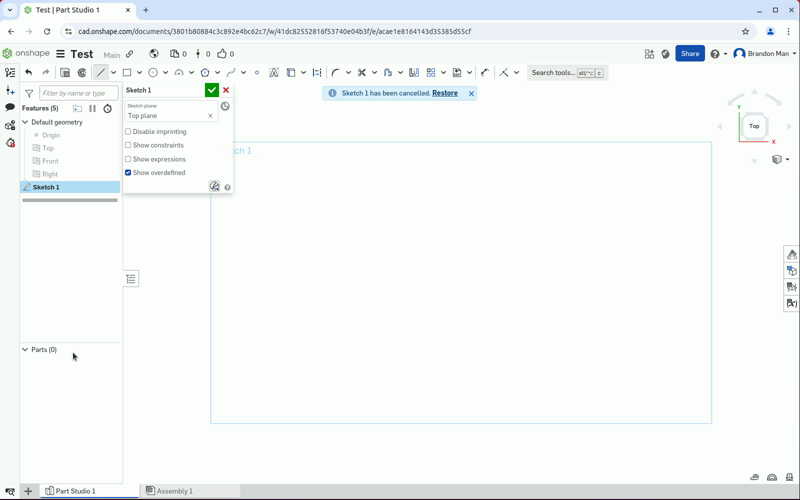
key_down(shift)
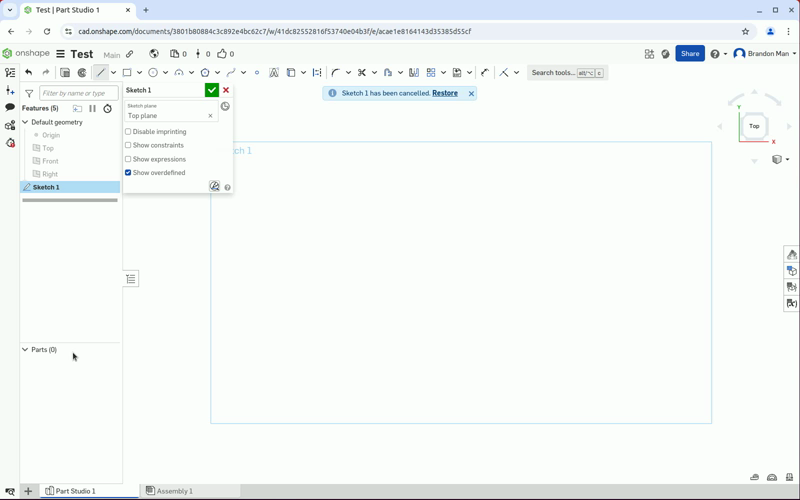
mouse_move(417, 326)
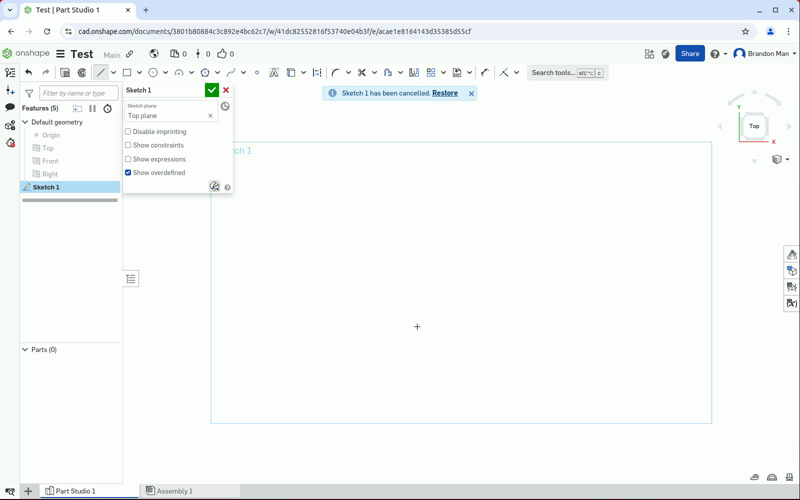
click(417, 326)
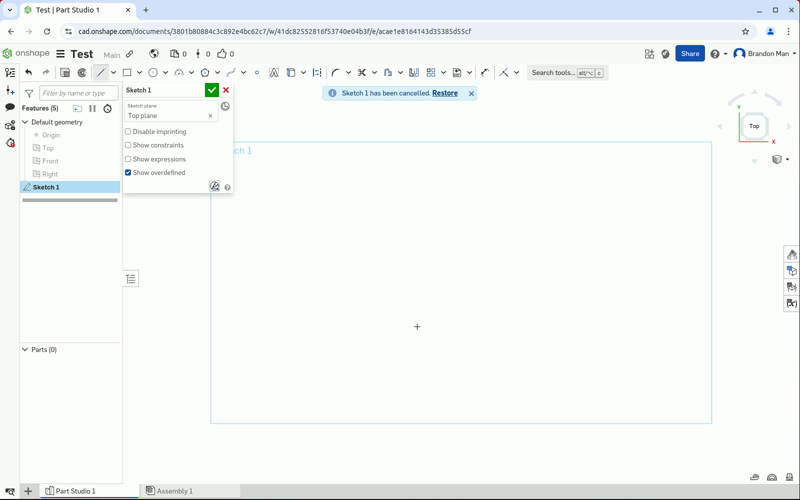
key_up(shift)
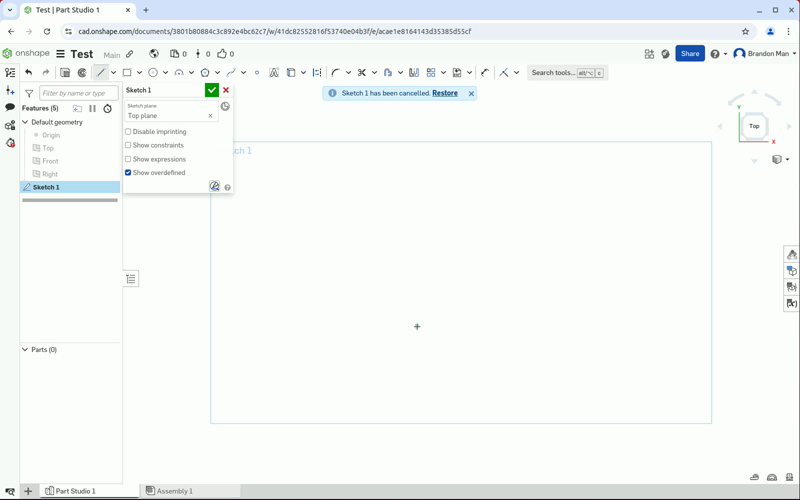
key_down(shift)
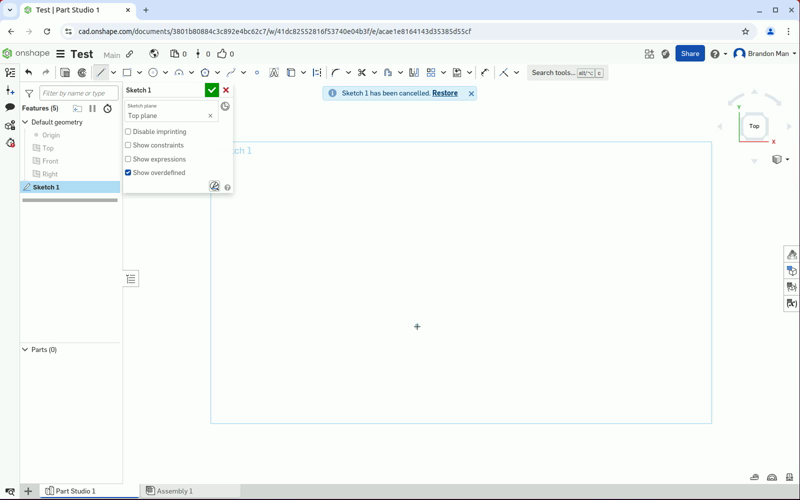
mouse_move(442, 389)
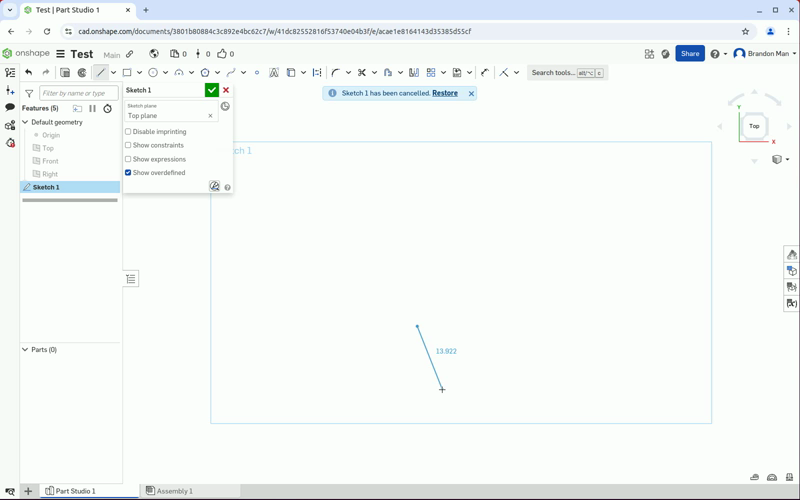
click(442, 389)
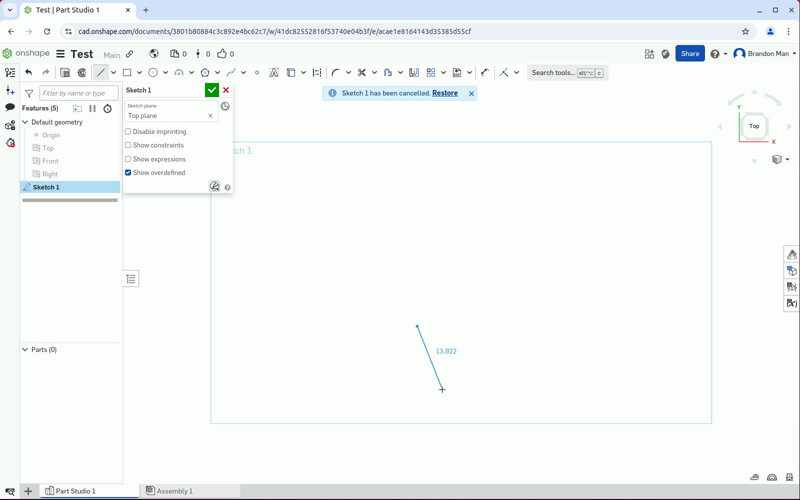
key_up(shift)
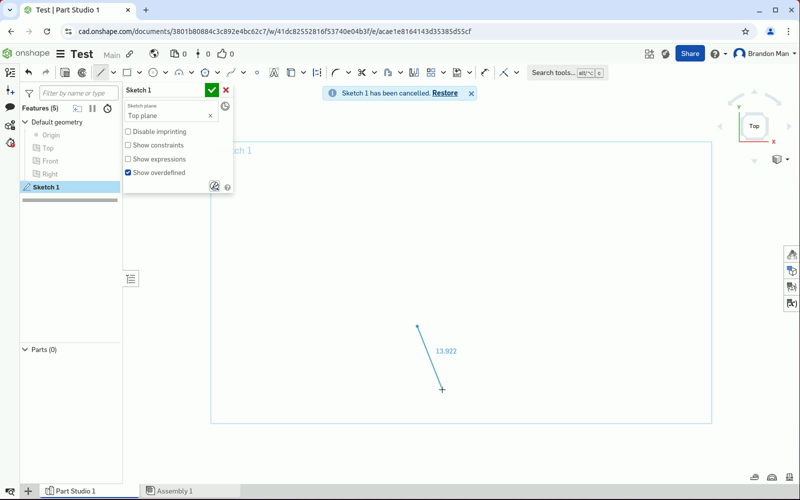
key_down(shift)
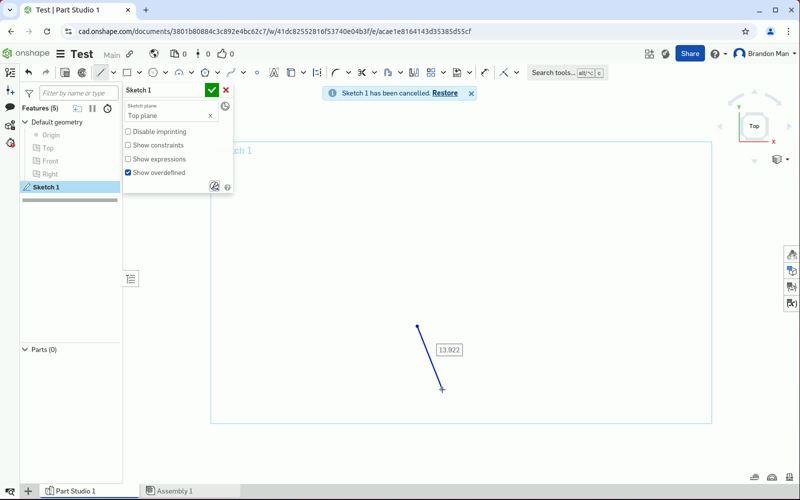
mouse_move(472, 389)
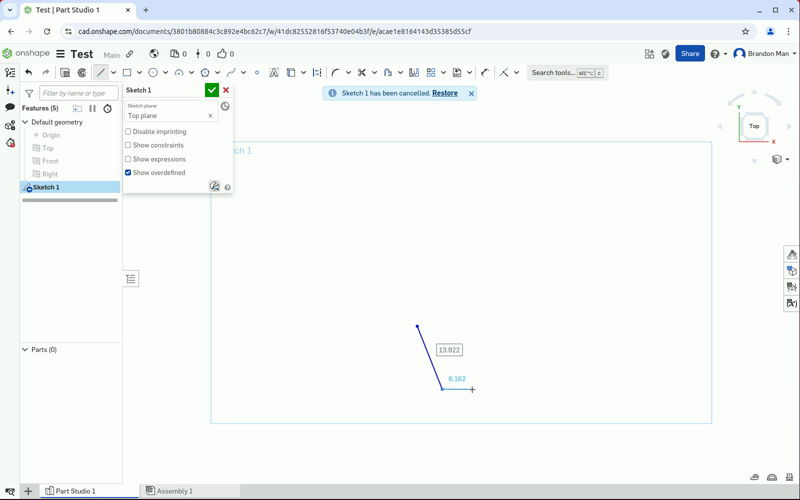
mouse_move(480, 389)
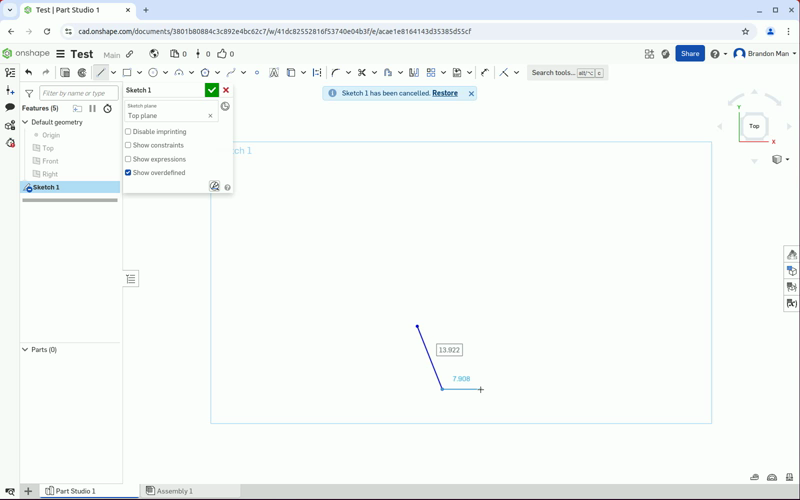
click(480, 389)
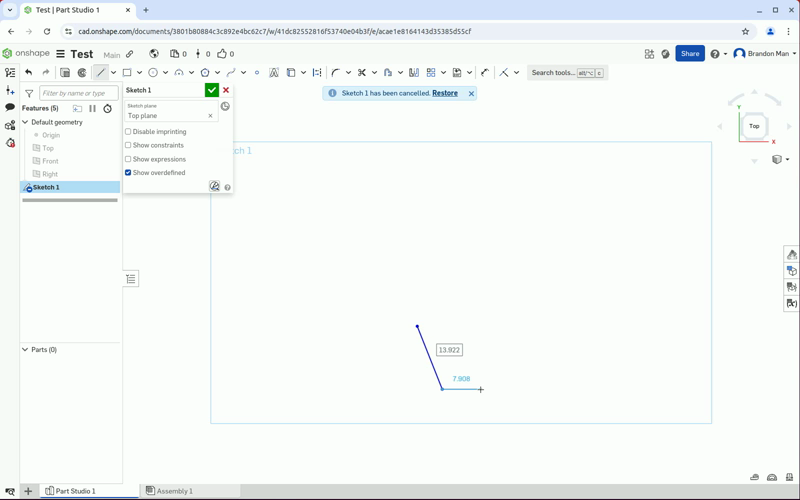
key_up(shift)
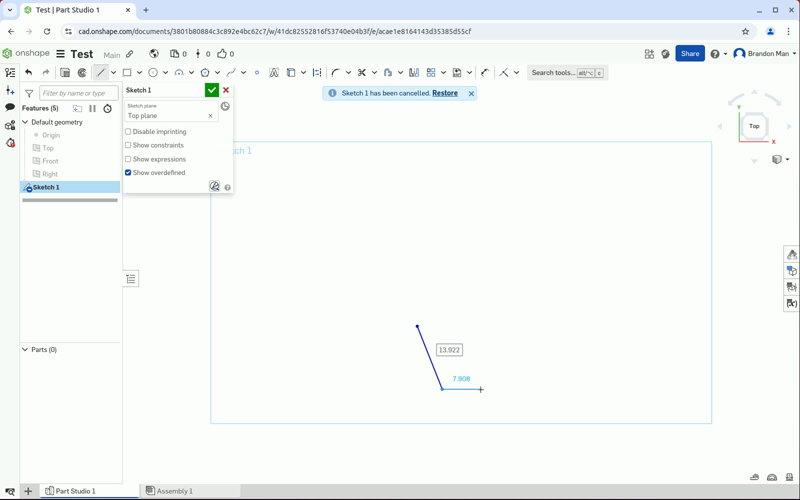
key_down(shift)
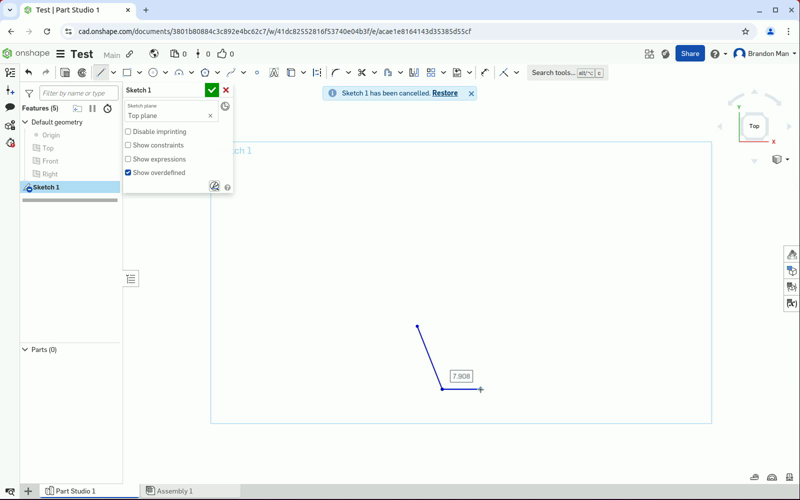
mouse_move(505, 326)
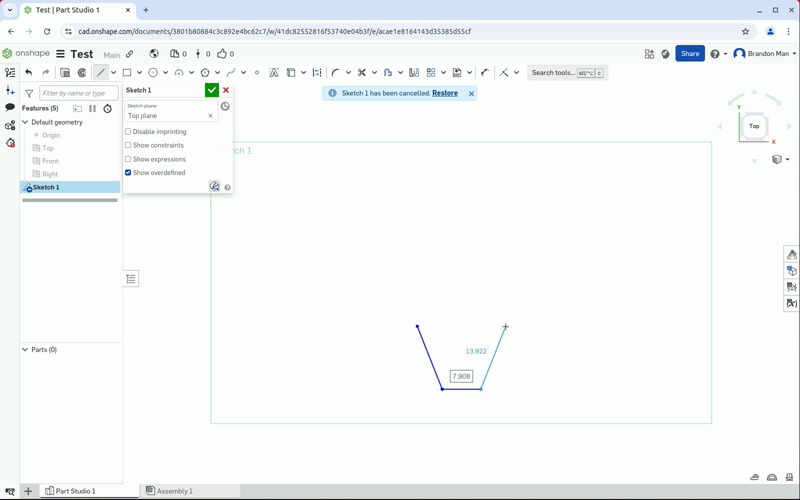
click(505, 326)
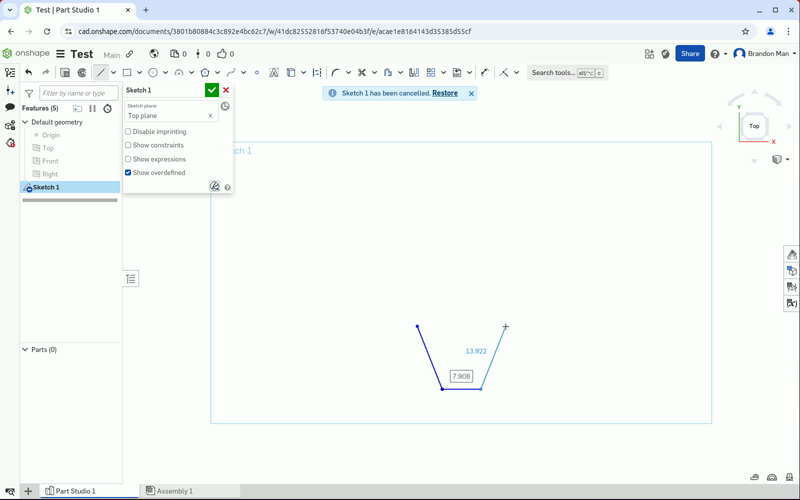
key_up(shift)
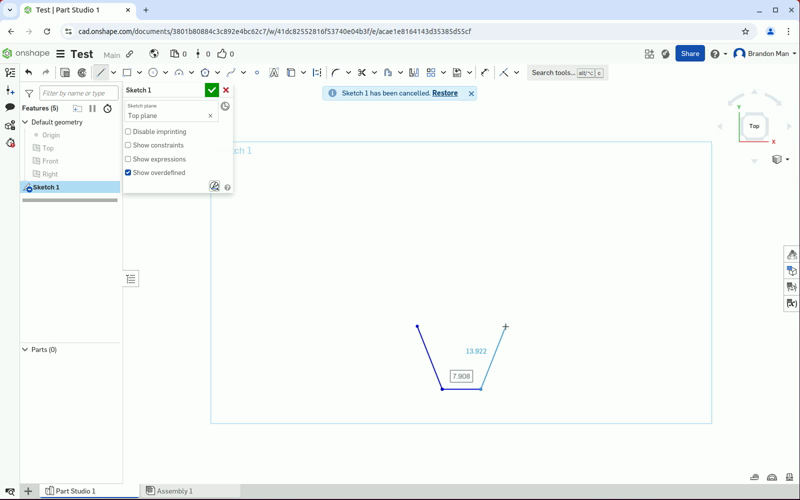
key_down(shift)
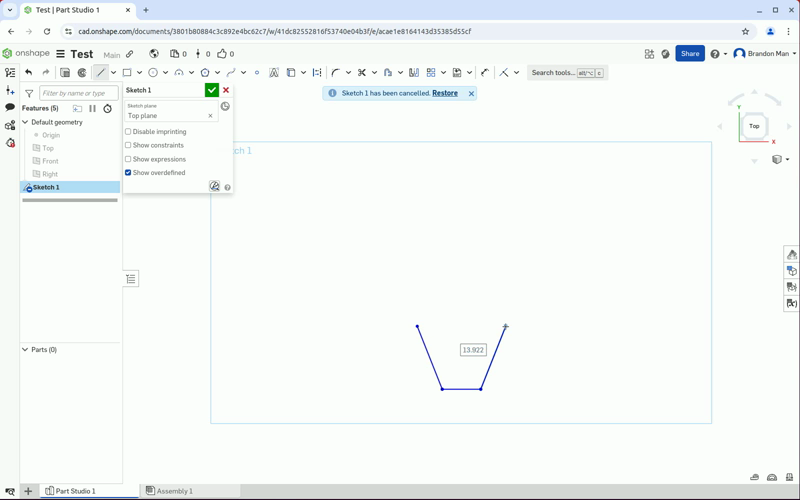
mouse_move(535, 326)
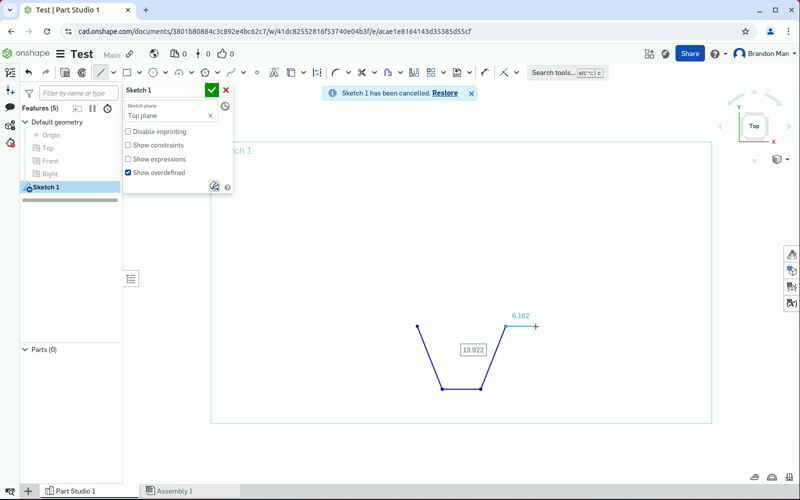
mouse_move(499, 326)
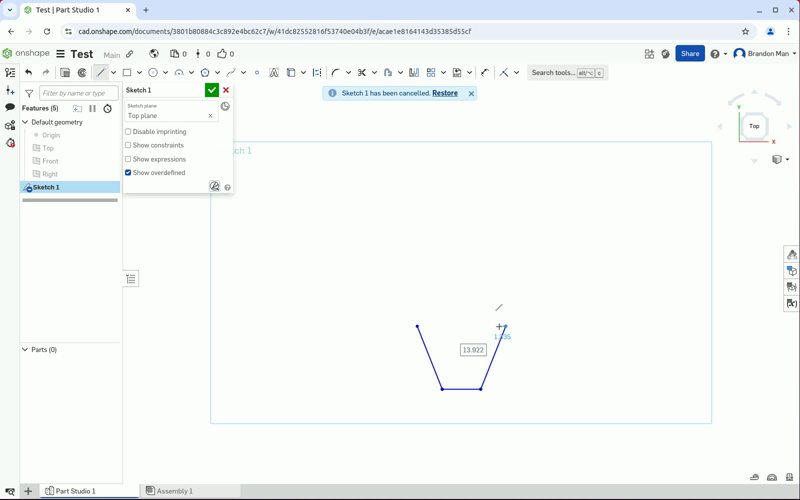
scroll(6)
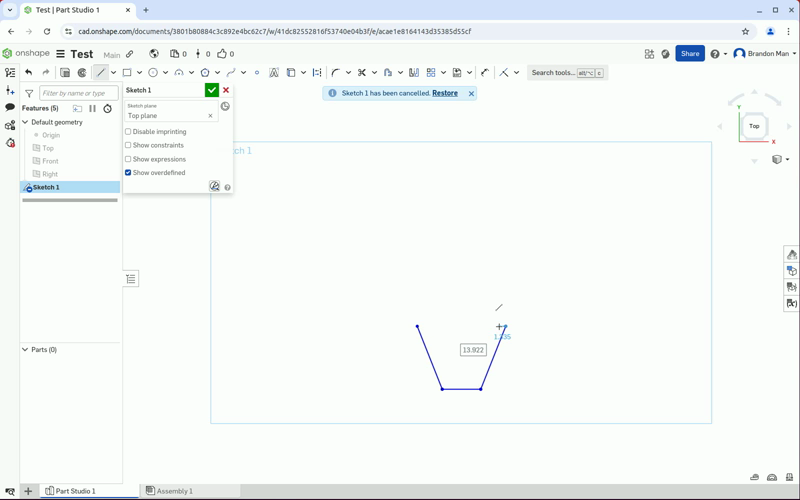
scroll(6)
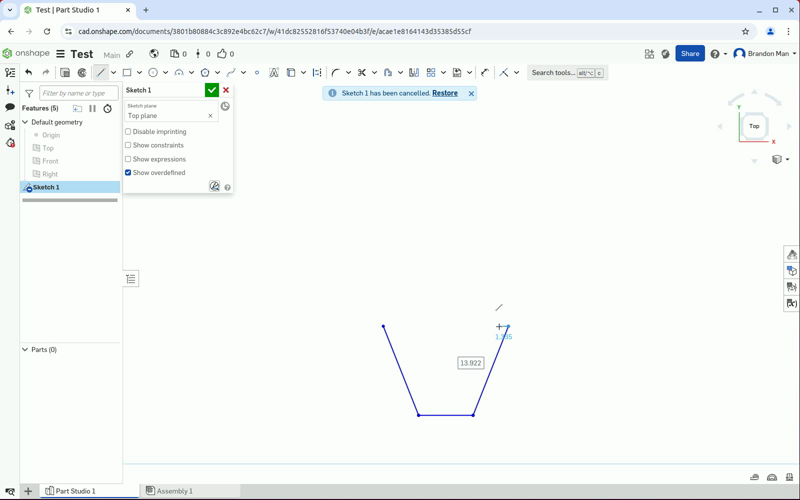
scroll(6)
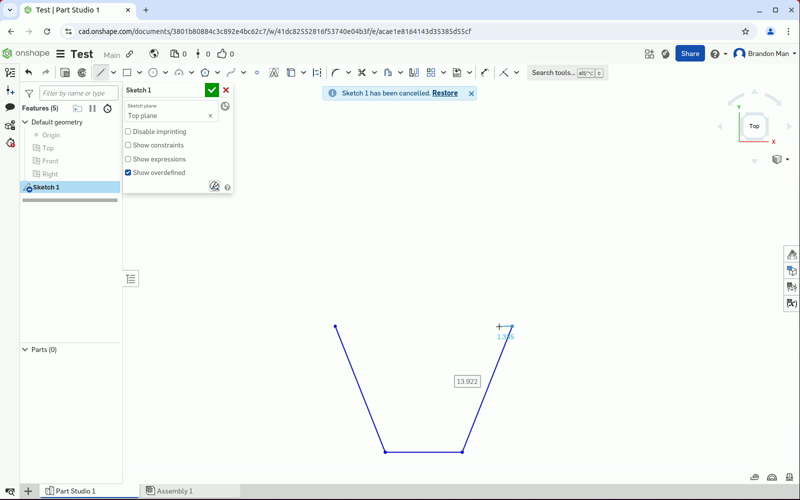
scroll(6)
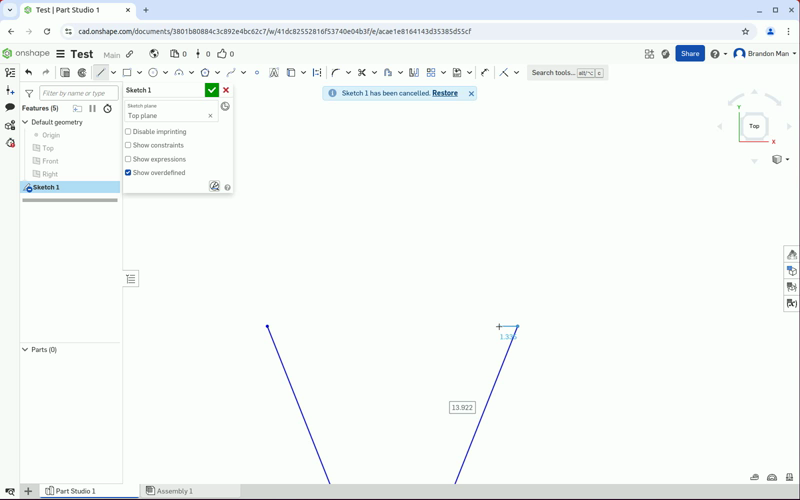
scroll(6)
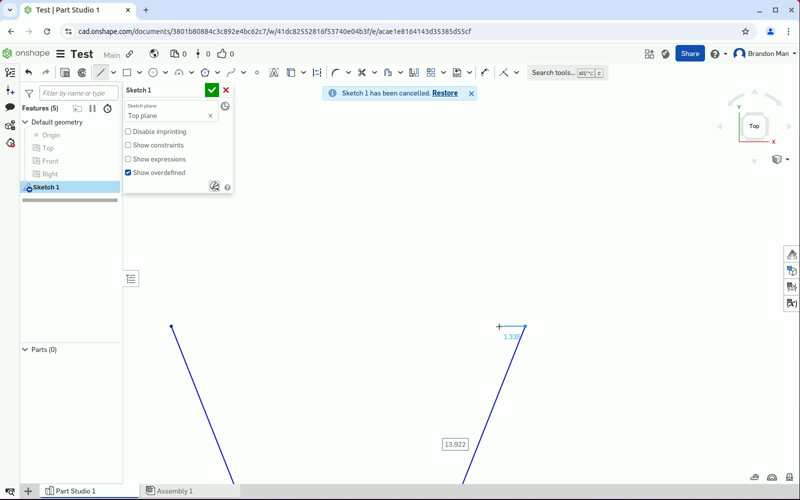
scroll(6)
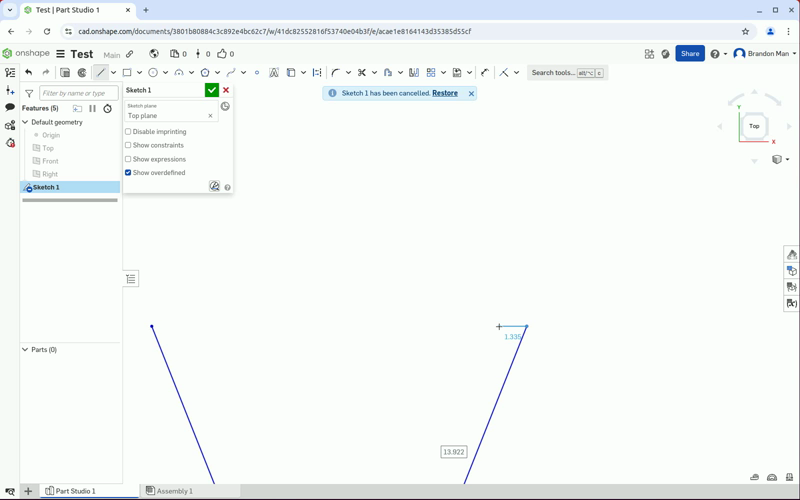
scroll(6)
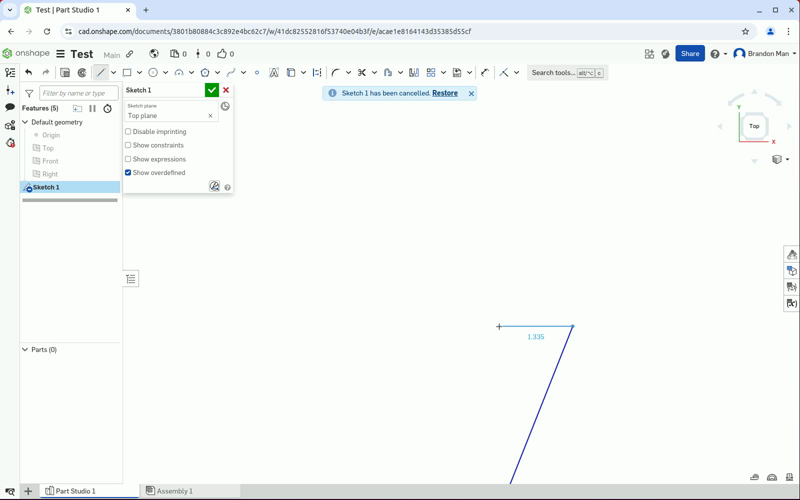
click(499, 326)
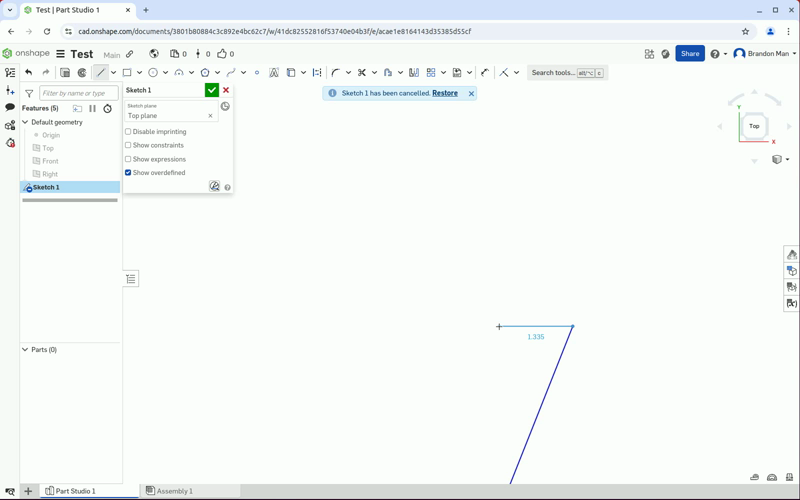
scroll(-6)
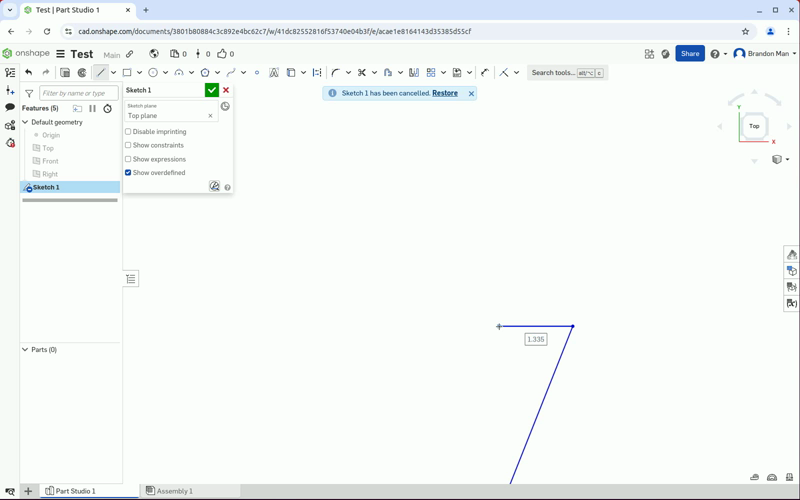
scroll(-6)
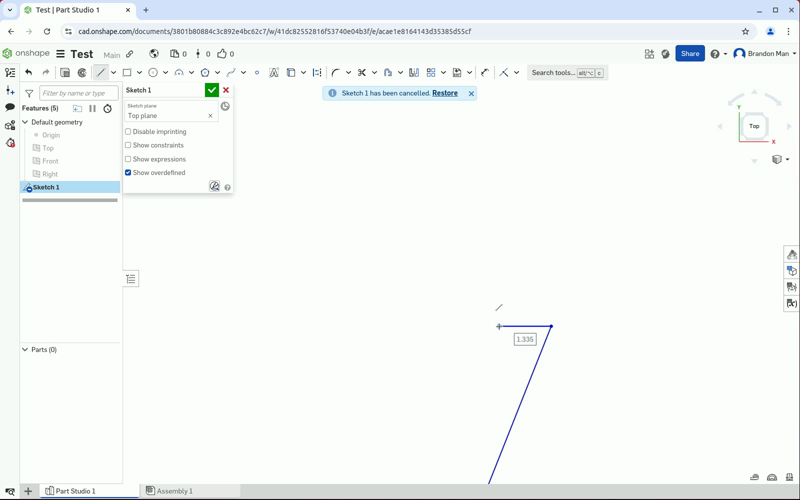
scroll(-6)
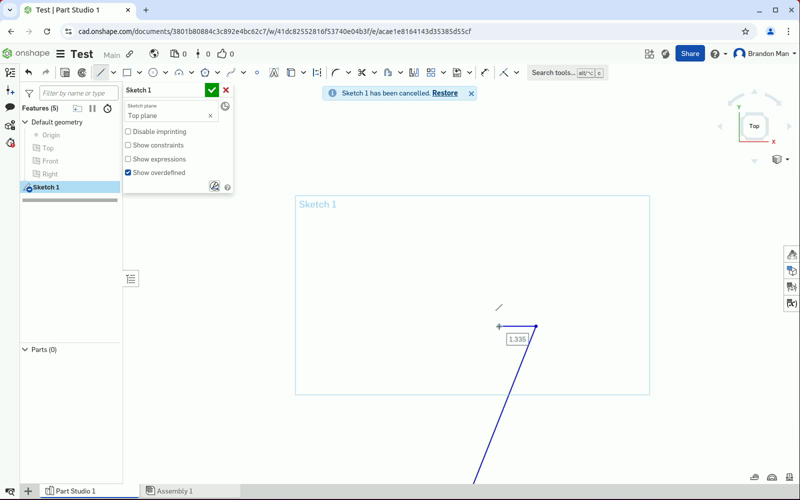
scroll(-6)
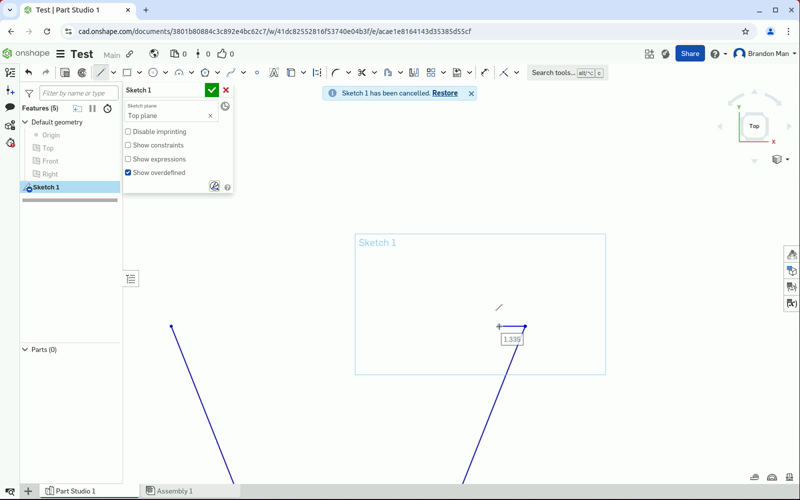
scroll(-6)
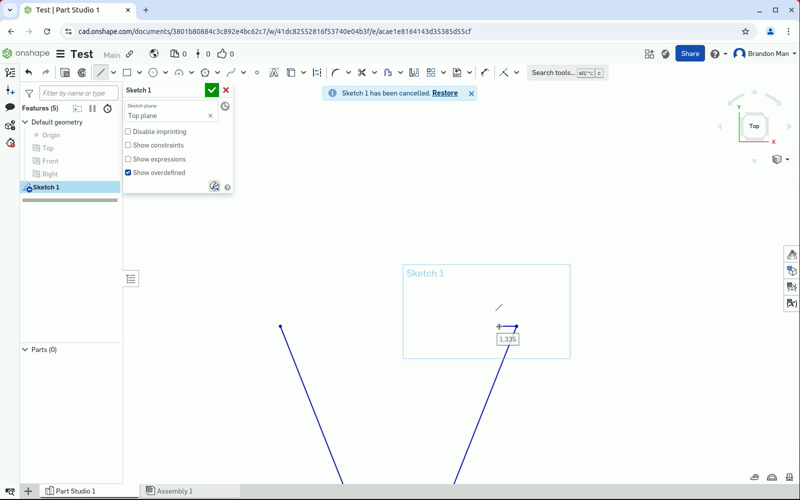
scroll(-6)
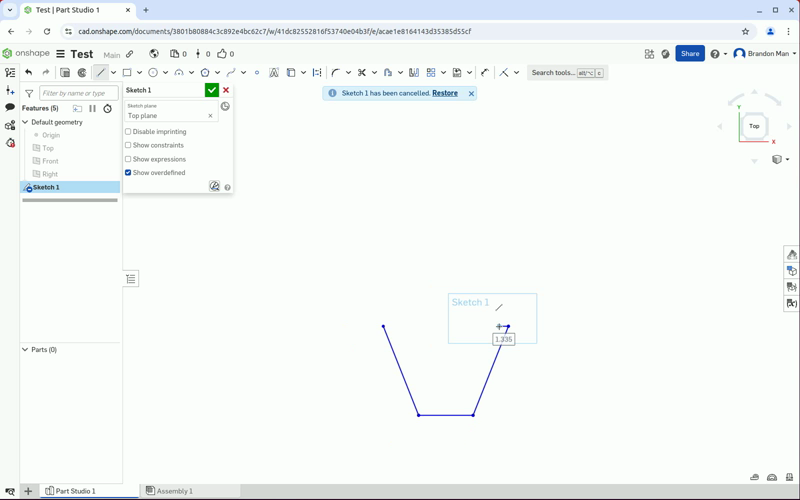
scroll(-6)
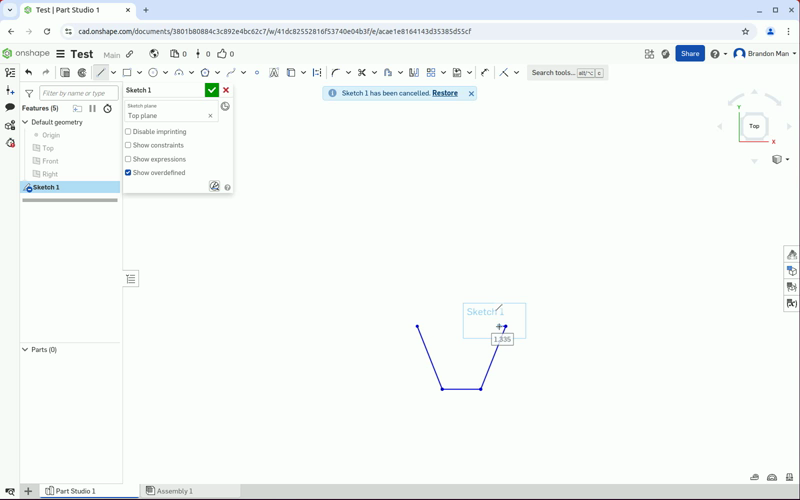
key_up(shift)
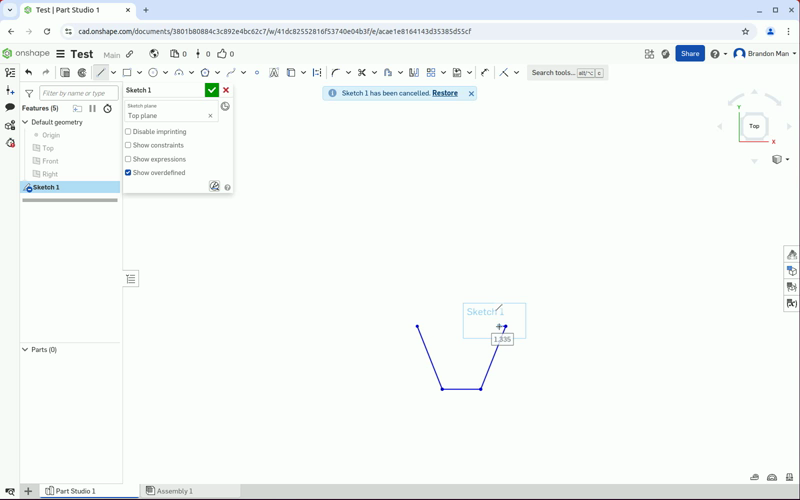
key_down(shift)
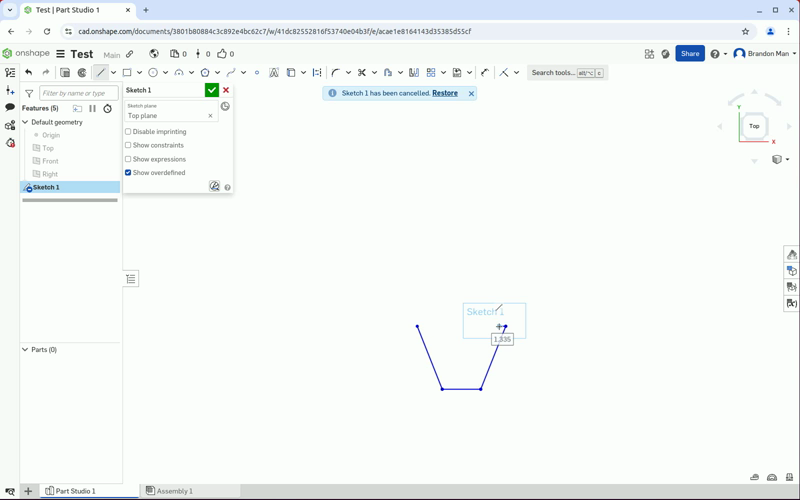
mouse_move(529, 326)
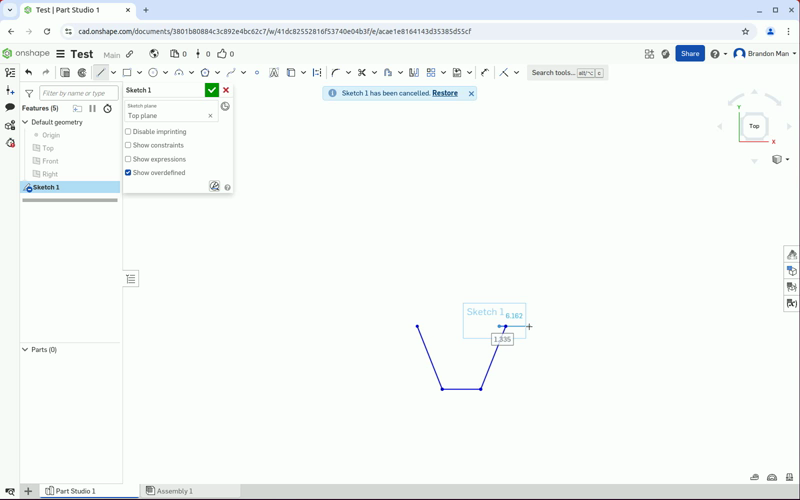
mouse_move(495, 336)
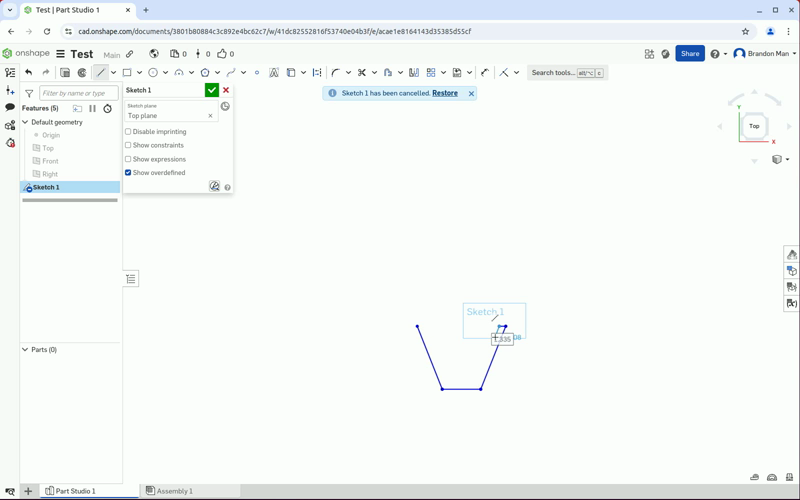
click(495, 336)
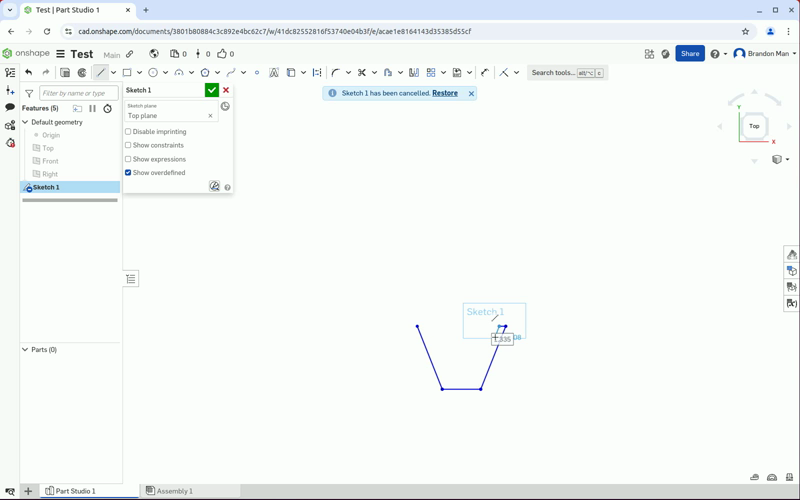
key_up(shift)
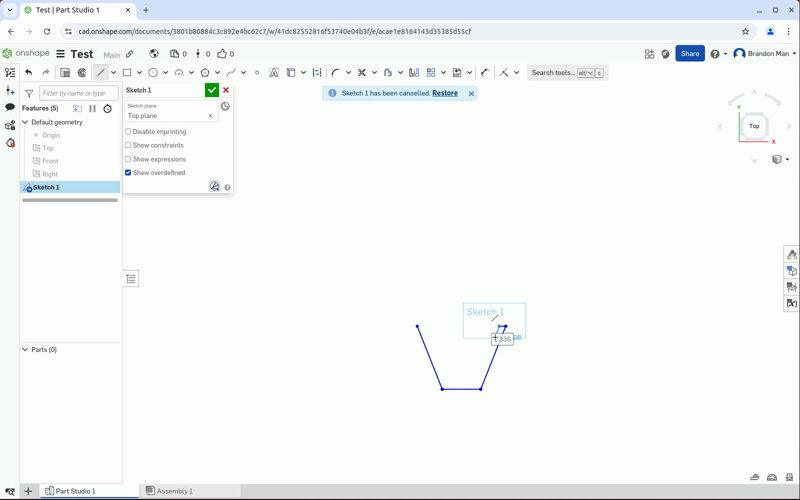
key_down(shift)
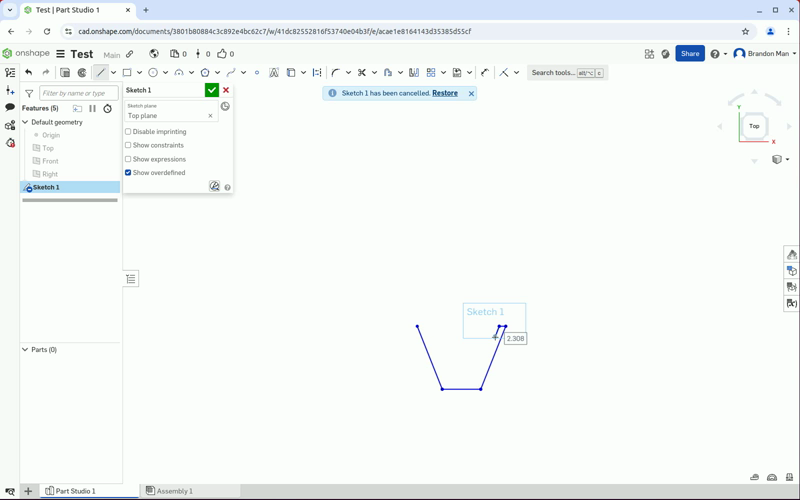
mouse_move(525, 336)
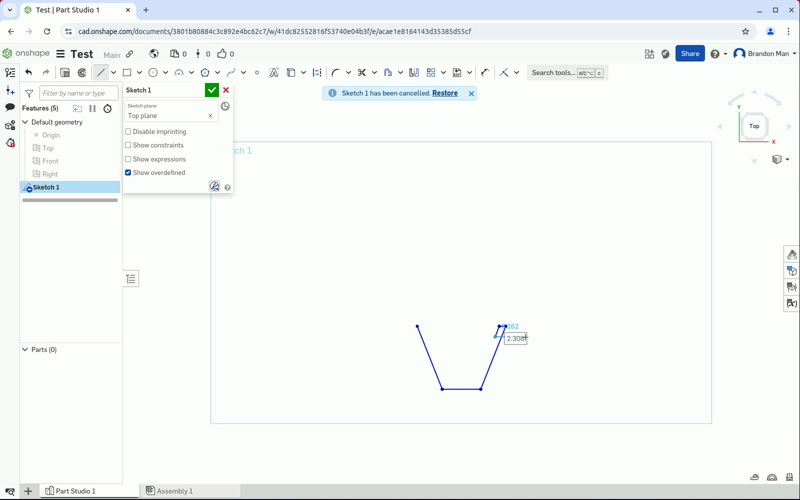
mouse_move(480, 372)
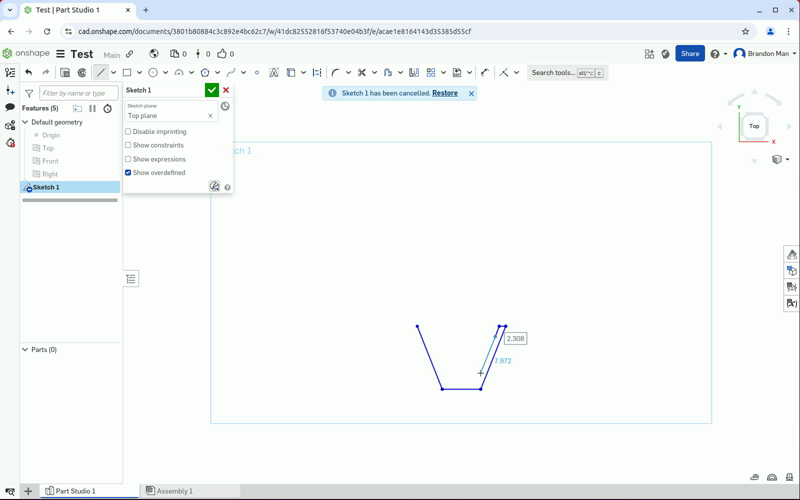
click(480, 372)
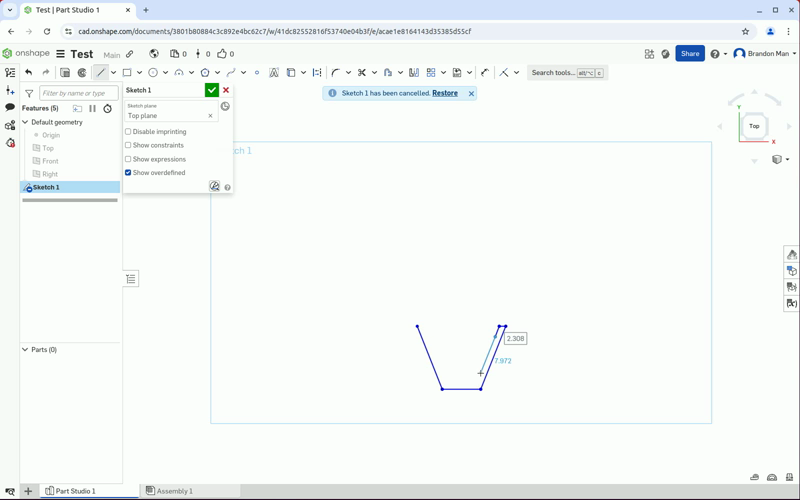
key_up(shift)
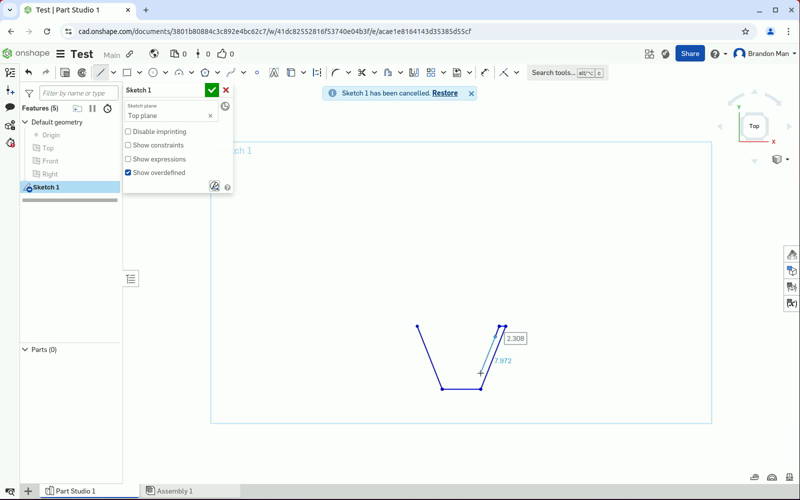
key_down(shift)
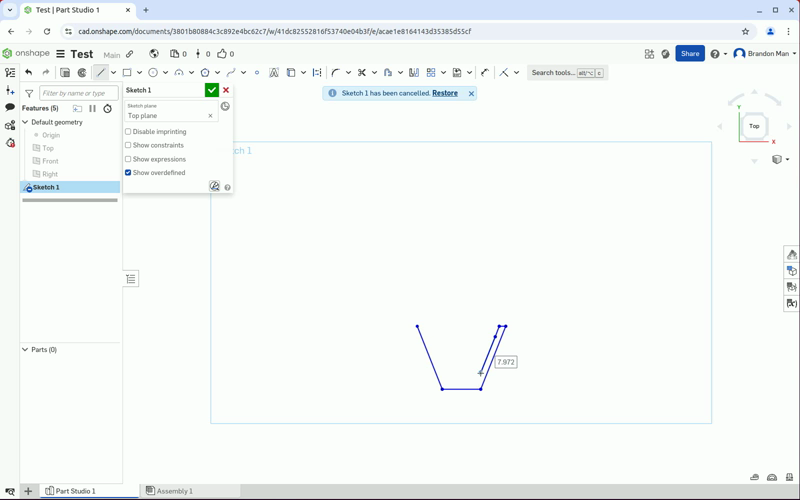
mouse_move(510, 372)
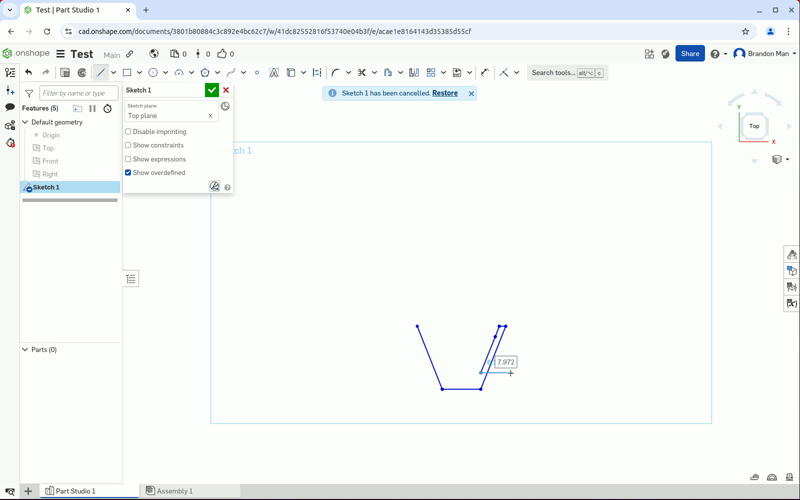
mouse_move(442, 372)
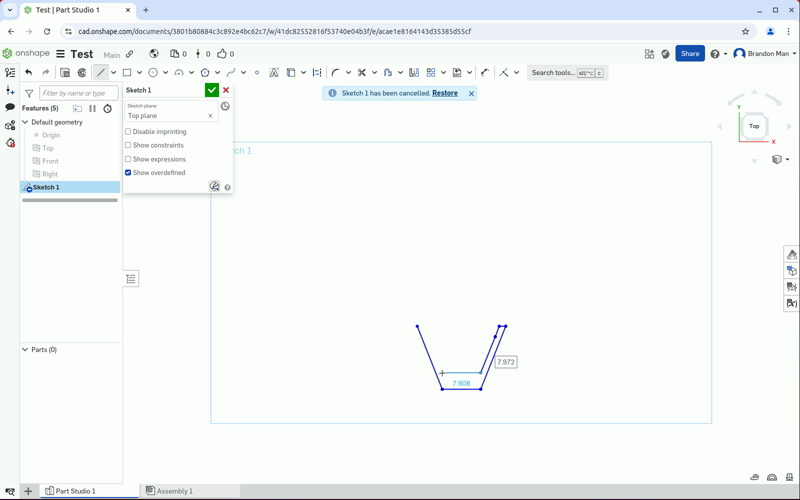
click(442, 372)
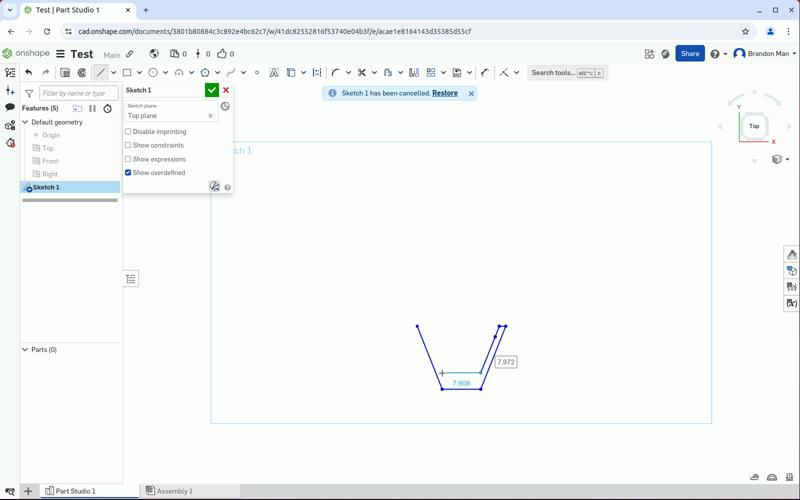
key_up(shift)
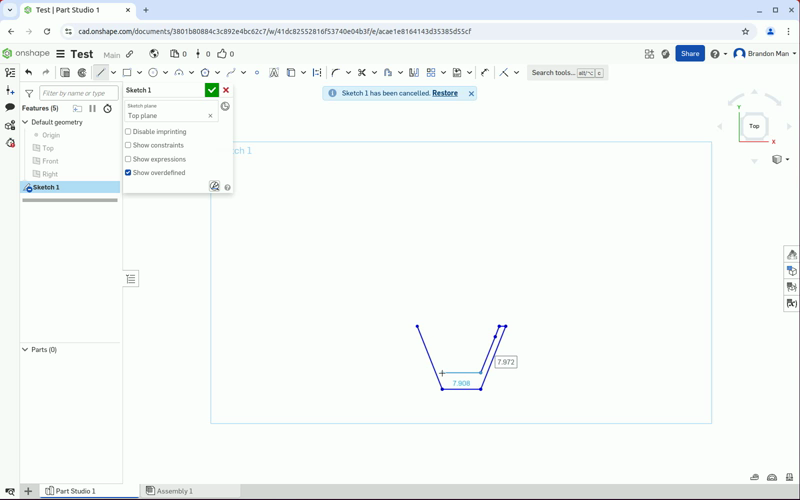
key_down(shift)
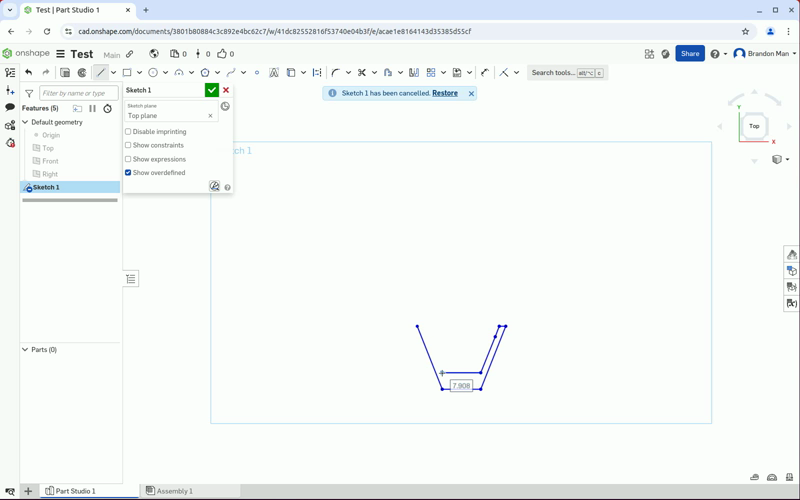
mouse_move(472, 372)
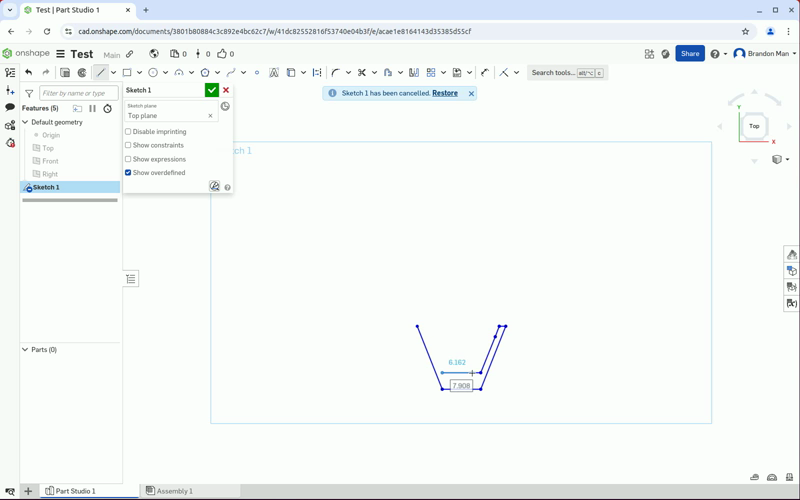
mouse_move(427, 336)
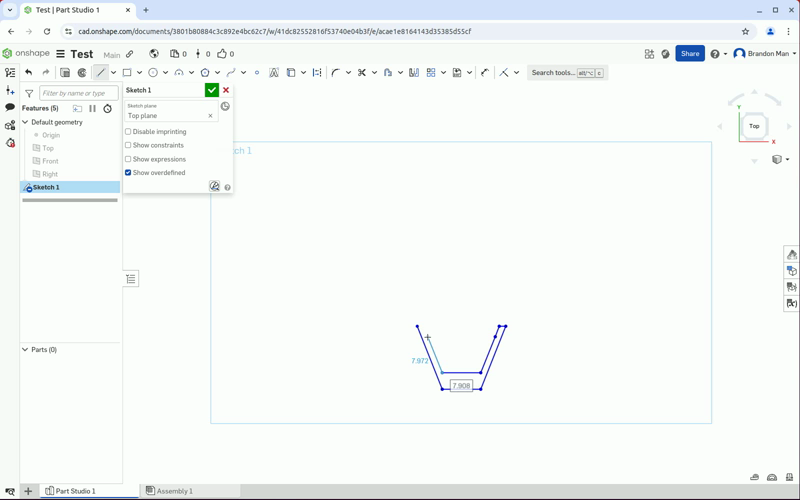
click(427, 336)
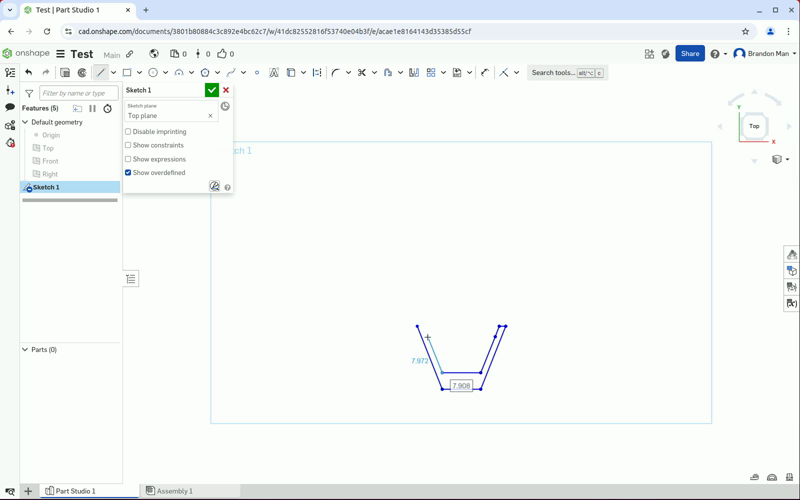
key_up(shift)
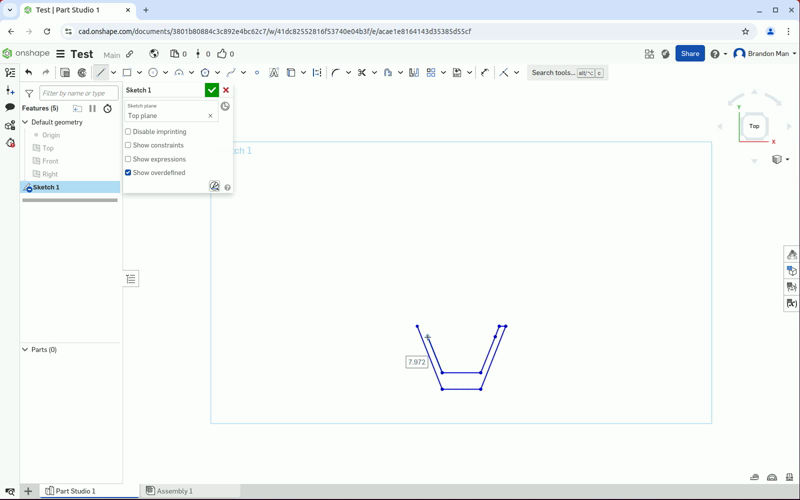
key_down(shift)
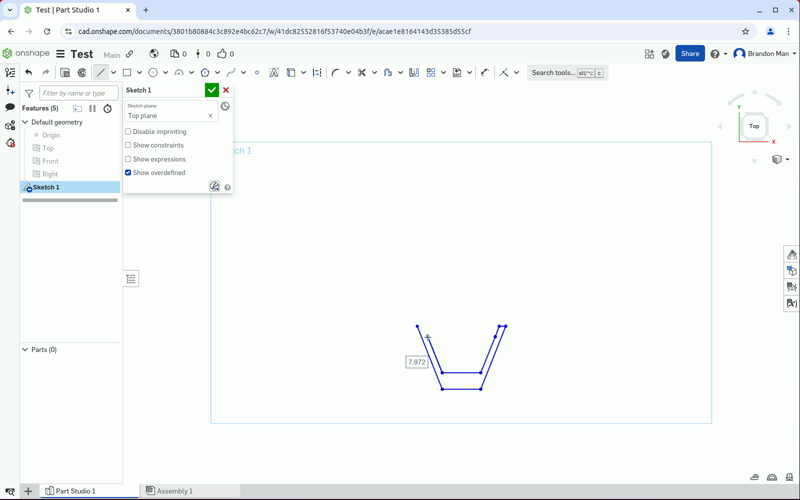
mouse_move(457, 336)
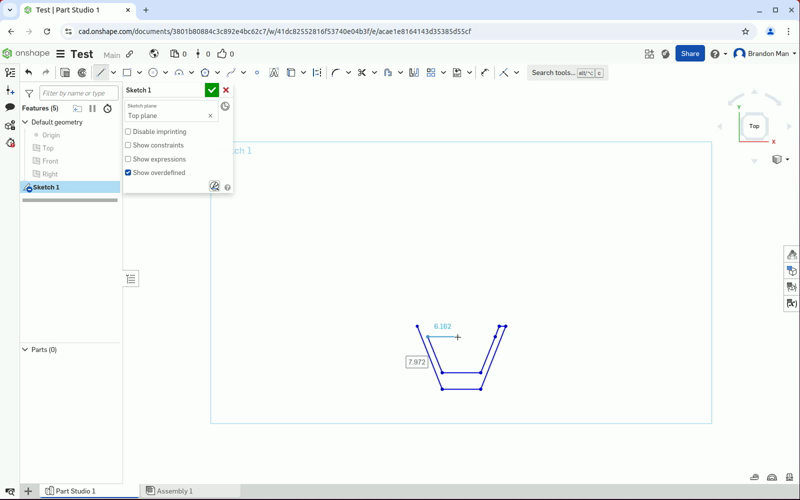
mouse_move(423, 326)
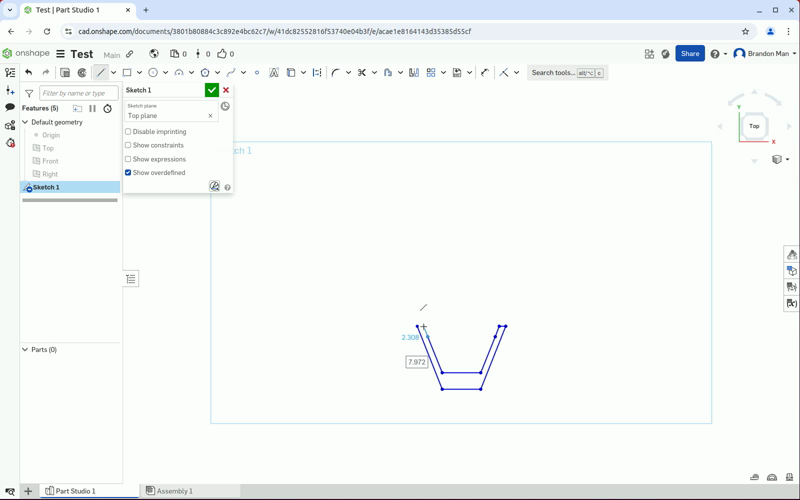
click(423, 326)
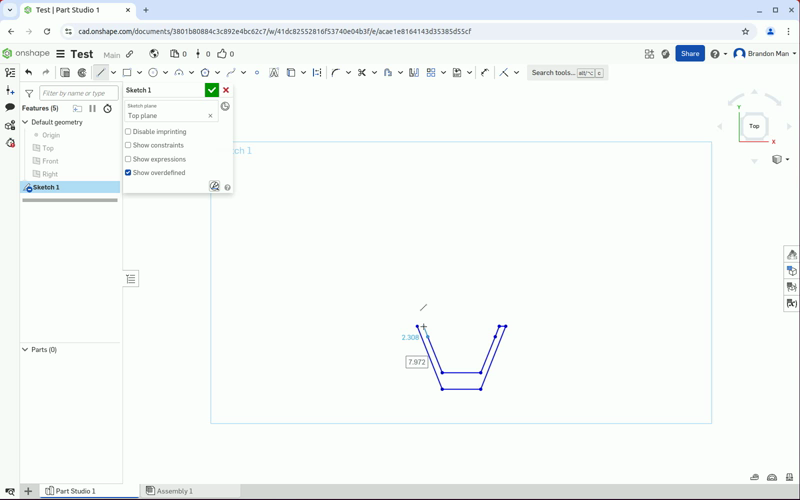
key_up(shift)
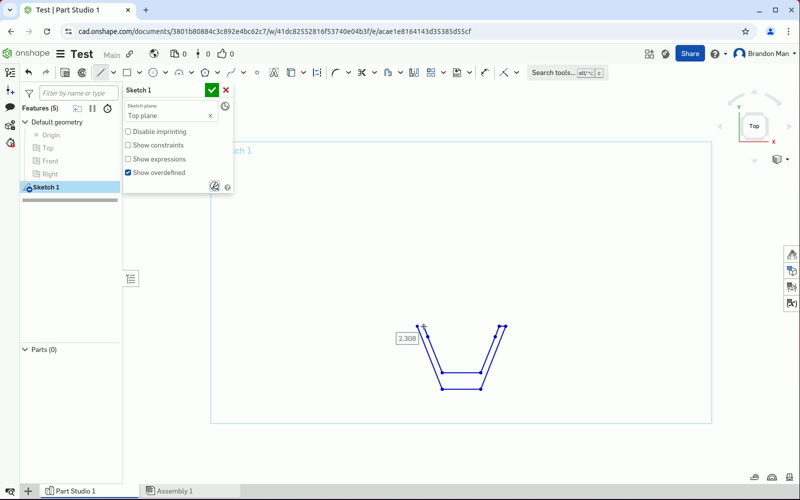
mouse_move(453, 326)
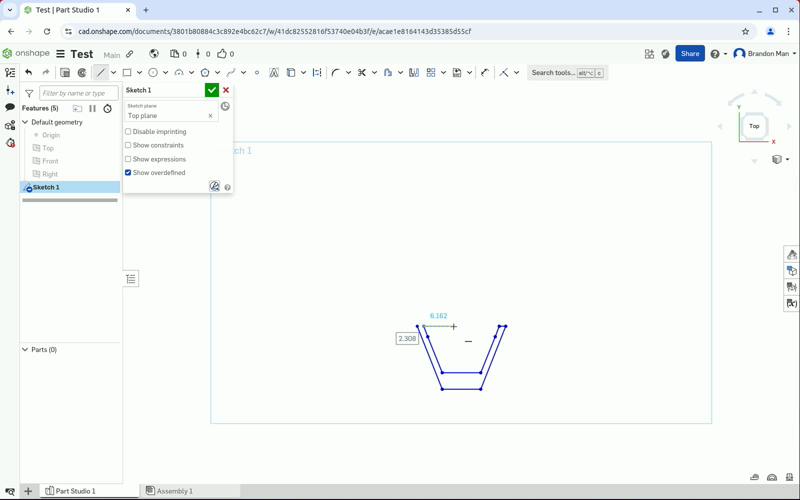
key_down(shift)
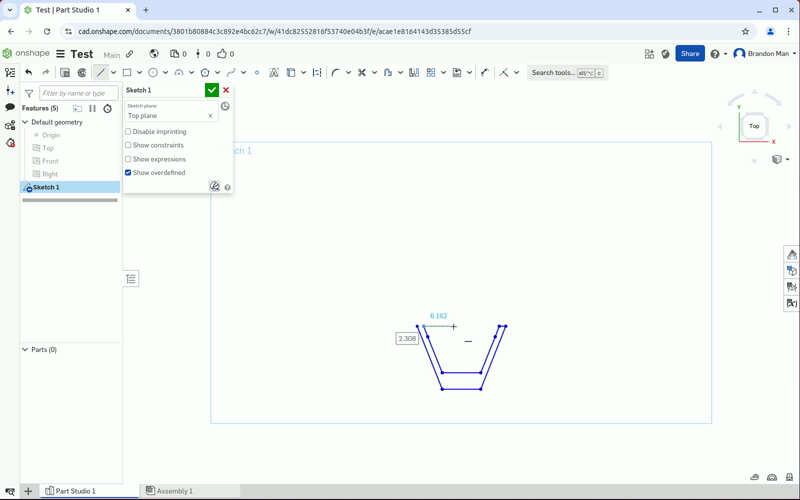
mouse_move(417, 326)
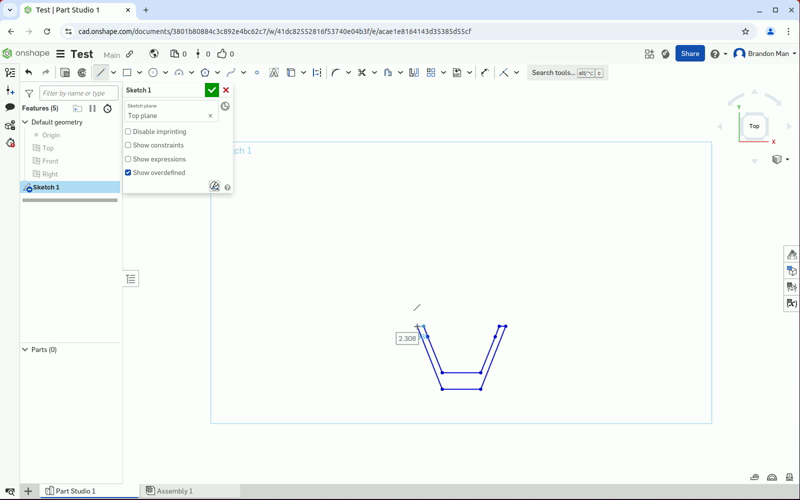
scroll(6)
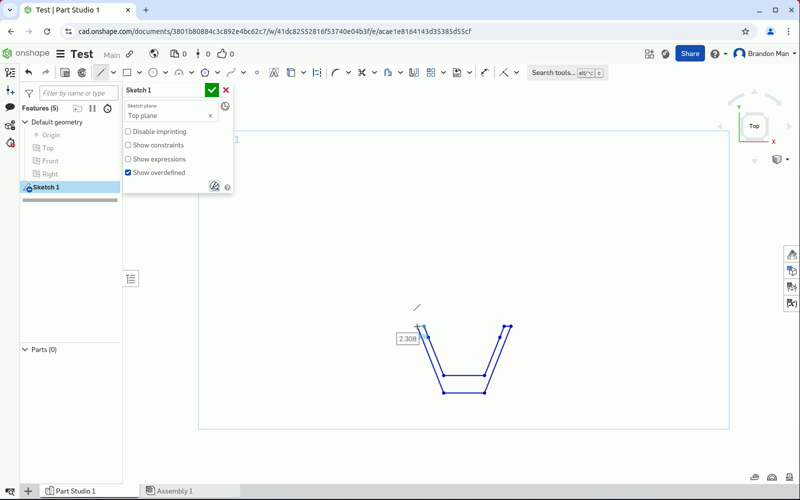
scroll(6)
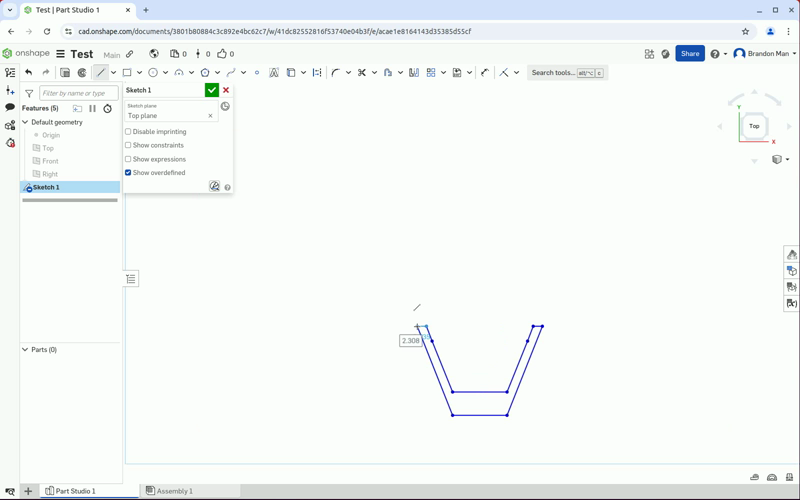
scroll(6)
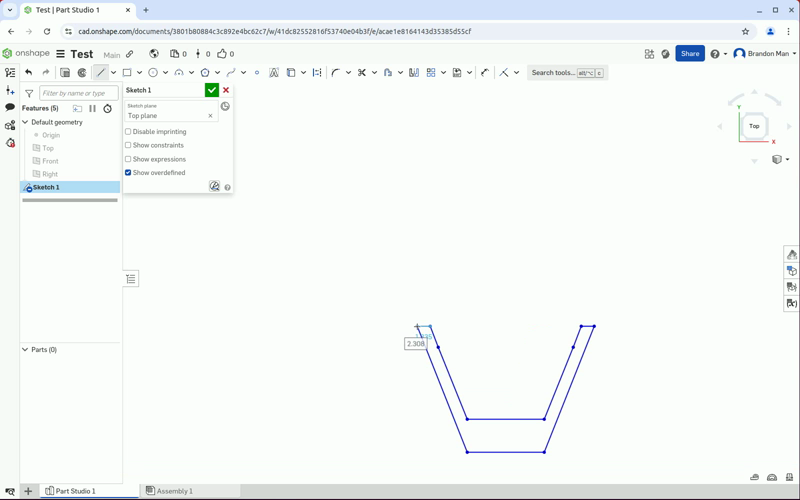
scroll(6)
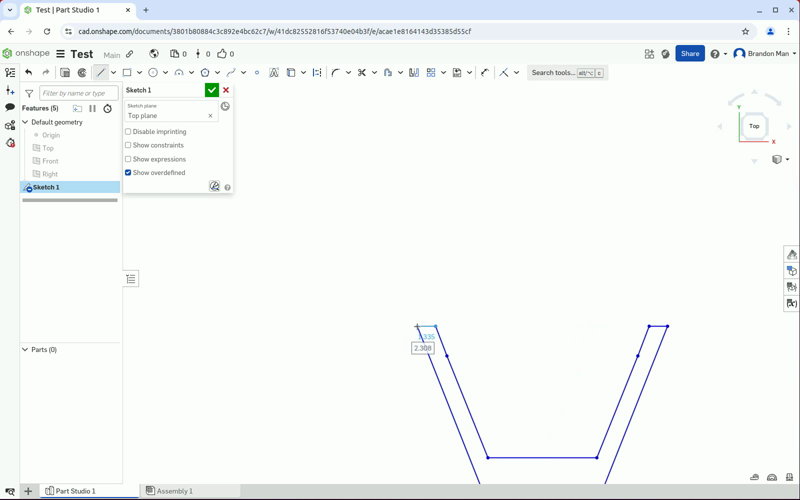
scroll(6)
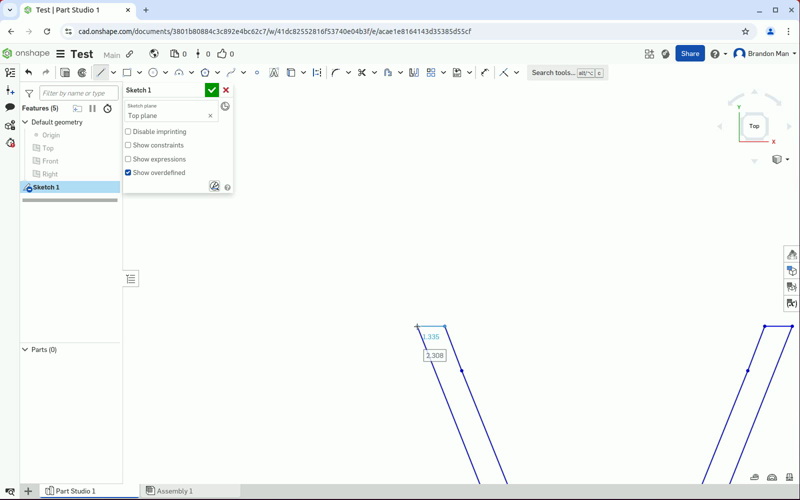
scroll(6)
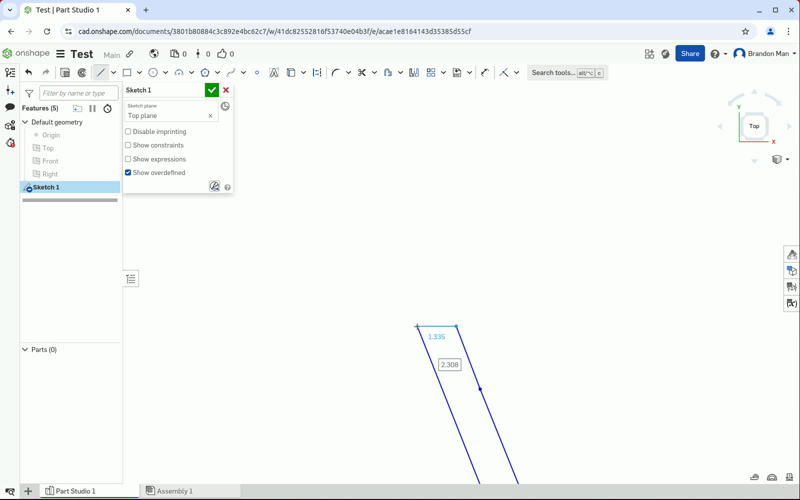
scroll(6)
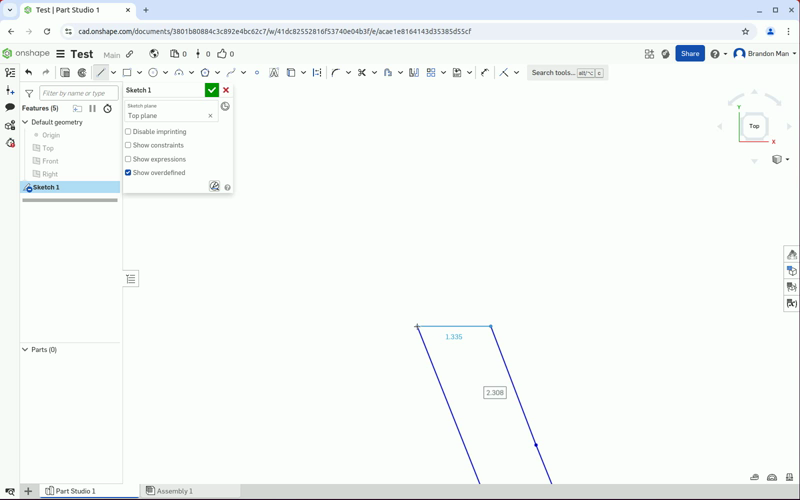
key_up(shift)
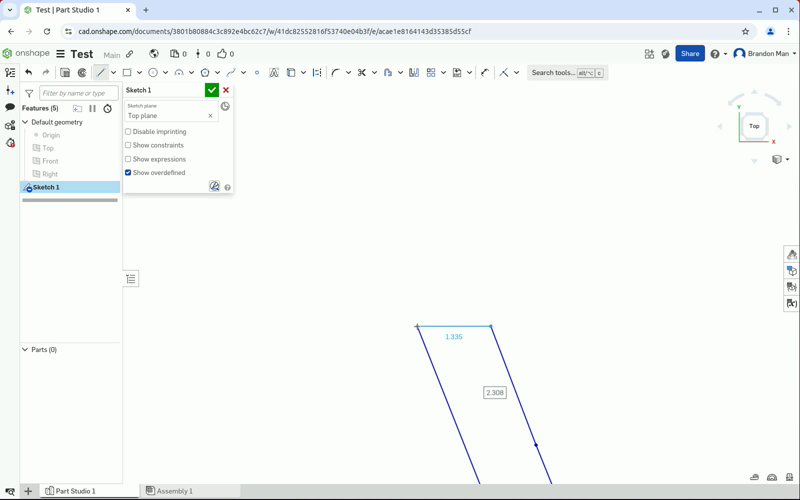
click(417, 326)
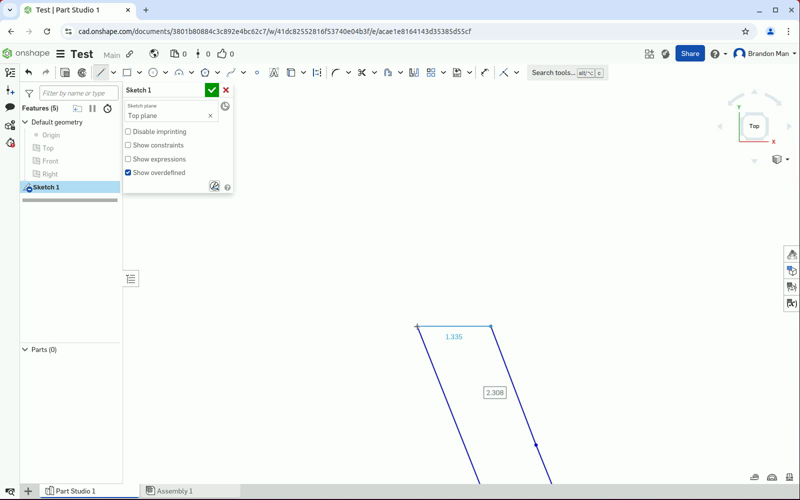
scroll(-6)
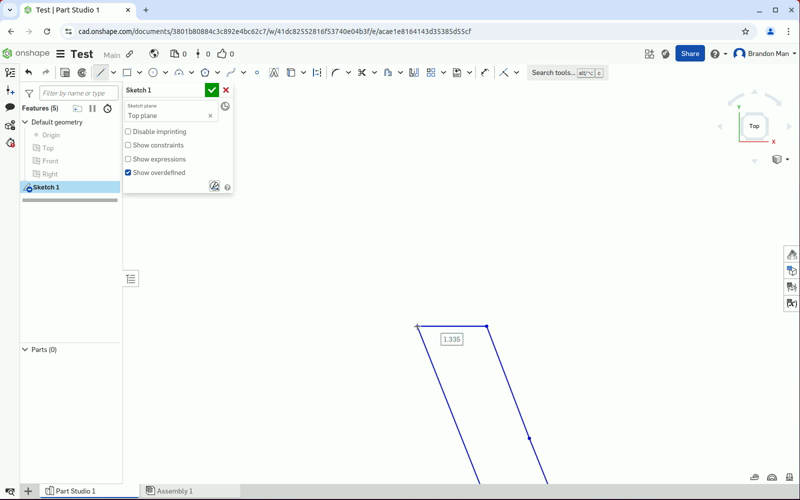
scroll(-6)
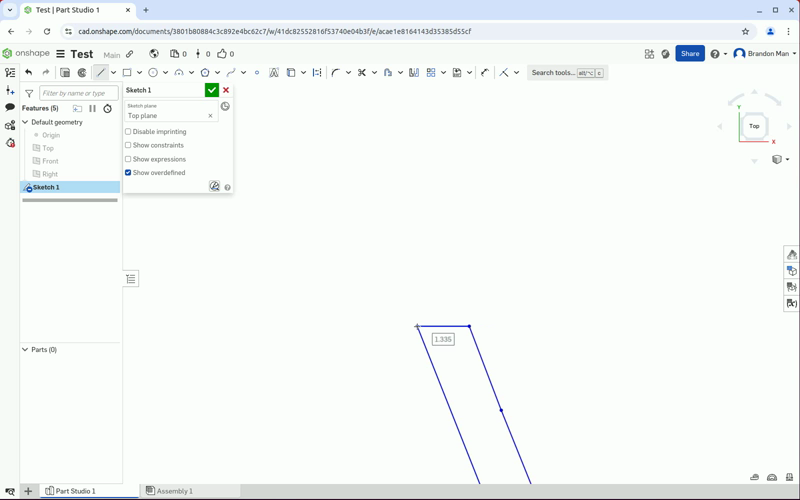
scroll(-6)
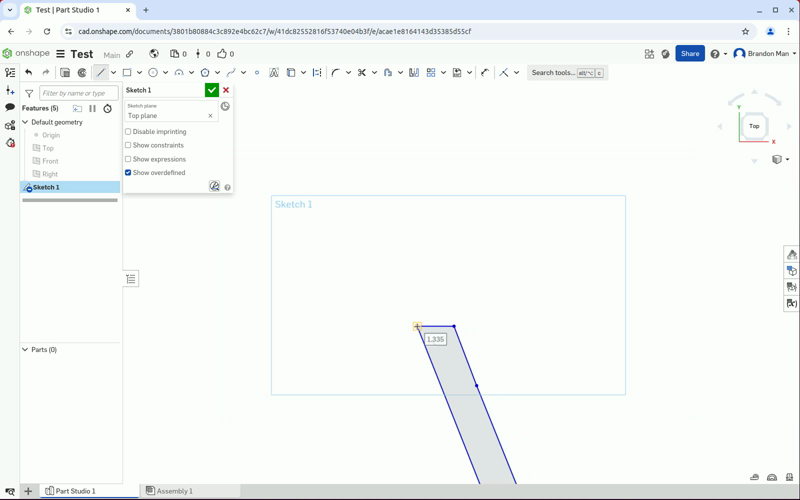
scroll(-6)
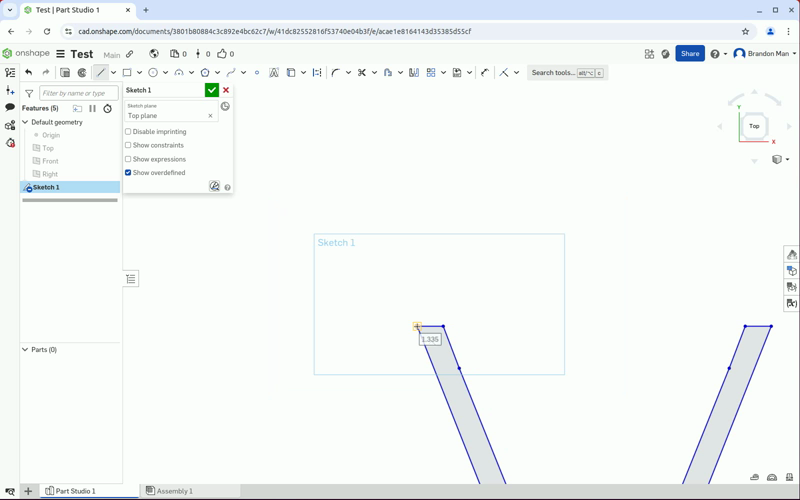
scroll(-6)
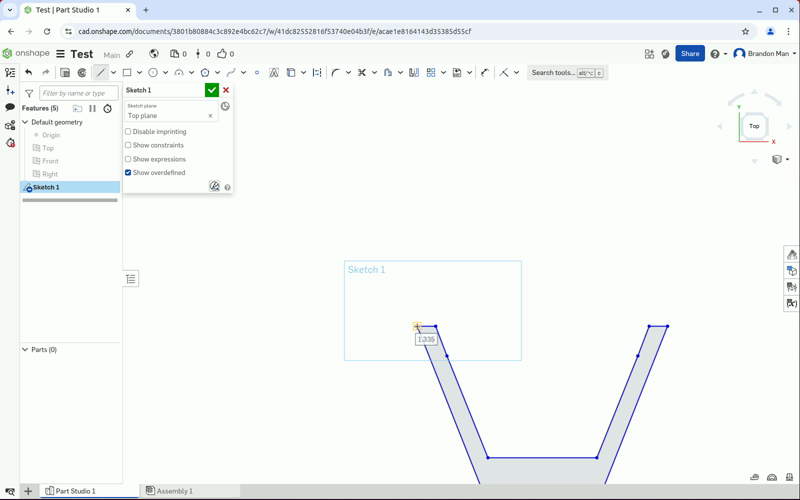
scroll(-6)
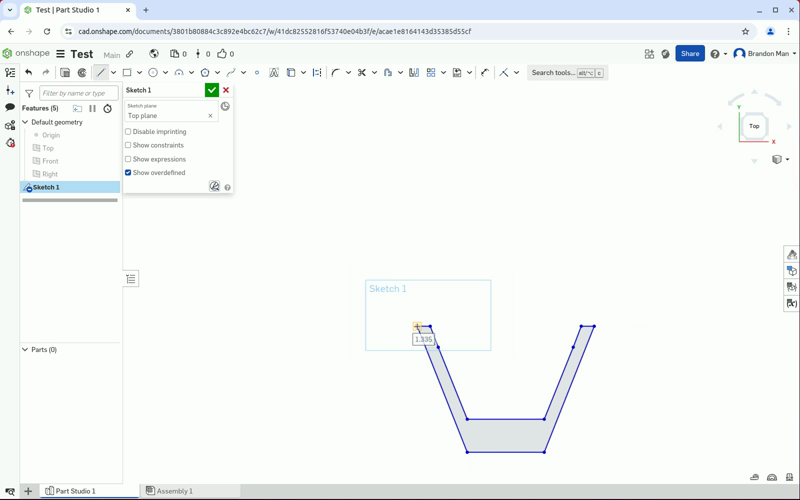
scroll(-6)
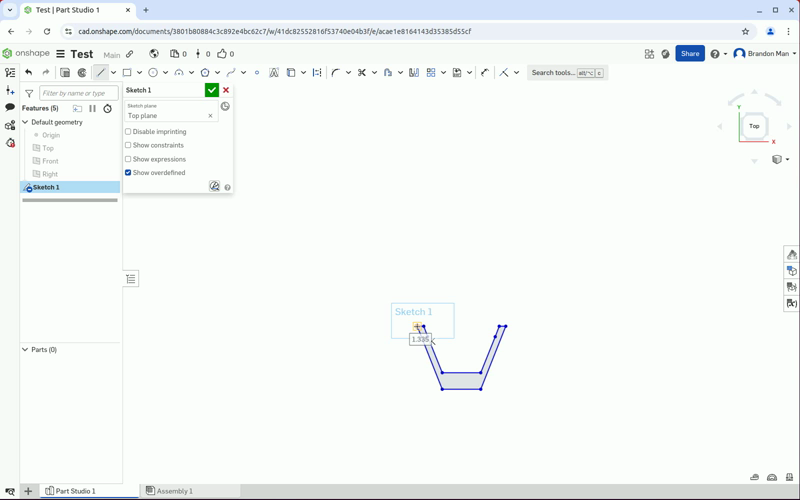
key(esc)
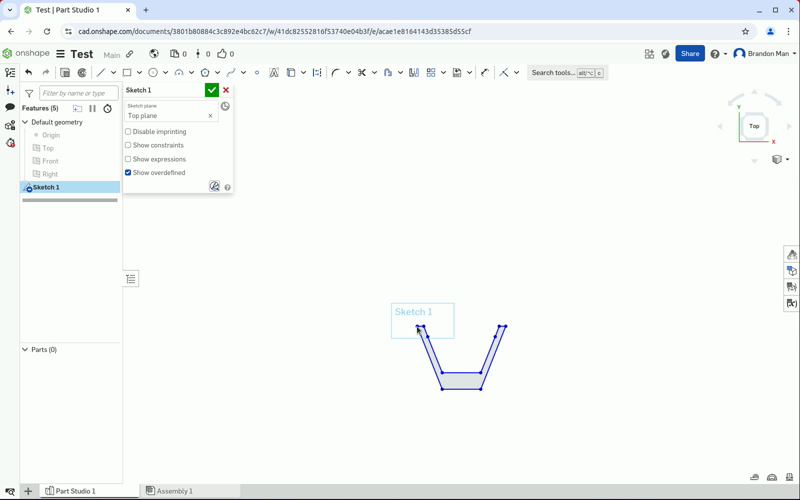
mouse_move(421, 330)
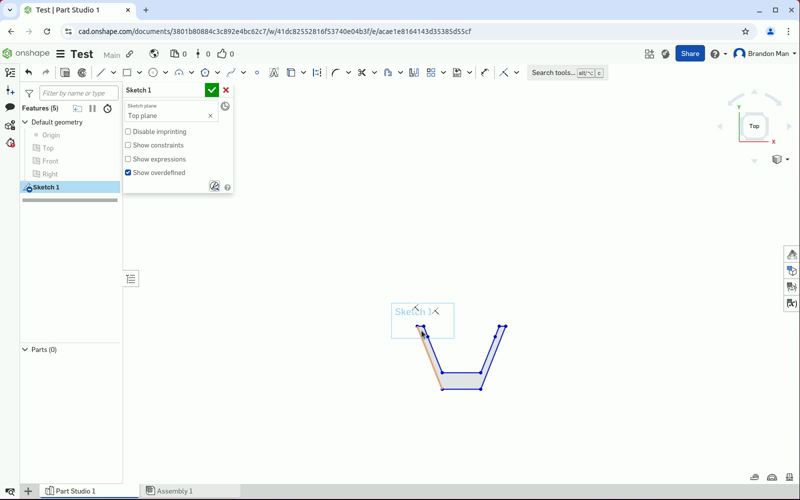
scroll(6)
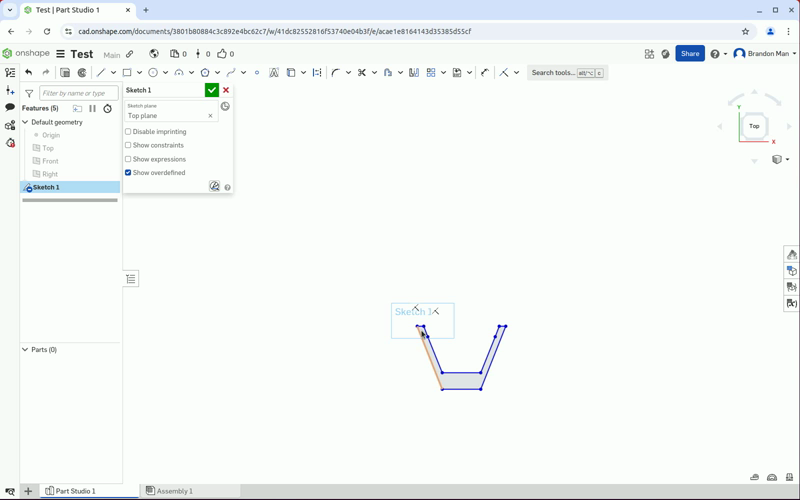
scroll(6)
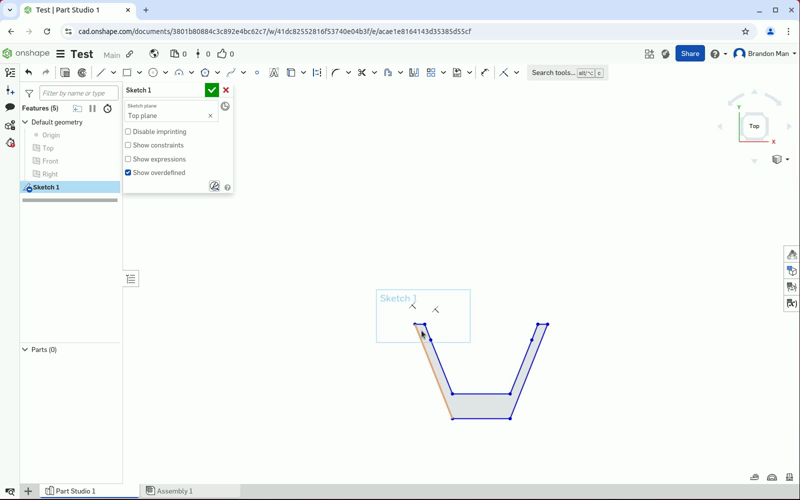
scroll(6)
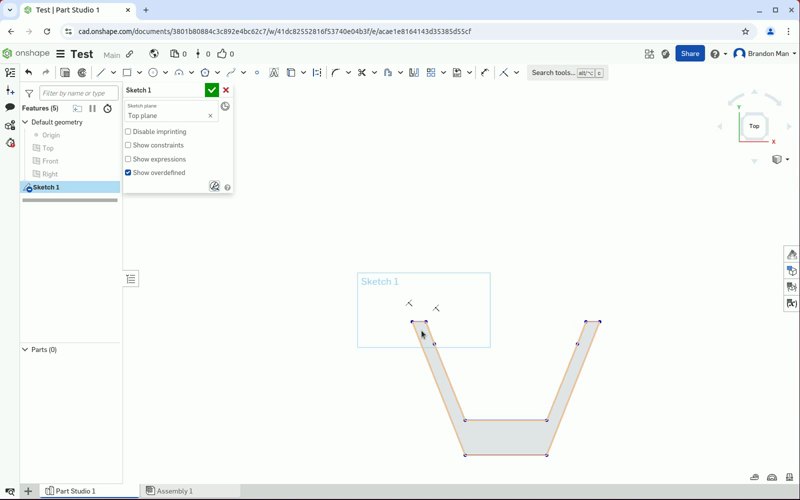
scroll(6)
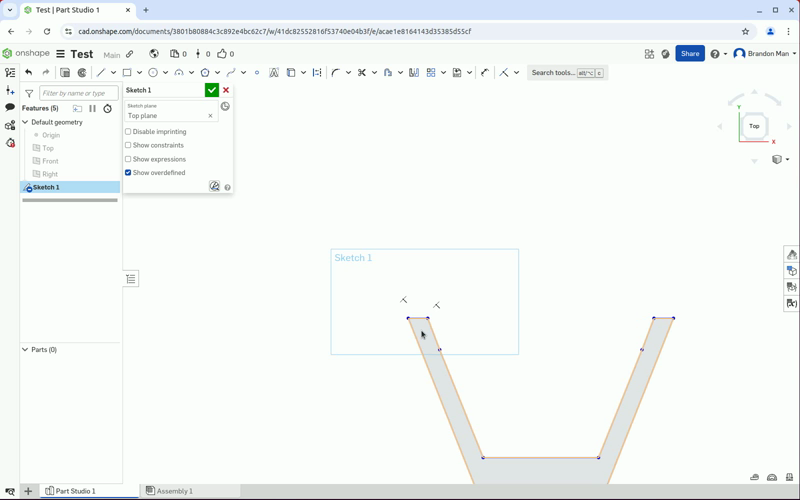
scroll(6)
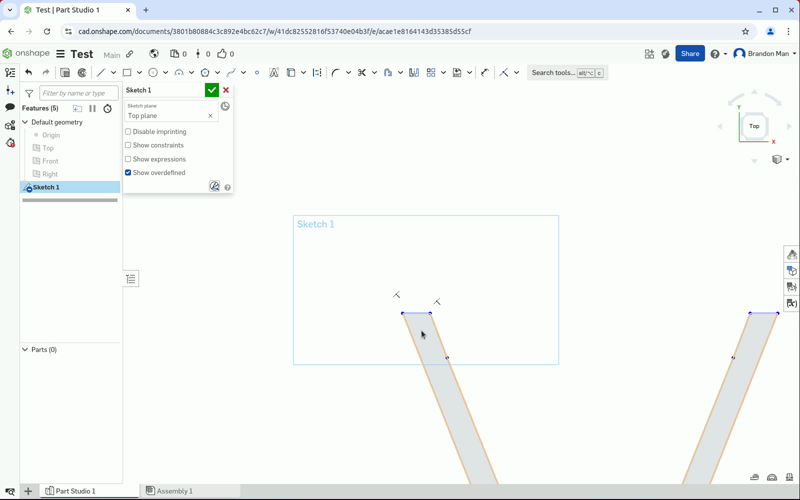
scroll(6)
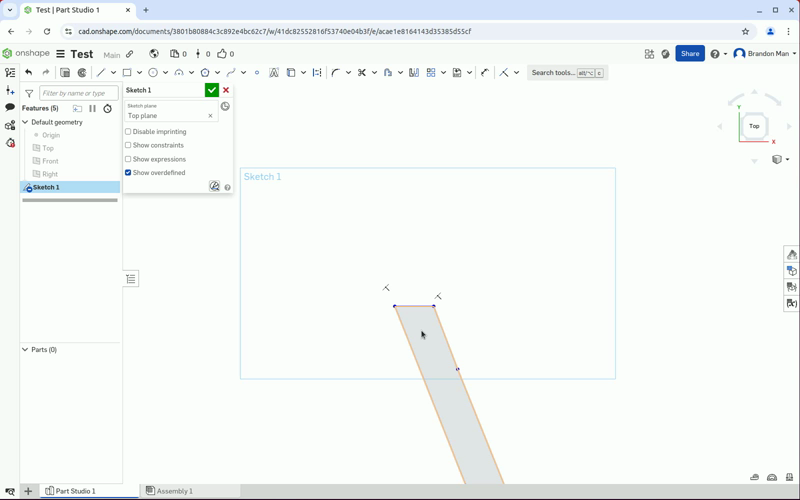
scroll(6)
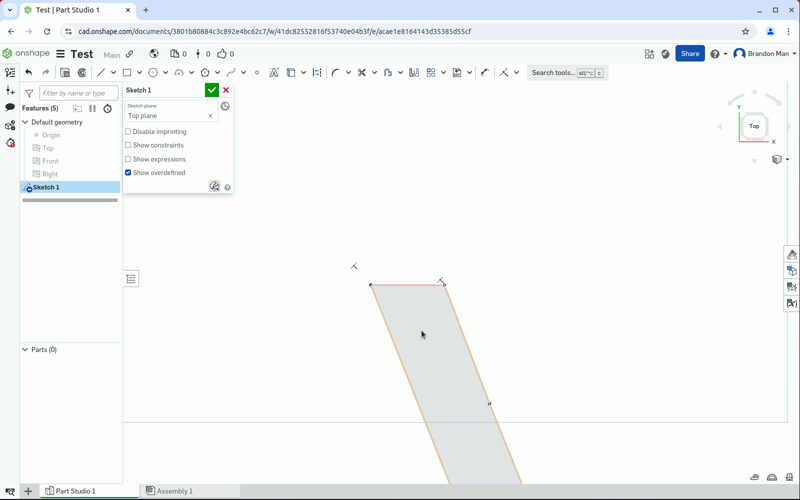
click(421, 330)
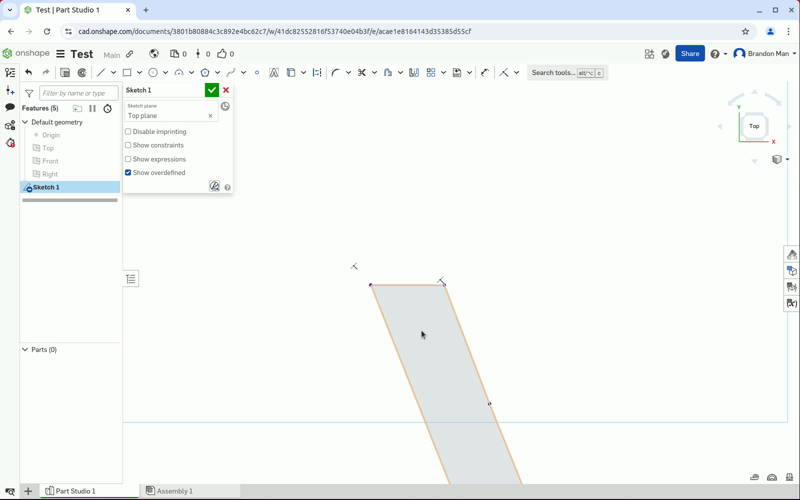
scroll(-6)
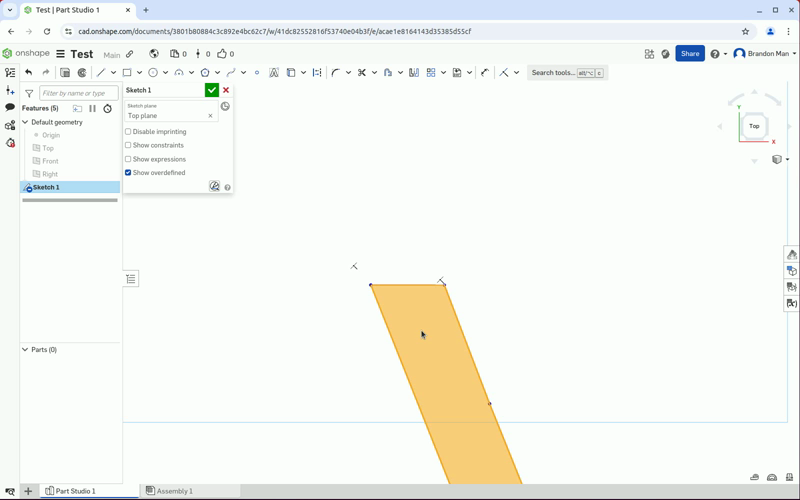
scroll(-6)
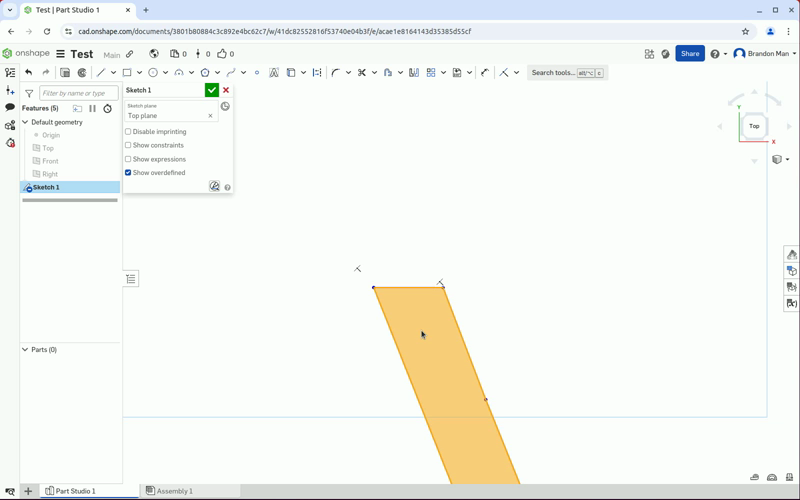
scroll(-6)
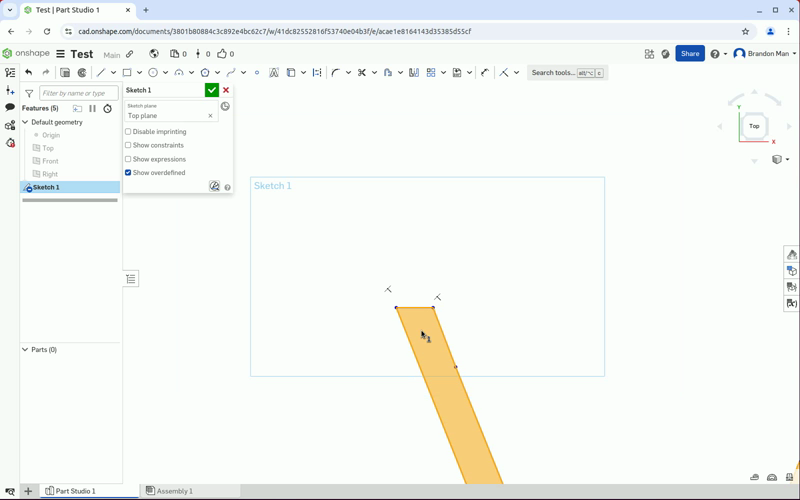
scroll(-6)
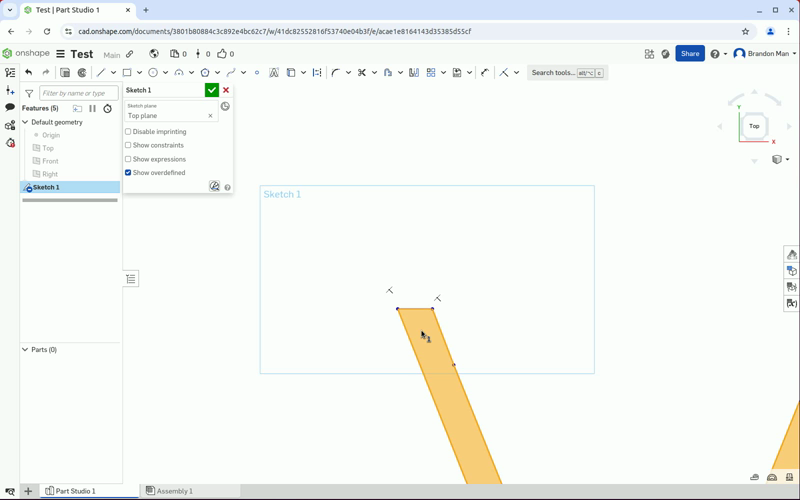
scroll(-6)
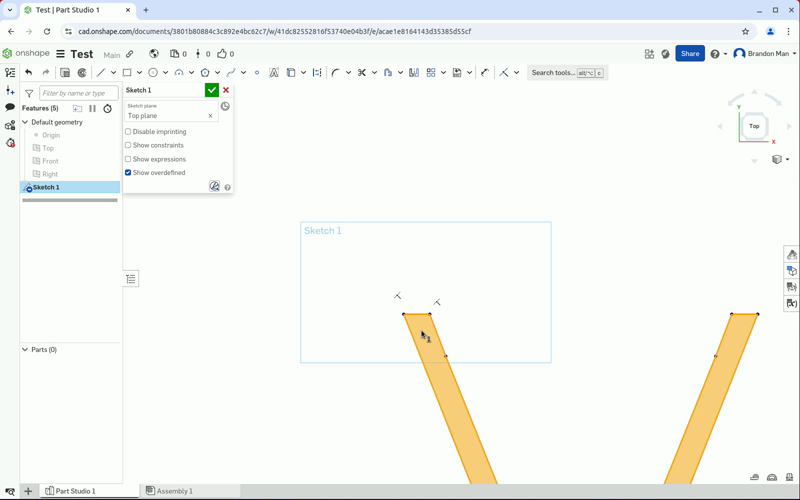
scroll(-6)
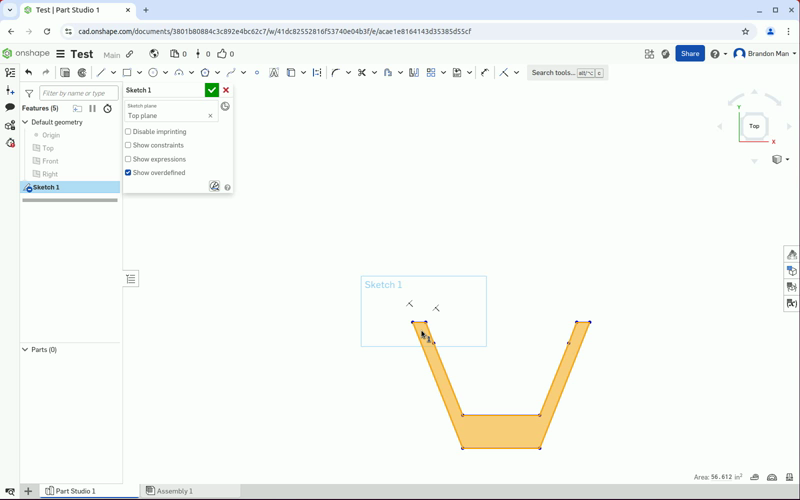
scroll(-6)
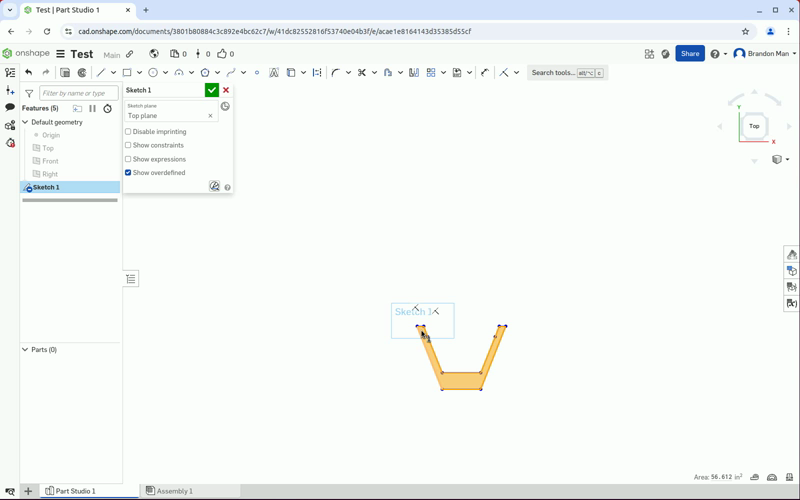
mouse_move(73, 352)
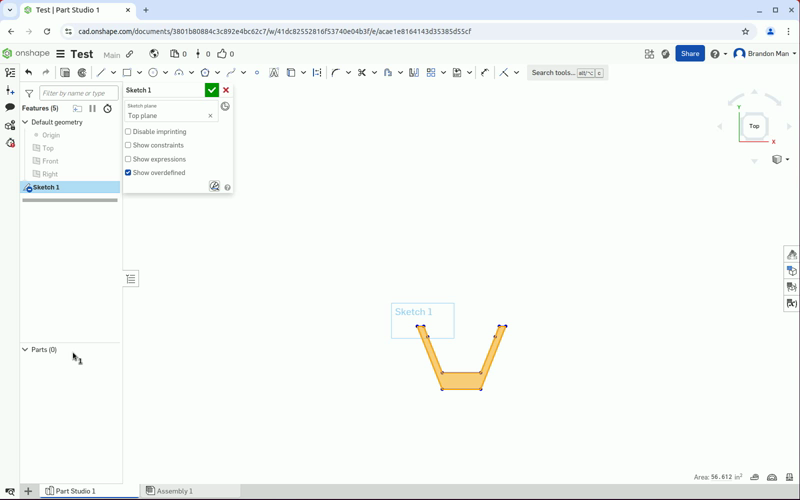
key(shift+y)
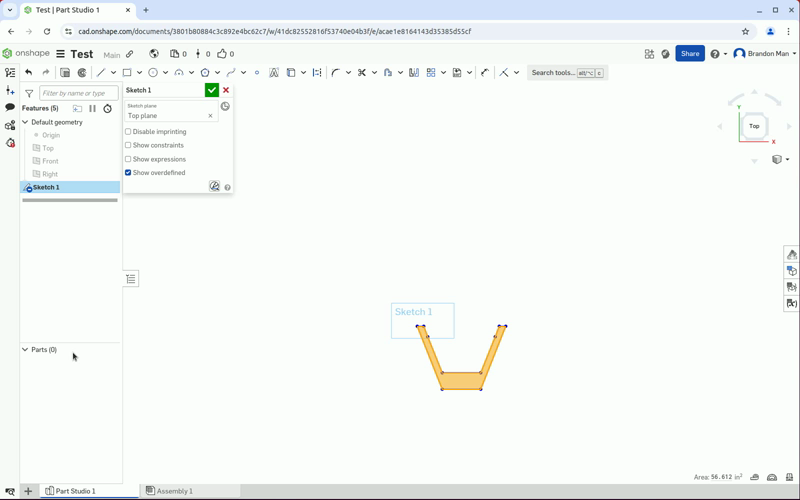
key(shift+e)
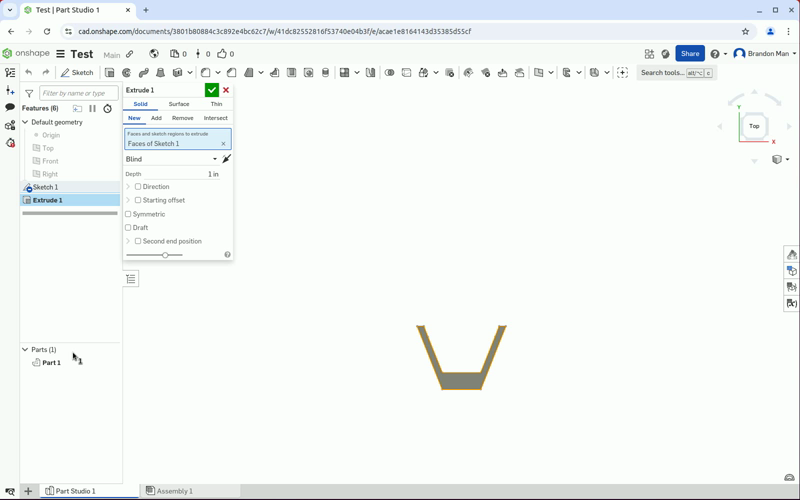
mouse_move(143, 106)
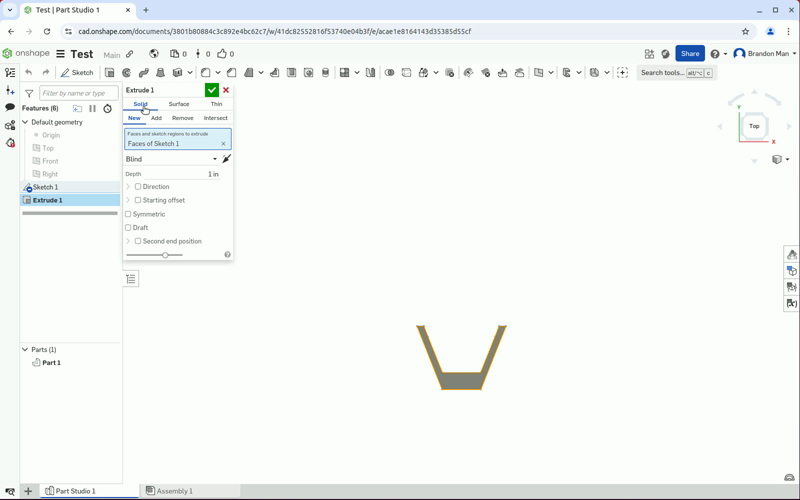
click(143, 106)
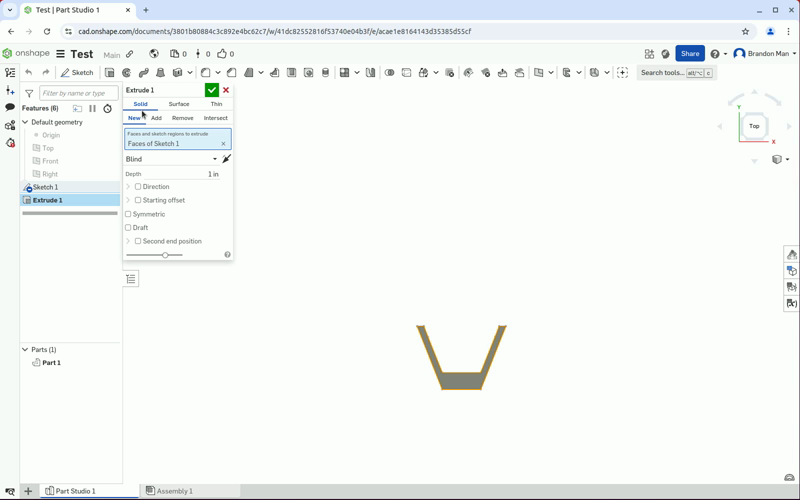
mouse_move(137, 120)
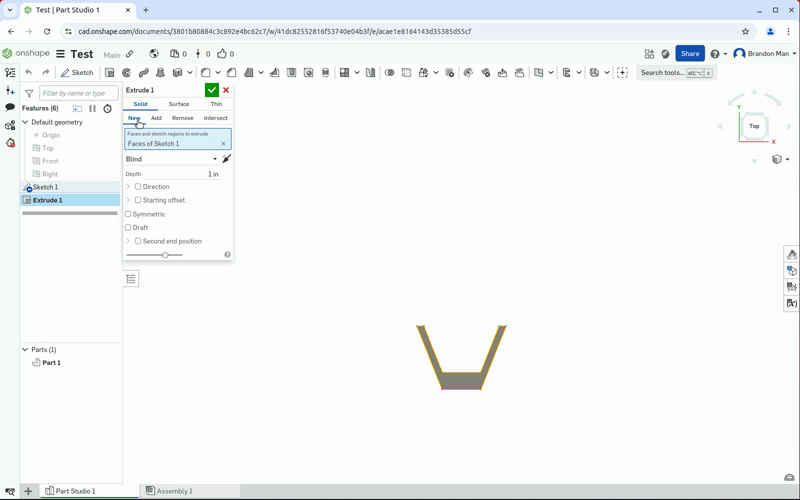
click(137, 120)
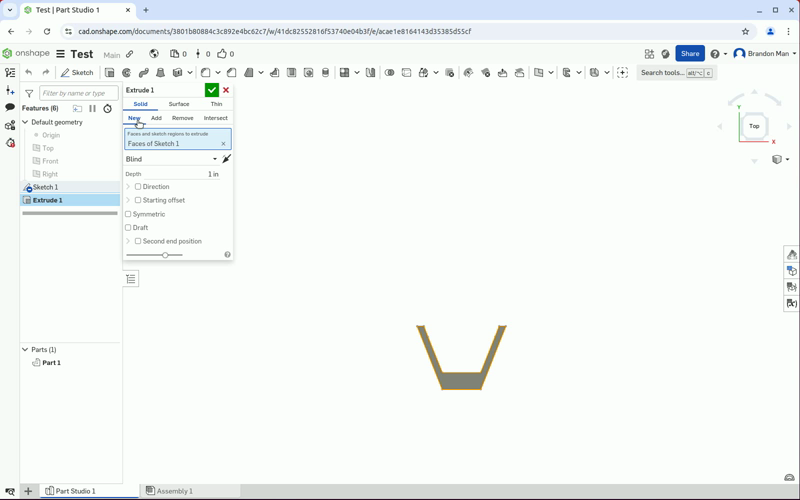
key(tab, 4)
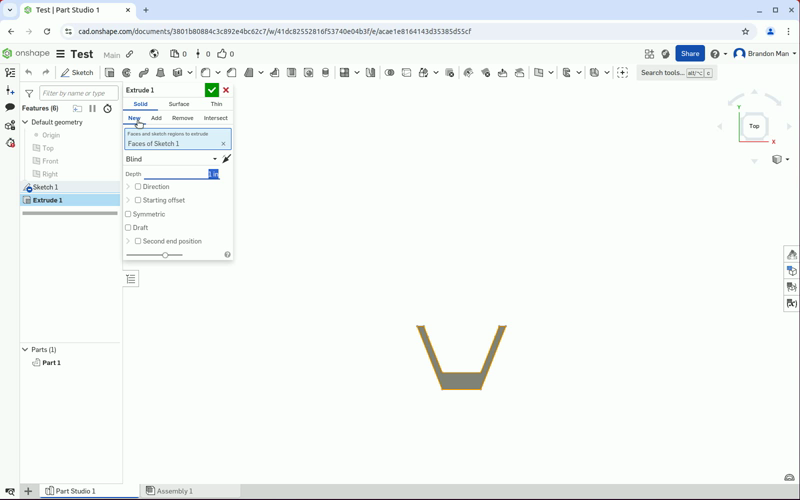
text(1.444)
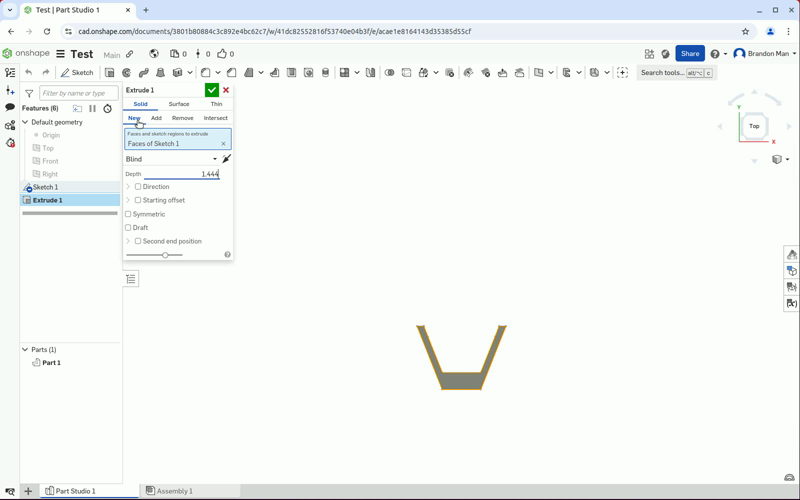
key(enter)
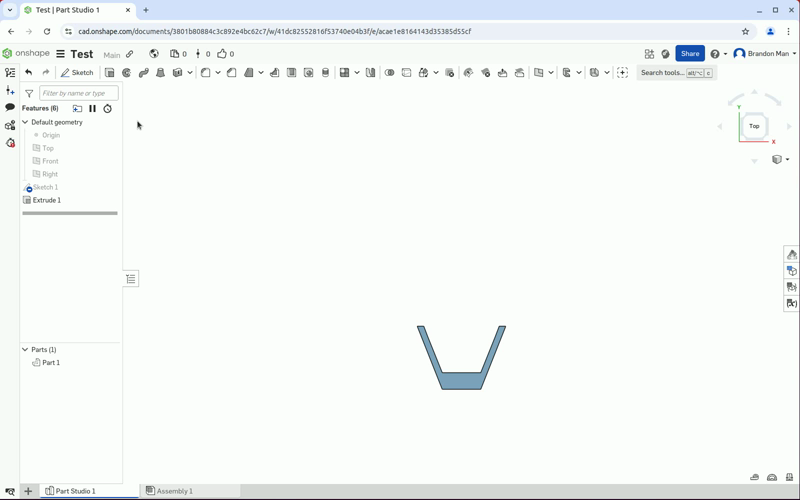
key(shift+h)
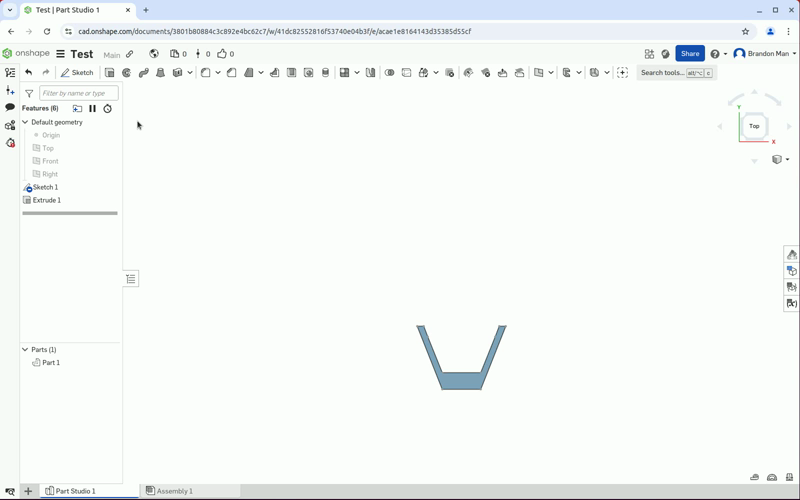
key(shift+h)
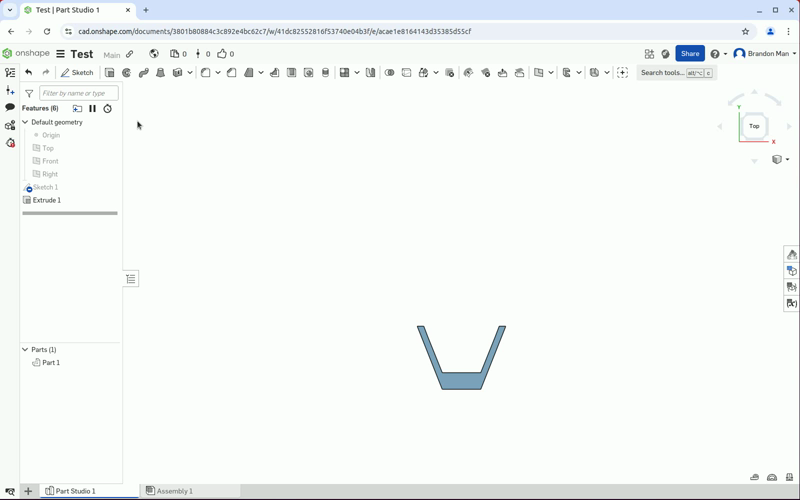
mouse_move(73, 189)
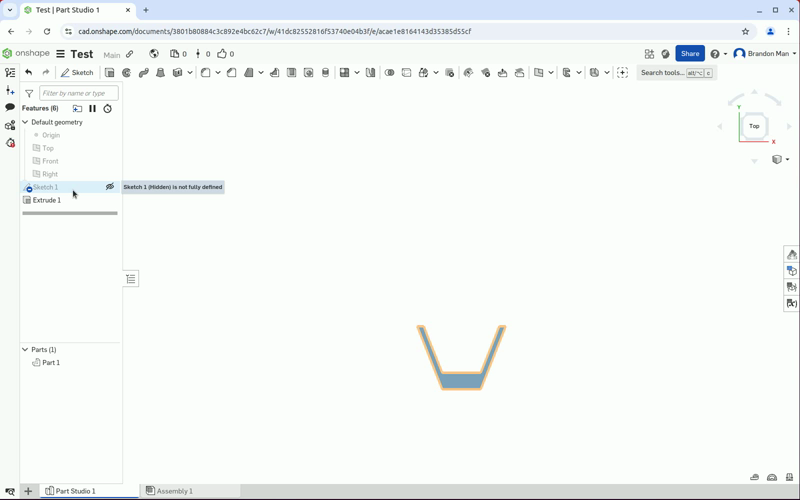
click(73, 189)
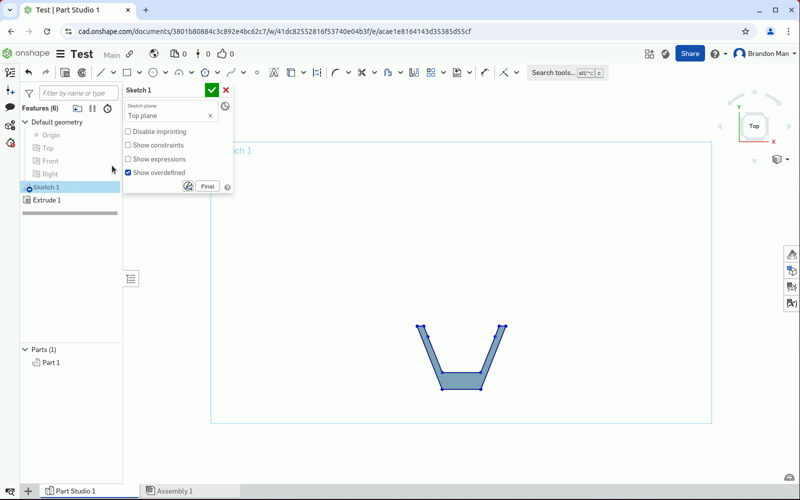
mouse_move(229, 92)
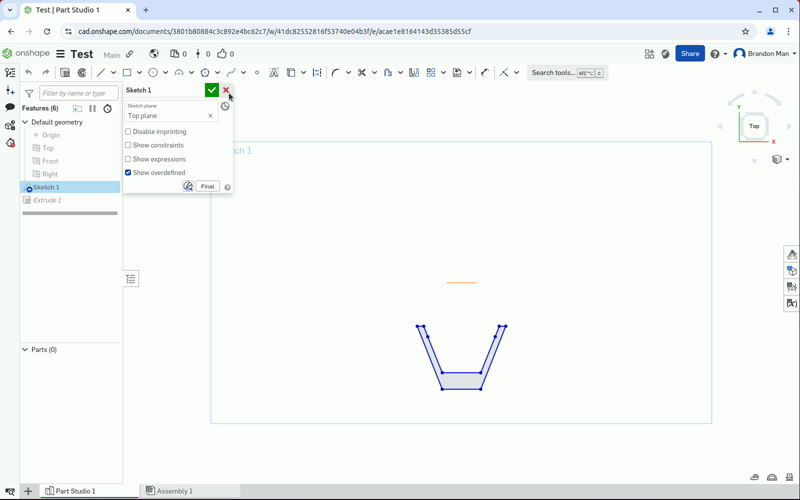
click(229, 92)
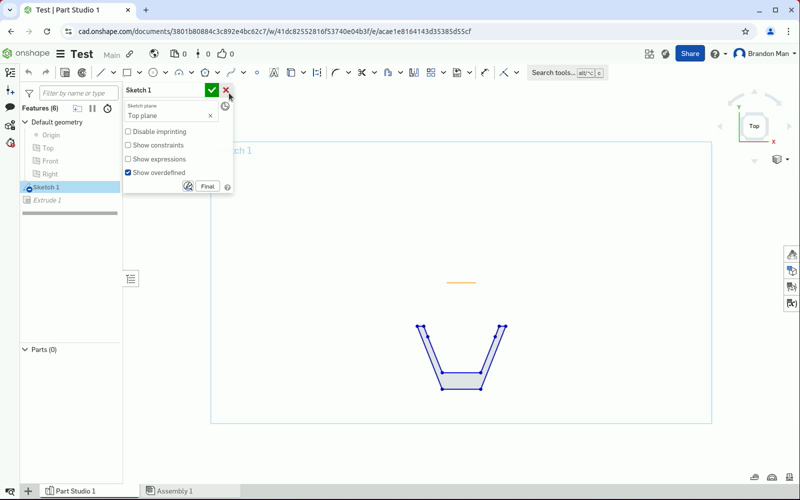
key(shift+s)
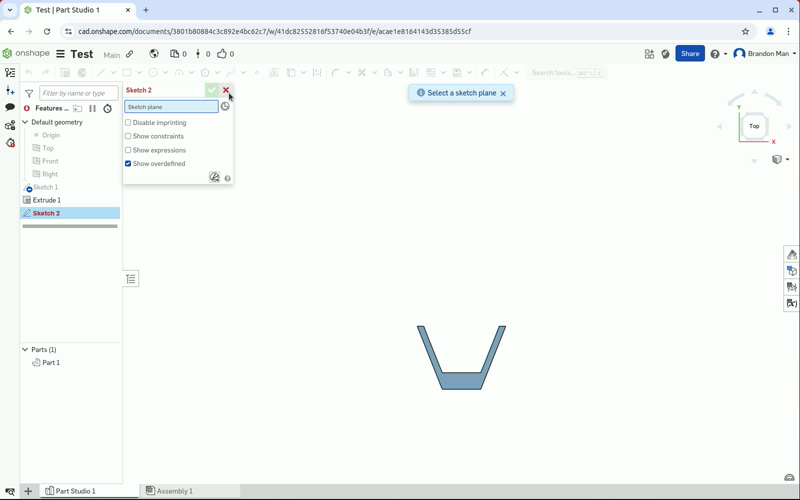
mouse_move(73, 150)
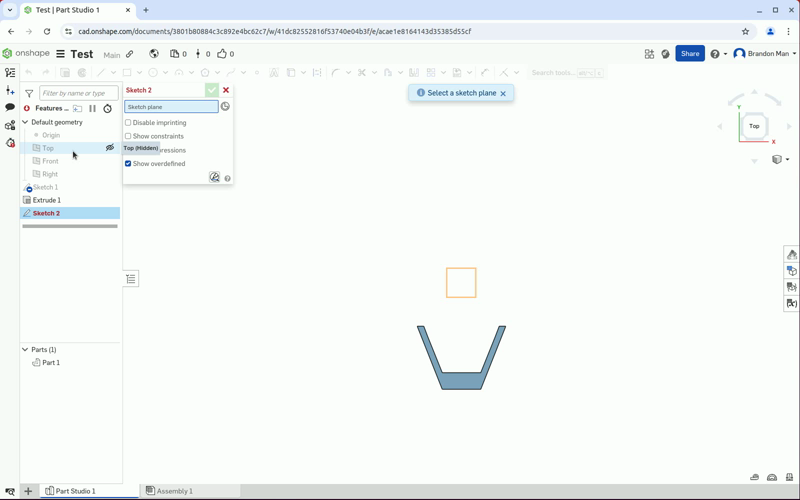
click(73, 150)
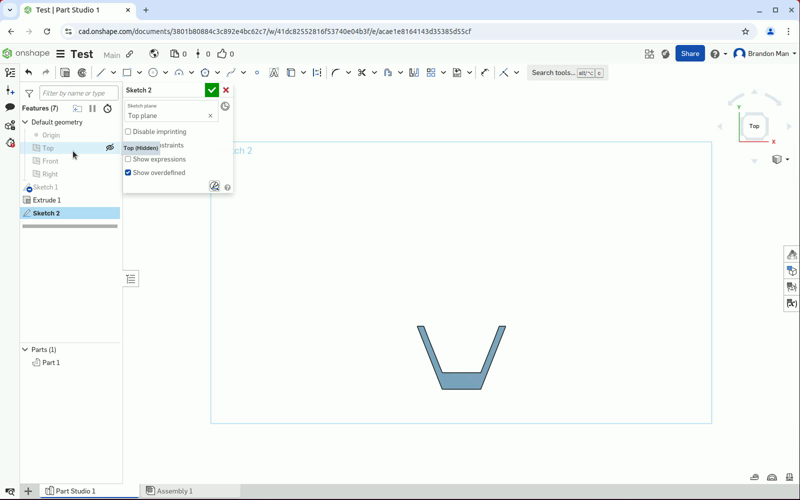
mouse_move(73, 352)
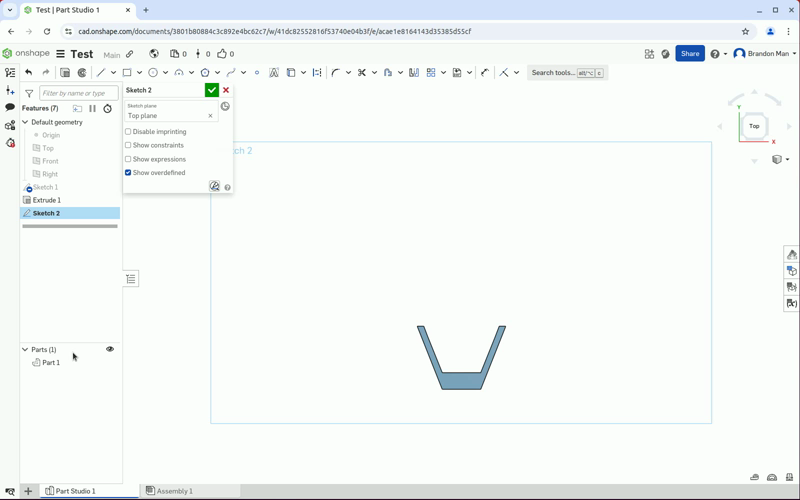
key(y)
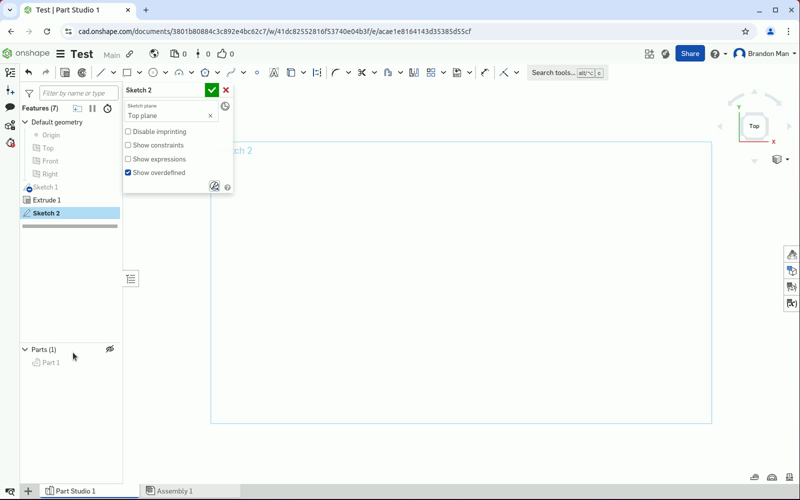
key(l)
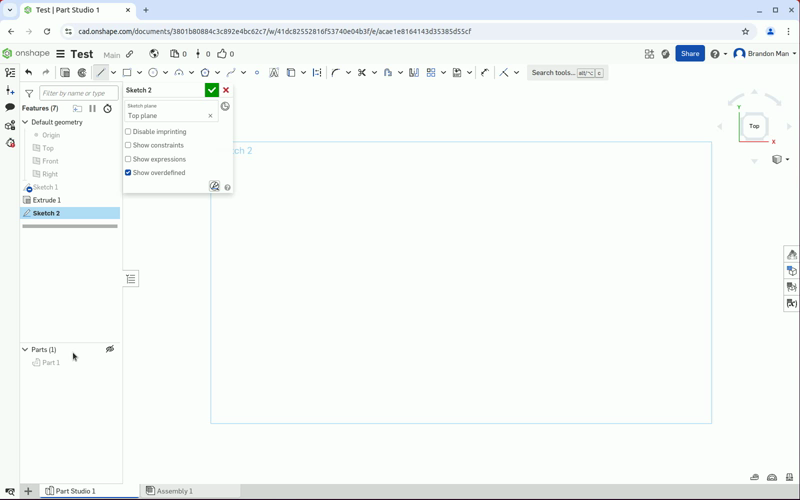
key_down(shift)
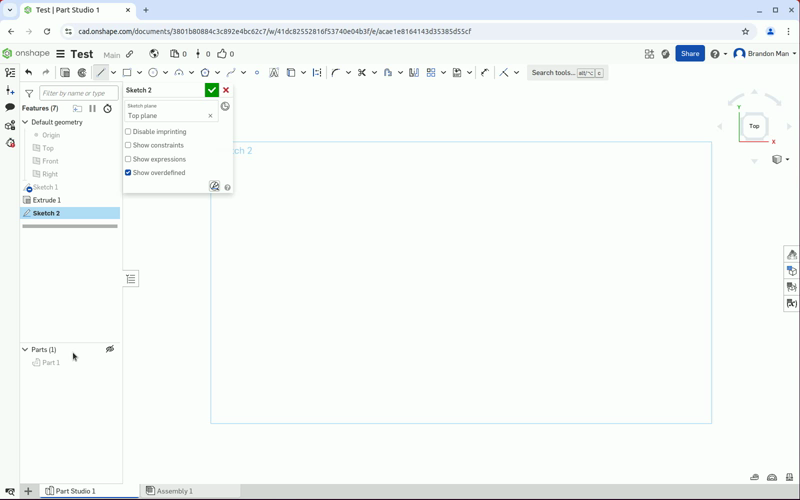
mouse_move(417, 326)
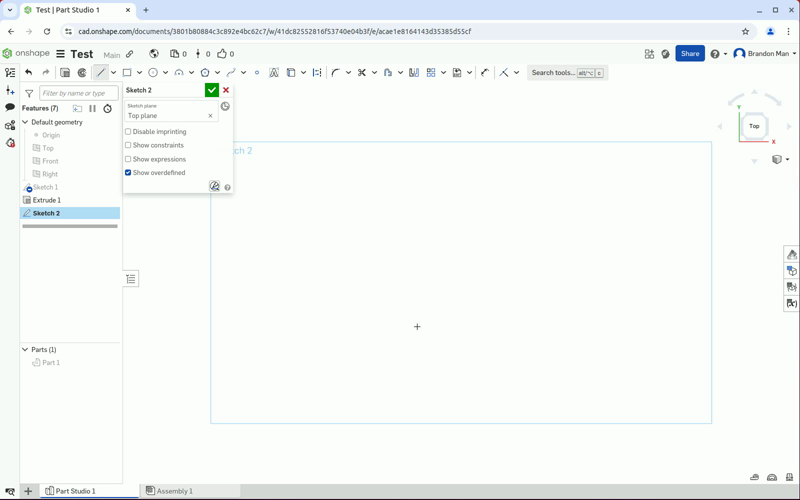
click(417, 326)
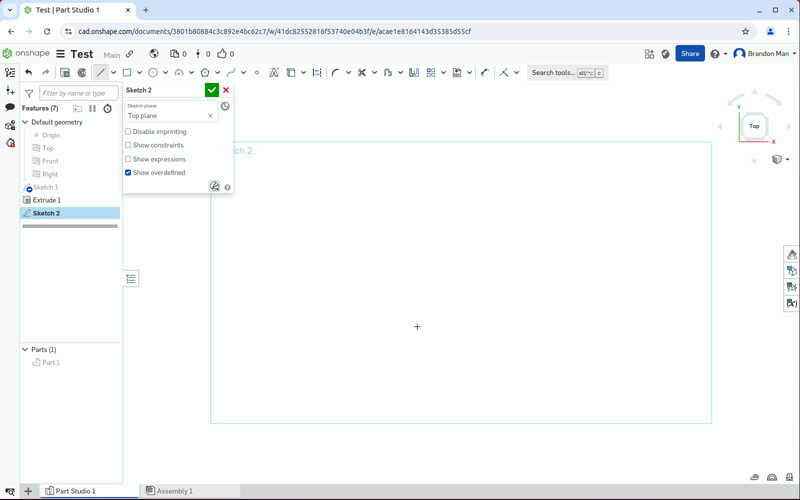
key_up(shift)
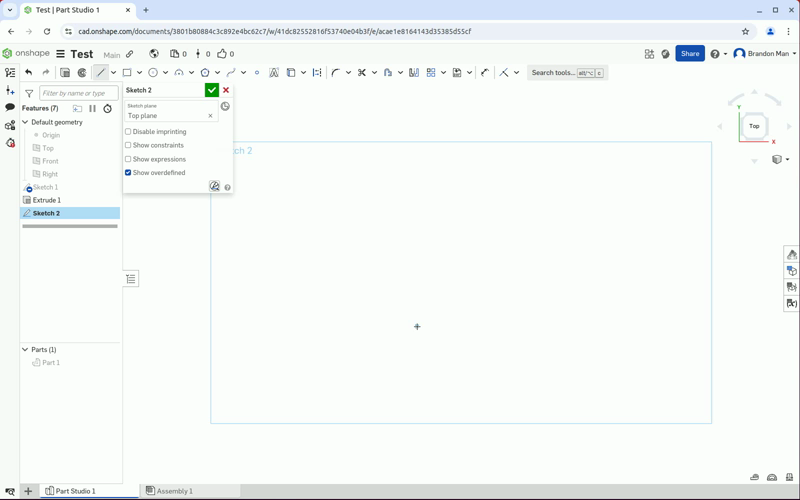
key_down(shift)
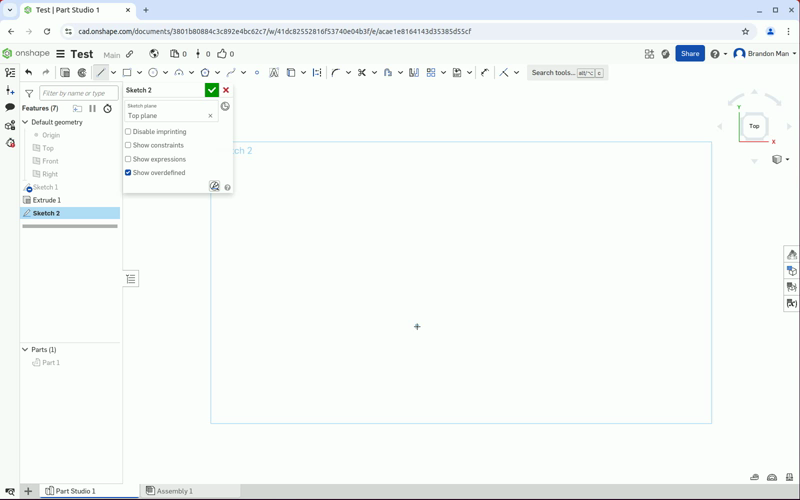
mouse_move(447, 326)
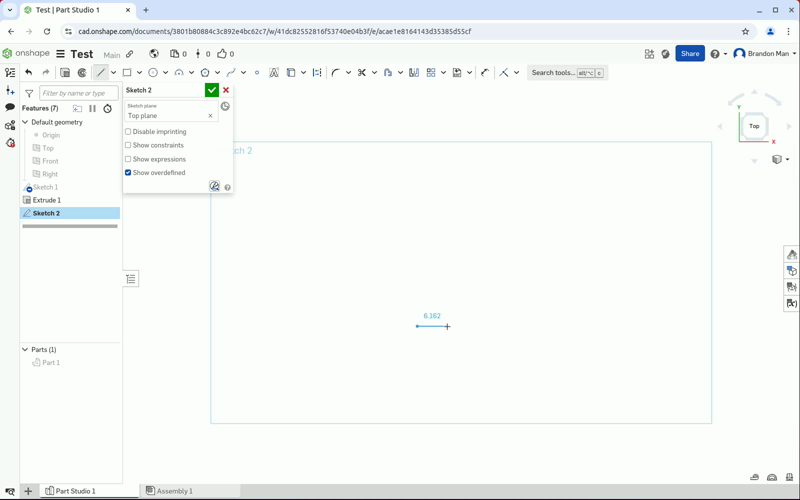
mouse_move(423, 326)
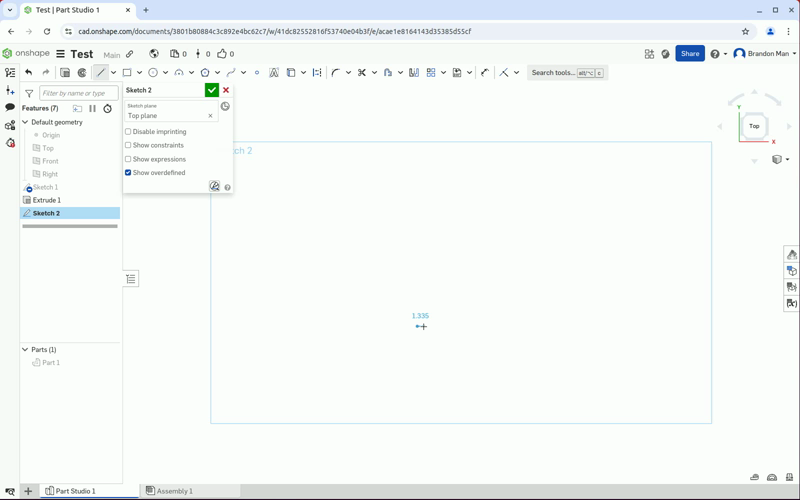
scroll(6)
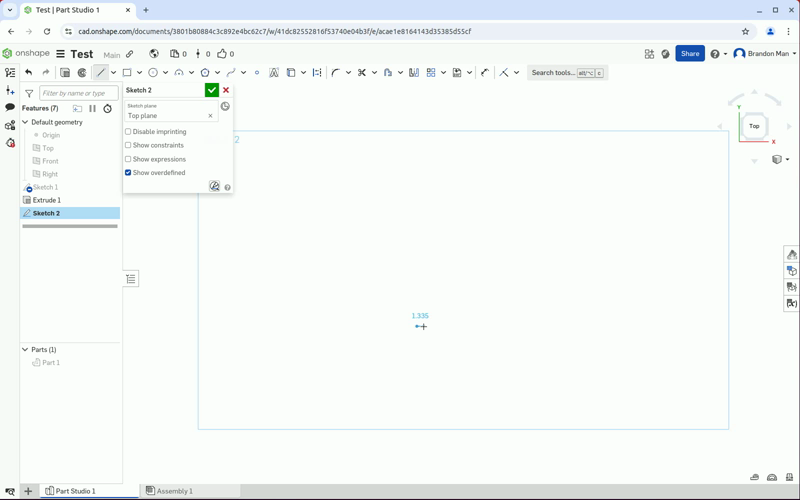
scroll(6)
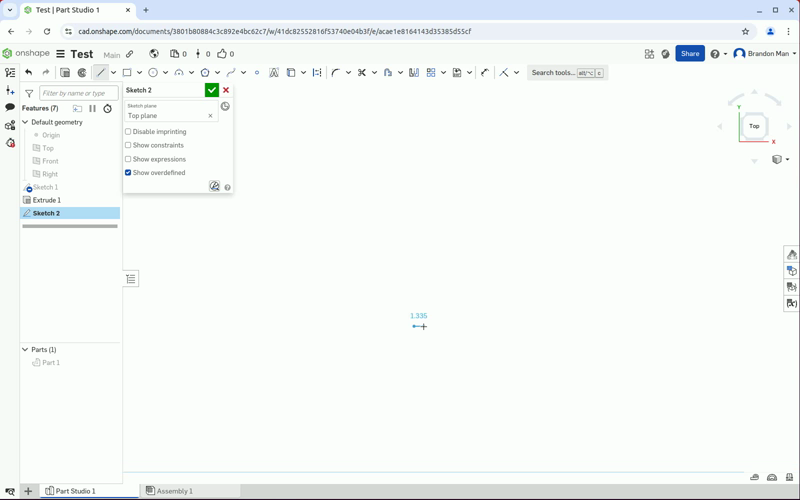
scroll(6)
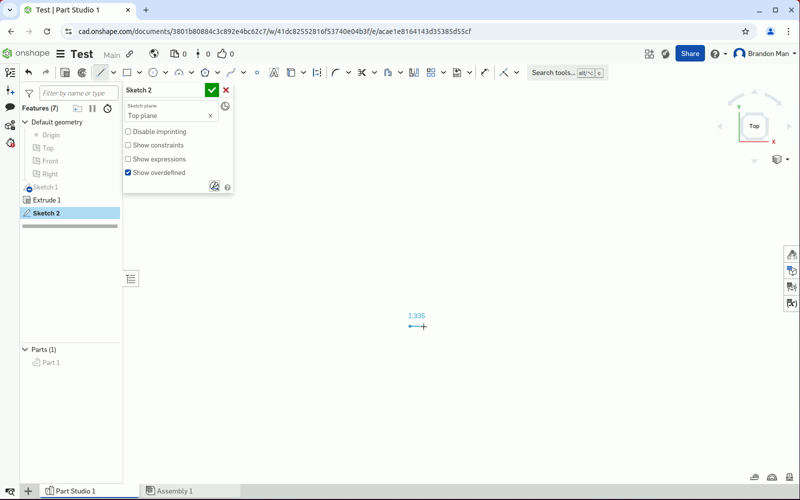
scroll(6)
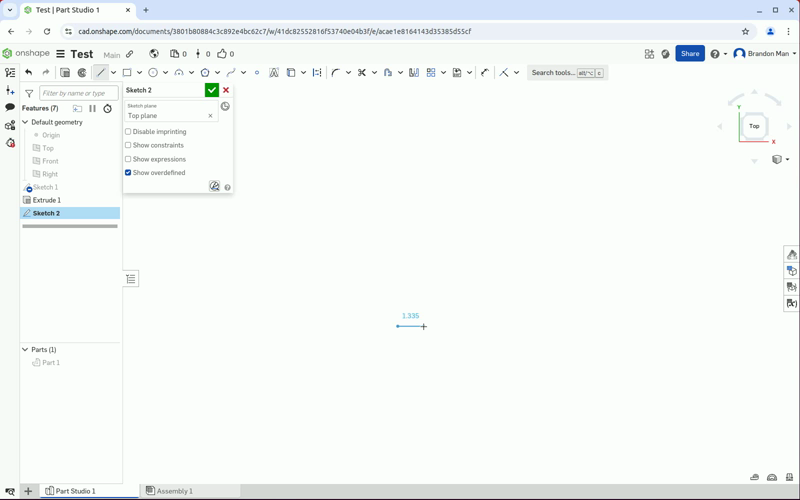
scroll(6)
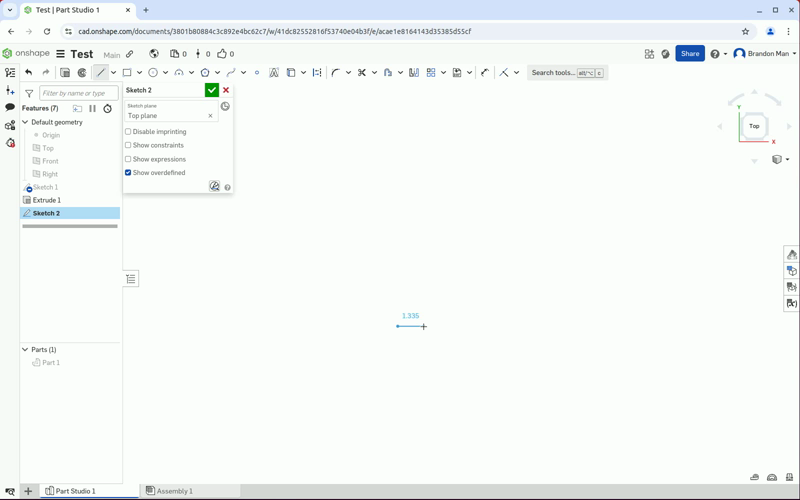
scroll(6)
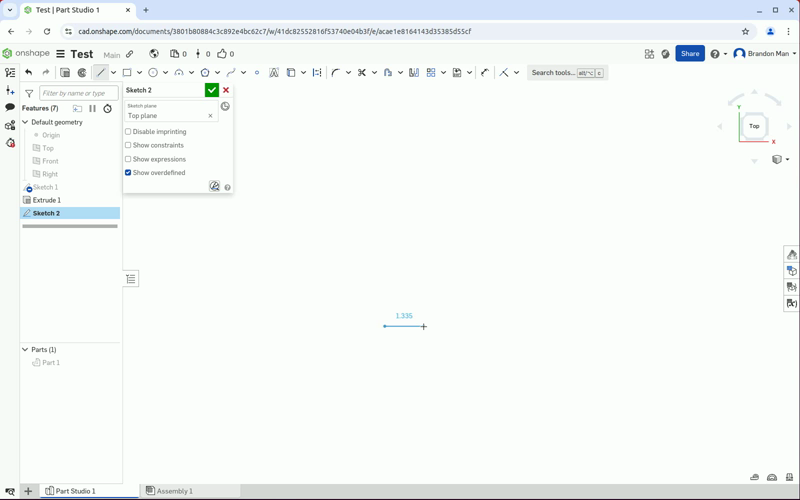
scroll(6)
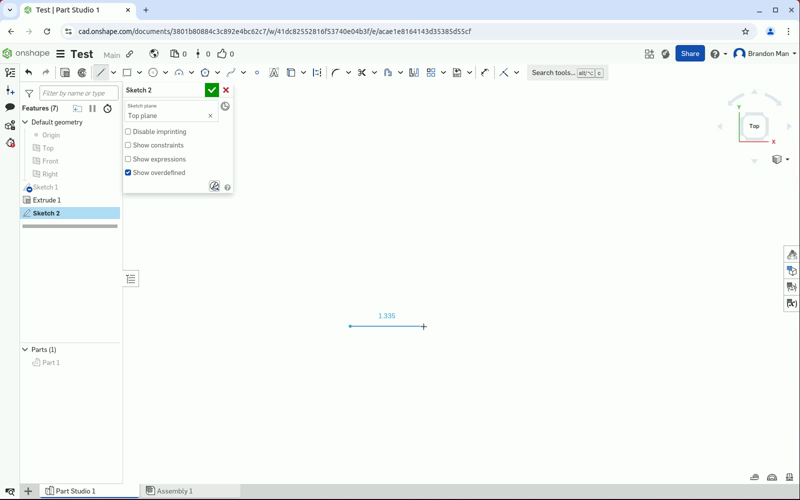
click(423, 326)
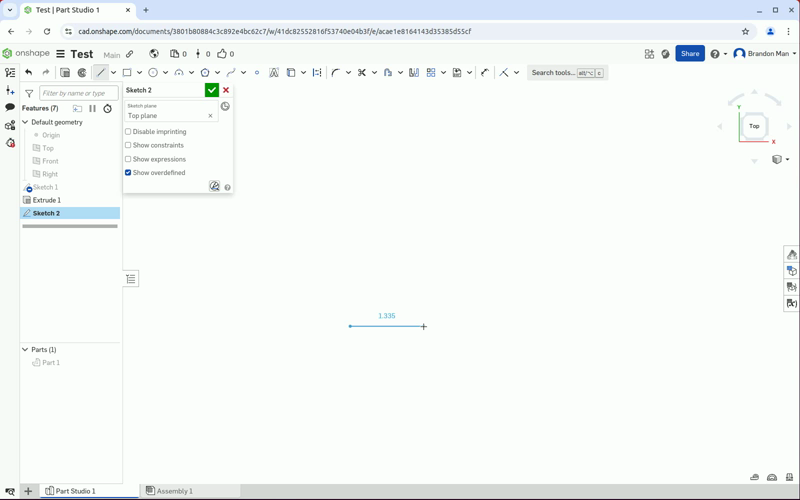
scroll(-6)
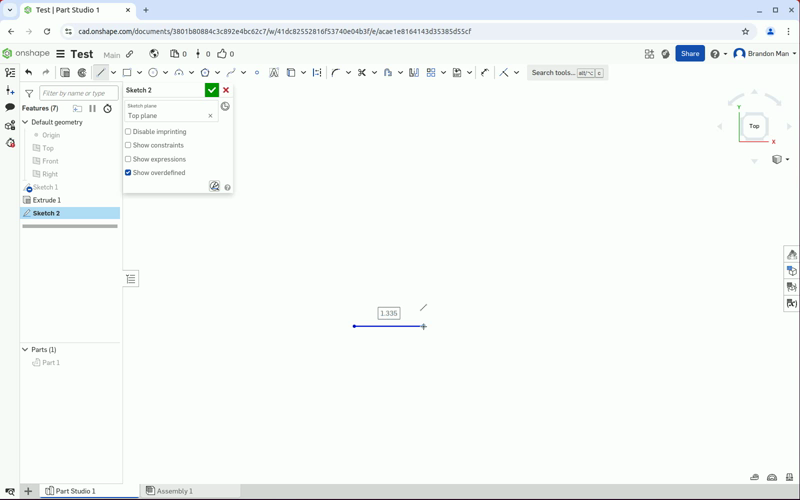
scroll(-6)
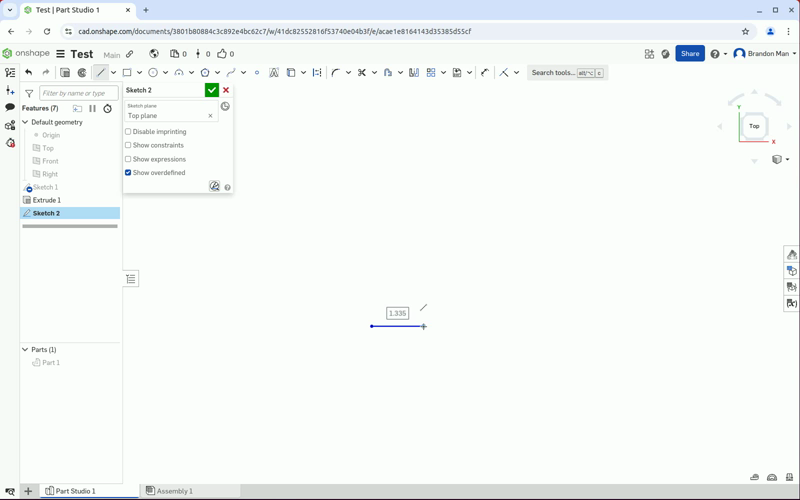
scroll(-6)
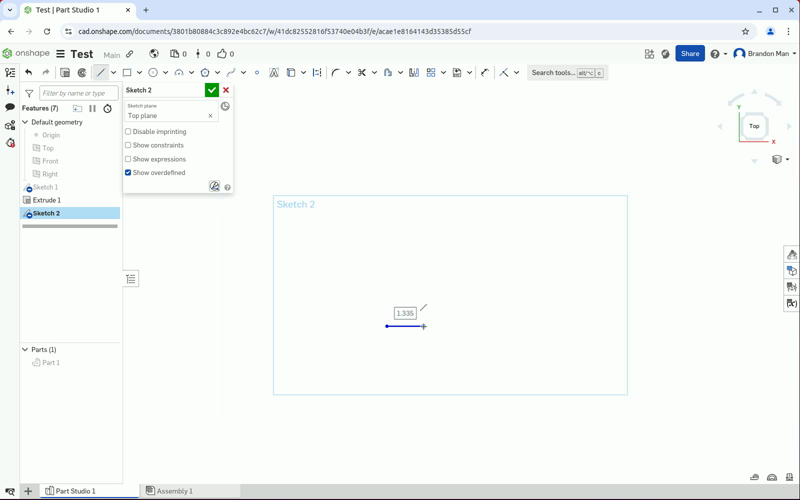
scroll(-6)
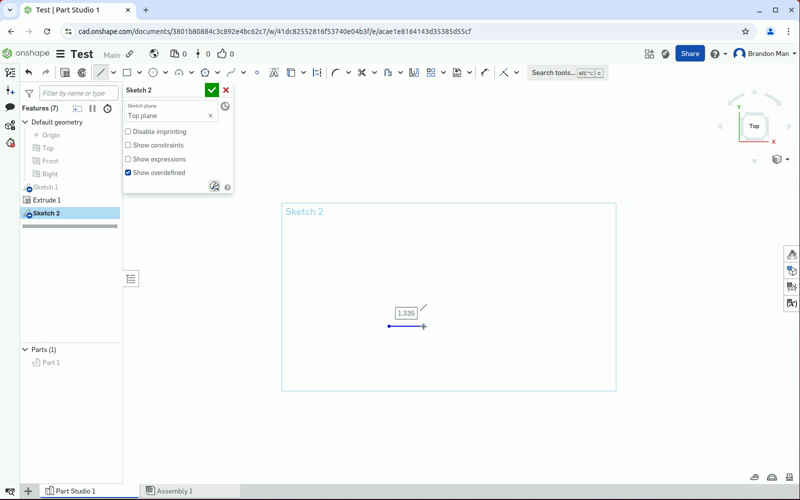
scroll(-6)
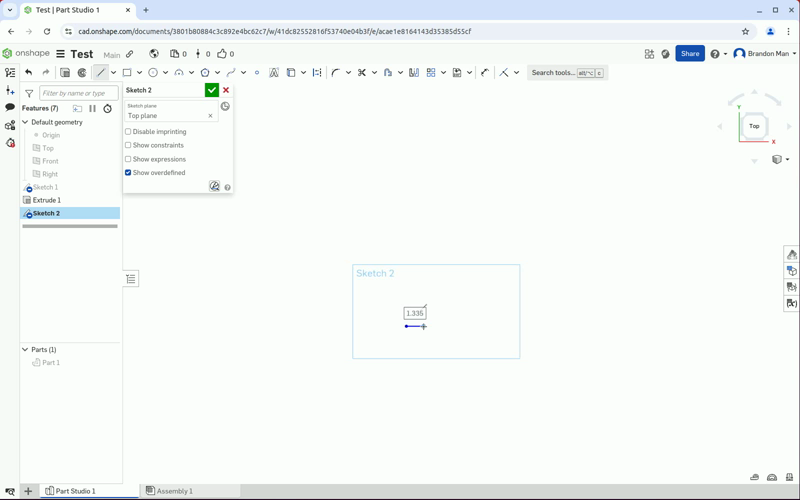
scroll(-6)
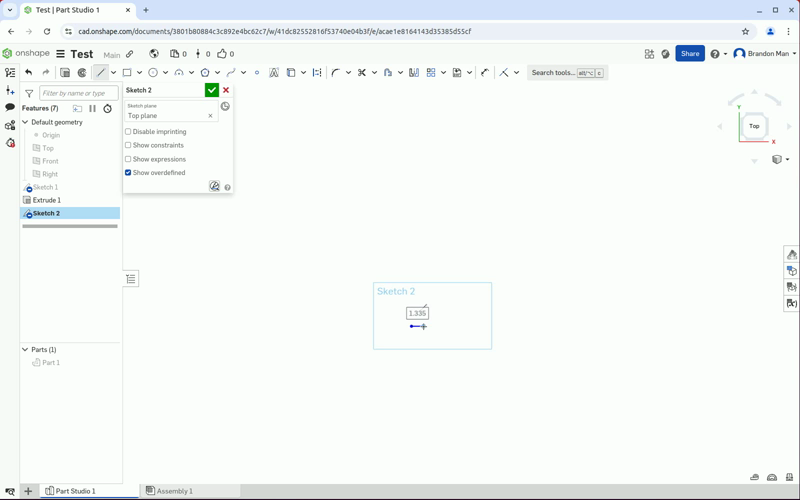
scroll(-6)
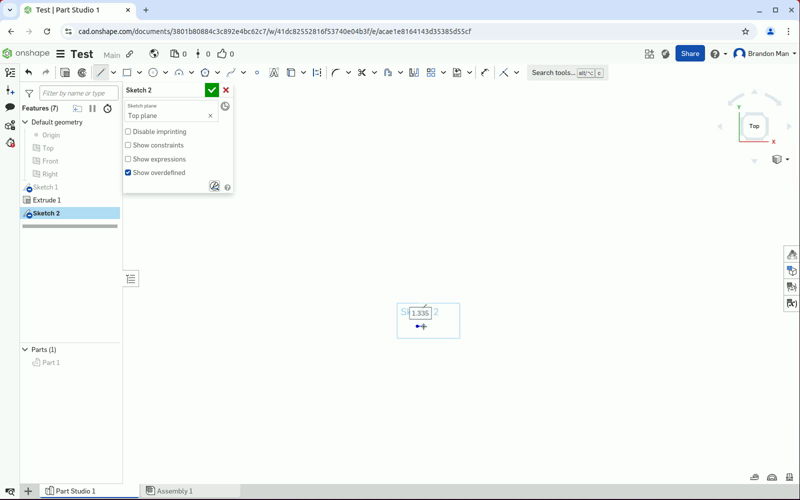
key_up(shift)
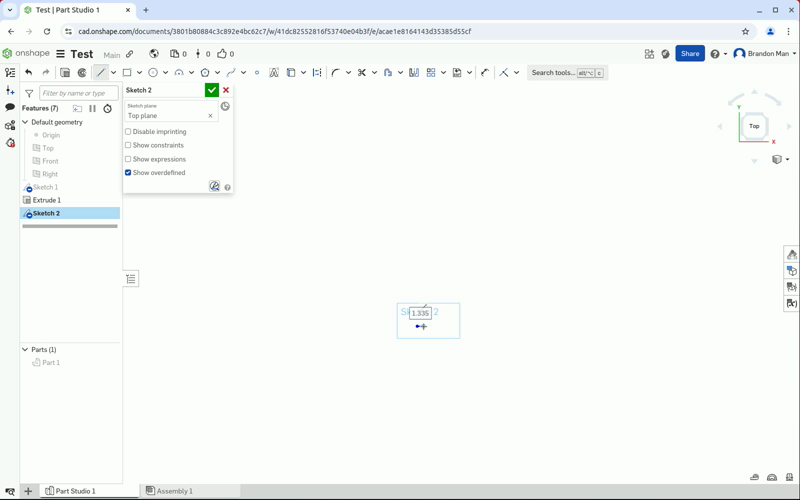
key_down(shift)
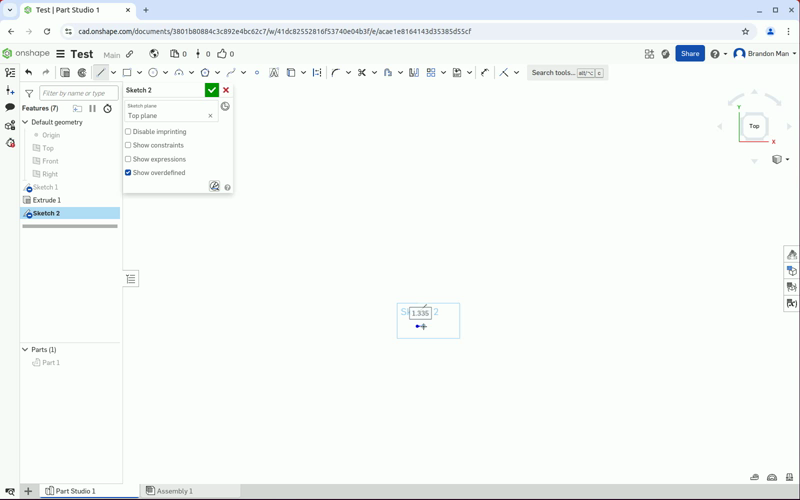
mouse_move(499, 326)
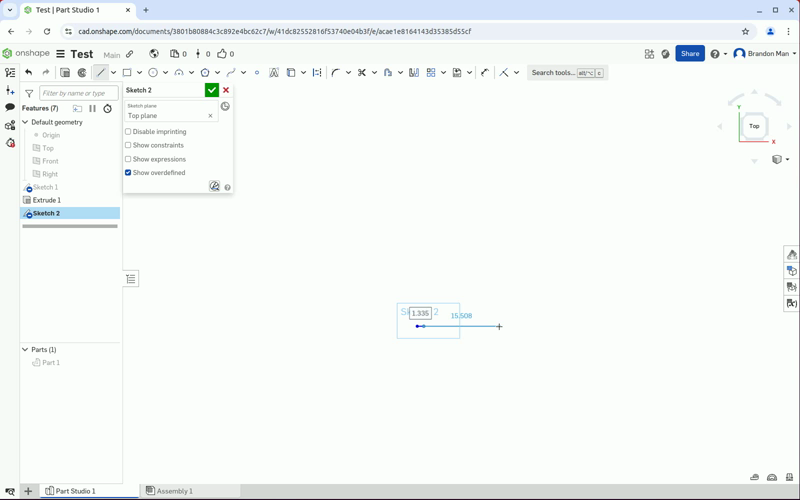
click(499, 326)
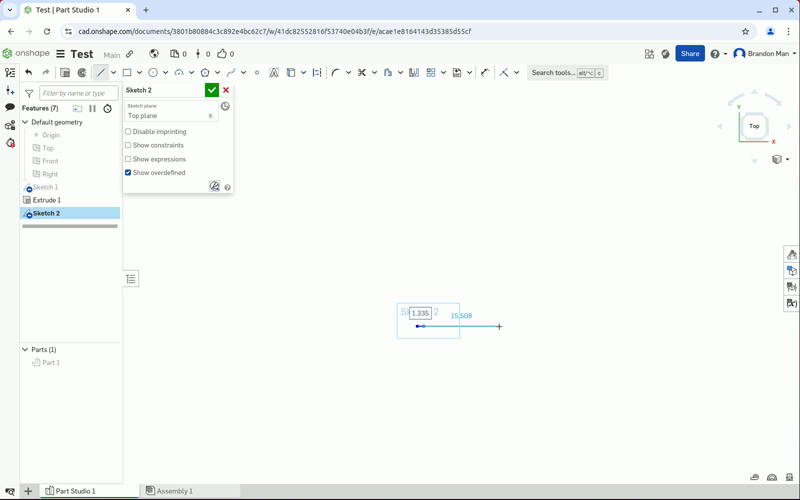
key_up(shift)
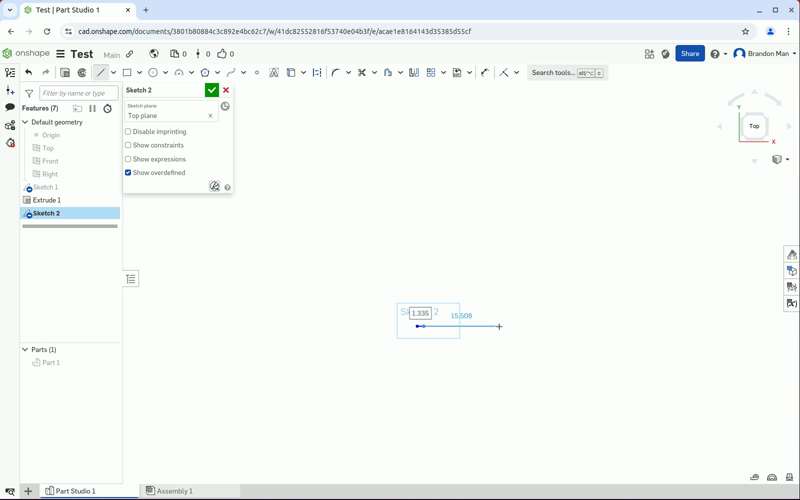
key_down(shift)
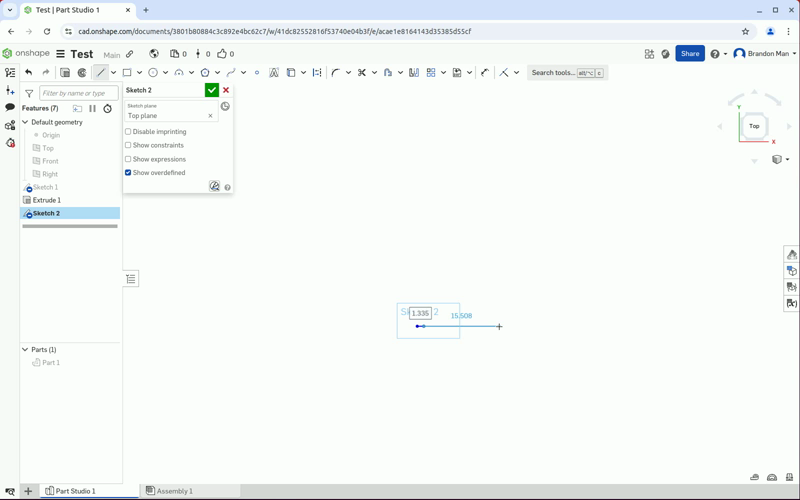
mouse_move(529, 326)
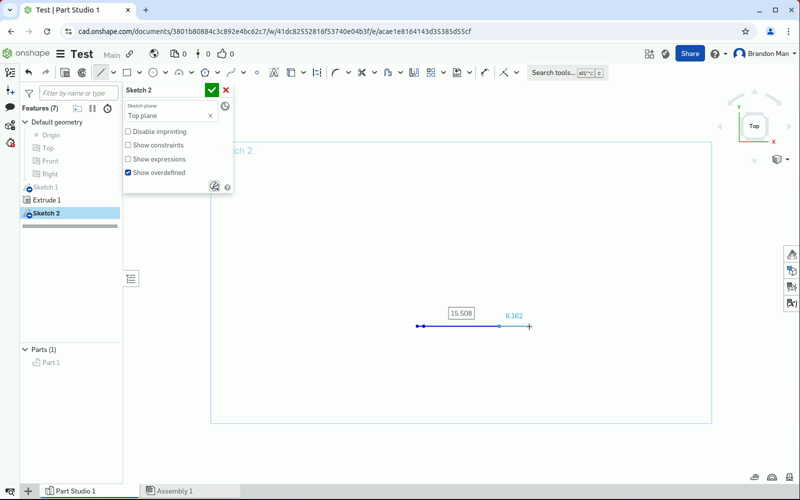
mouse_move(505, 326)
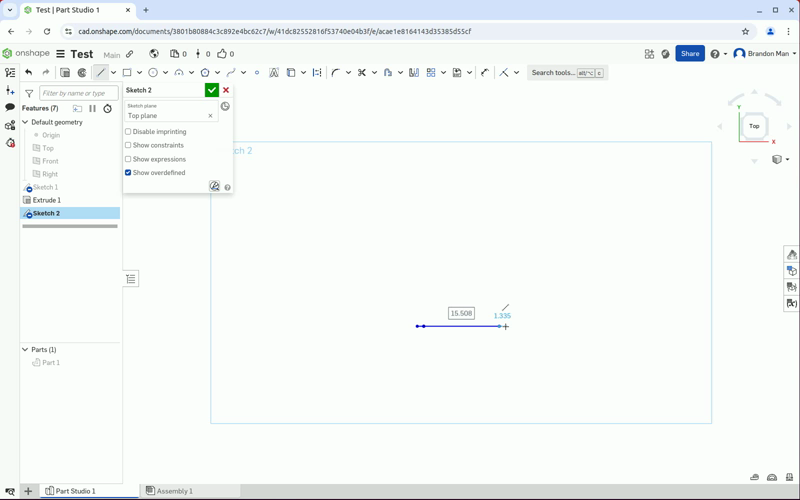
scroll(6)
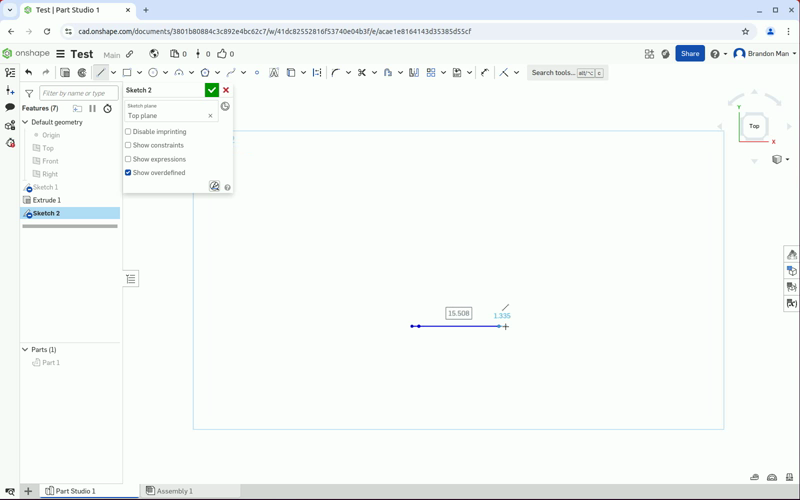
scroll(6)
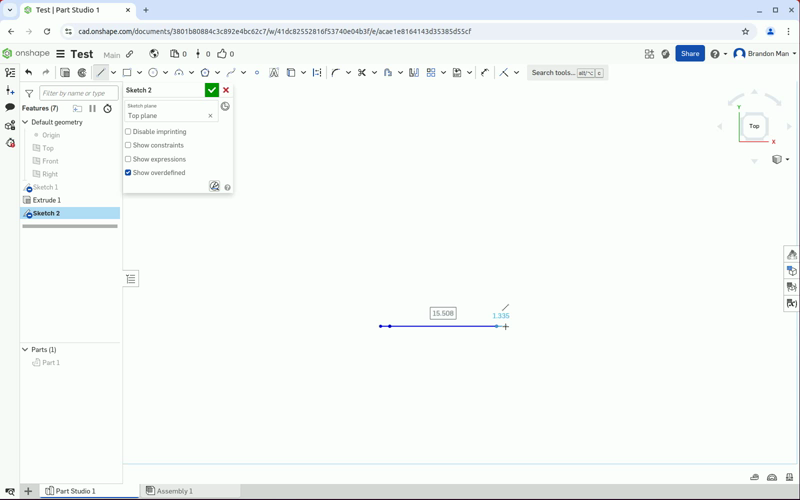
scroll(6)
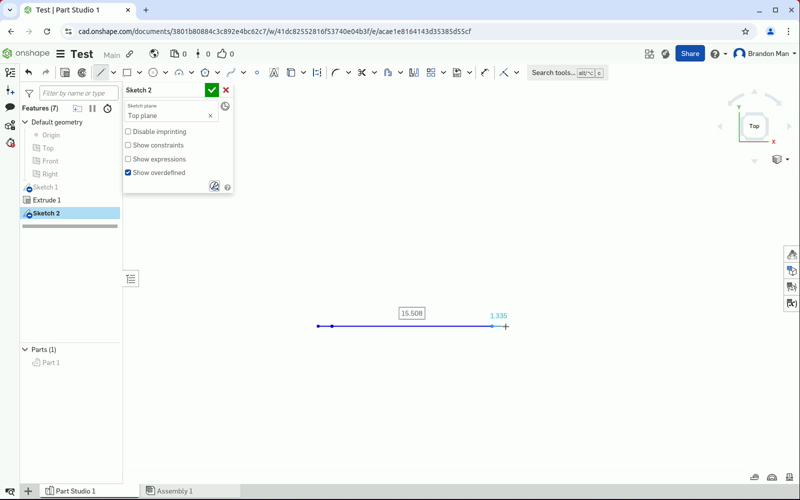
scroll(6)
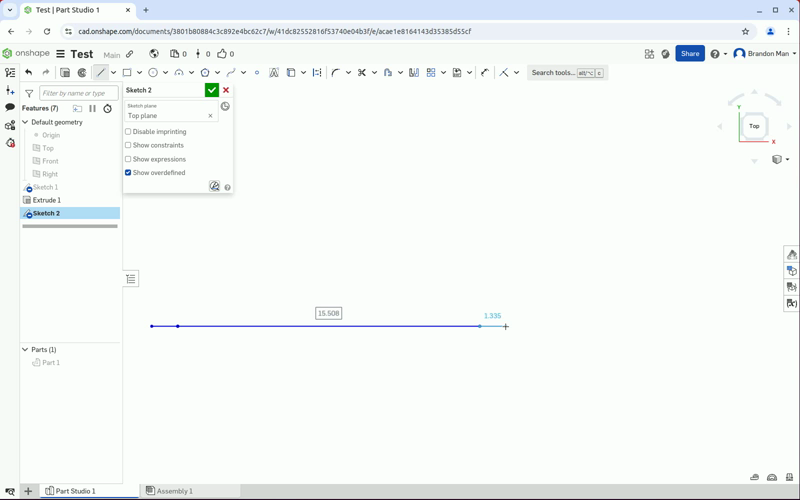
scroll(6)
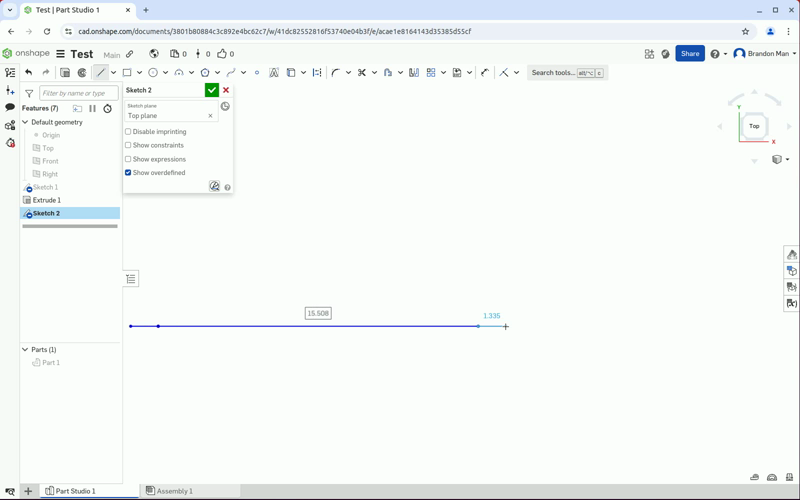
scroll(6)
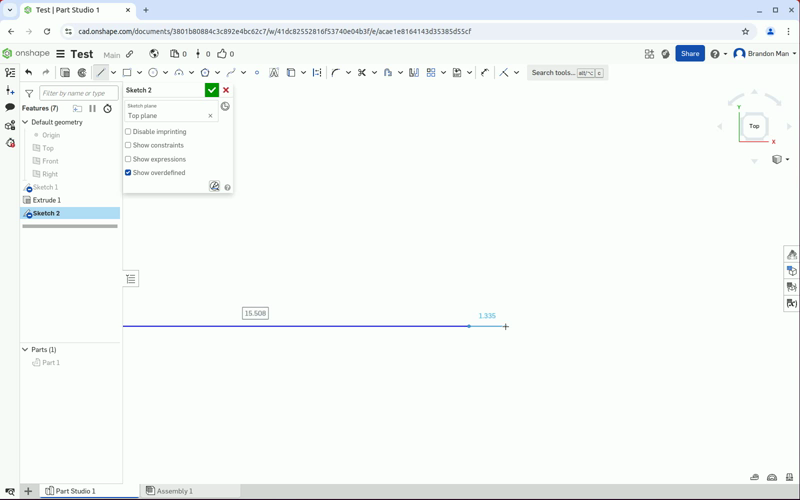
scroll(6)
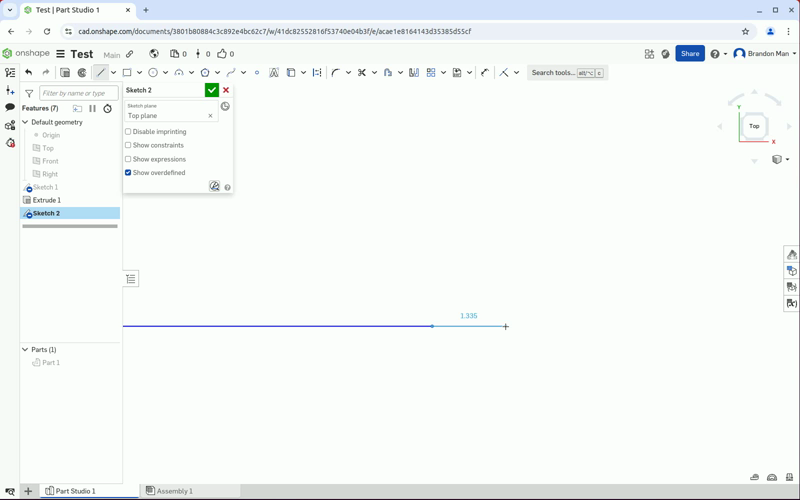
click(505, 326)
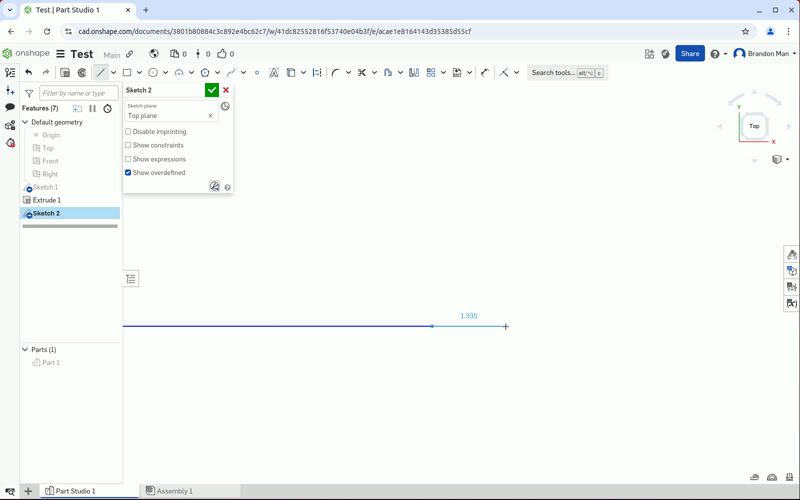
scroll(-6)
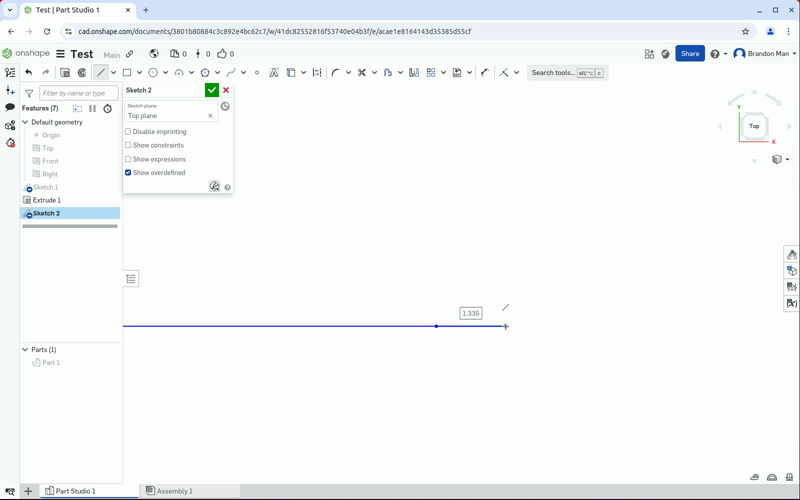
scroll(-6)
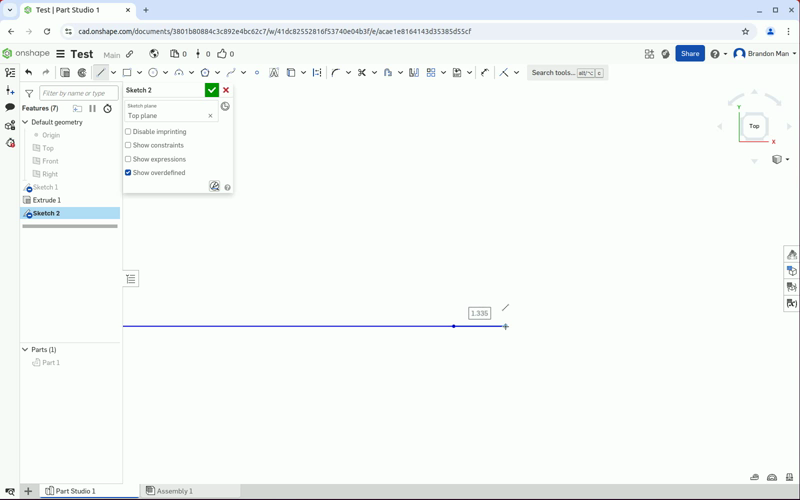
scroll(-6)
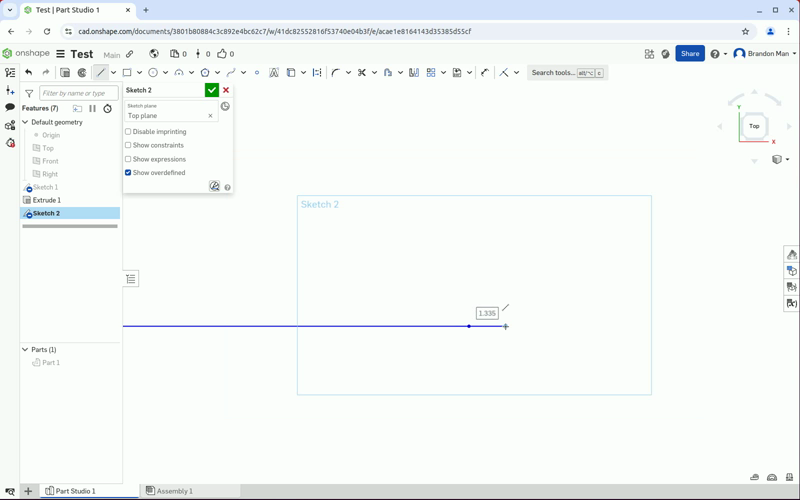
scroll(-6)
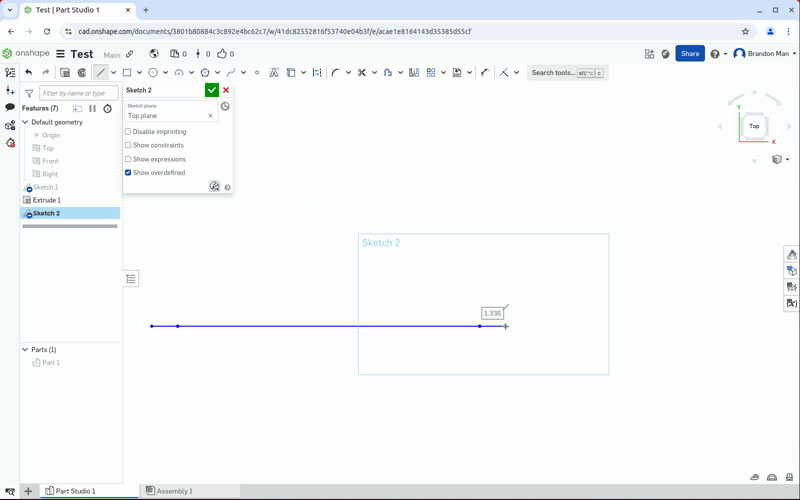
scroll(-6)
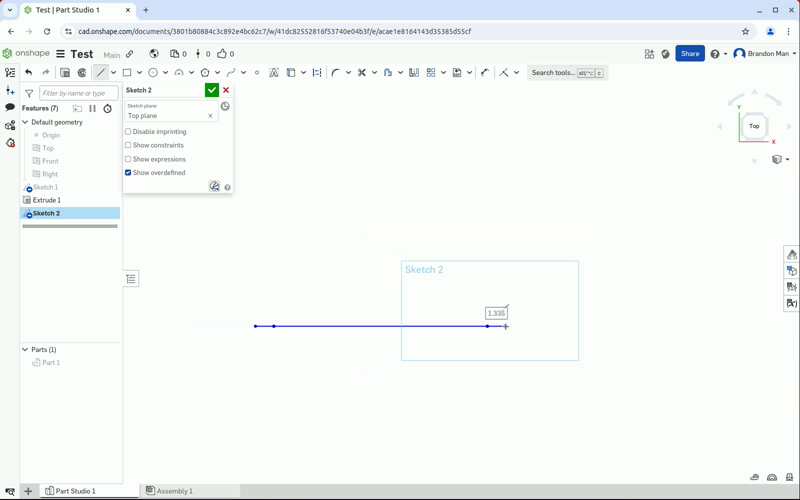
scroll(-6)
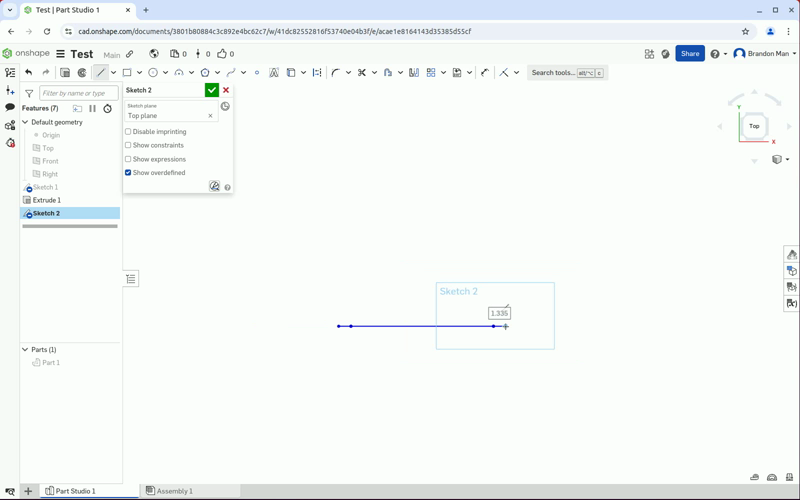
scroll(-6)
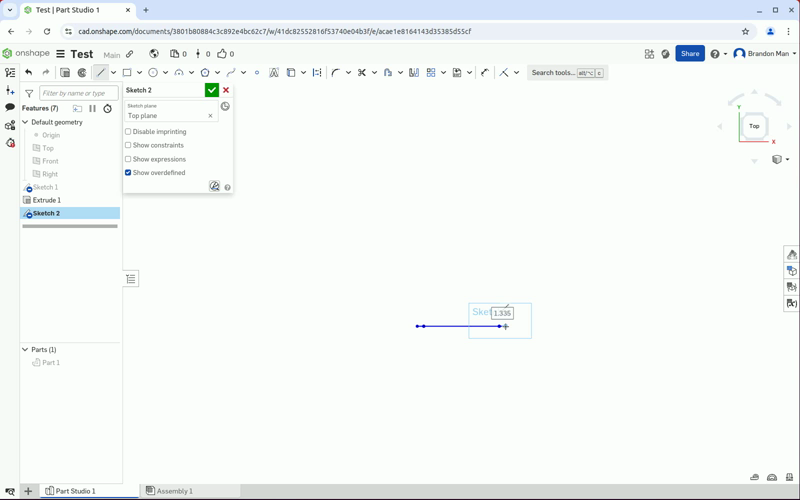
key_up(shift)
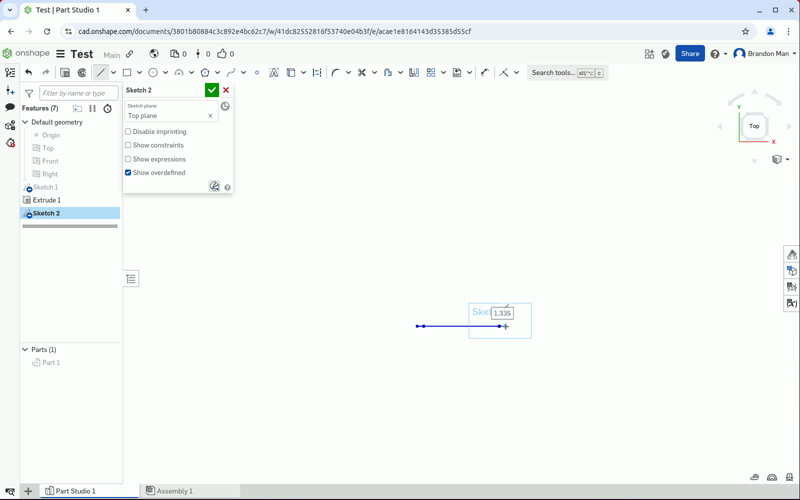
key_down(shift)
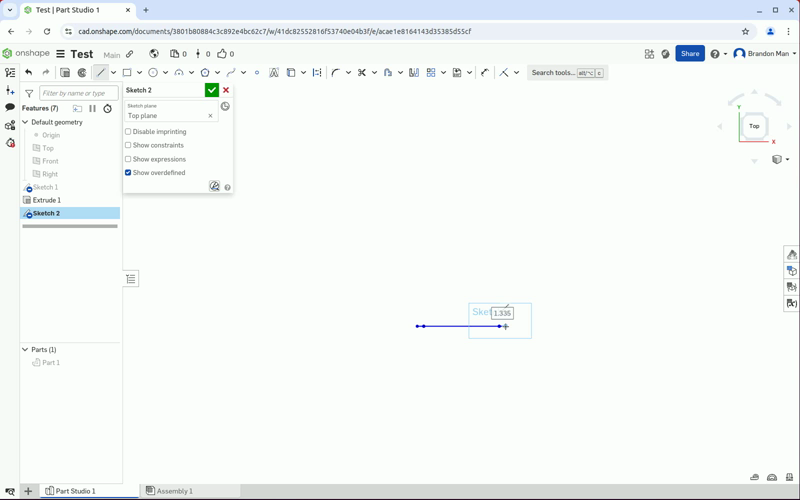
mouse_move(505, 238)
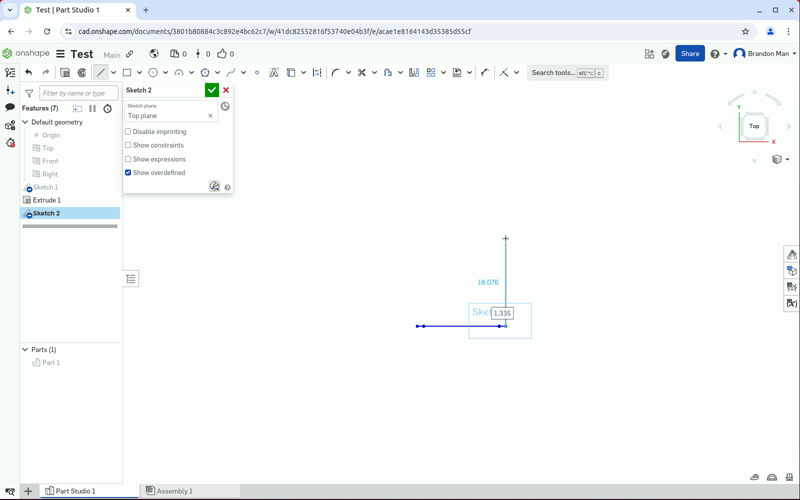
click(505, 238)
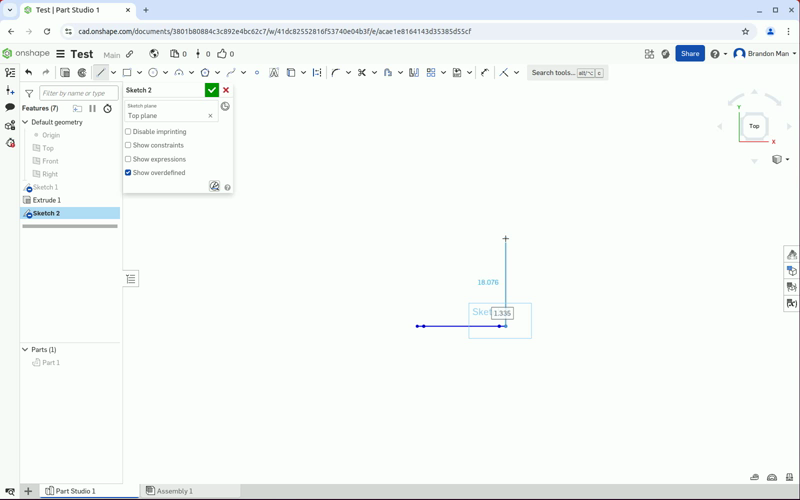
key_up(shift)
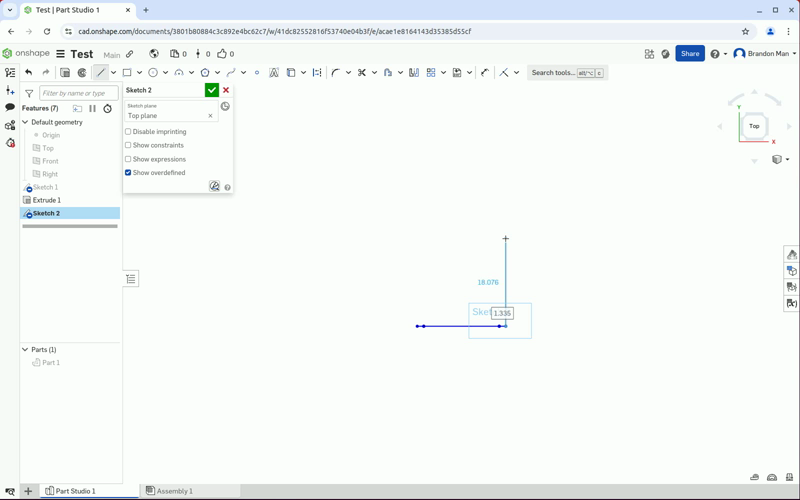
key_down(shift)
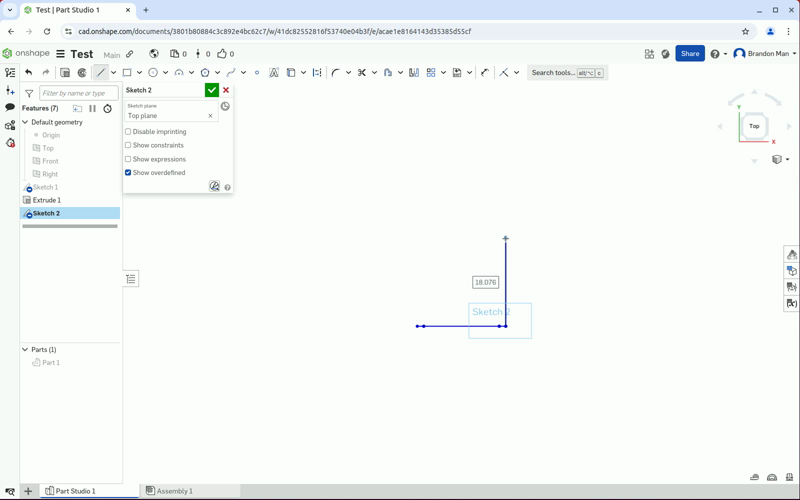
mouse_move(535, 238)
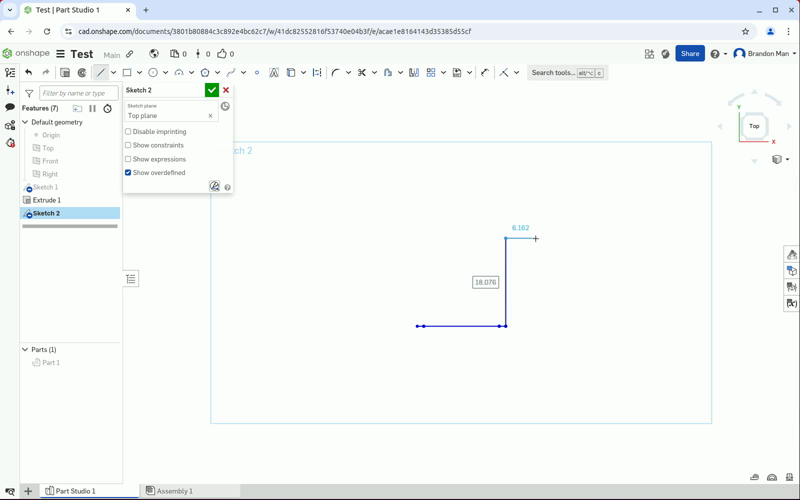
mouse_move(489, 238)
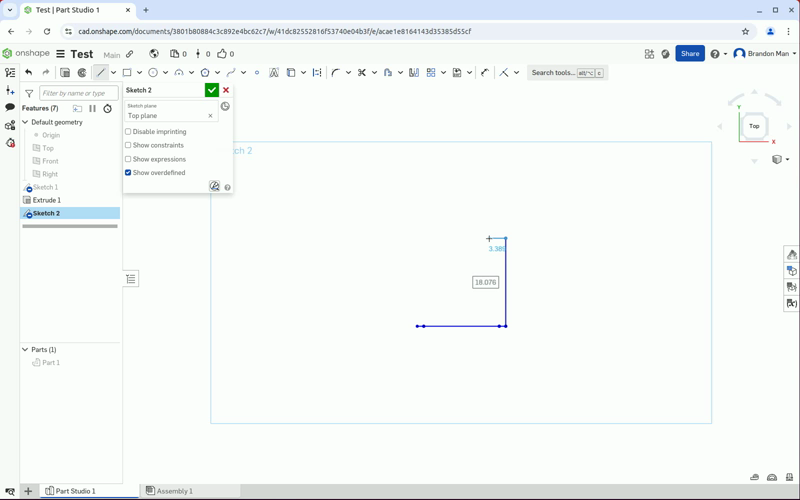
click(489, 238)
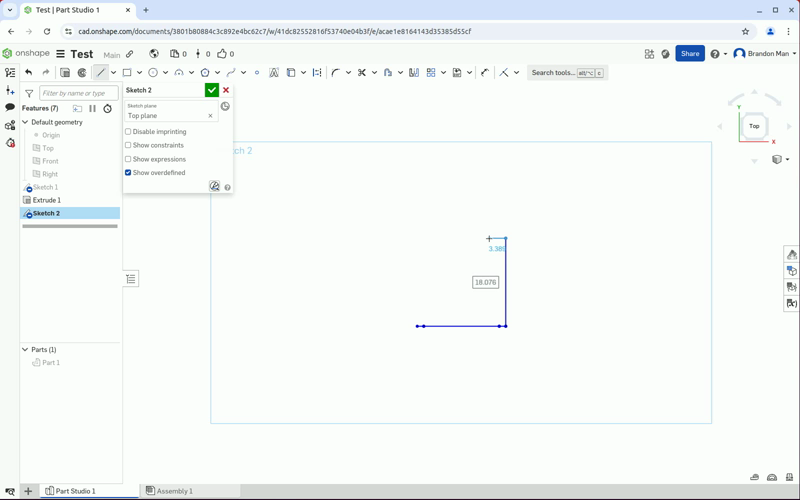
key_up(shift)
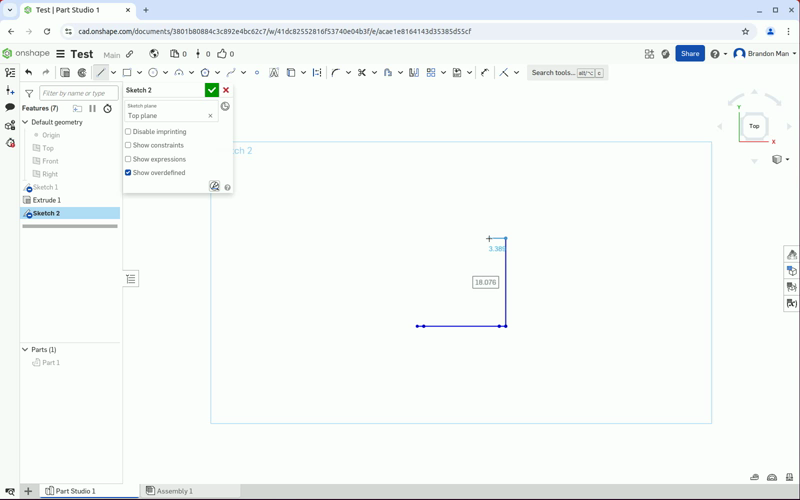
key_down(shift)
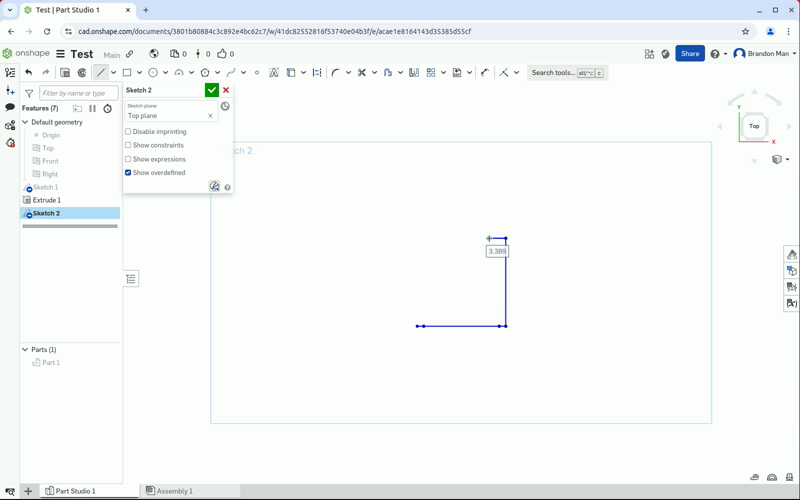
mouse_move(519, 238)
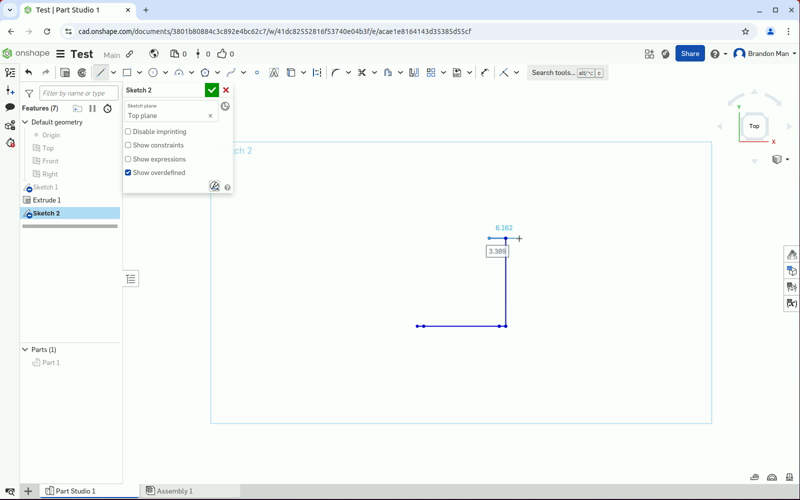
mouse_move(489, 244)
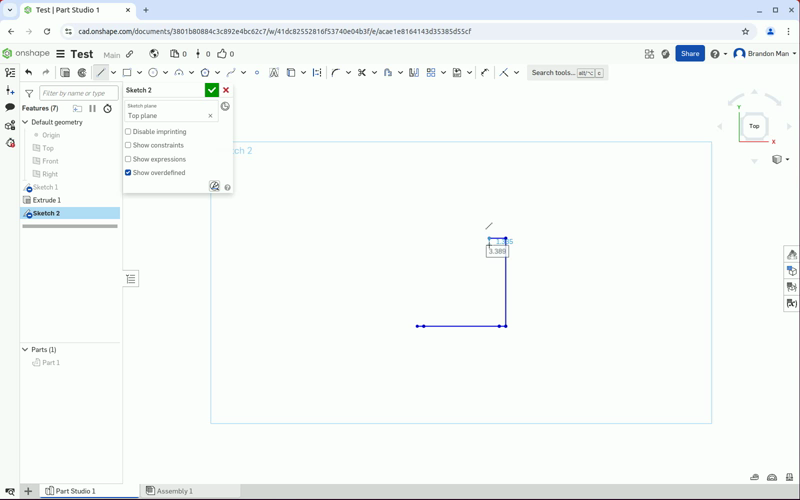
scroll(6)
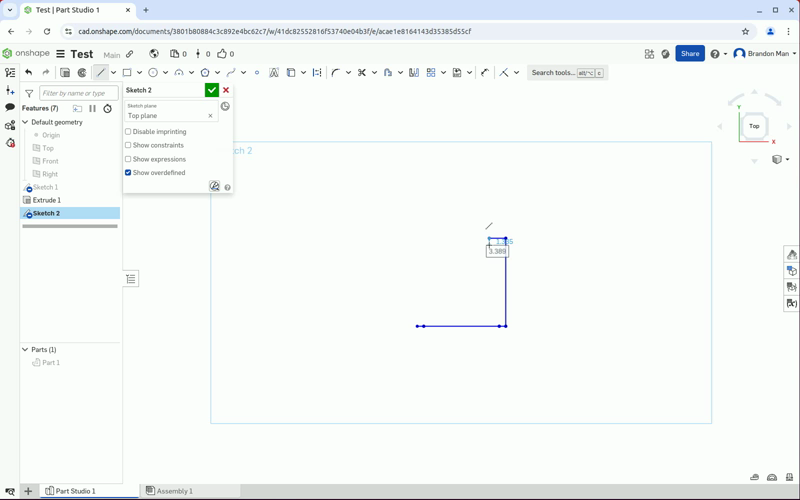
scroll(6)
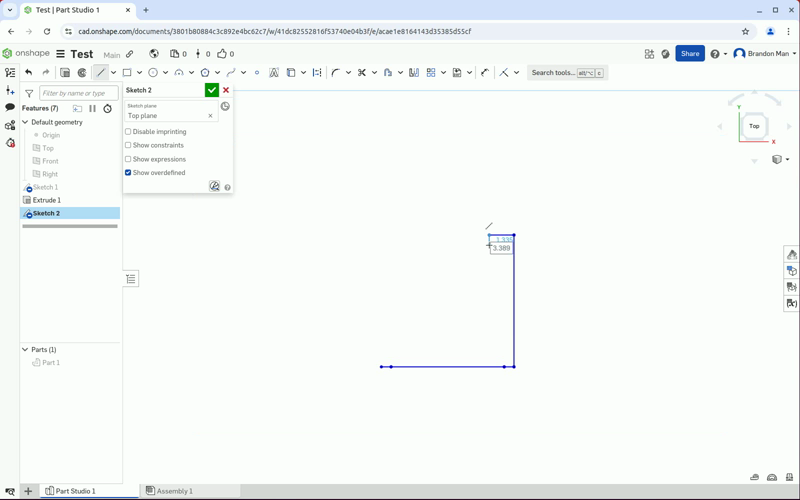
scroll(6)
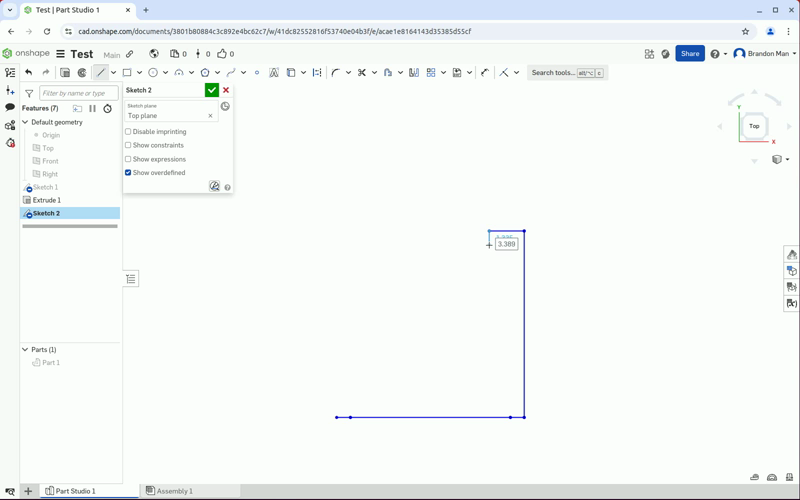
scroll(6)
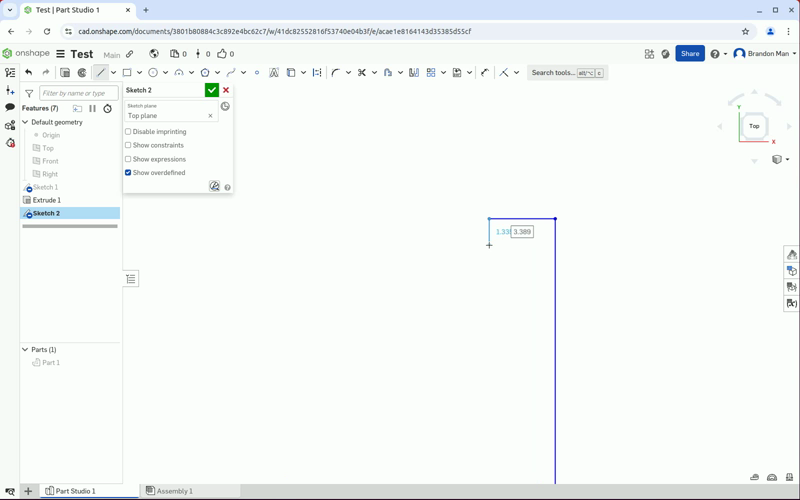
scroll(6)
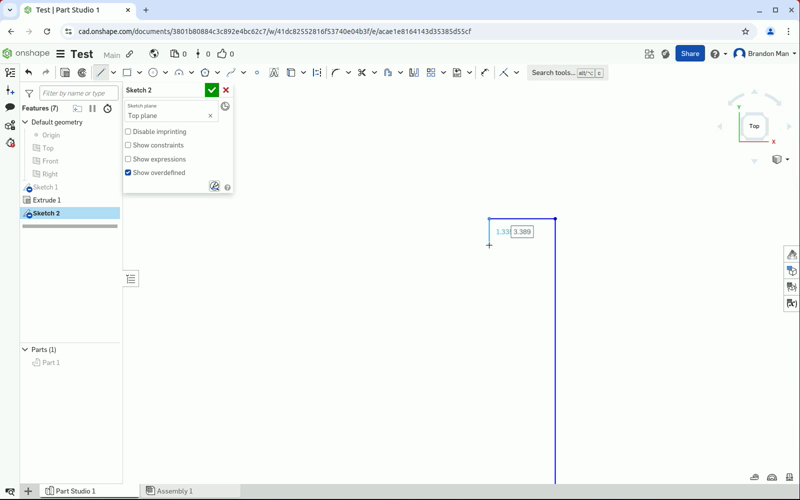
scroll(6)
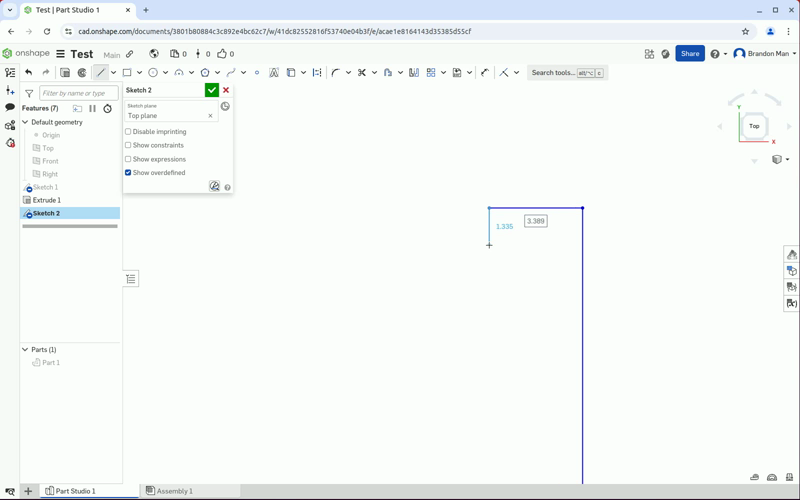
scroll(6)
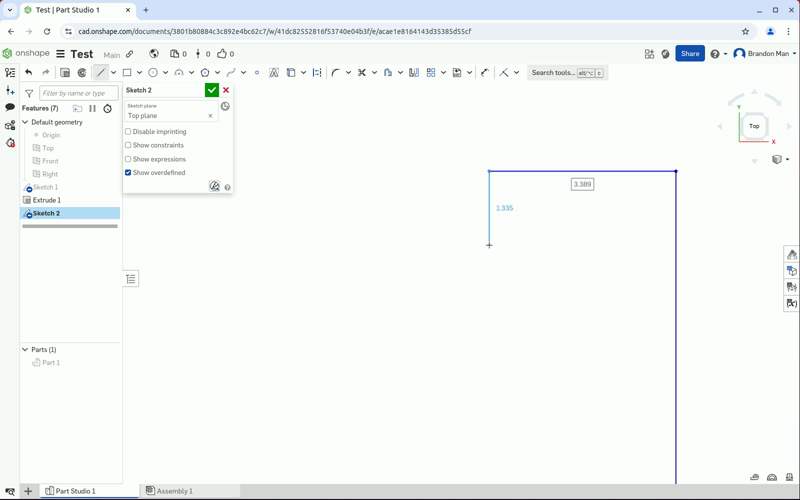
click(489, 244)
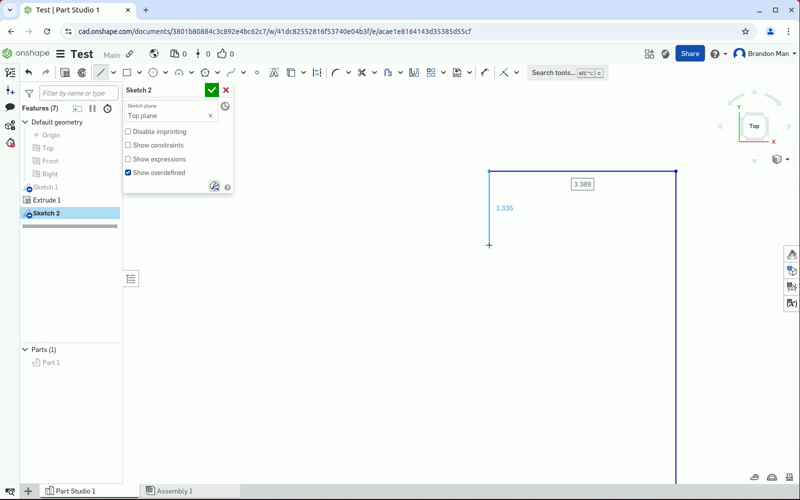
scroll(-6)
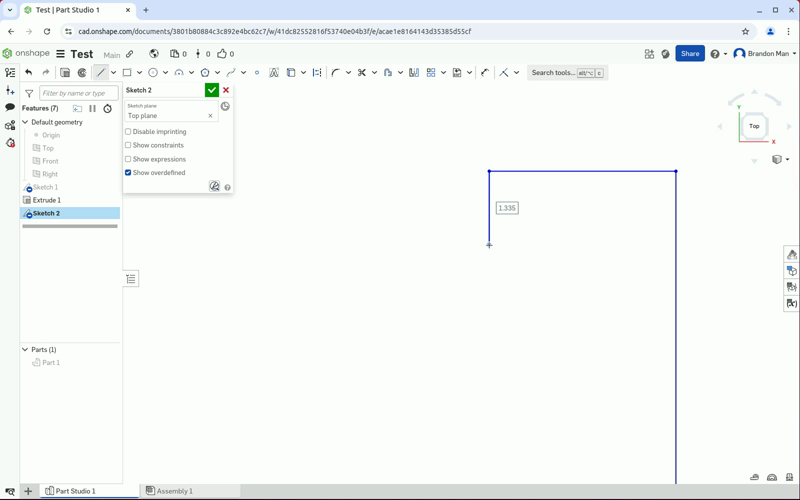
scroll(-6)
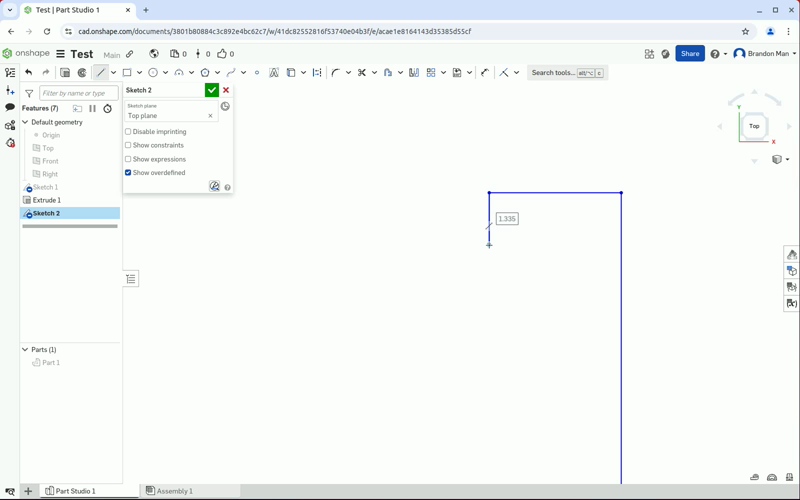
scroll(-6)
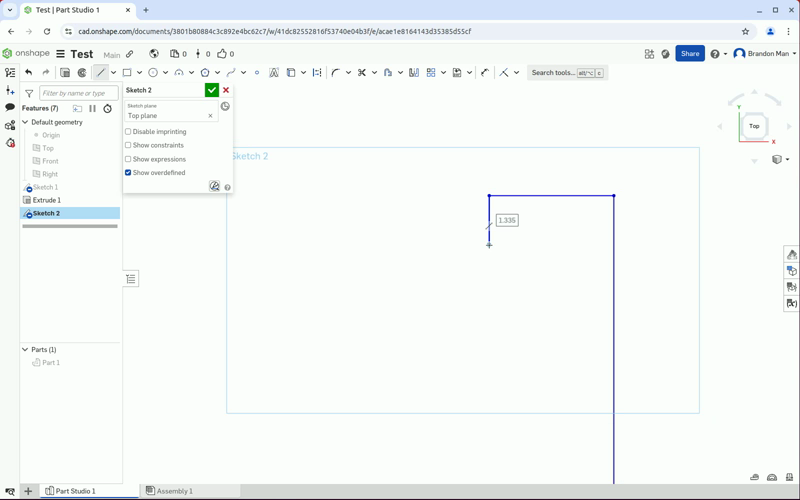
scroll(-6)
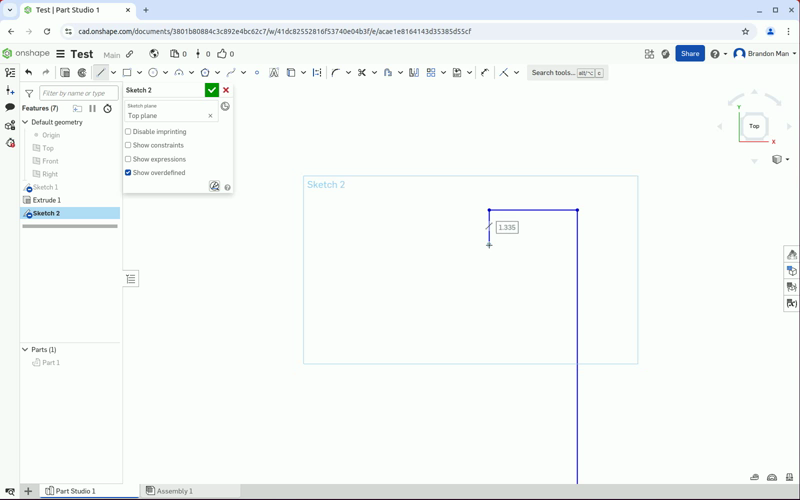
scroll(-6)
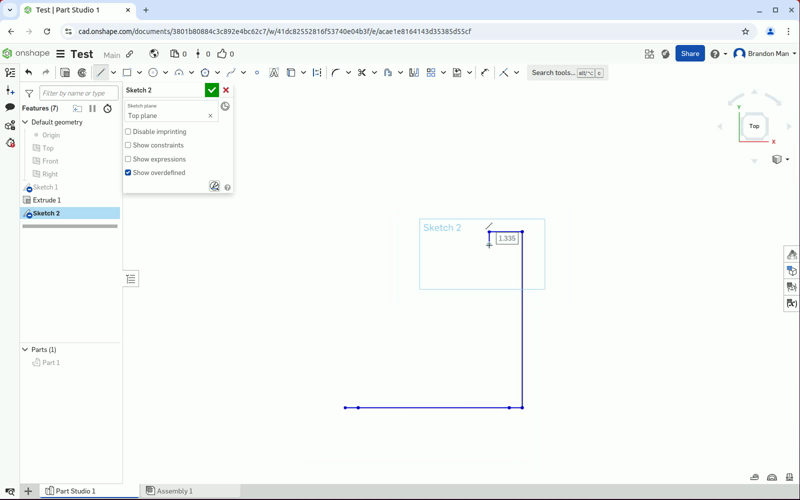
scroll(-6)
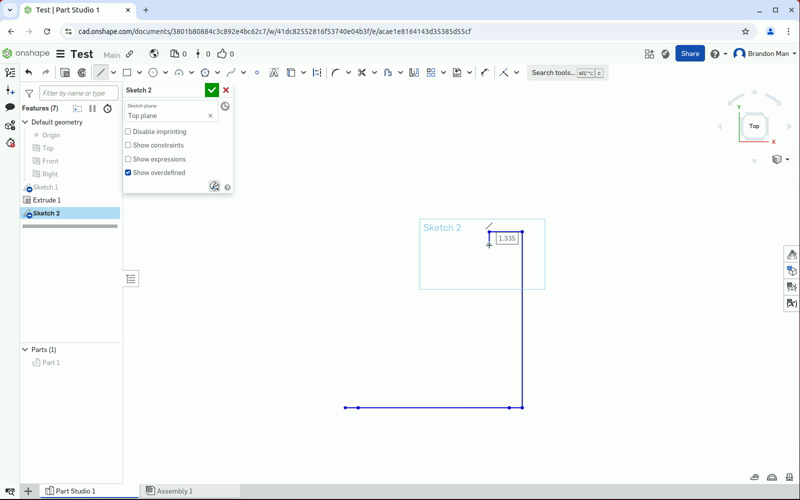
scroll(-6)
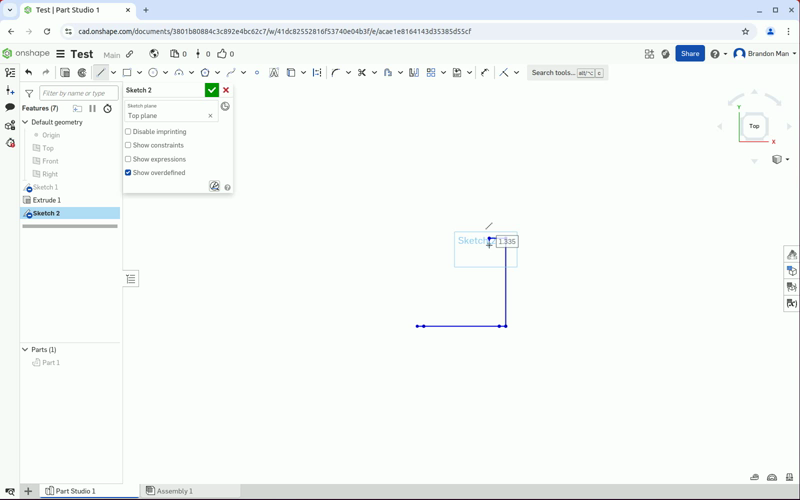
key_up(shift)
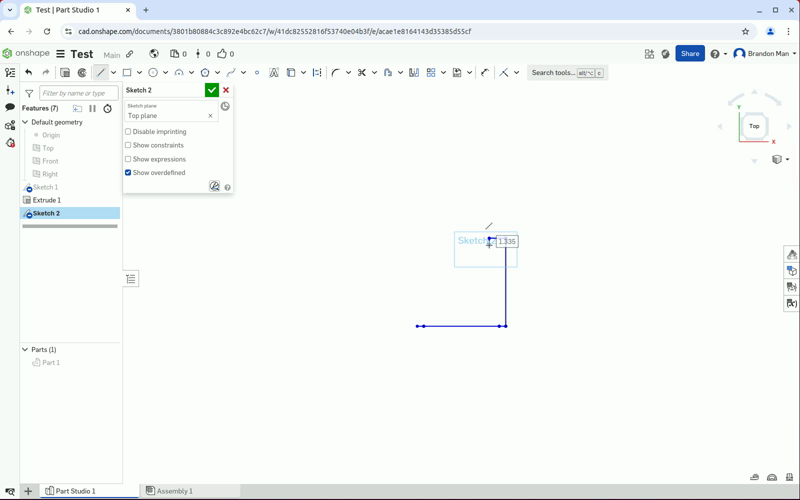
key_down(shift)
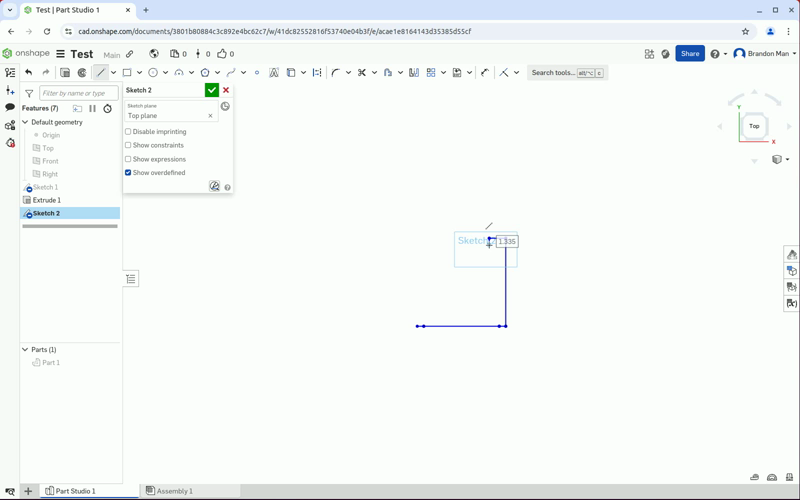
mouse_move(519, 244)
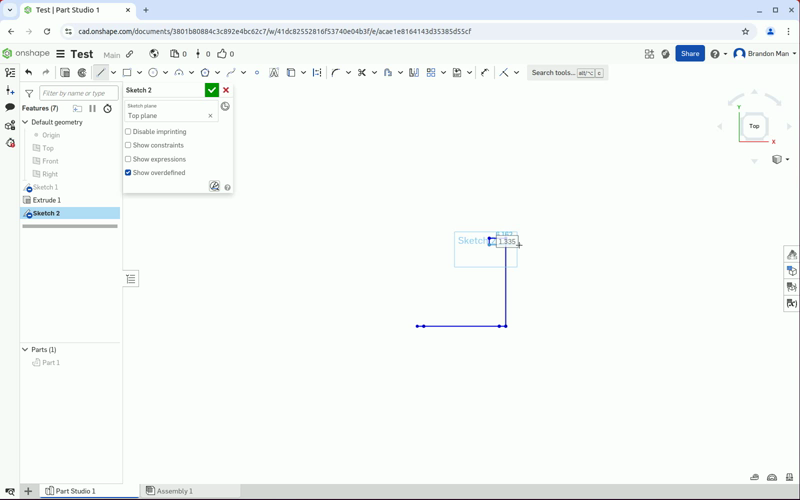
mouse_move(499, 244)
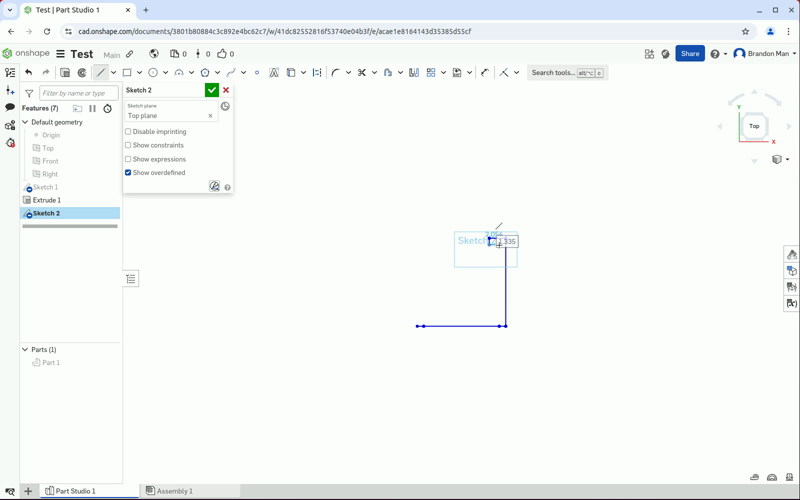
click(499, 244)
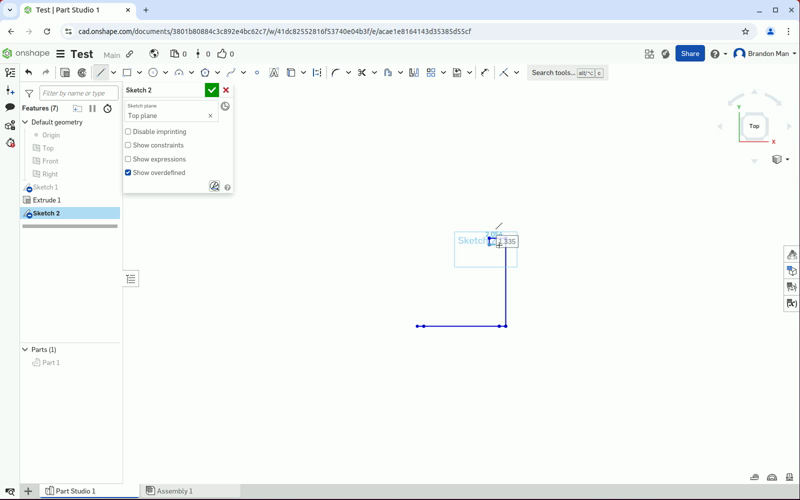
key_up(shift)
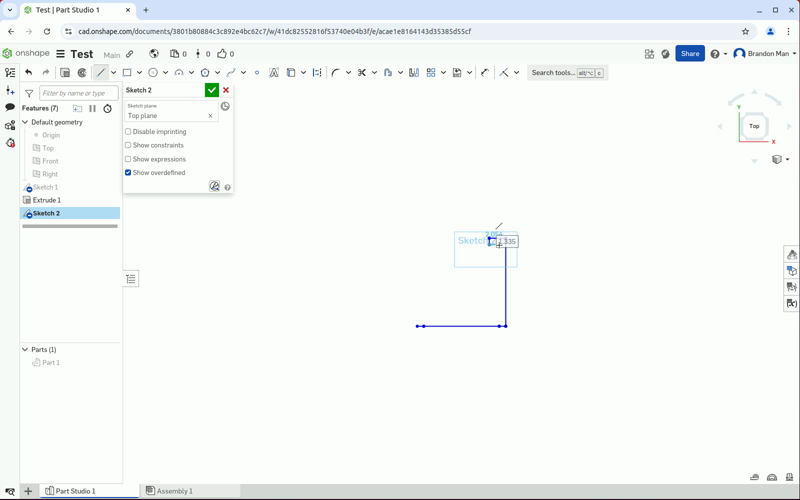
key_down(shift)
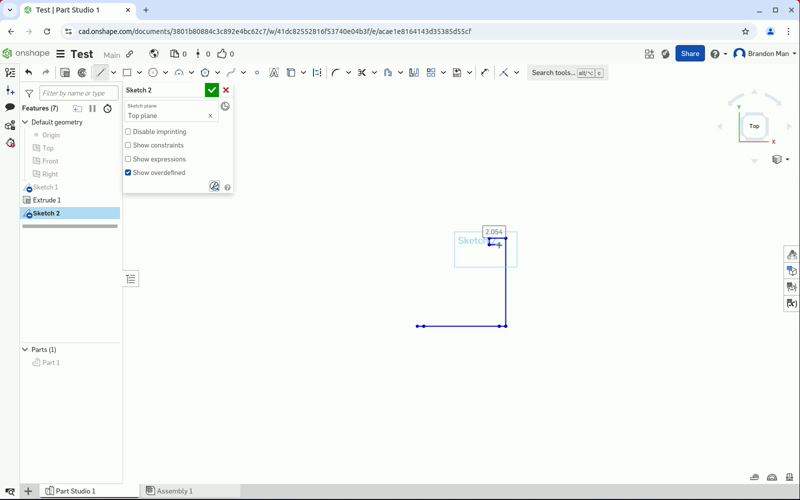
mouse_move(499, 319)
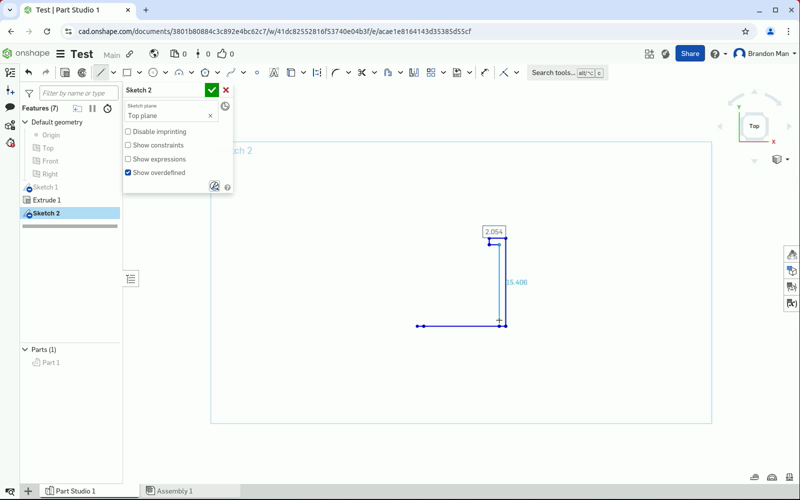
click(499, 319)
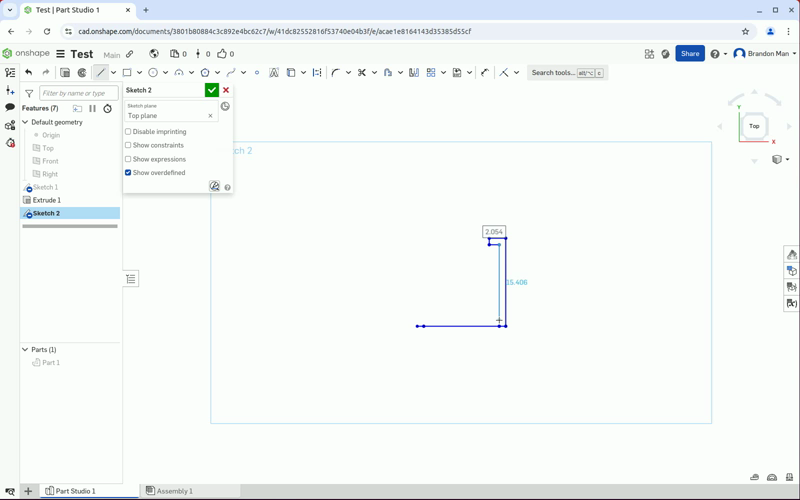
key_up(shift)
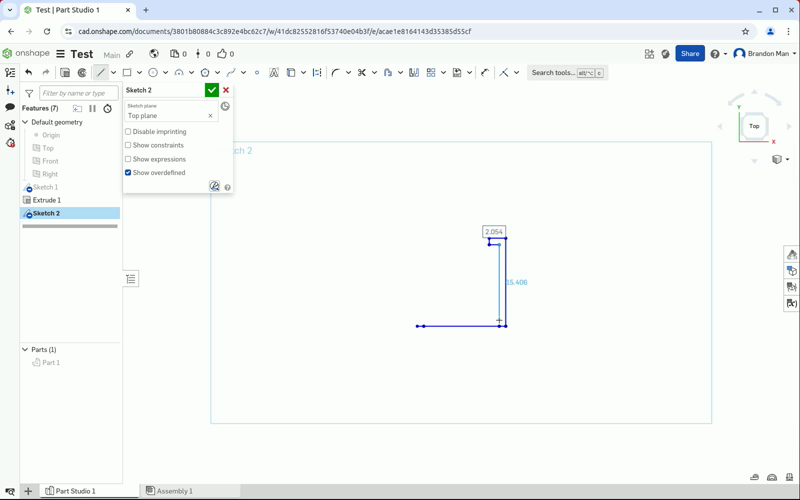
key_down(shift)
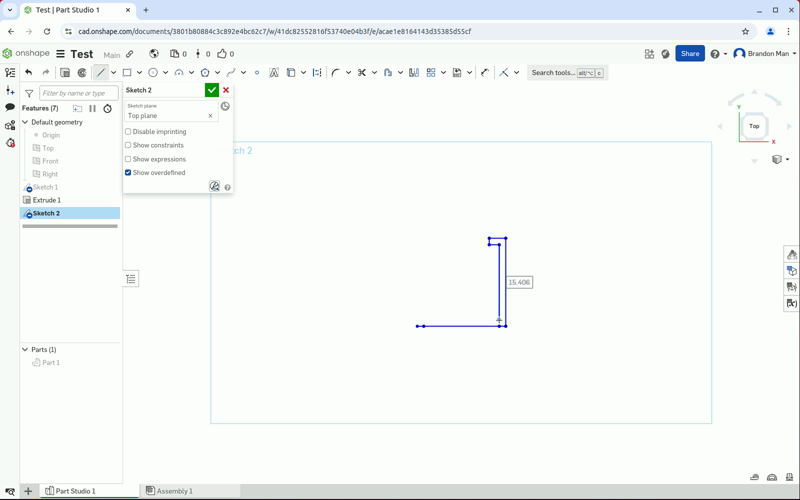
mouse_move(423, 319)
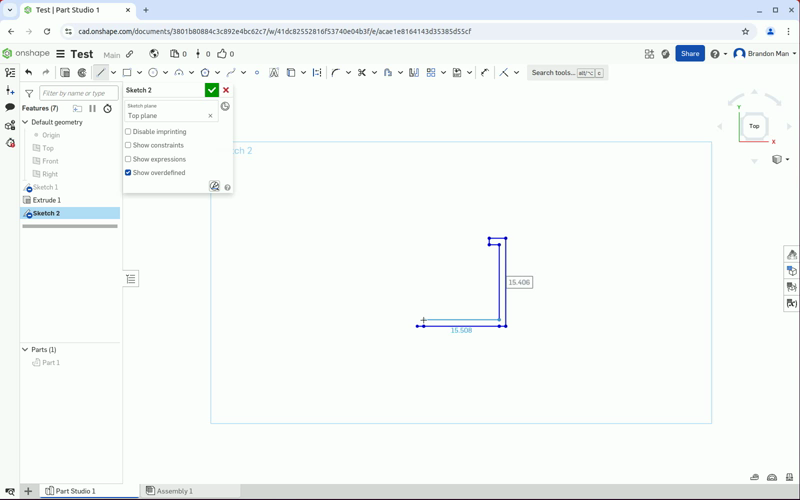
click(423, 319)
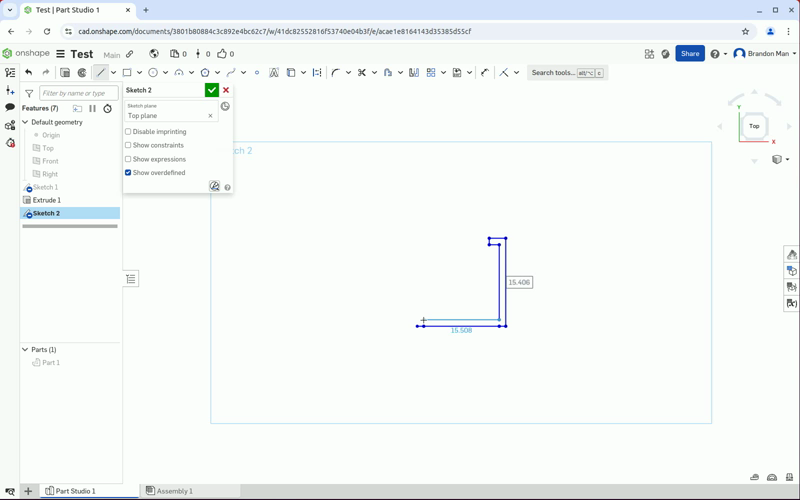
key_up(shift)
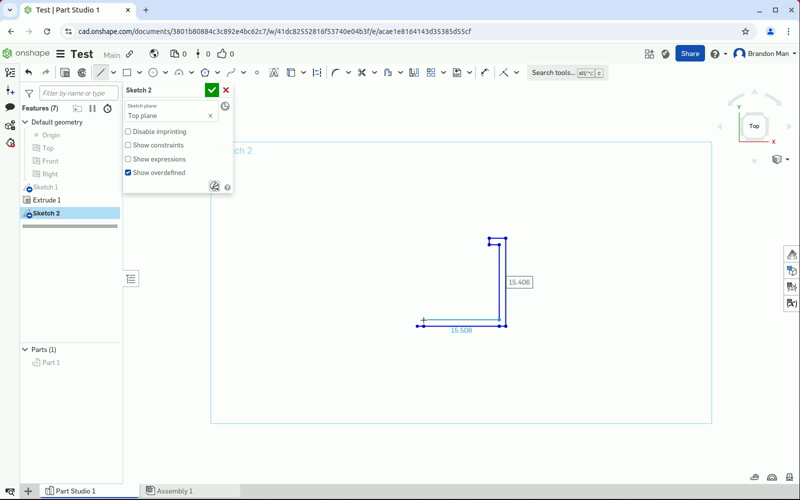
key_down(shift)
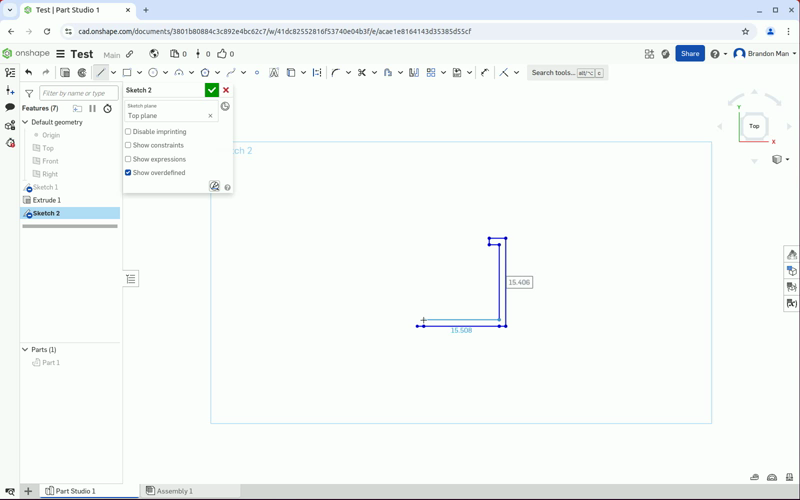
mouse_move(423, 244)
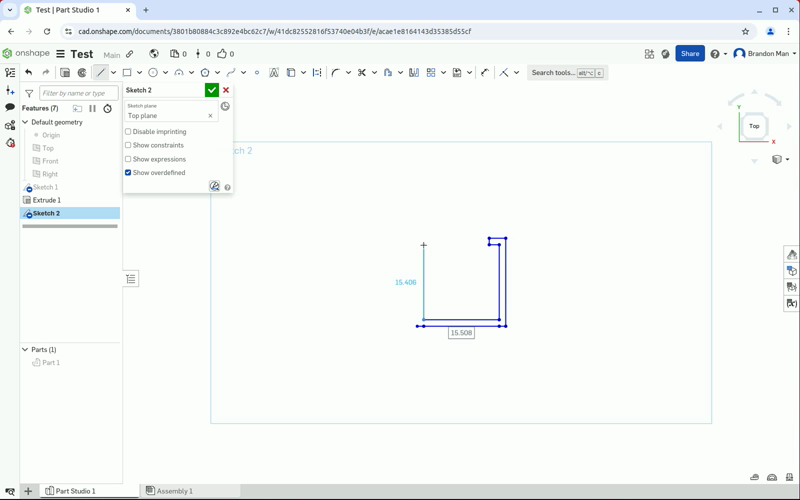
click(423, 244)
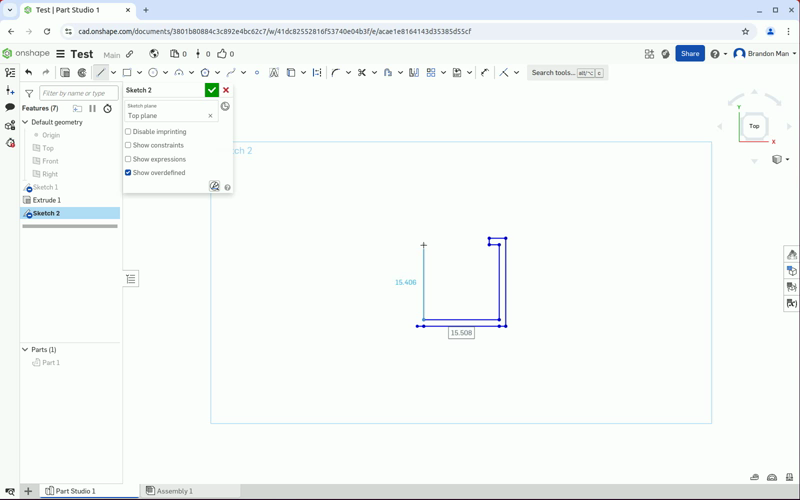
key_up(shift)
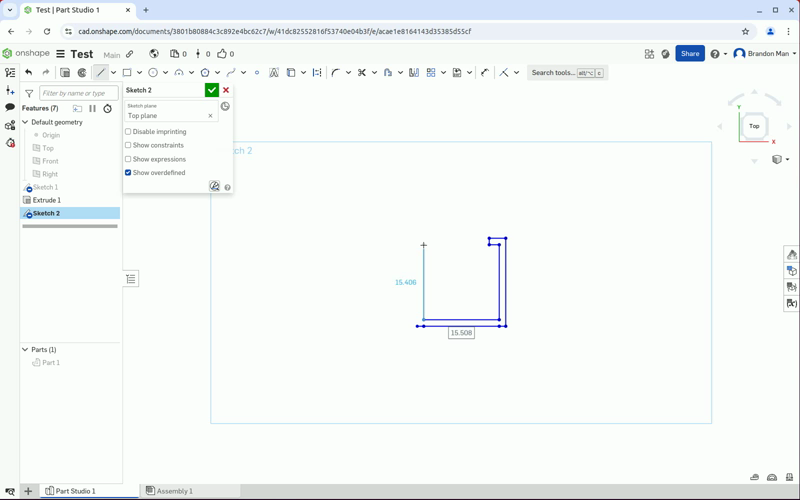
key_down(shift)
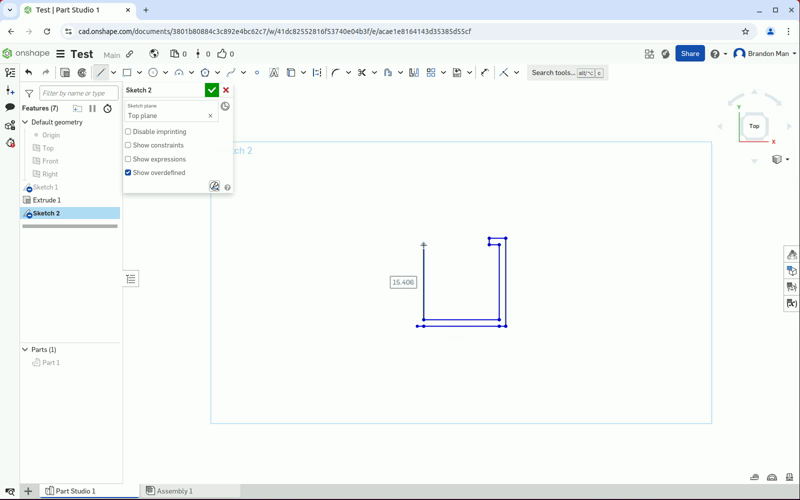
mouse_move(453, 244)
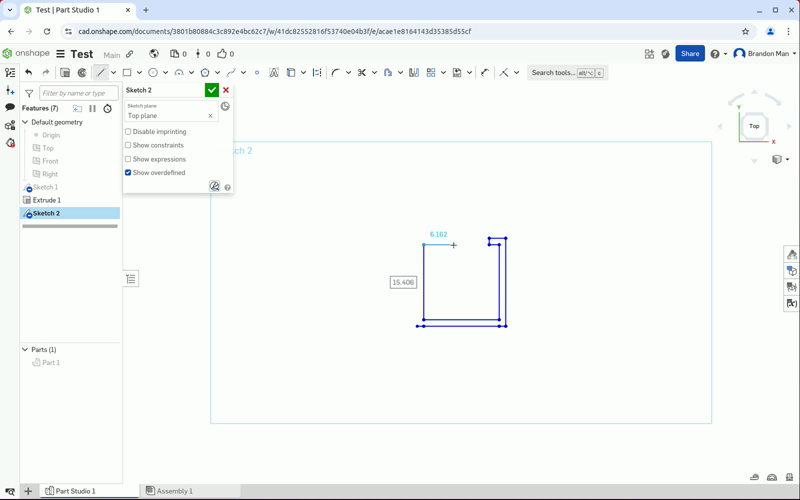
mouse_move(440, 244)
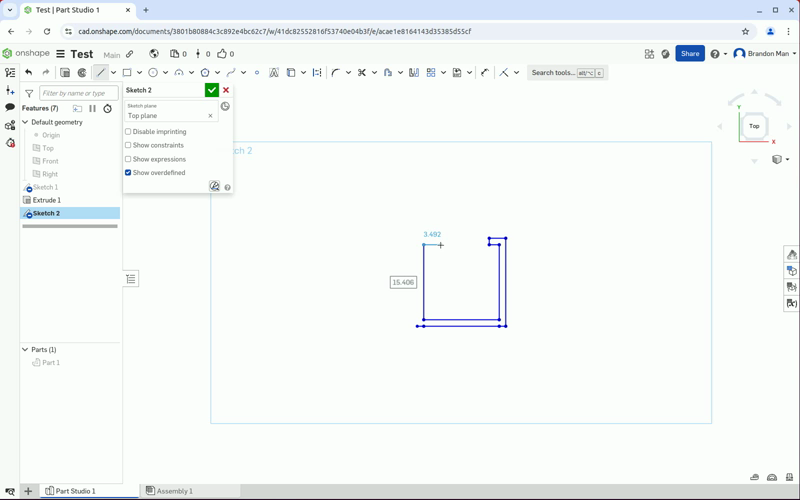
click(440, 244)
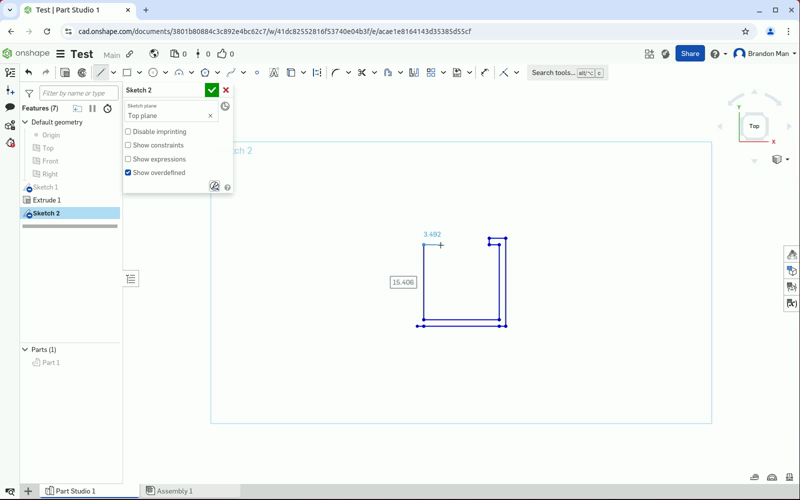
key_up(shift)
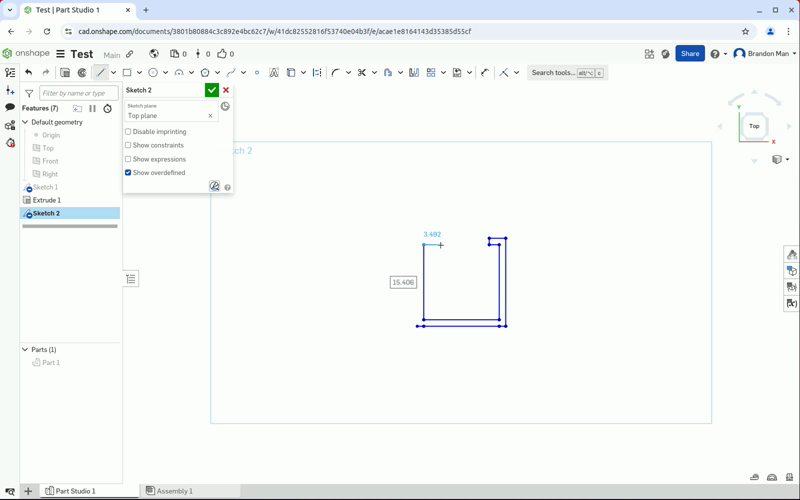
key_down(shift)
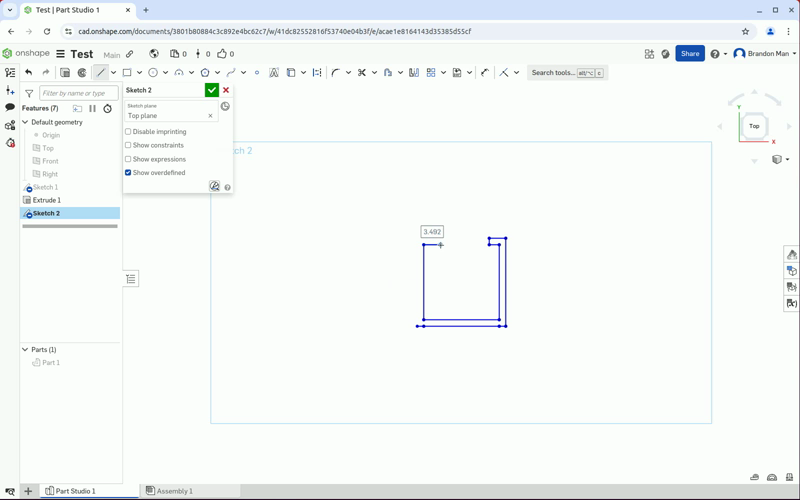
mouse_move(470, 244)
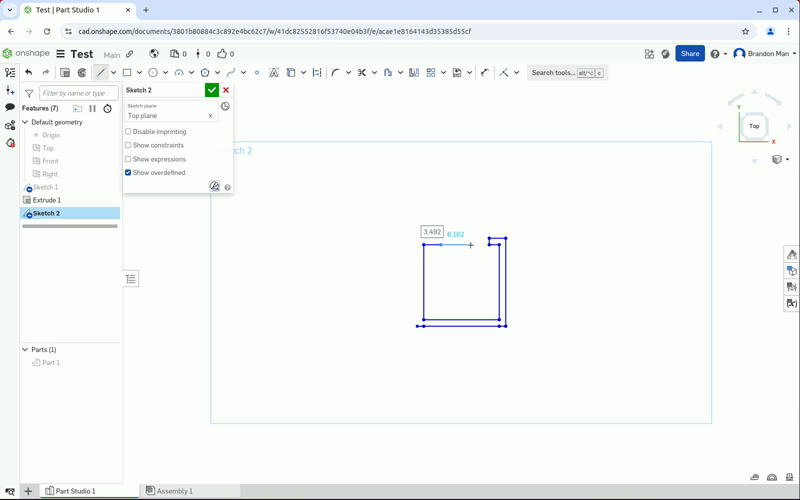
mouse_move(440, 238)
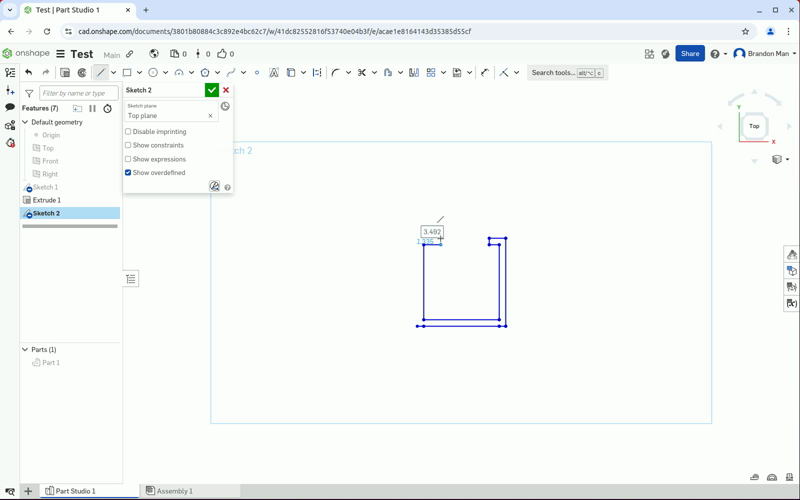
scroll(6)
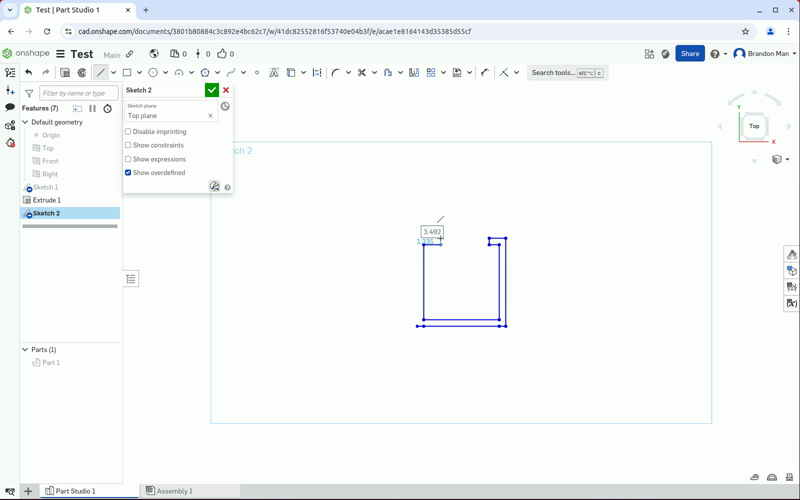
scroll(6)
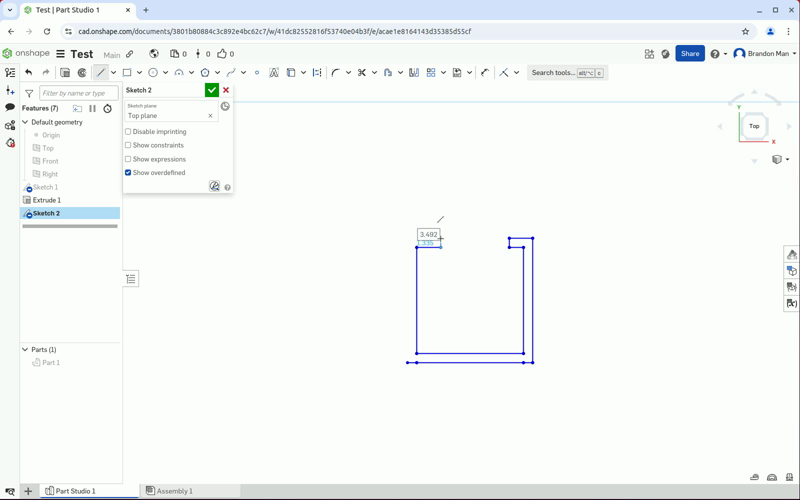
scroll(6)
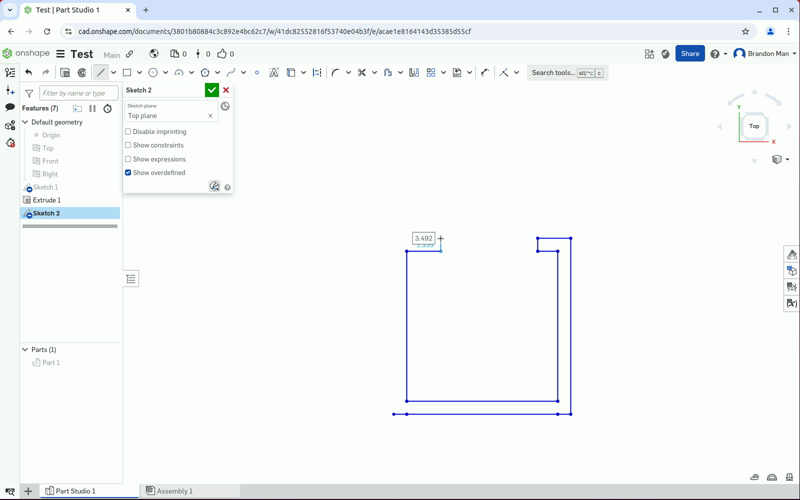
scroll(6)
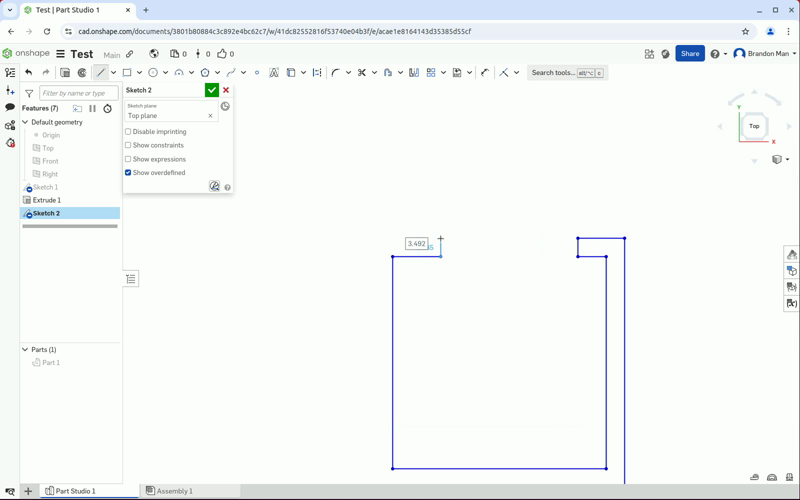
scroll(6)
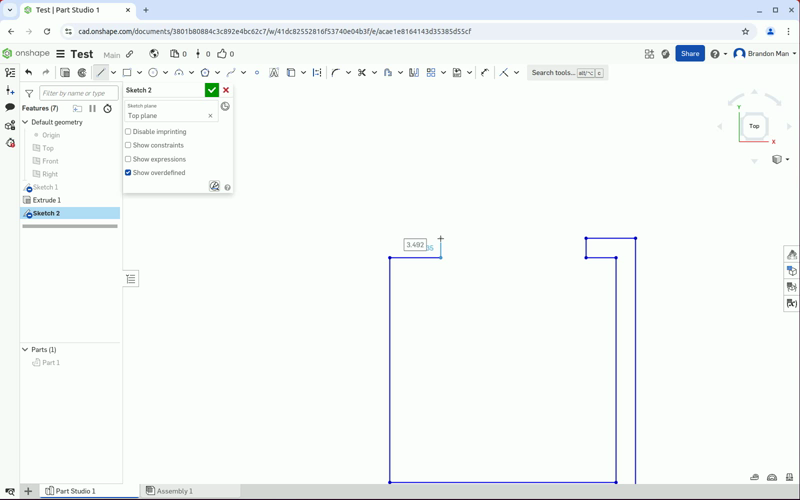
scroll(6)
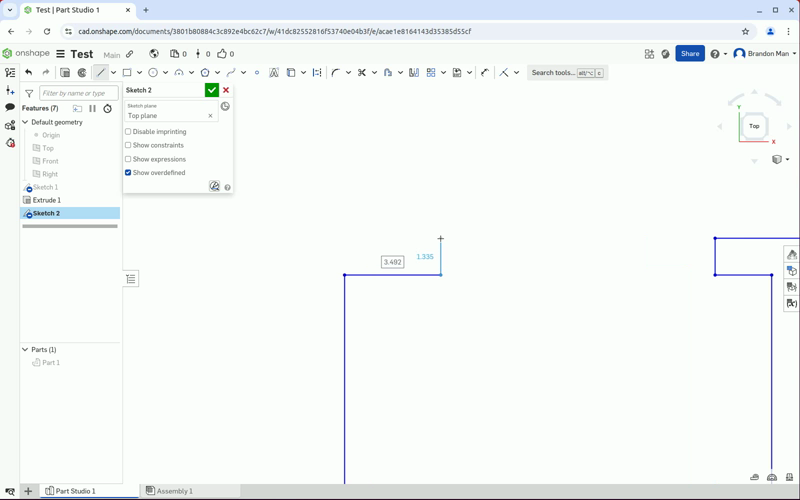
scroll(6)
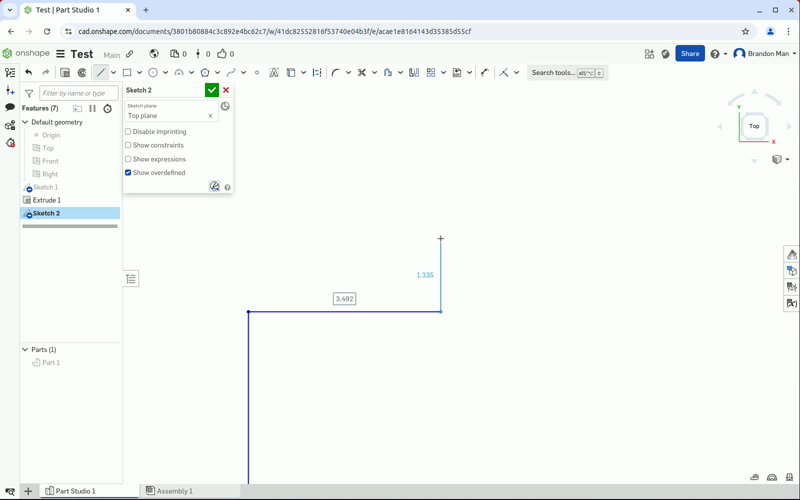
click(440, 238)
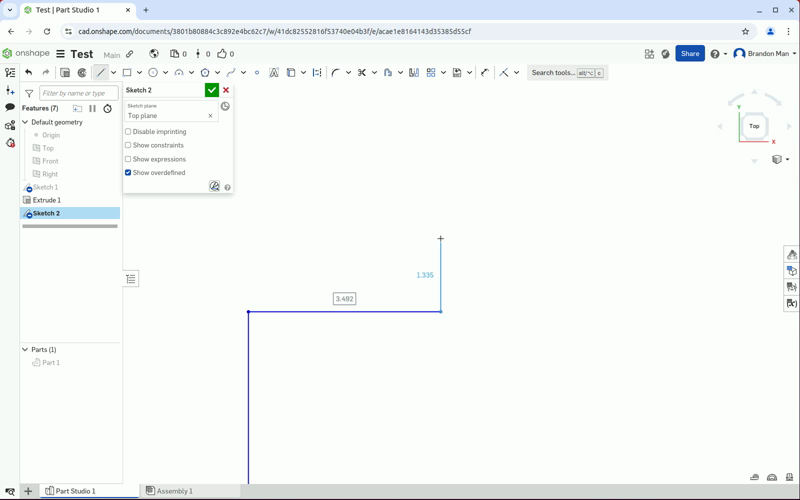
scroll(-6)
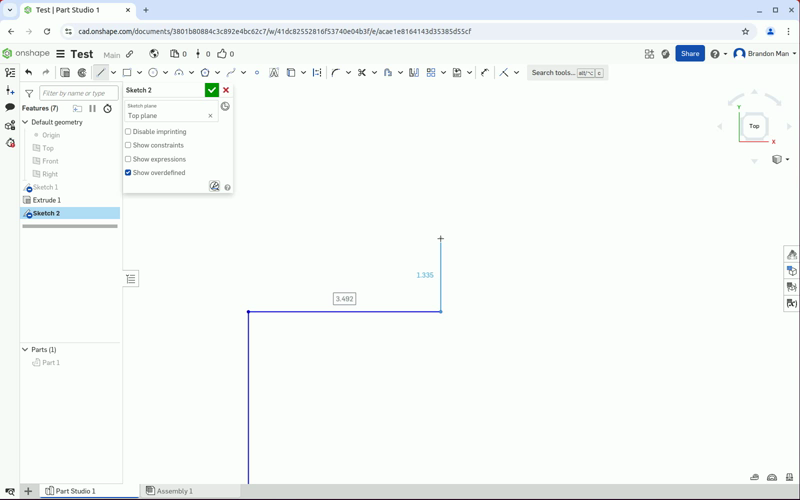
scroll(-6)
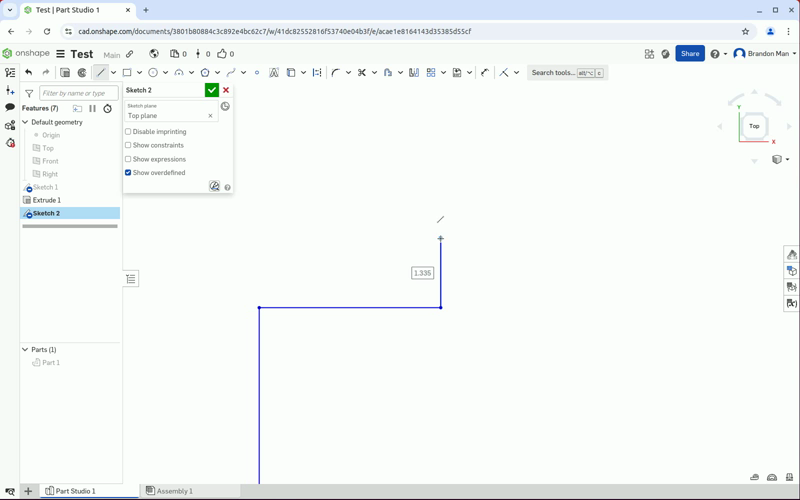
scroll(-6)
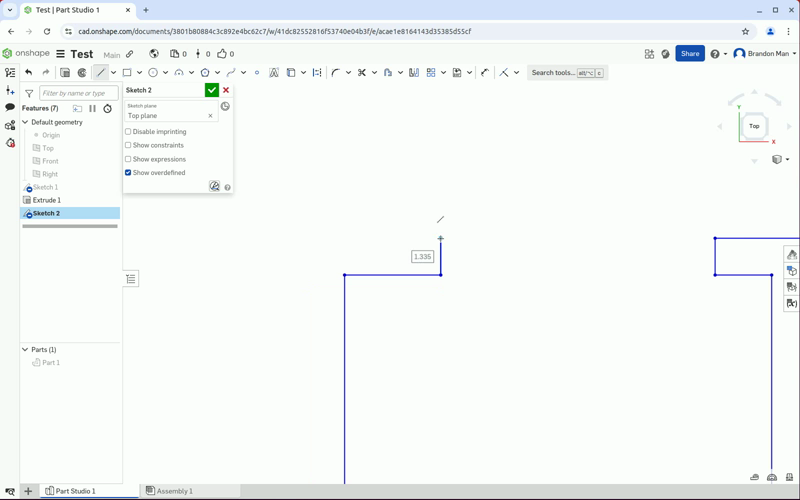
scroll(-6)
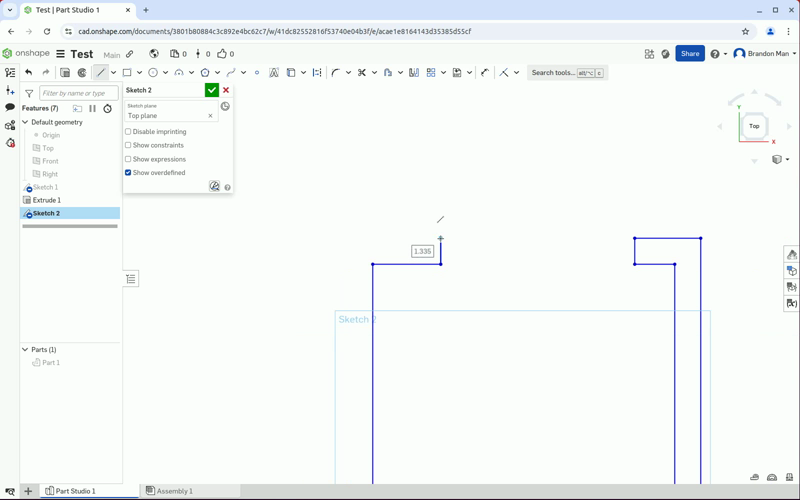
scroll(-6)
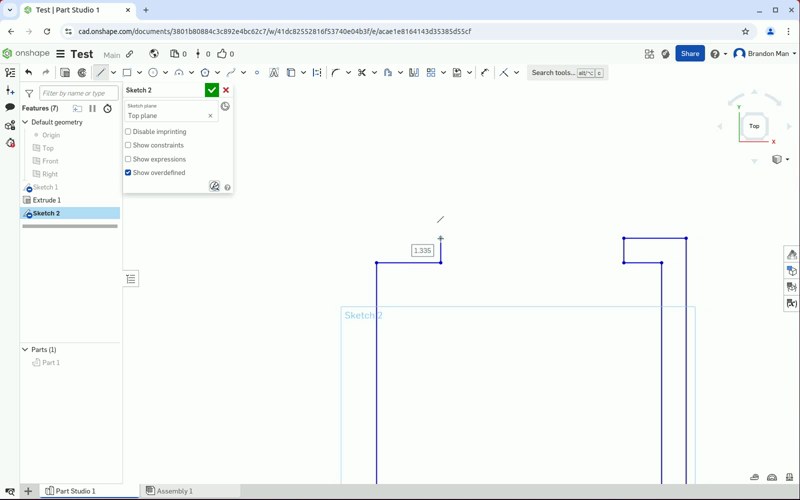
scroll(-6)
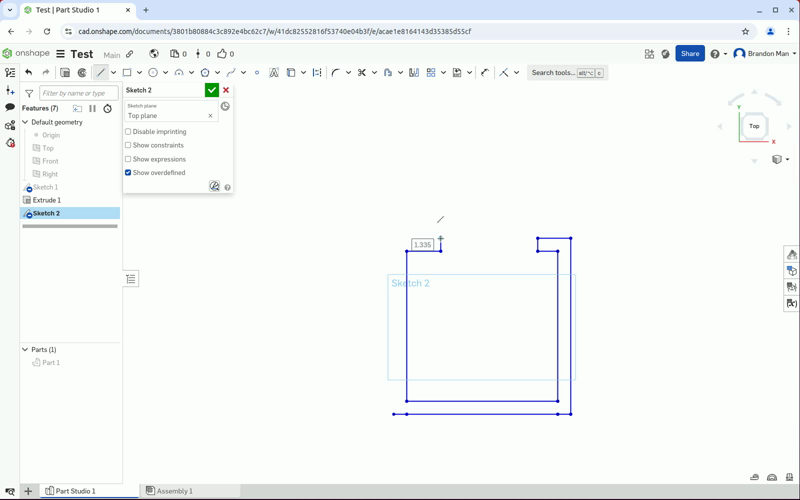
scroll(-6)
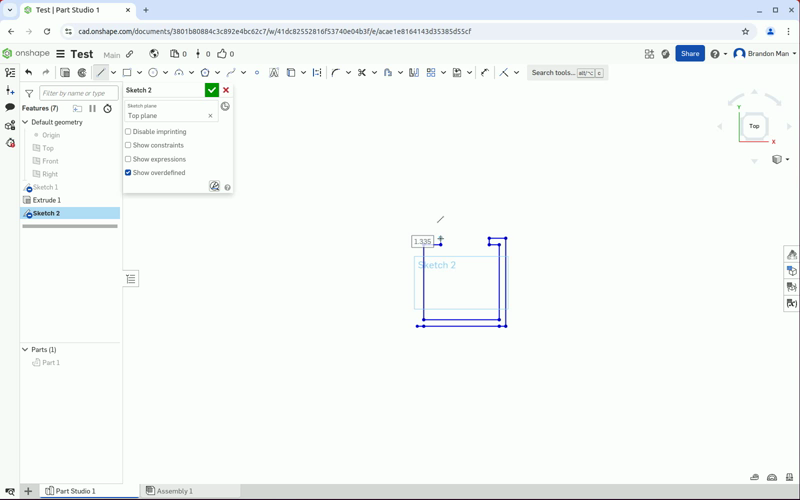
key_up(shift)
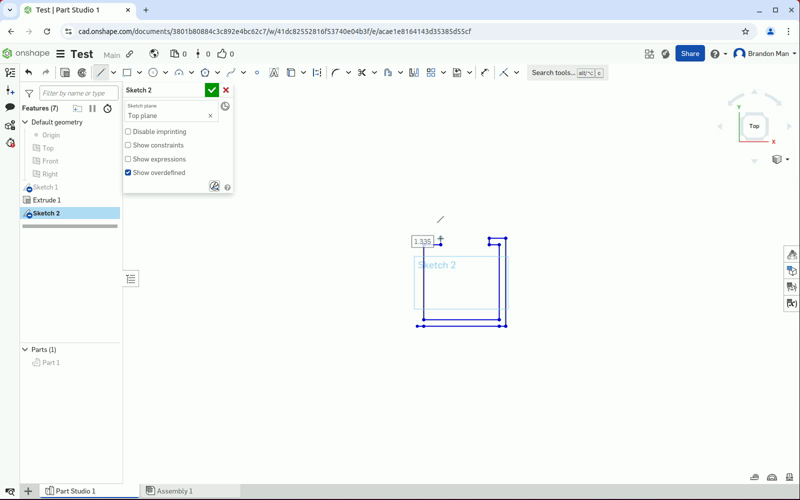
key_down(shift)
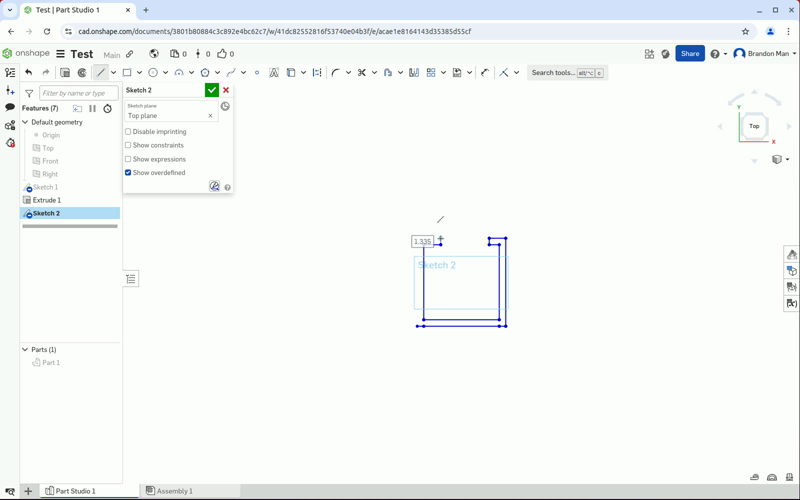
mouse_move(470, 238)
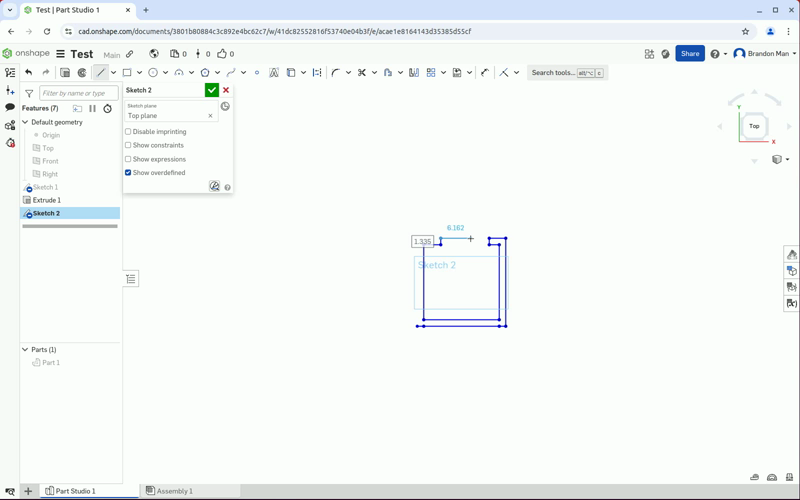
mouse_move(417, 238)
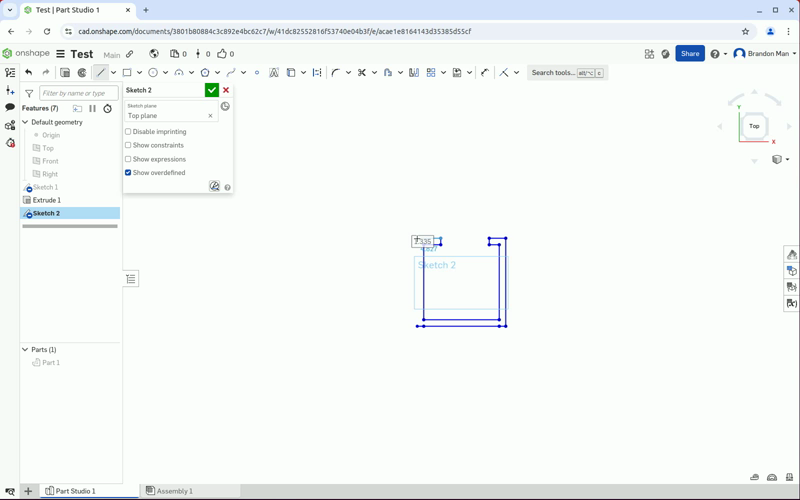
click(417, 238)
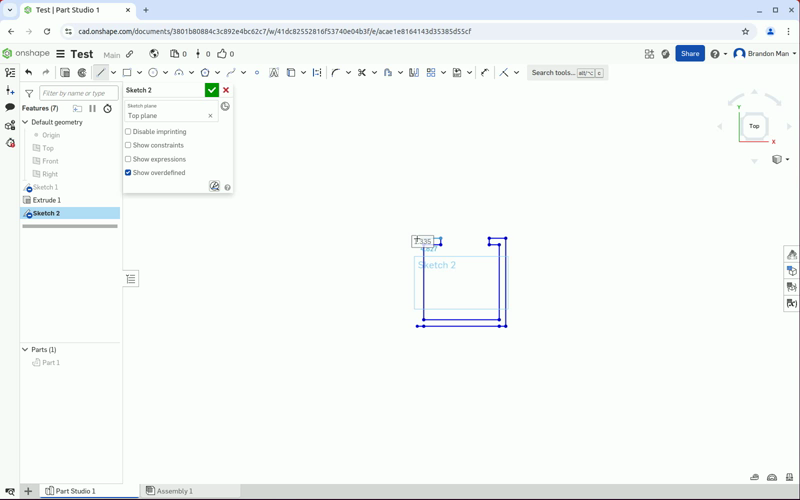
key_up(shift)
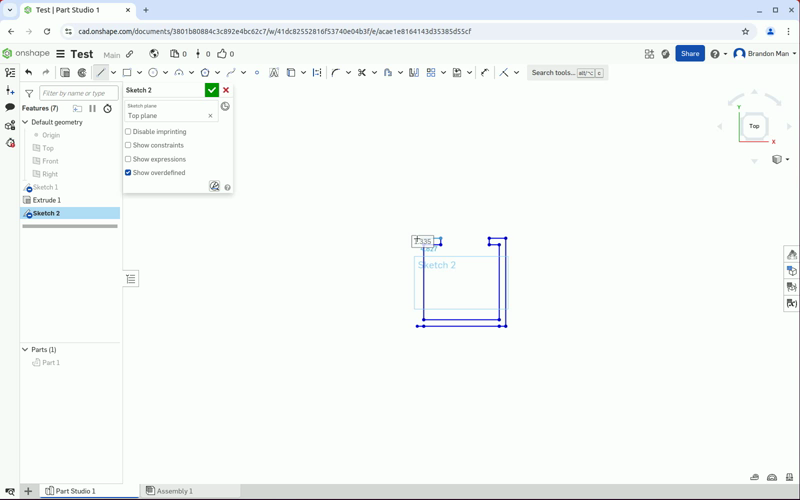
key_down(shift)
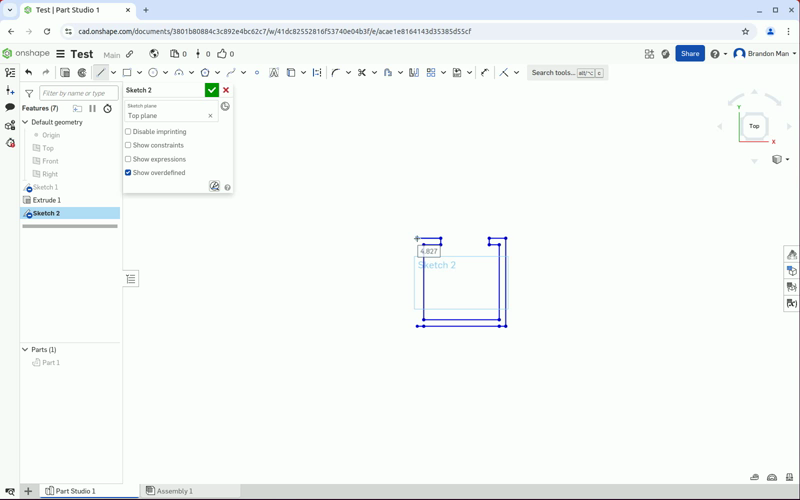
mouse_move(417, 326)
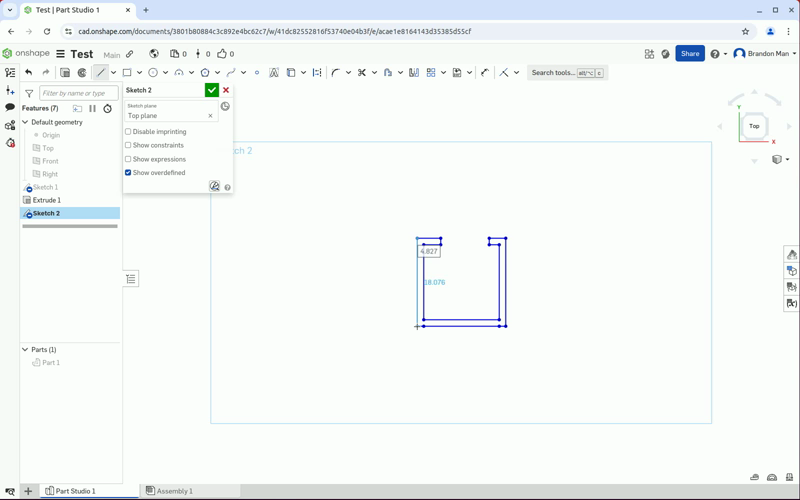
key_up(shift)
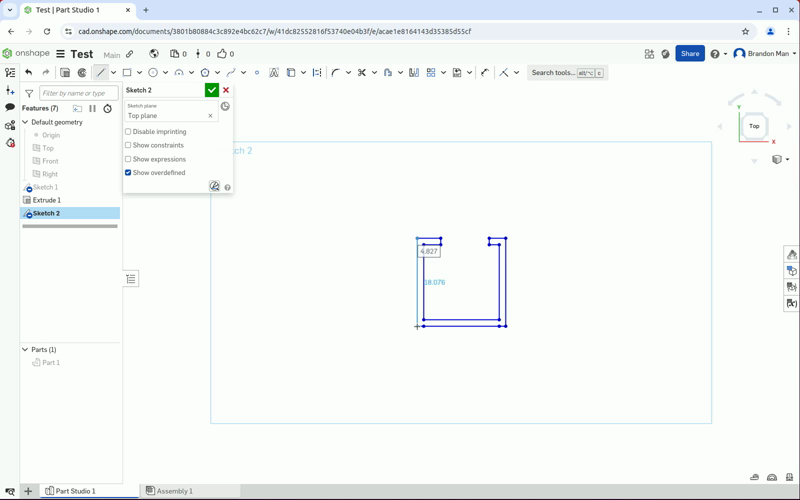
click(417, 326)
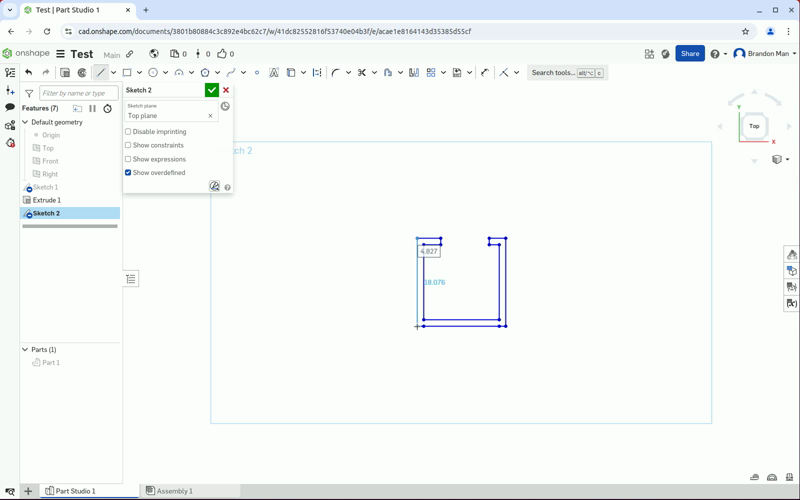
key(esc)
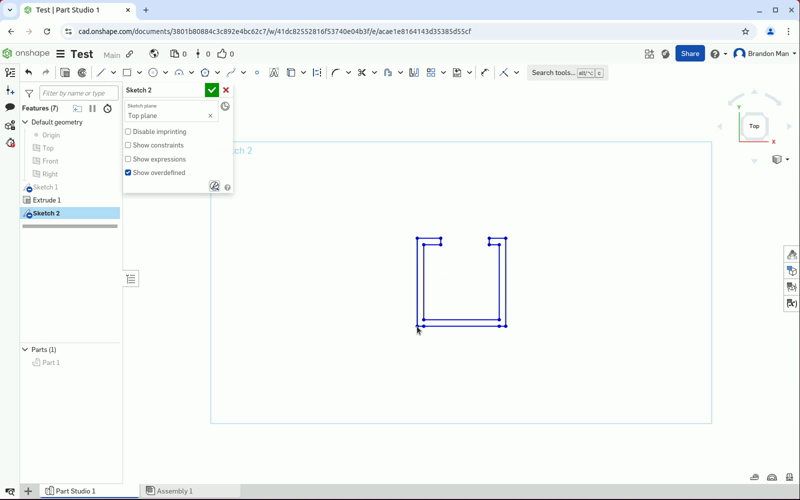
mouse_move(479, 323)
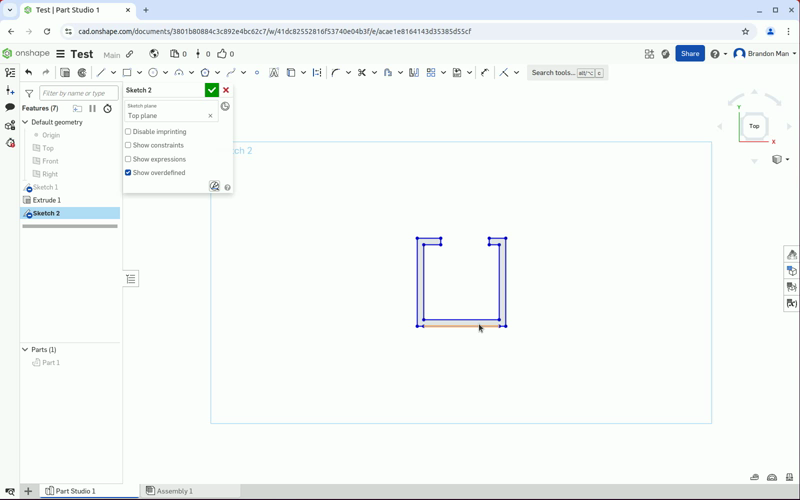
click(479, 323)
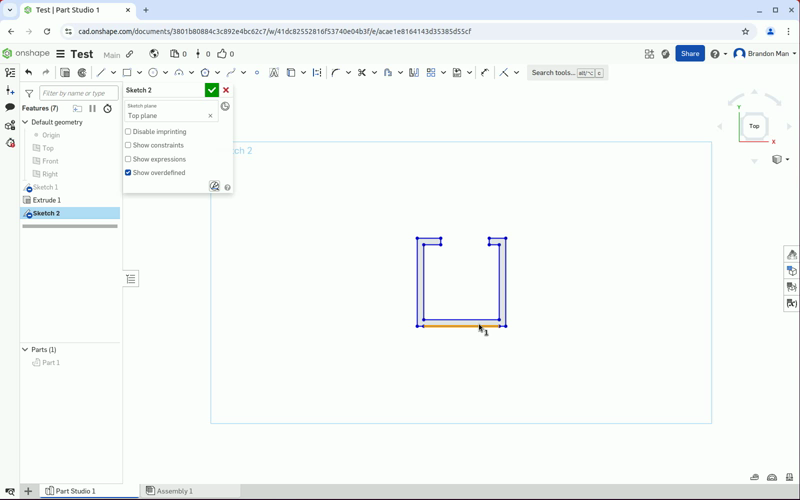
mouse_move(73, 352)
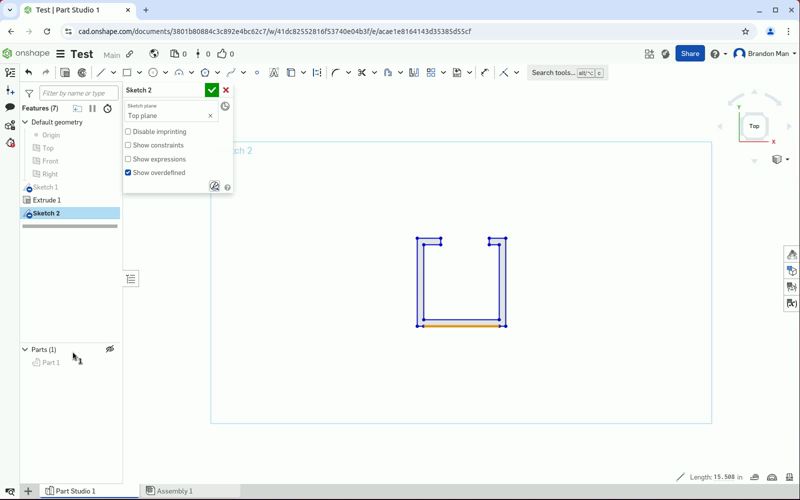
key(shift+y)
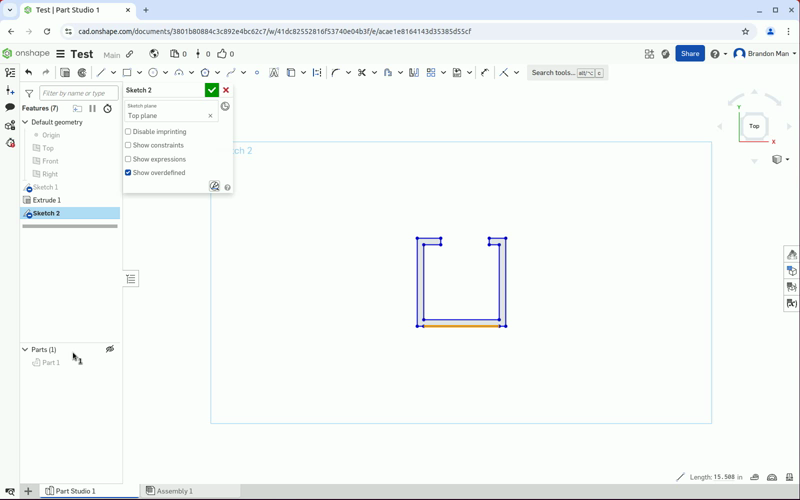
key(shift+e)
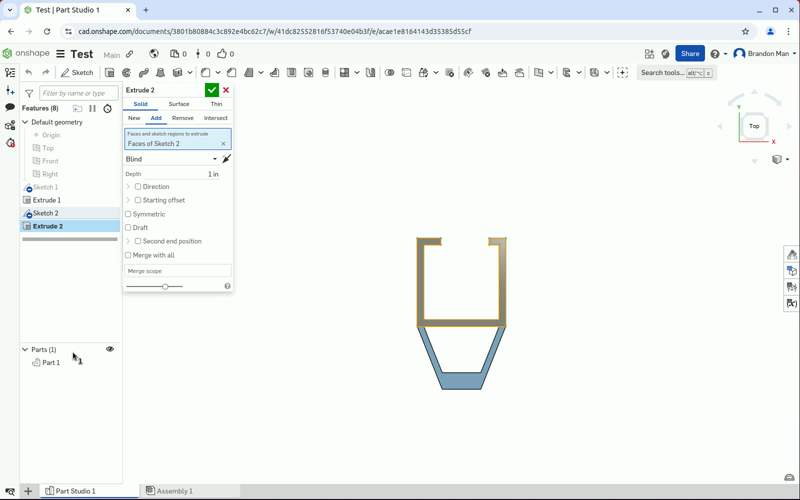
mouse_move(143, 106)
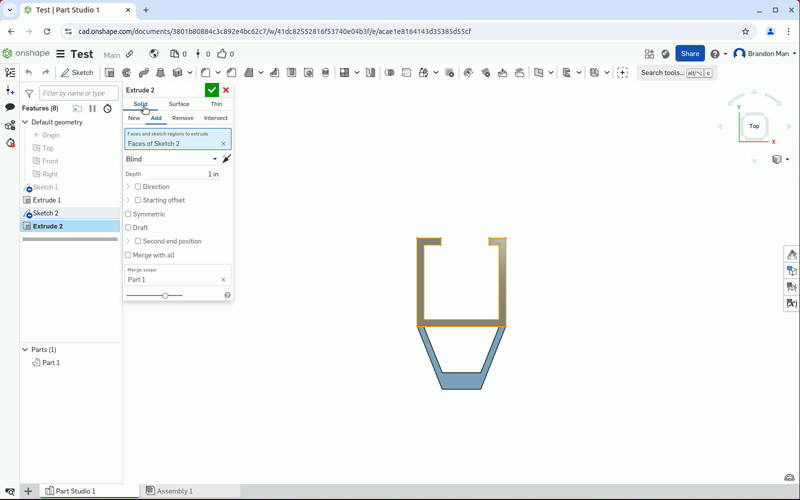
click(143, 106)
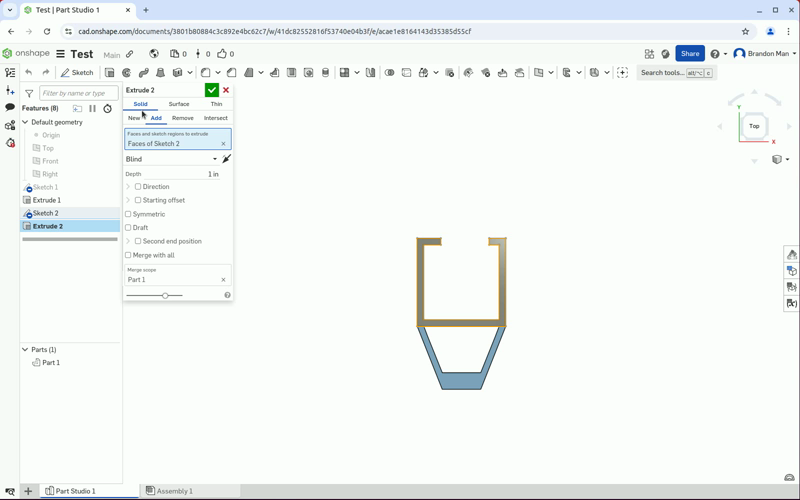
mouse_move(137, 120)
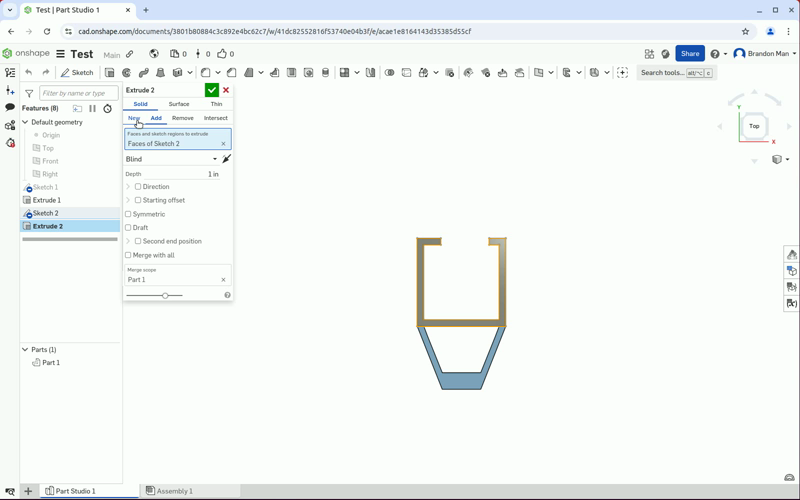
click(137, 120)
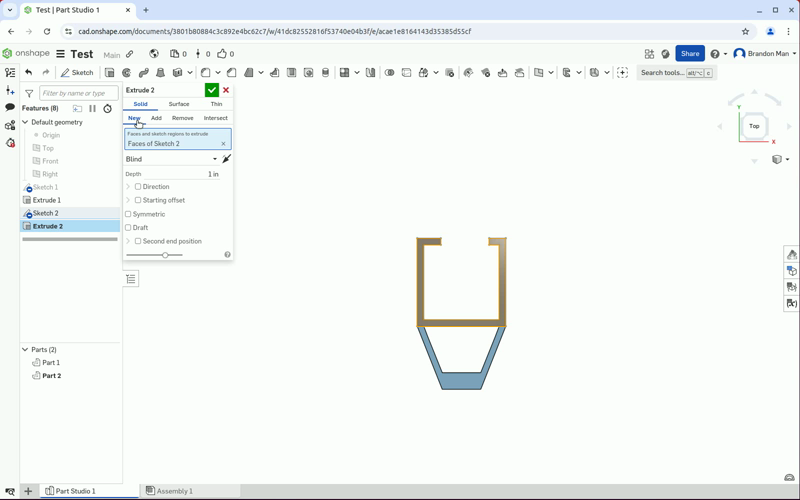
key(tab, 4)
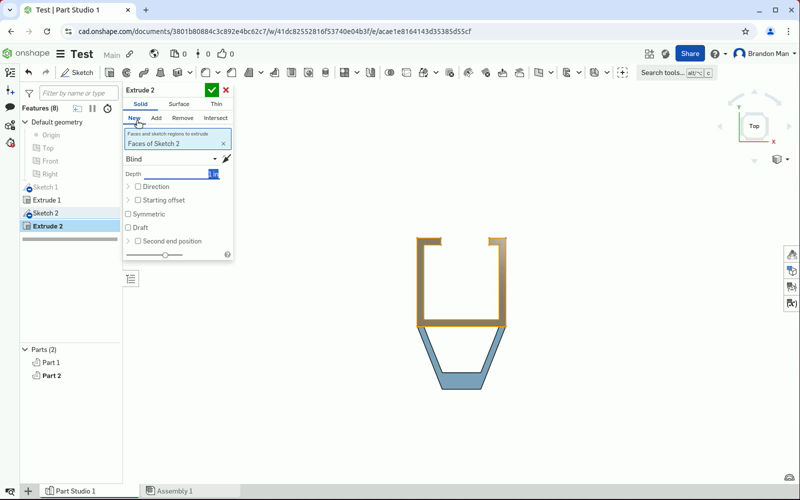
text(1.444)
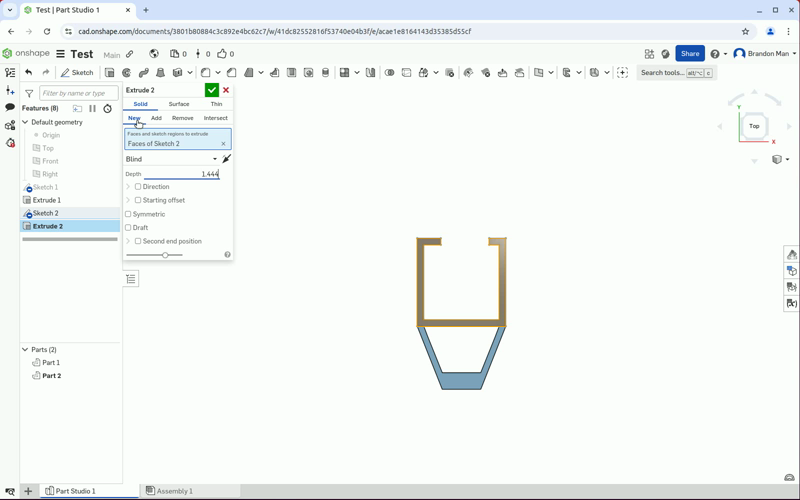
key(enter)
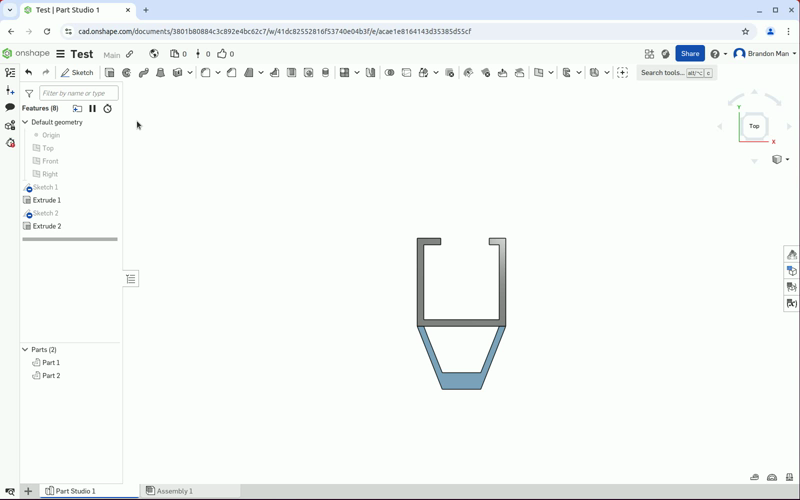
key(shift+h)
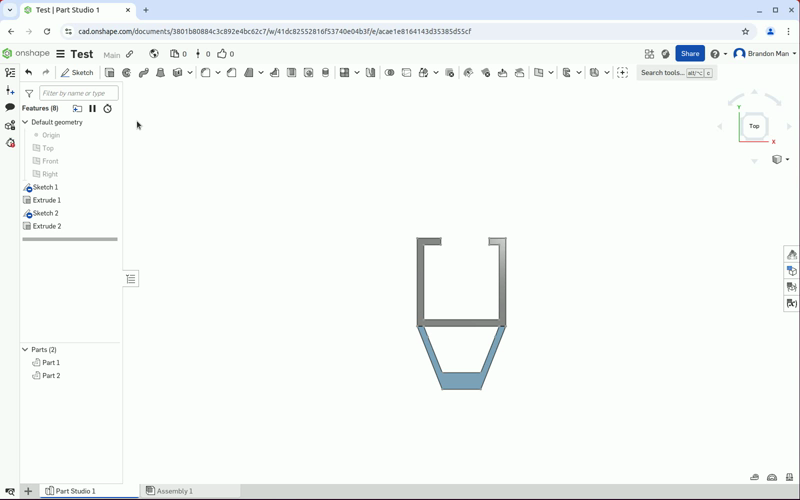
key(shift+h)
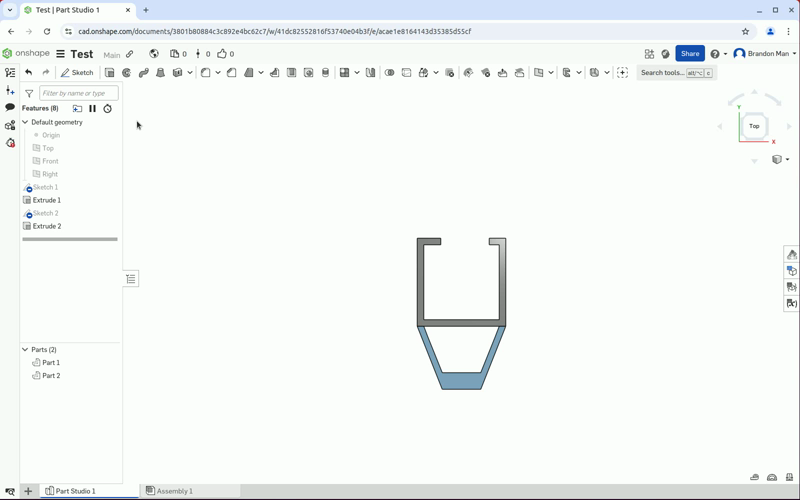
mouse_move(73, 189)
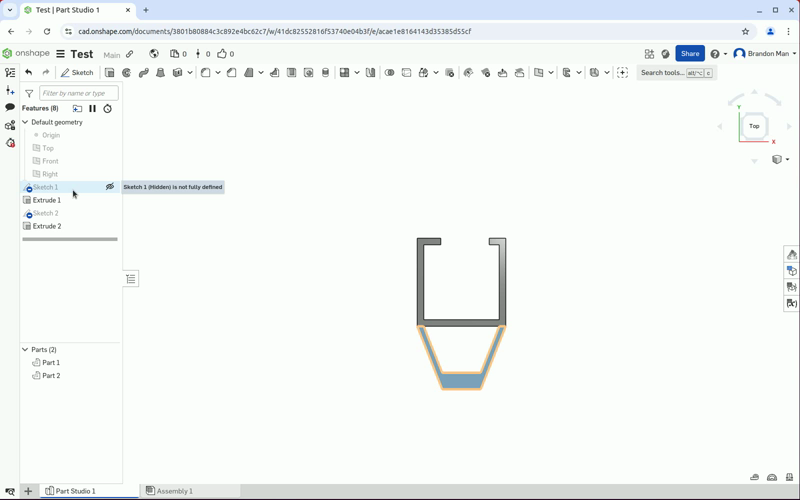
click(73, 189)
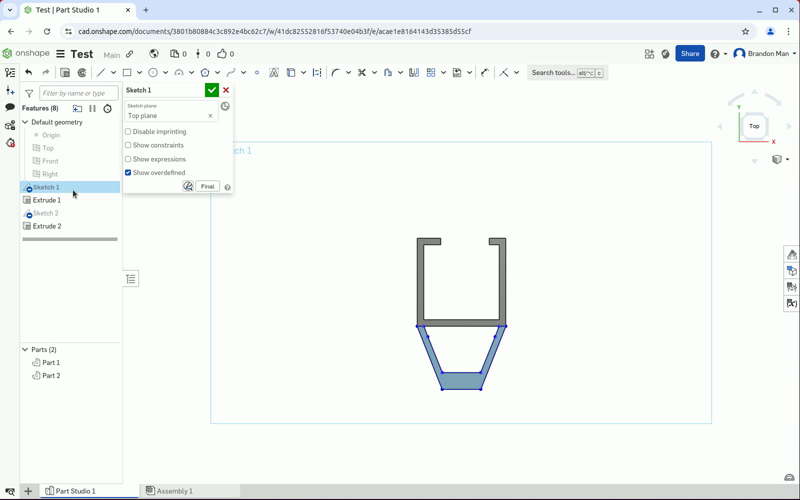
mouse_move(229, 92)
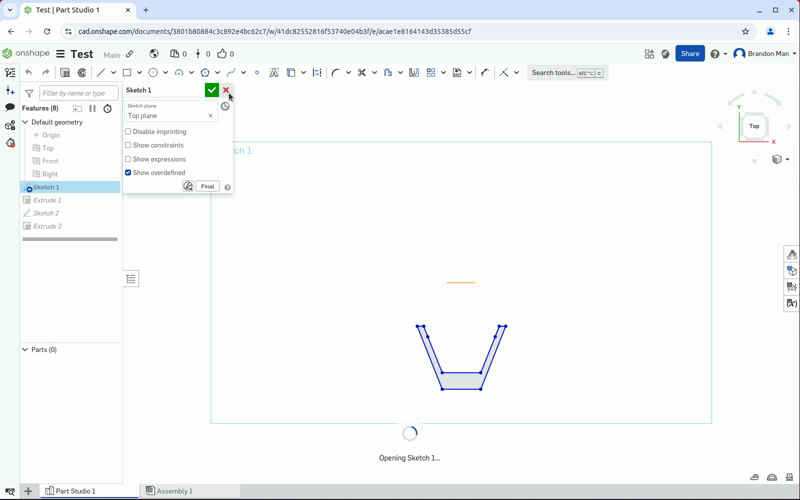
click(229, 92)
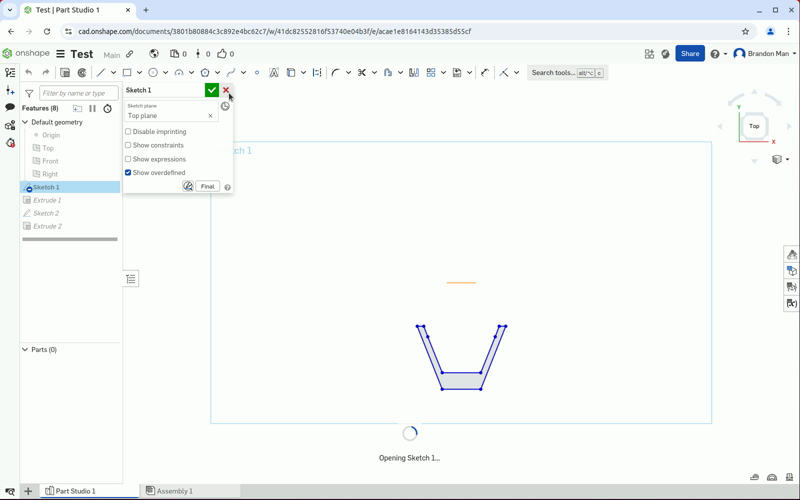
key(shift+s)
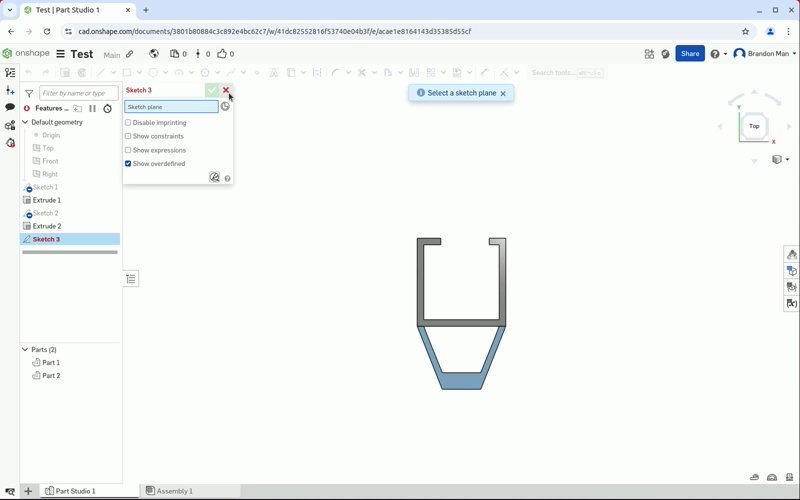
mouse_move(73, 150)
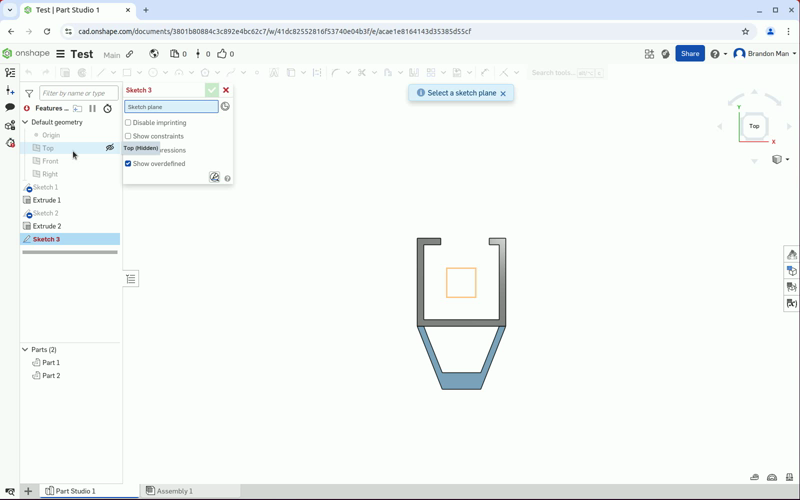
click(73, 150)
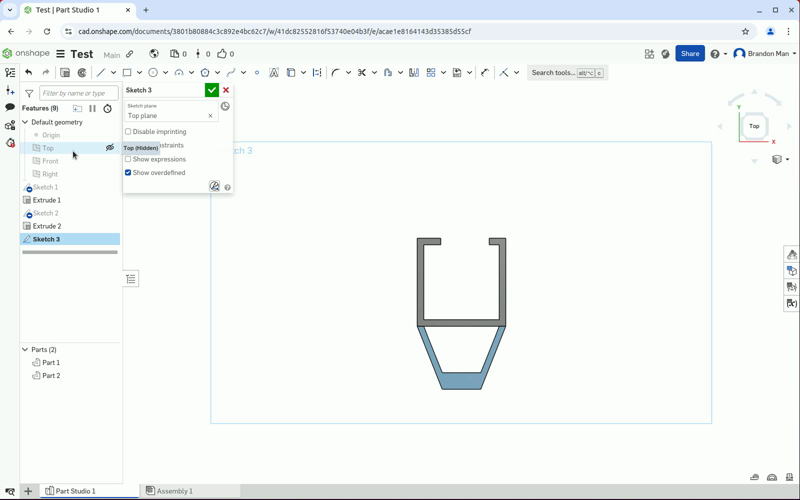
mouse_move(73, 352)
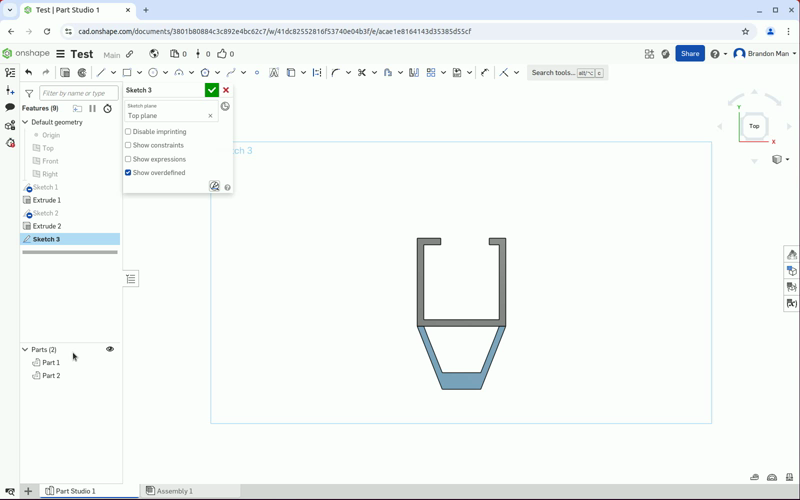
key(y)
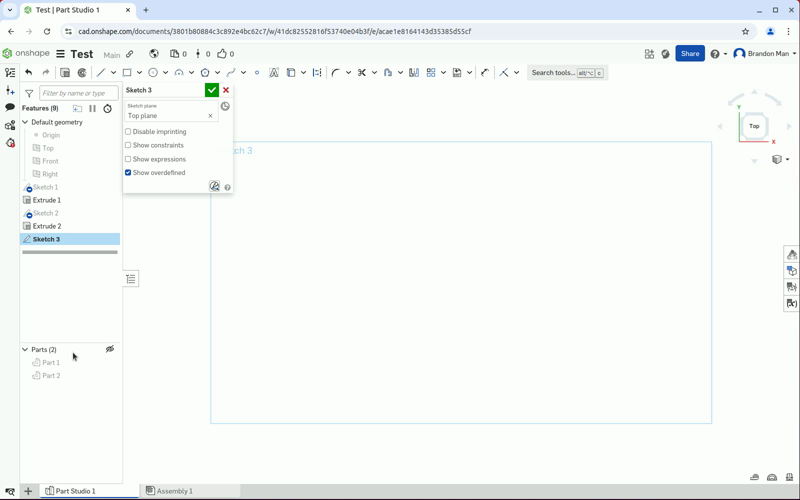
key(l)
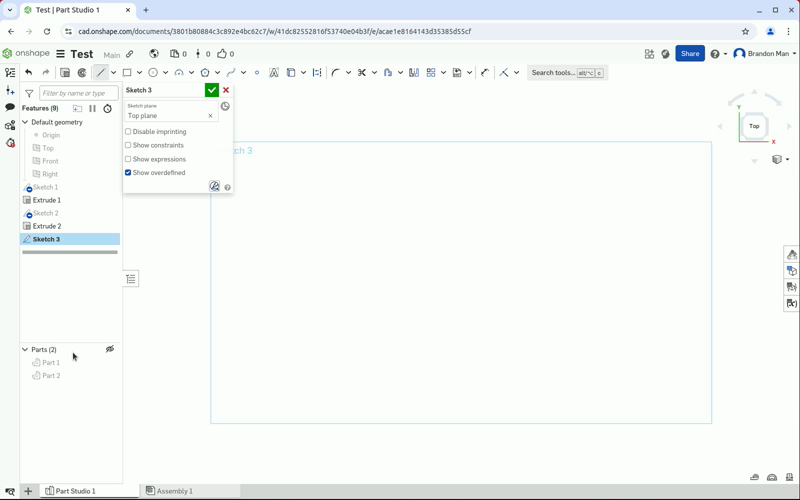
key_down(shift)
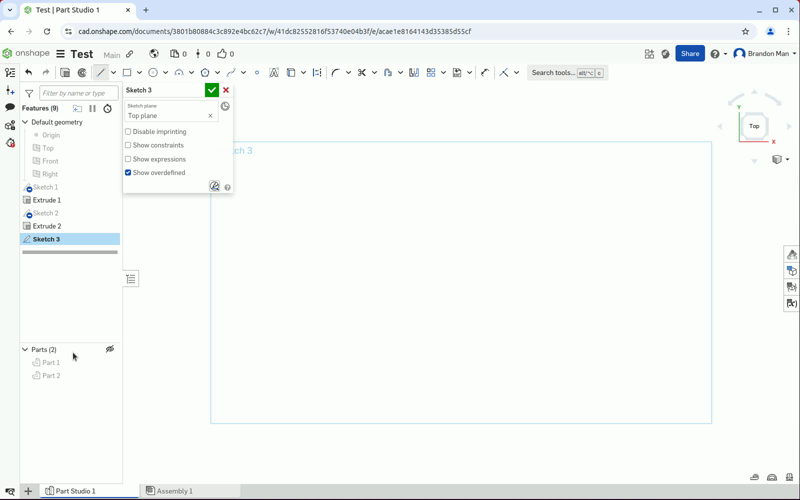
mouse_move(423, 326)
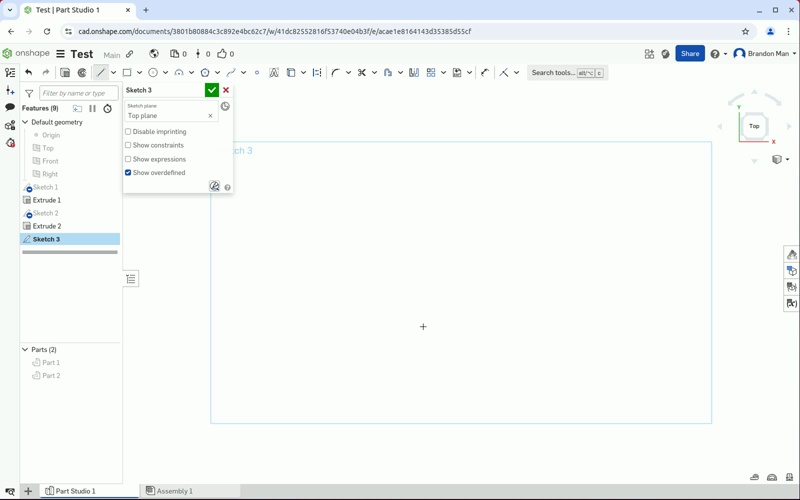
click(423, 326)
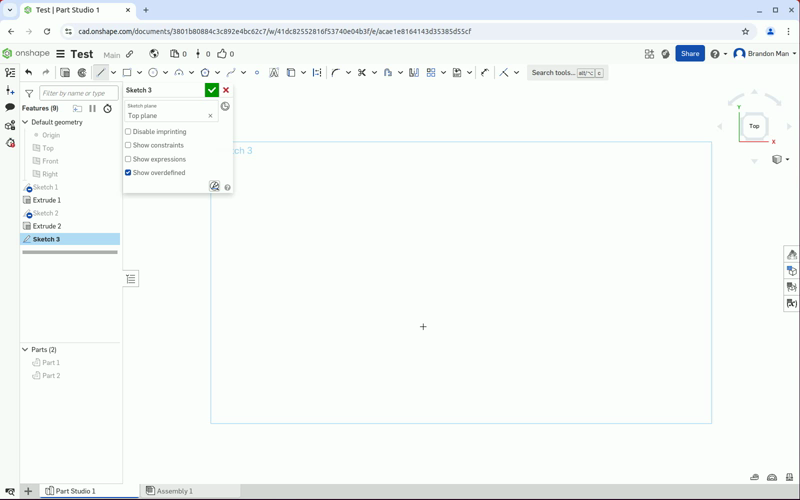
key_up(shift)
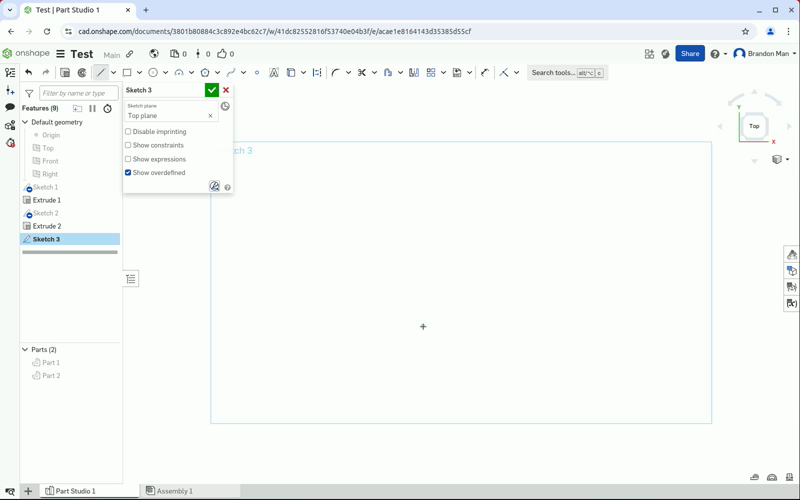
key_down(shift)
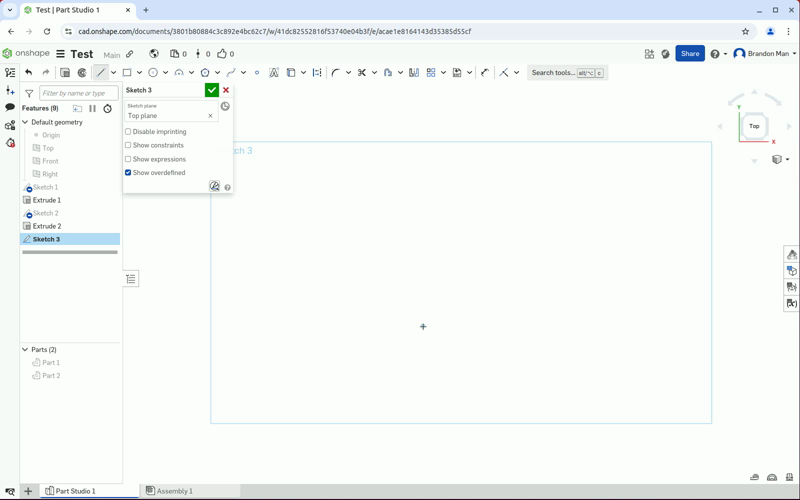
mouse_move(453, 326)
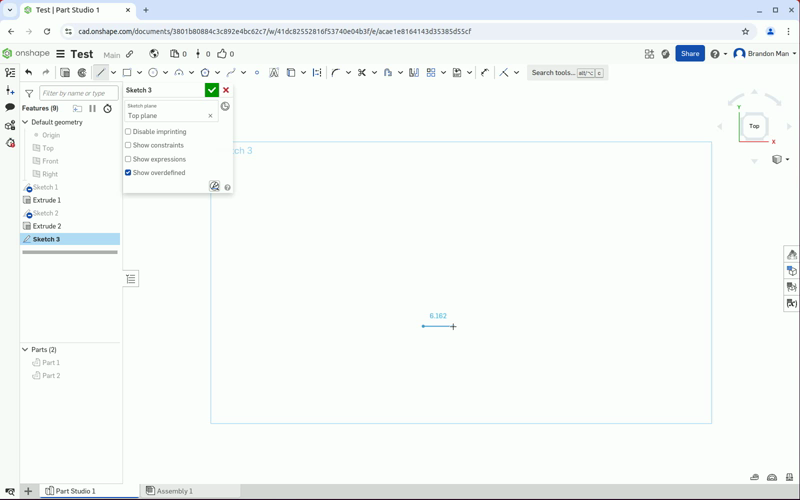
mouse_move(427, 336)
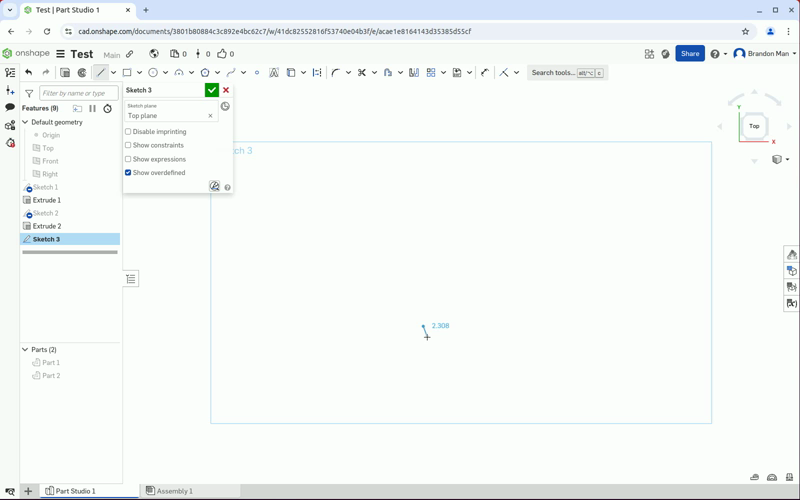
click(427, 336)
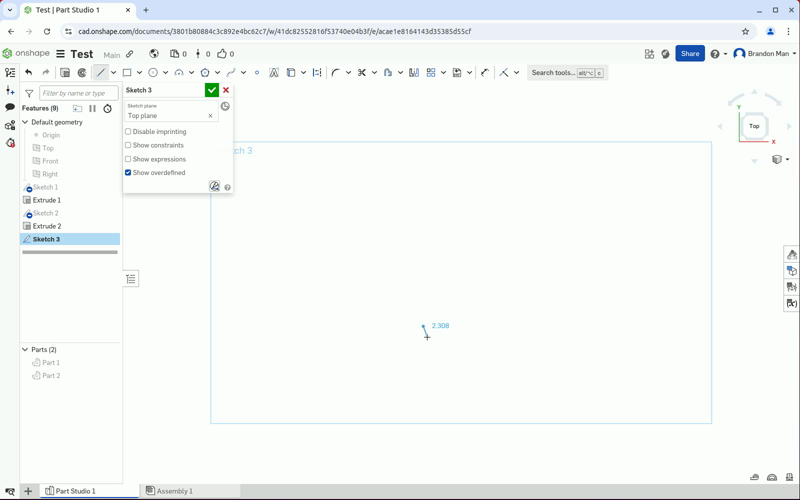
key_up(shift)
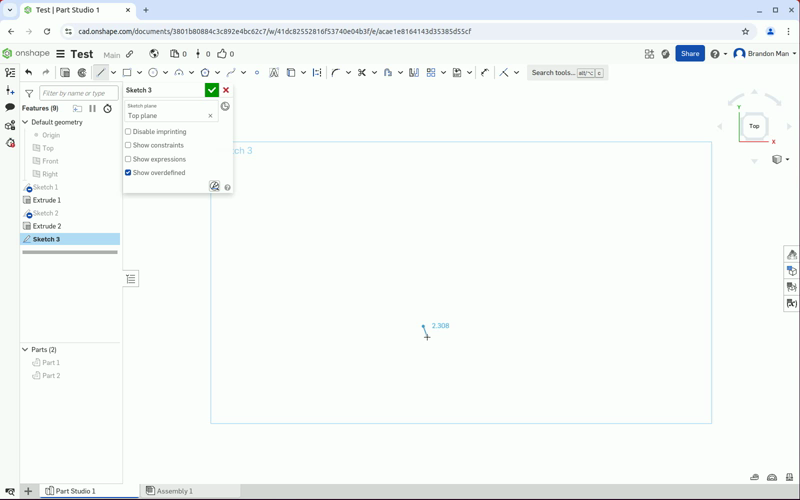
key_down(shift)
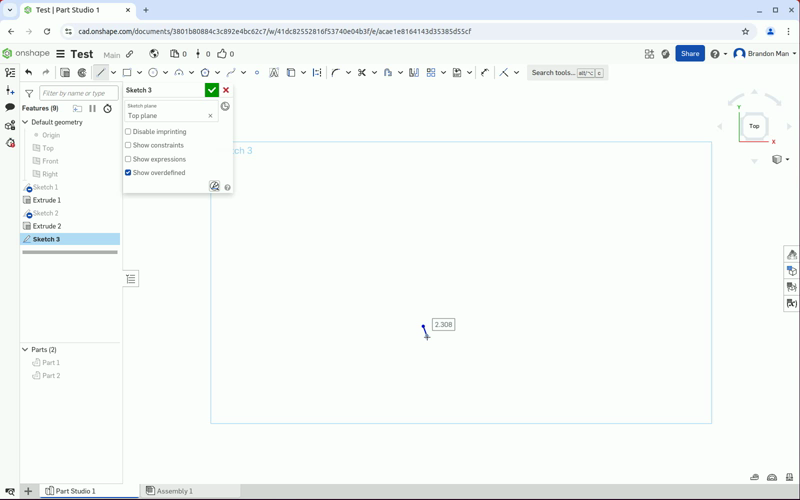
mouse_move(494, 336)
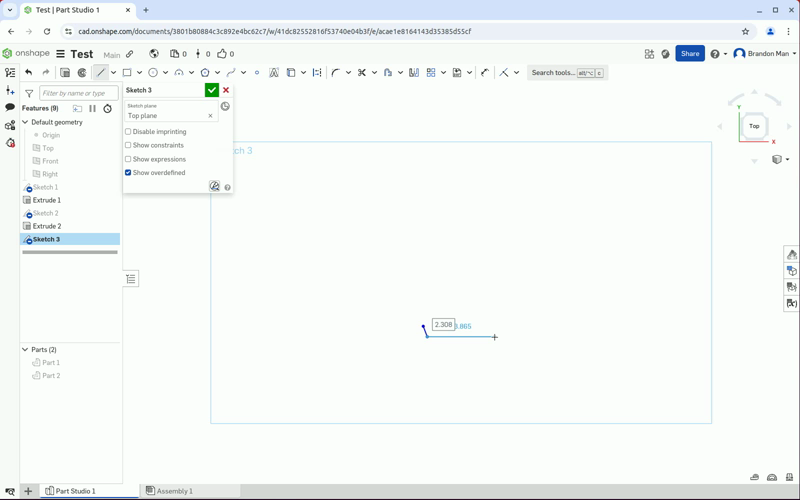
click(494, 336)
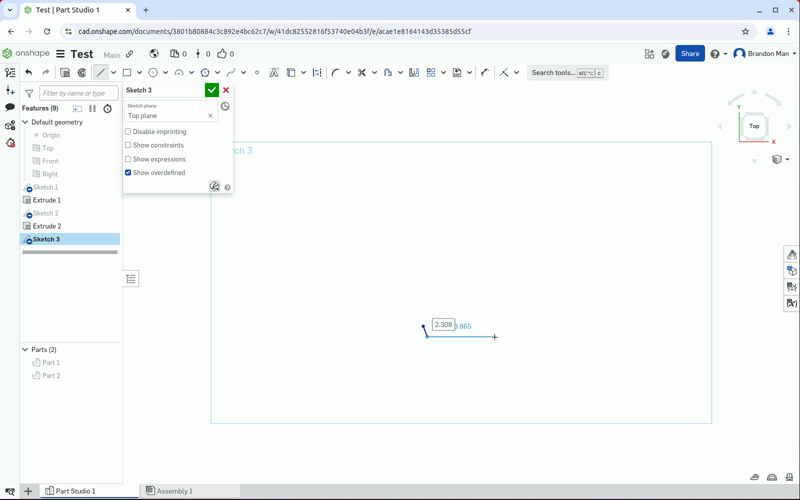
key_up(shift)
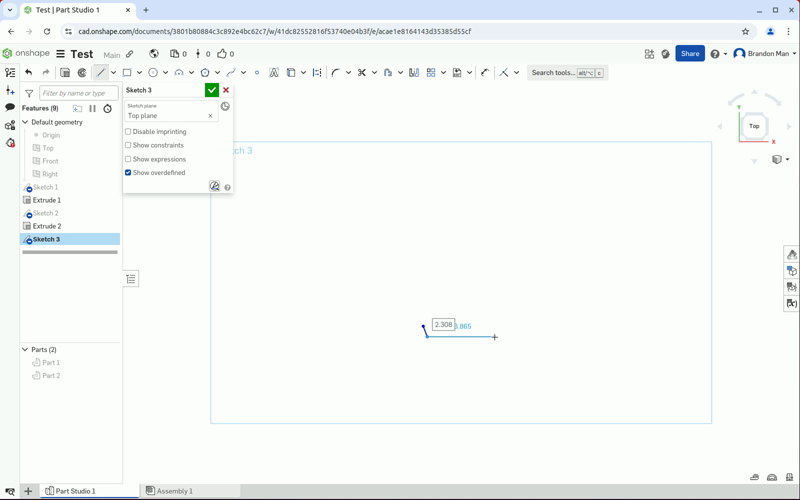
key_down(shift)
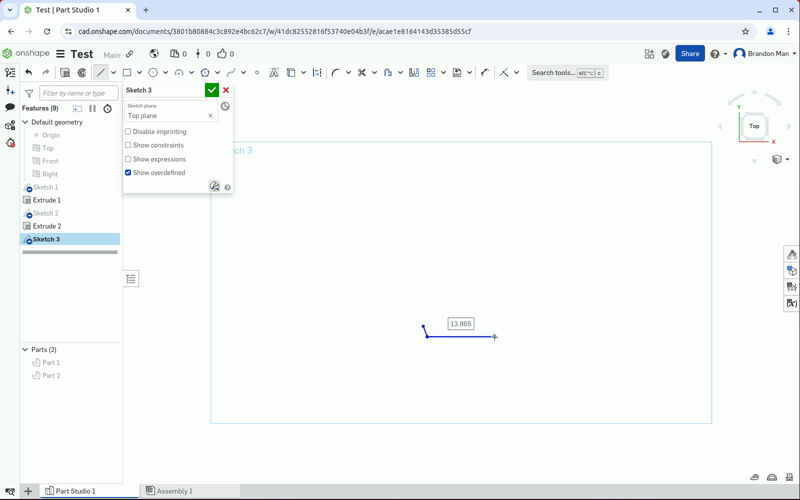
mouse_move(524, 336)
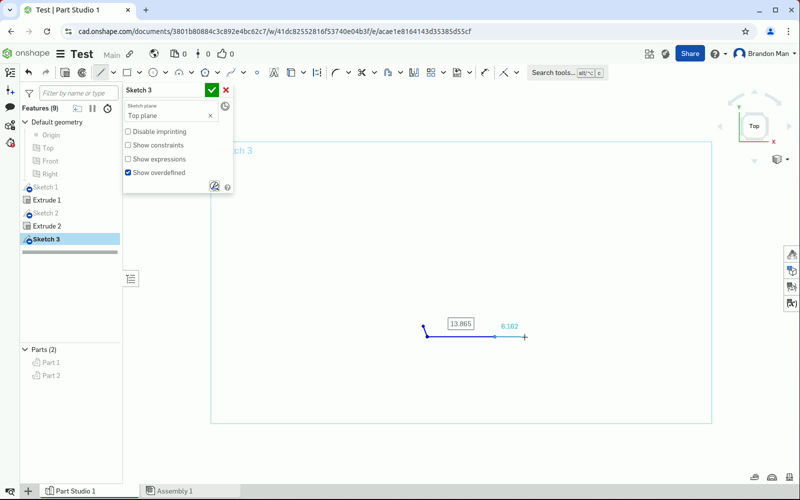
mouse_move(498, 326)
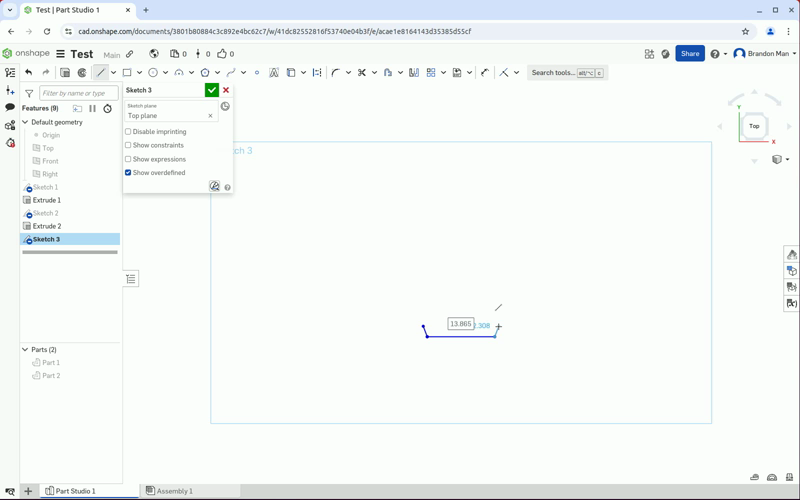
click(498, 326)
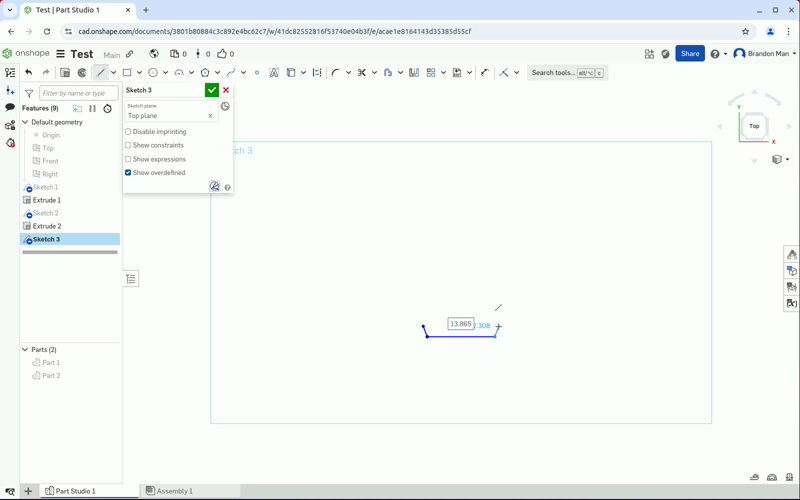
key_up(shift)
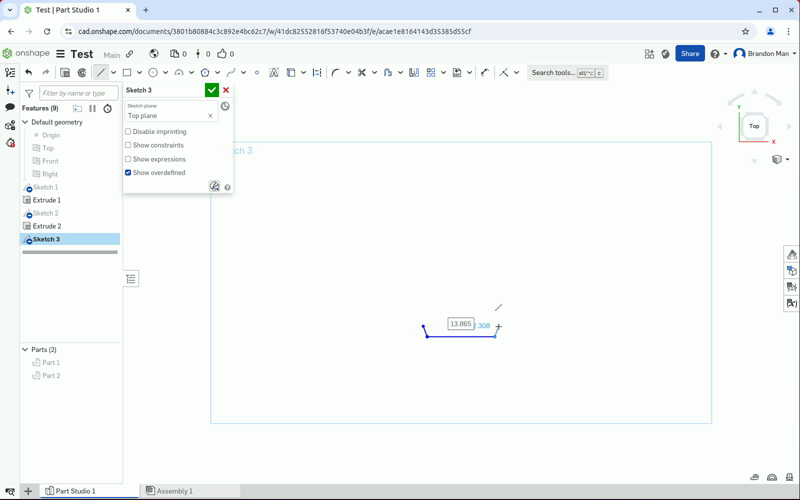
key_down(shift)
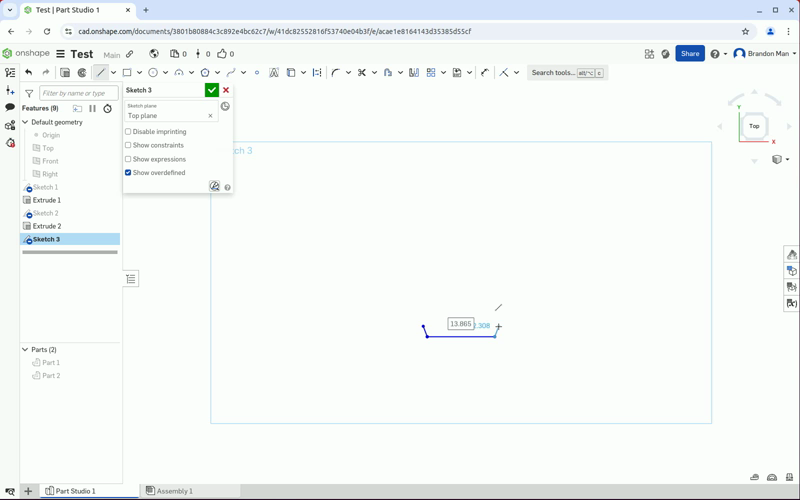
mouse_move(423, 326)
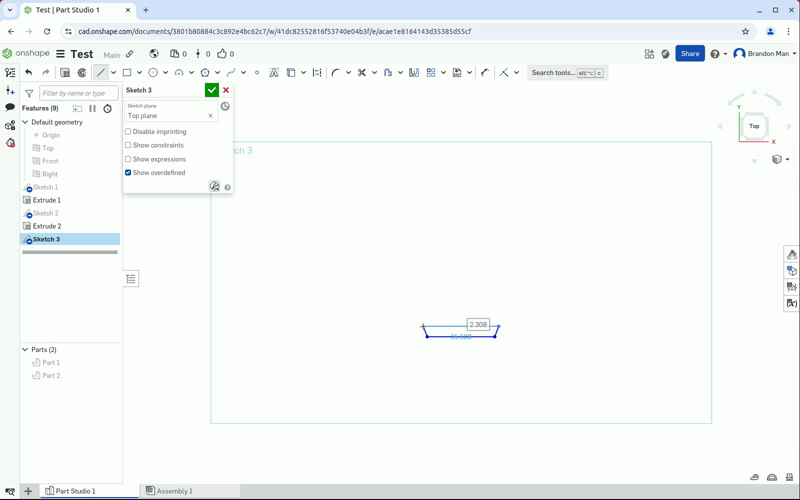
key_up(shift)
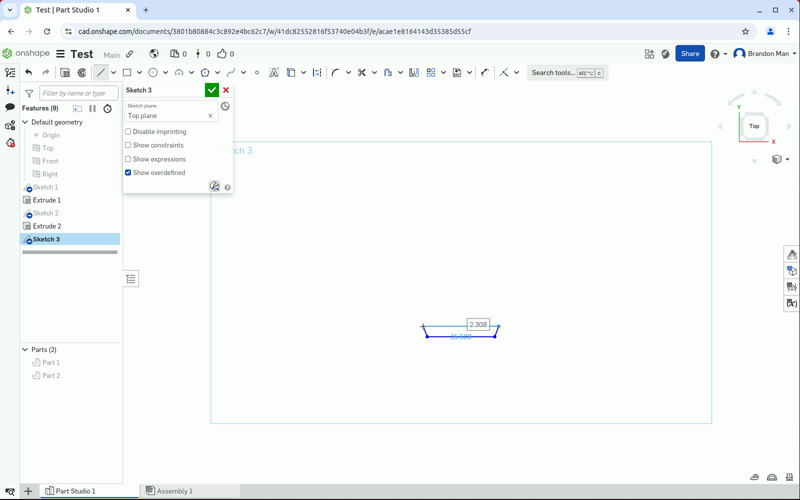
click(423, 326)
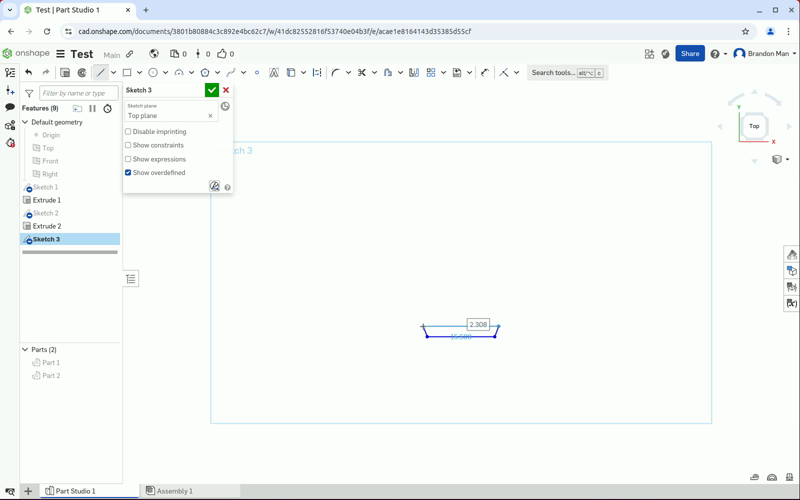
key(esc)
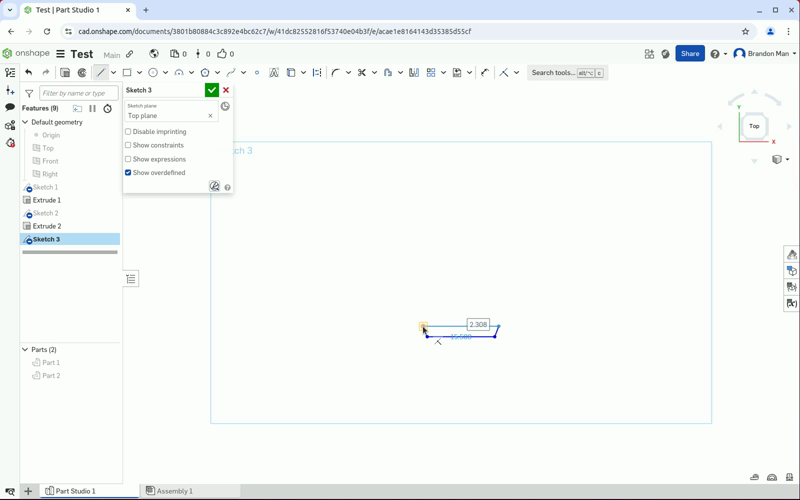
key(l)
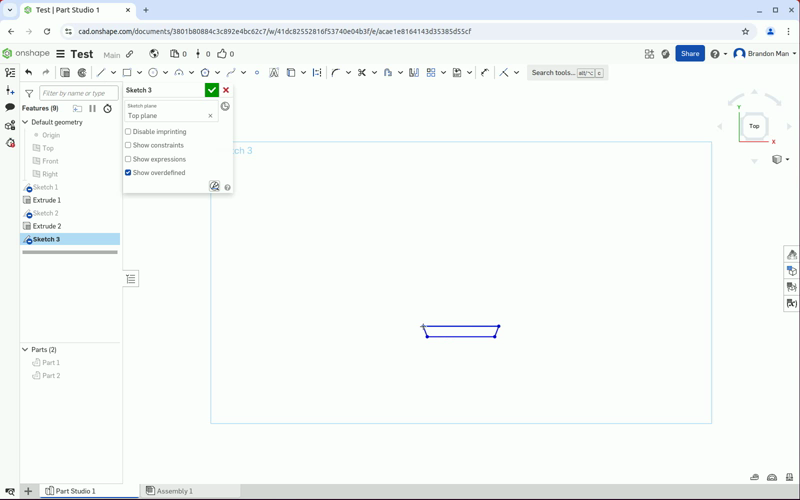
key_down(shift)
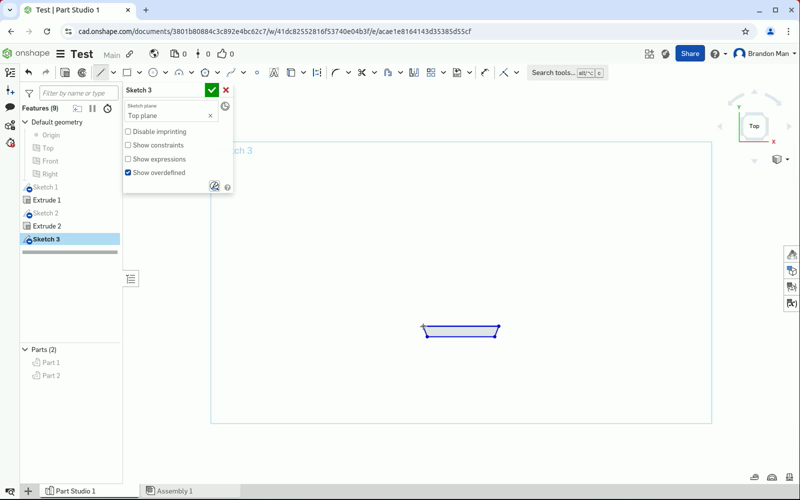
mouse_move(439, 334)
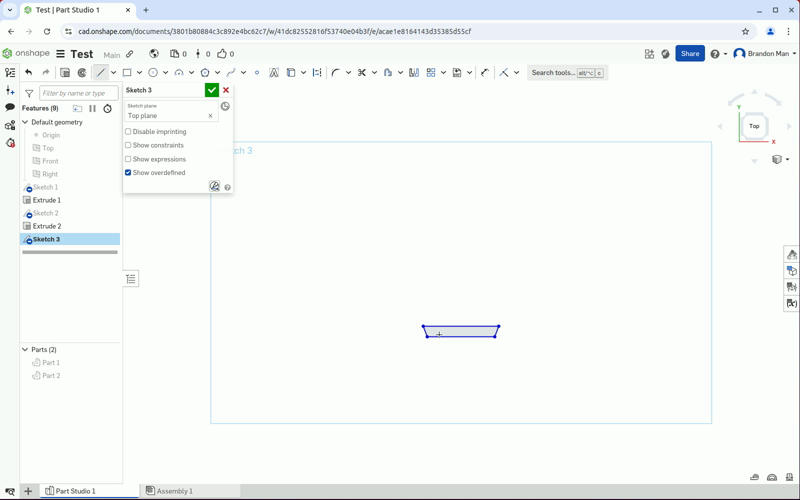
click(439, 334)
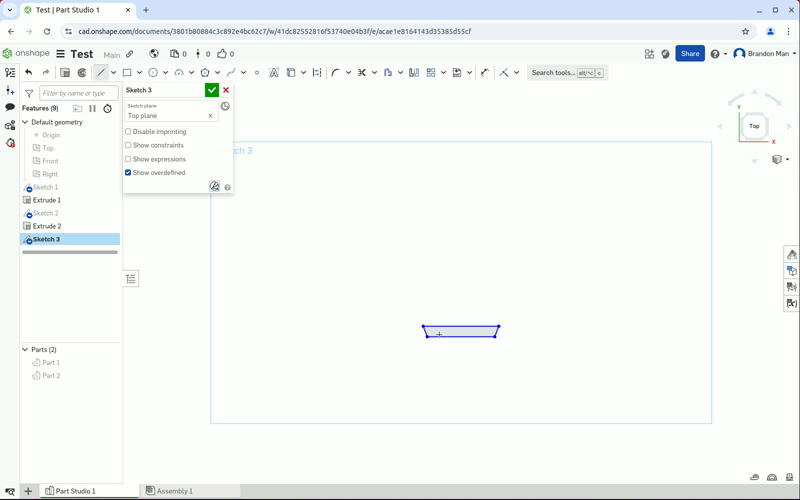
key_up(shift)
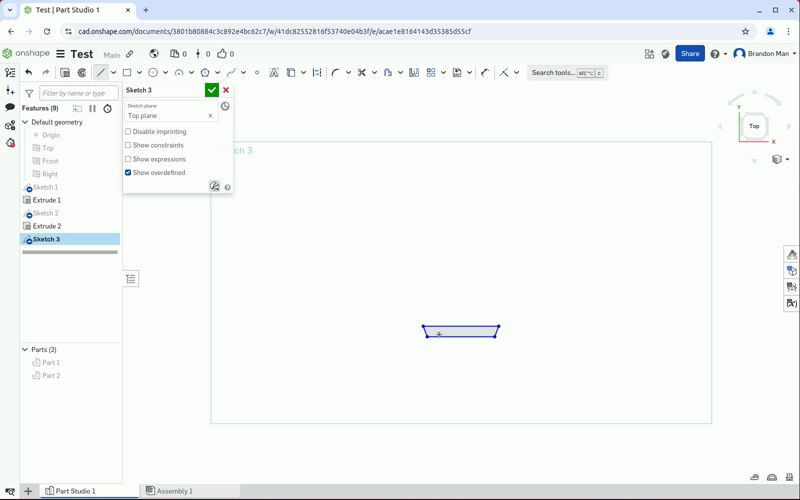
key_down(shift)
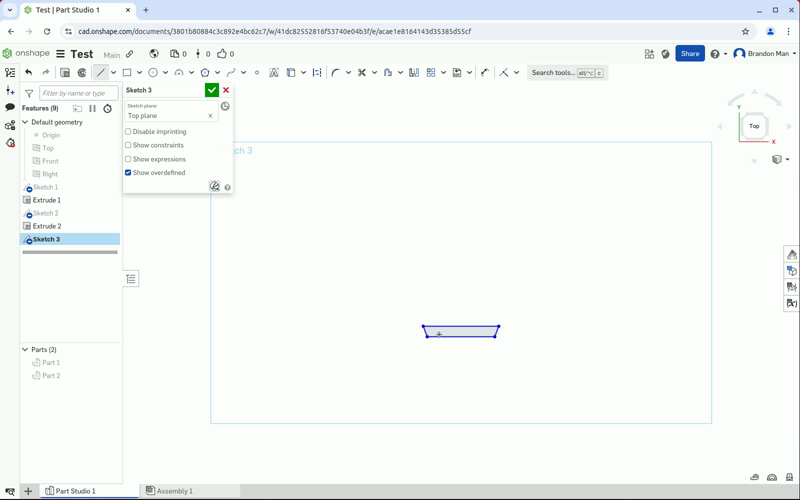
mouse_move(469, 334)
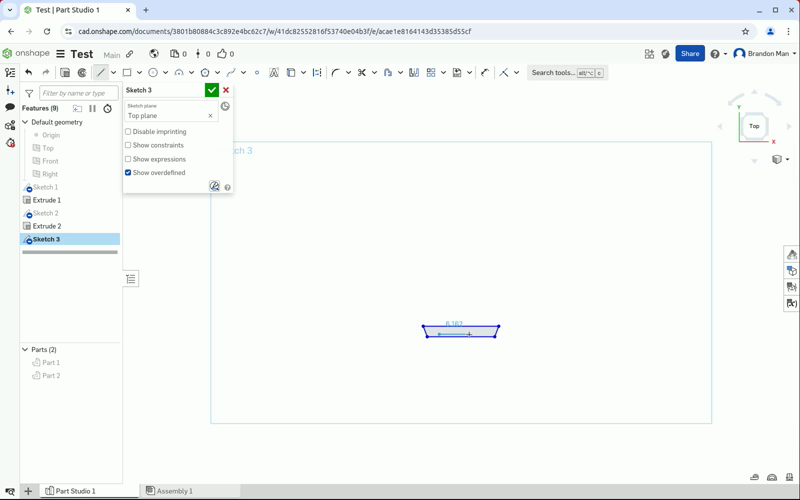
mouse_move(444, 334)
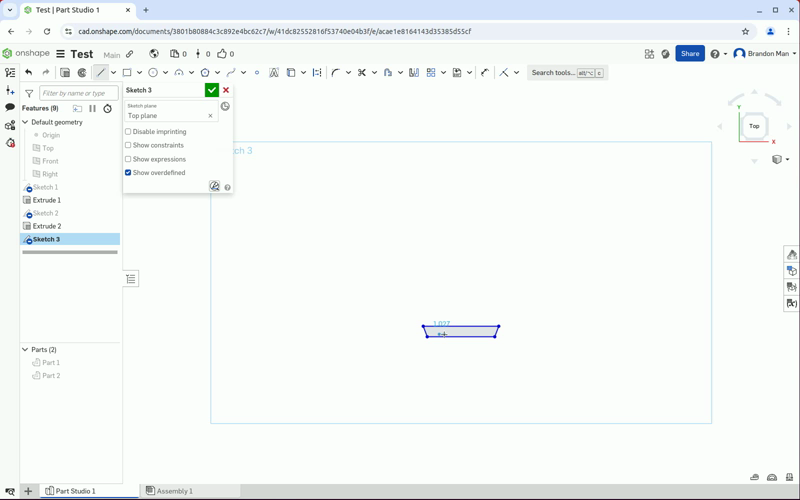
scroll(6)
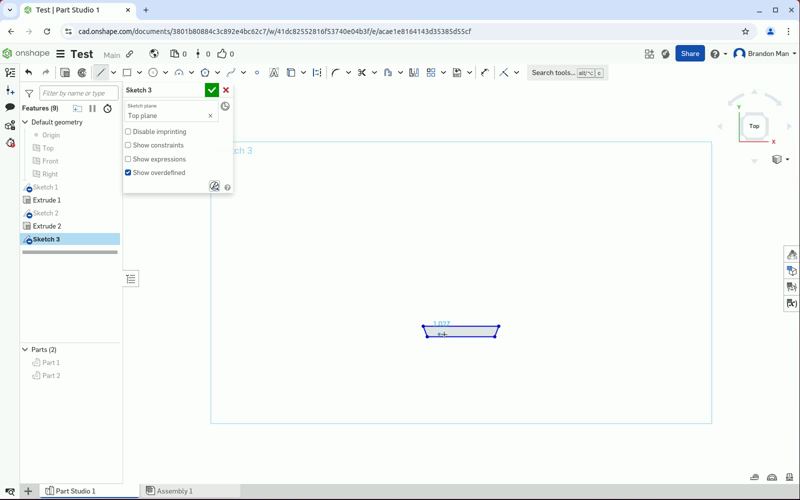
scroll(6)
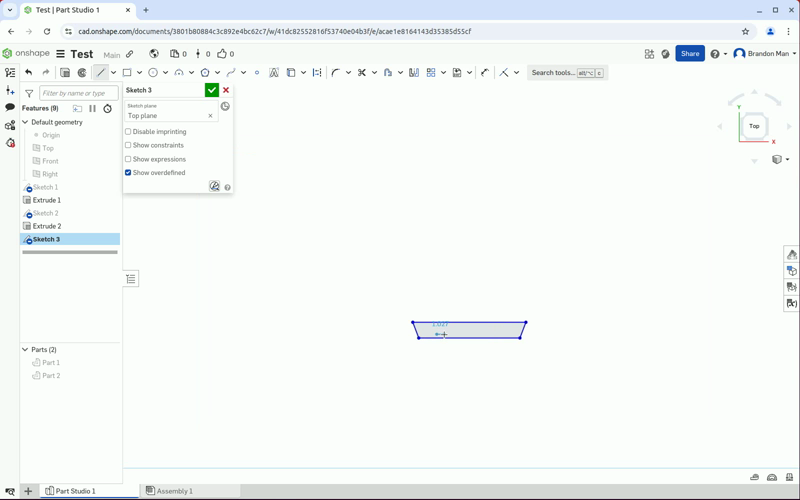
scroll(6)
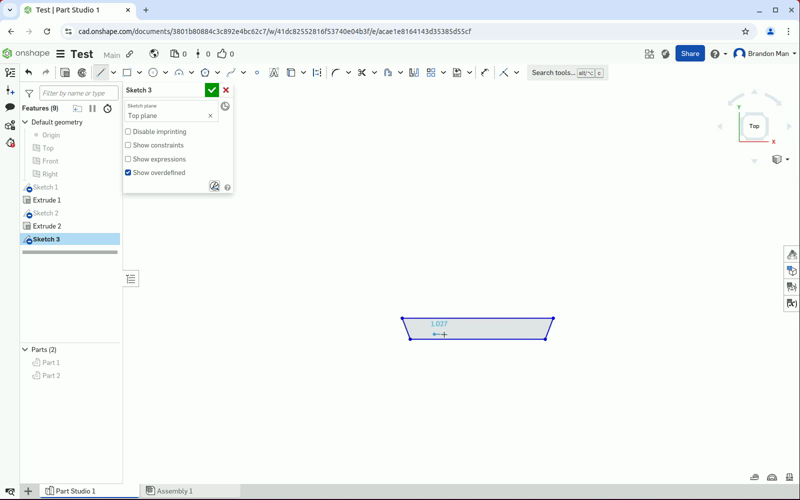
scroll(6)
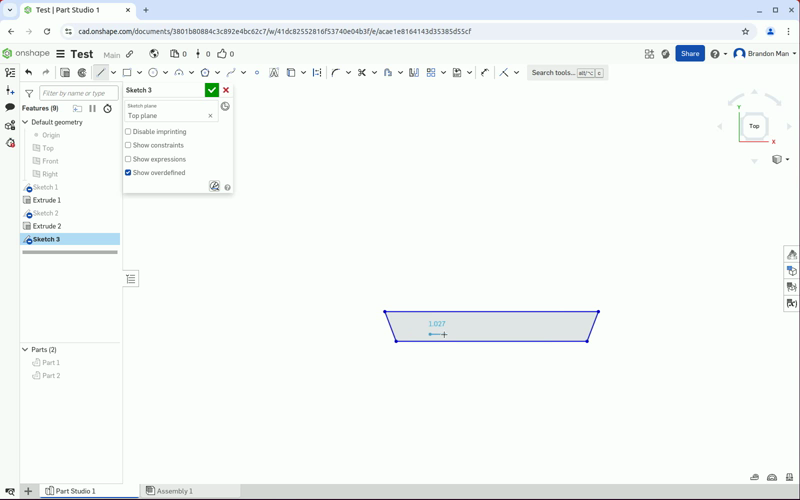
scroll(6)
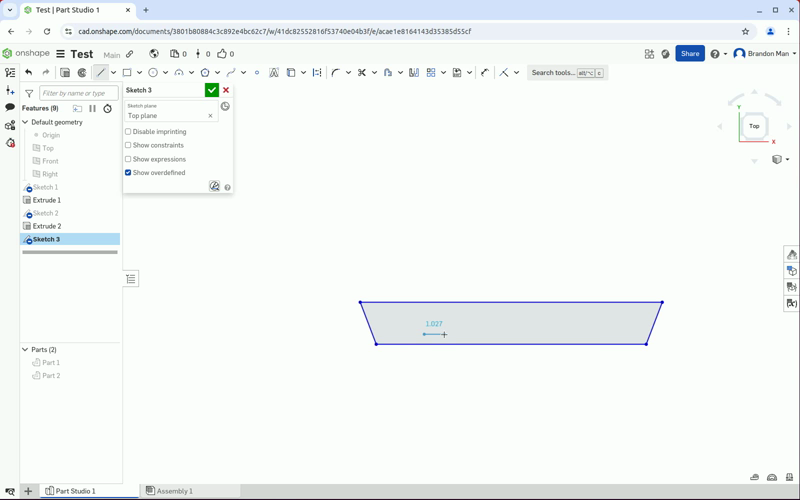
scroll(6)
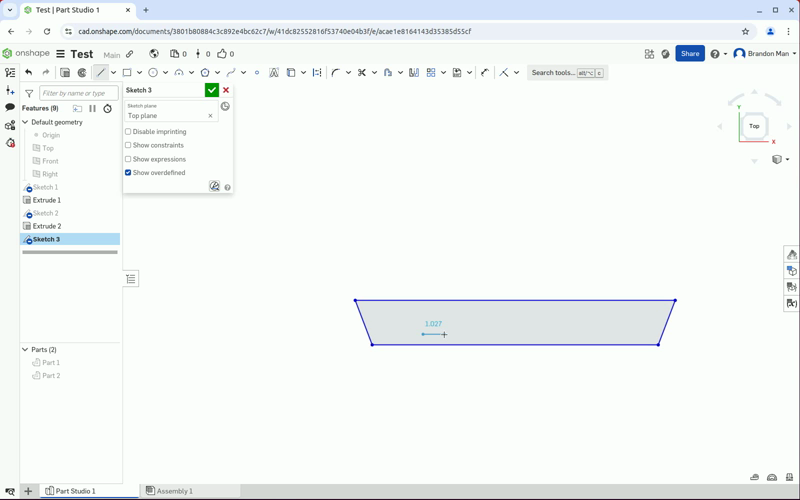
scroll(6)
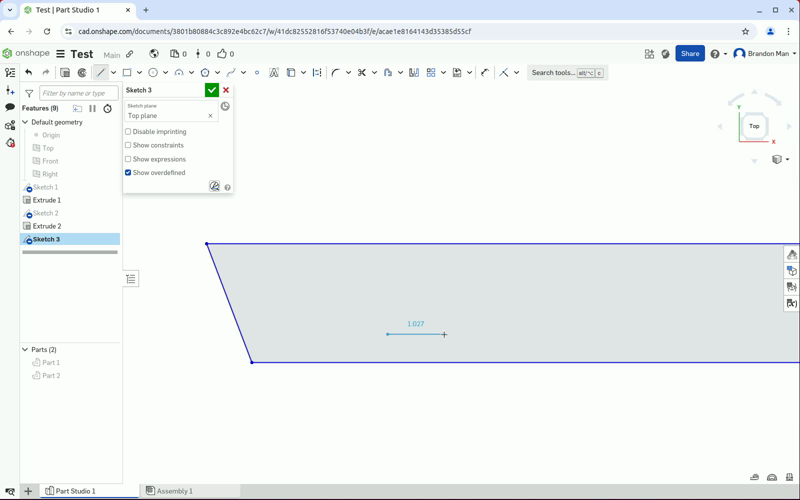
click(444, 334)
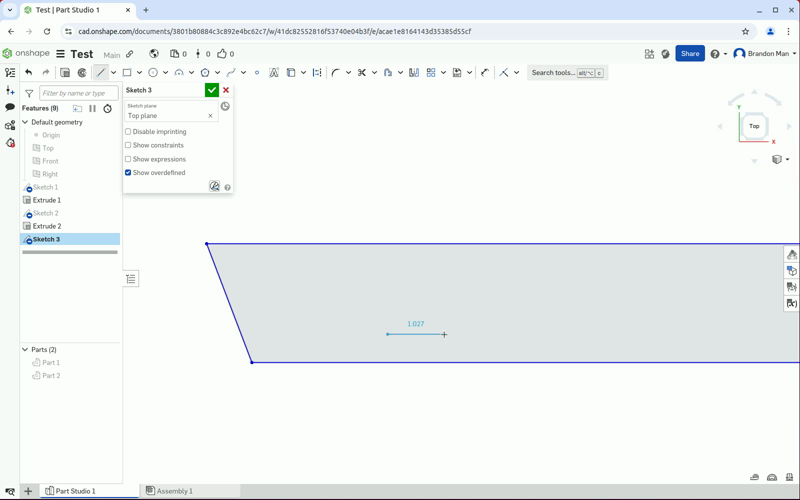
scroll(-6)
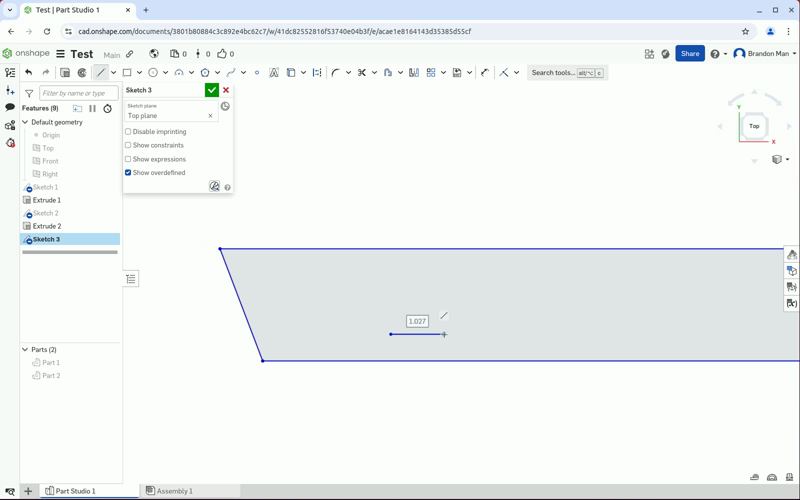
scroll(-6)
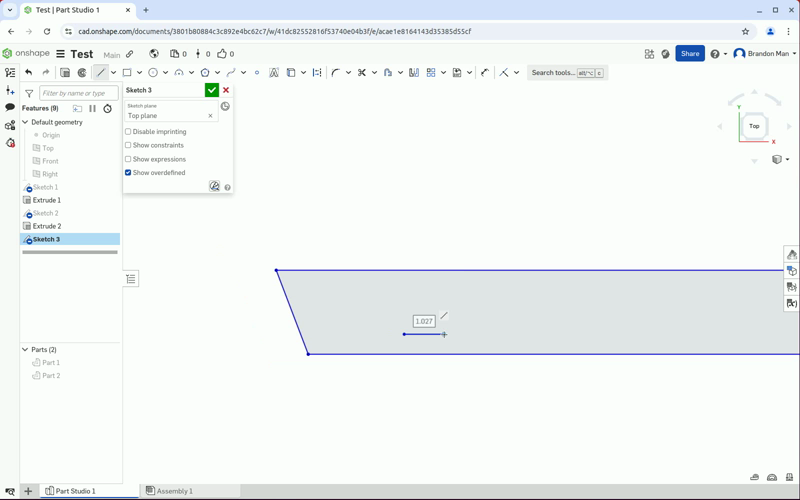
scroll(-6)
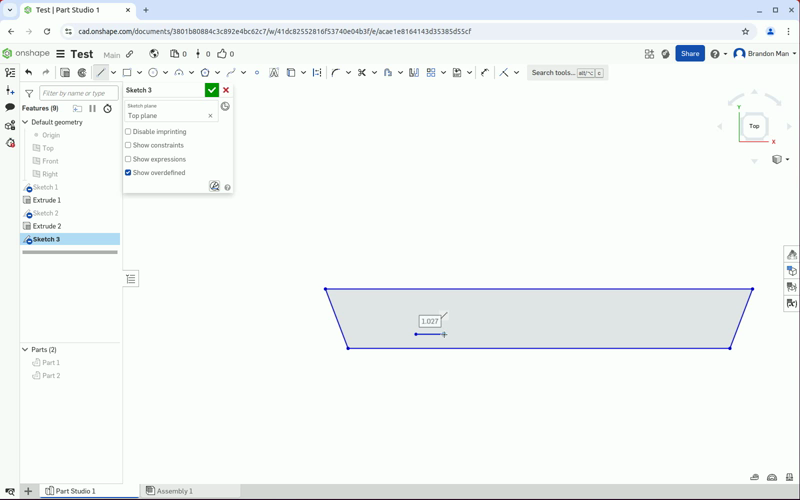
scroll(-6)
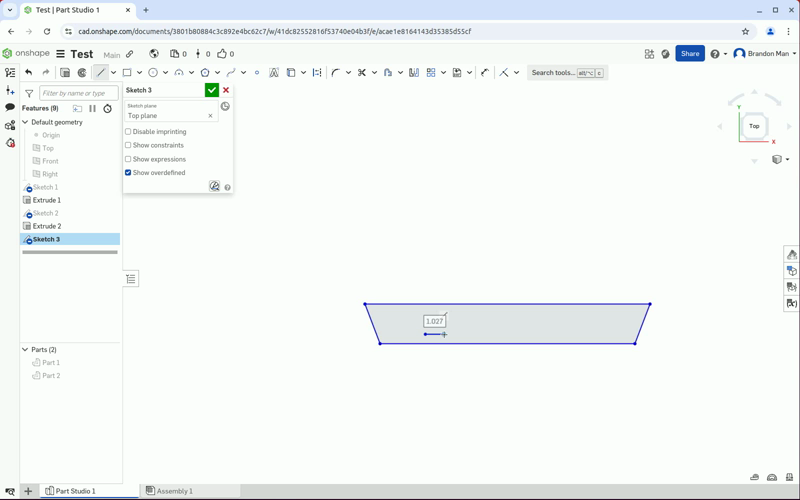
scroll(-6)
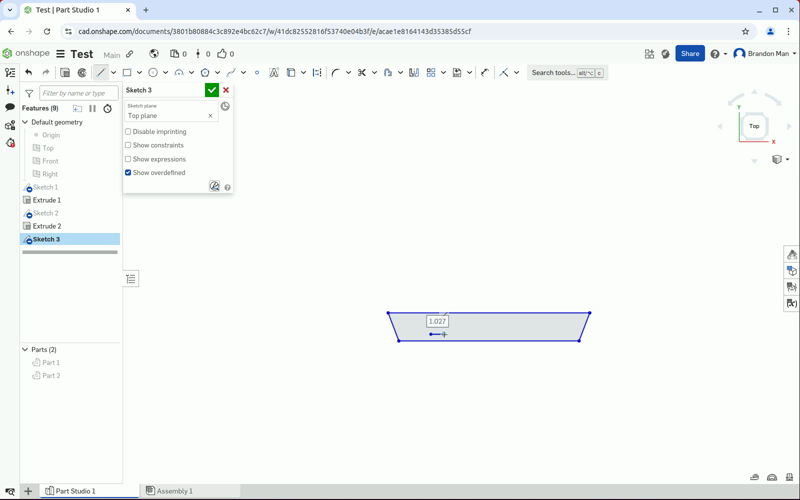
scroll(-6)
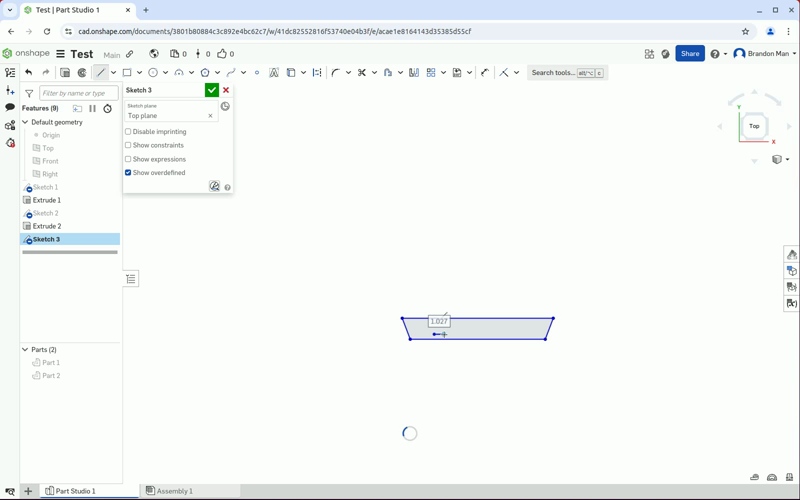
scroll(-6)
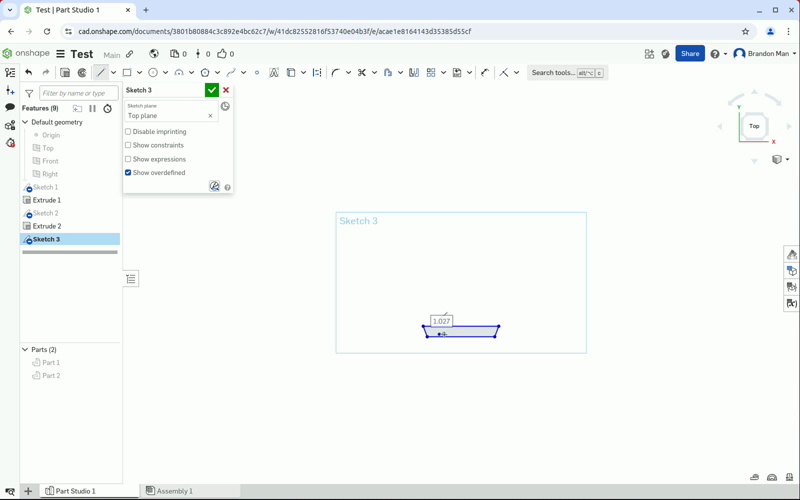
key_up(shift)
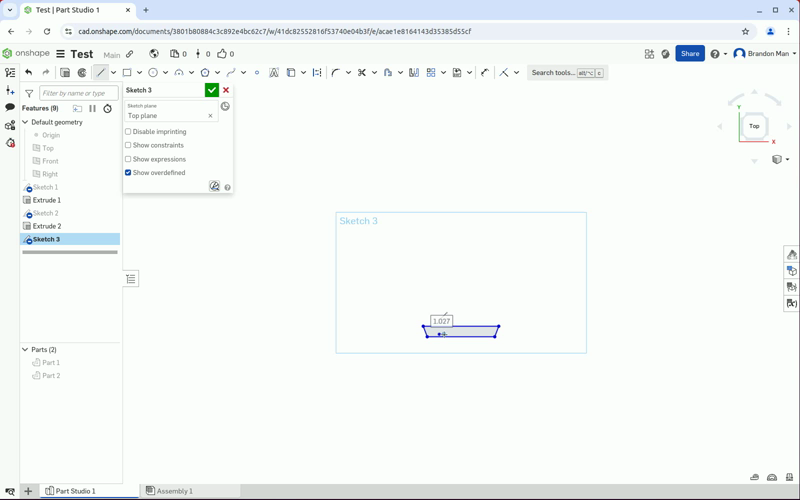
key_down(shift)
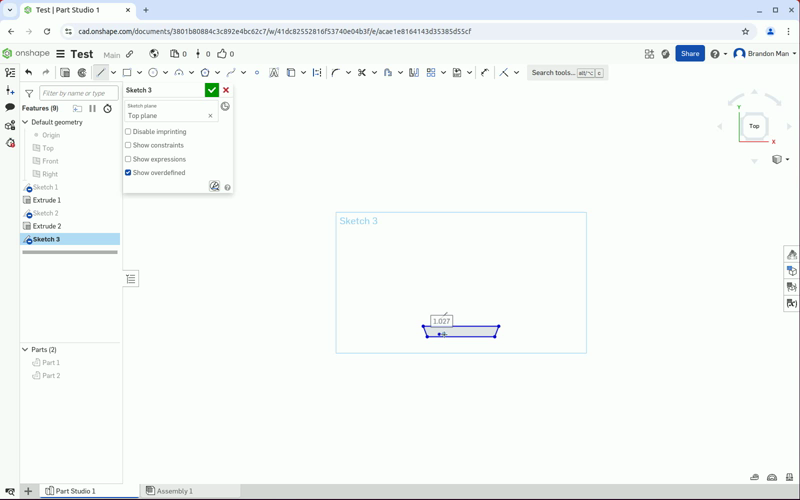
mouse_move(474, 334)
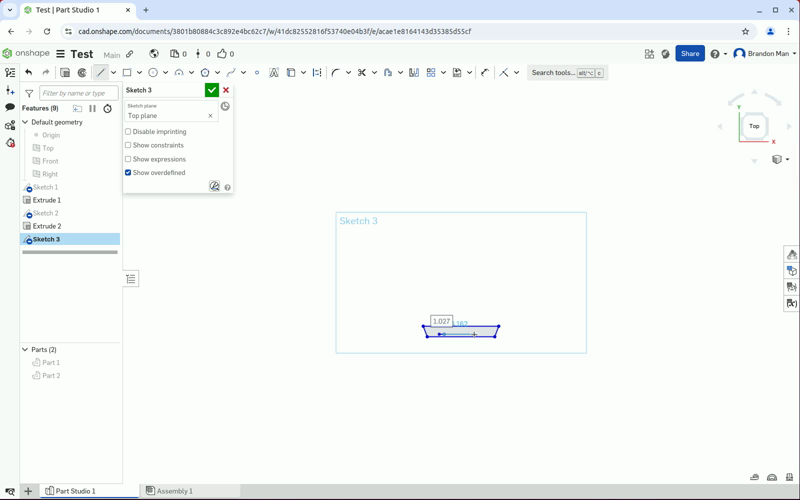
mouse_move(444, 328)
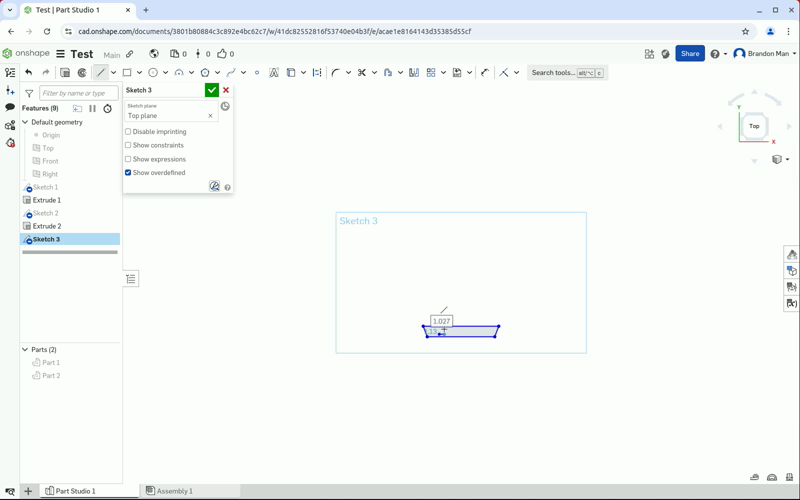
scroll(6)
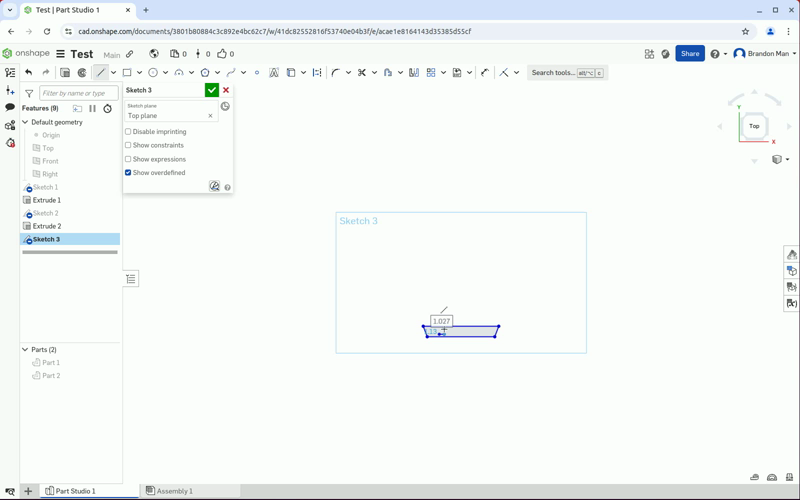
scroll(6)
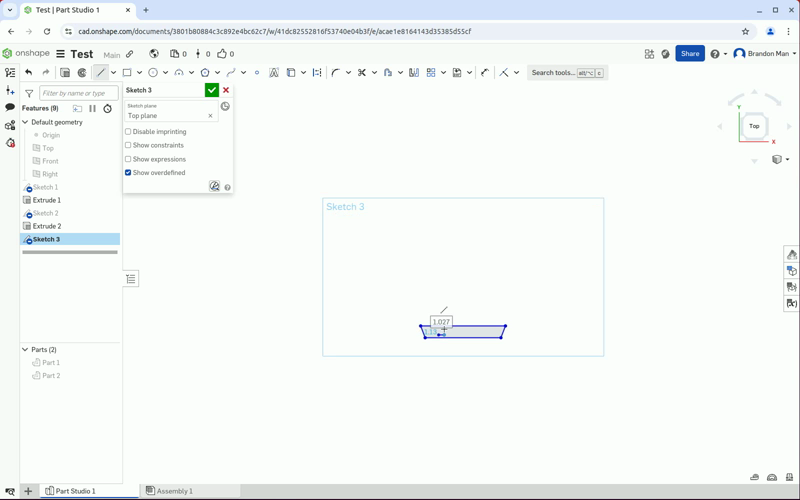
scroll(6)
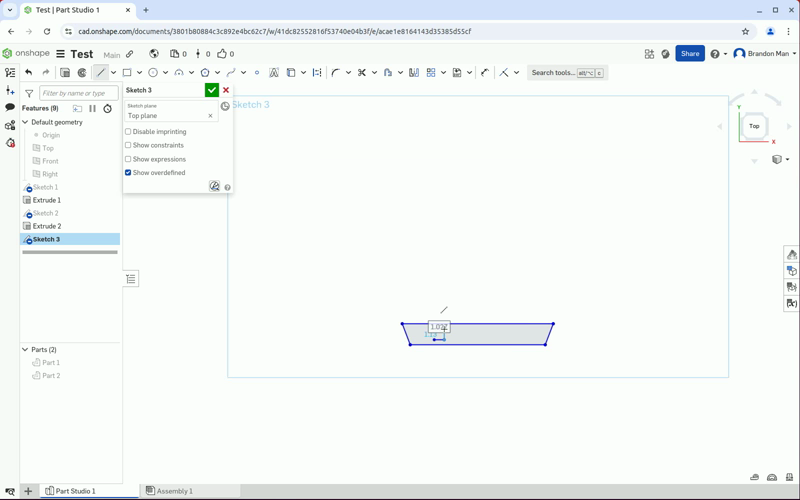
scroll(6)
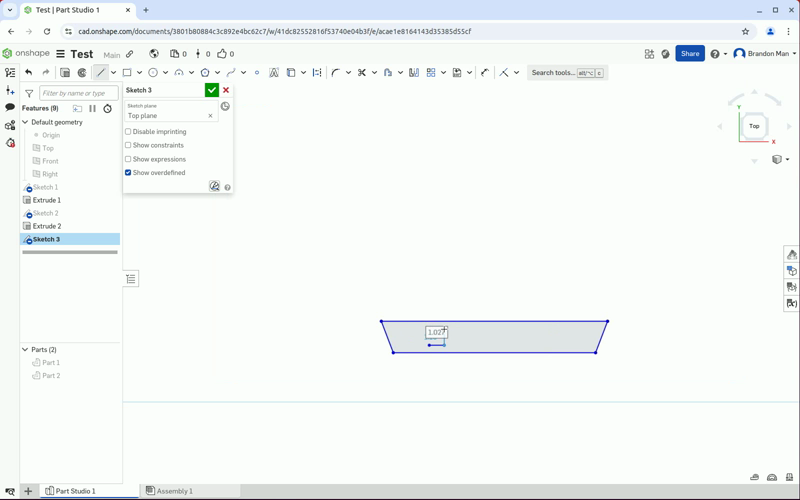
scroll(6)
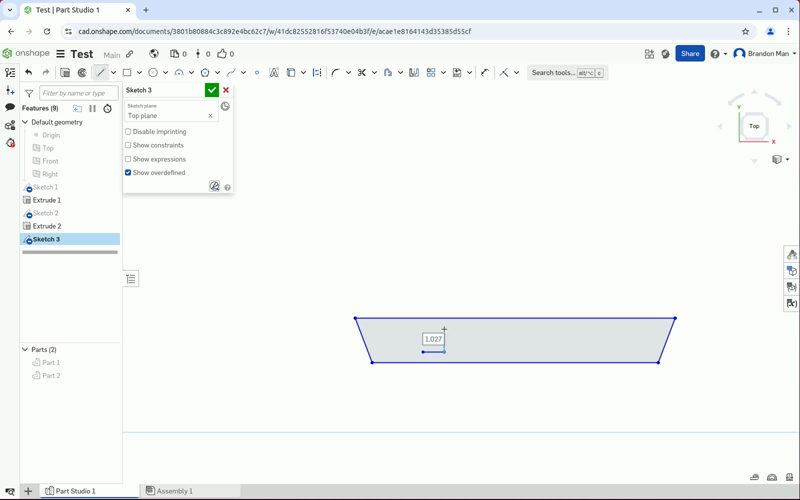
scroll(6)
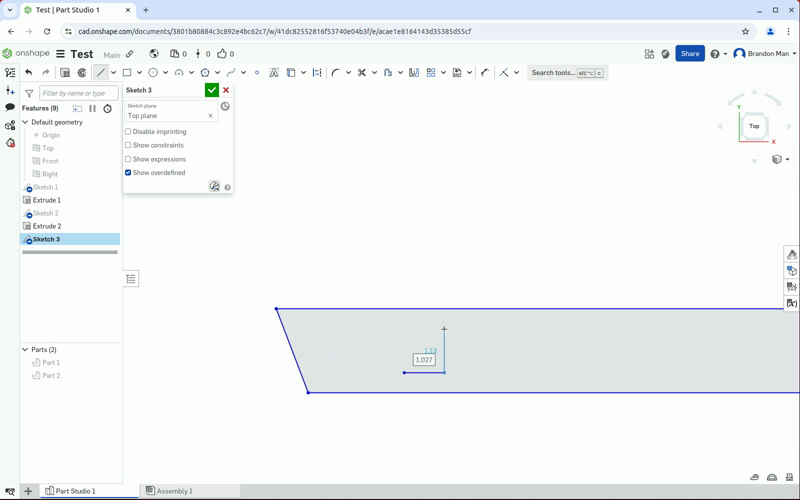
scroll(6)
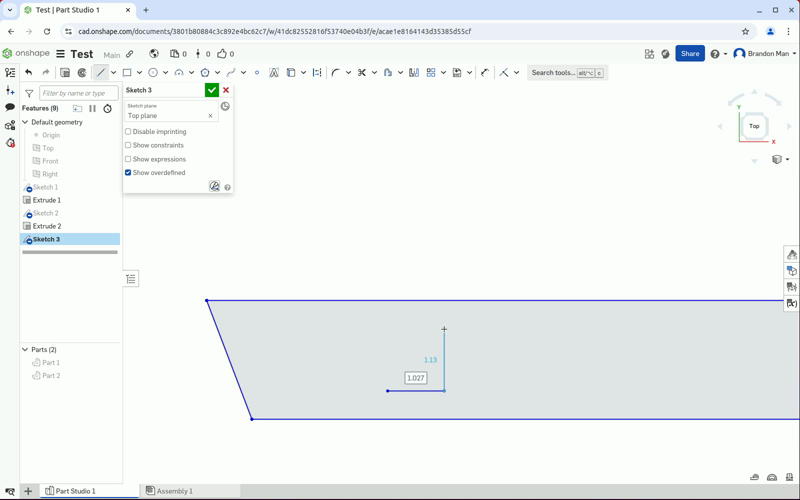
click(444, 328)
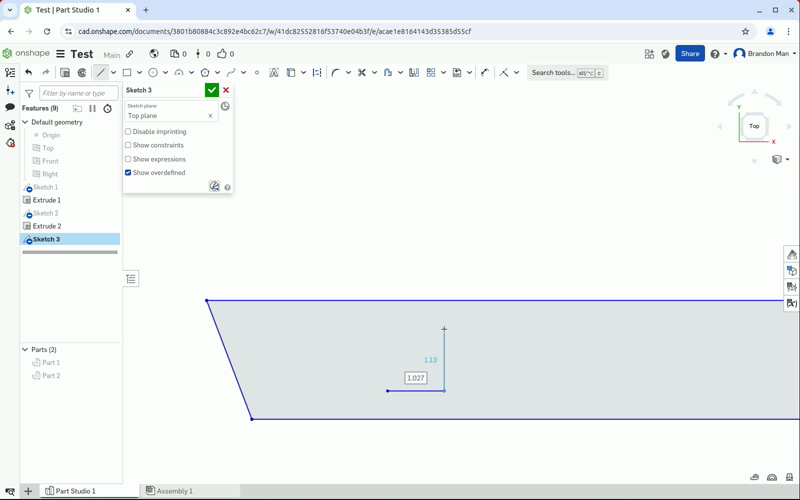
scroll(-6)
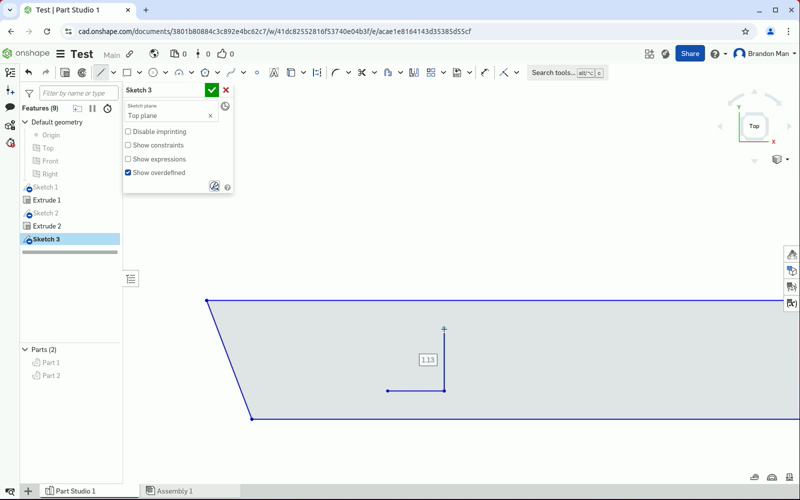
scroll(-6)
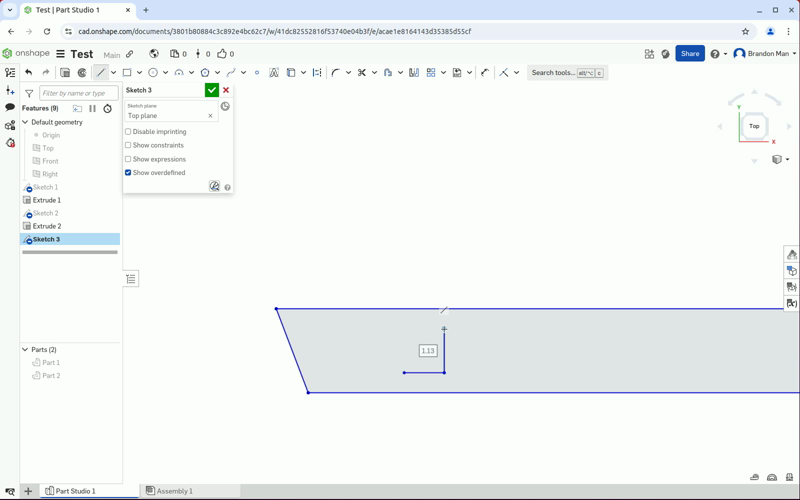
scroll(-6)
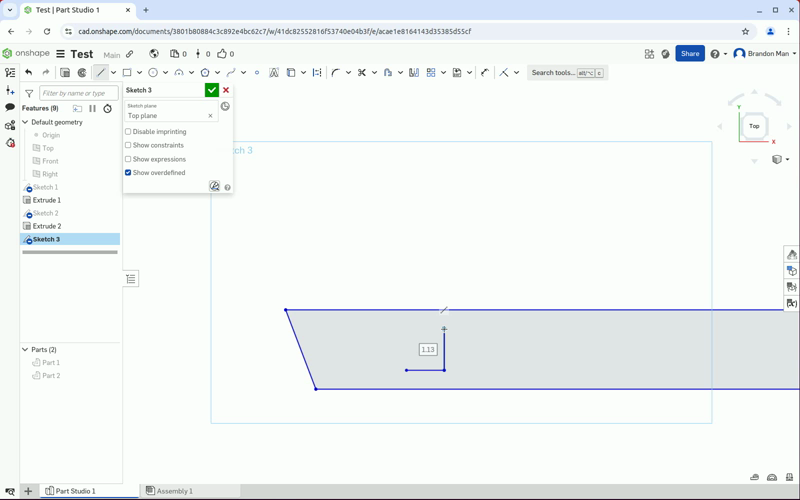
scroll(-6)
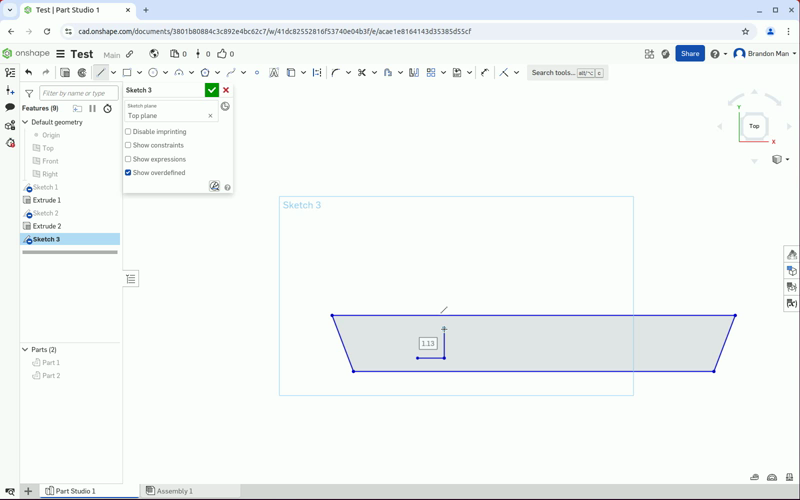
scroll(-6)
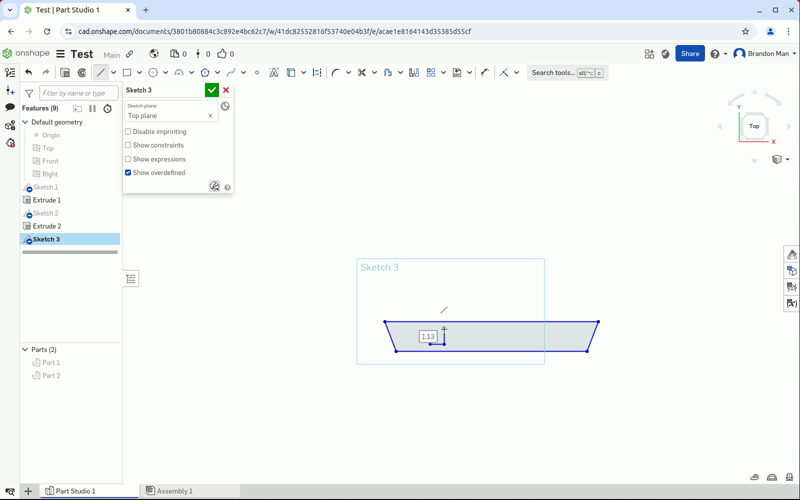
scroll(-6)
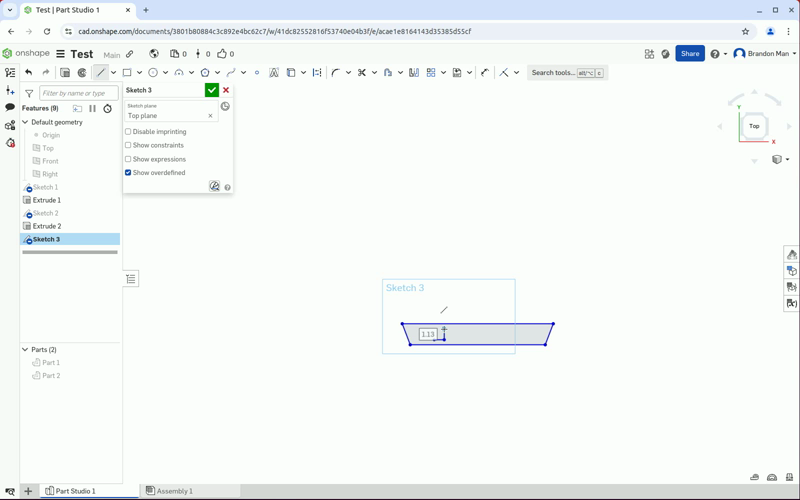
scroll(-6)
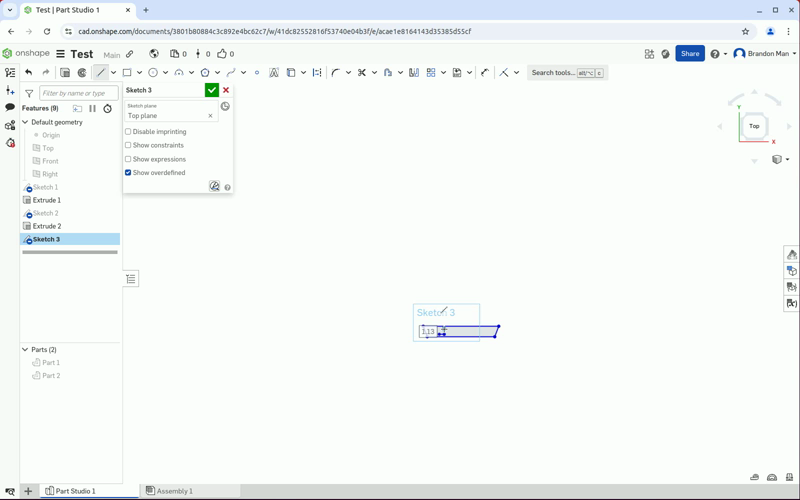
key_up(shift)
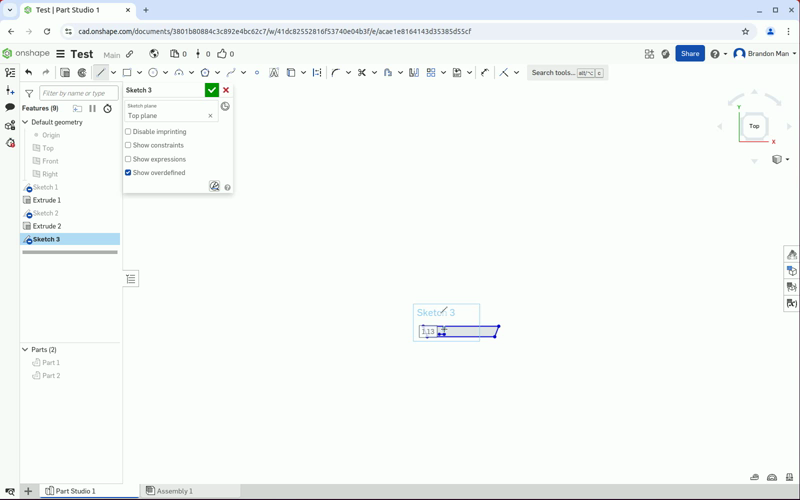
key_down(shift)
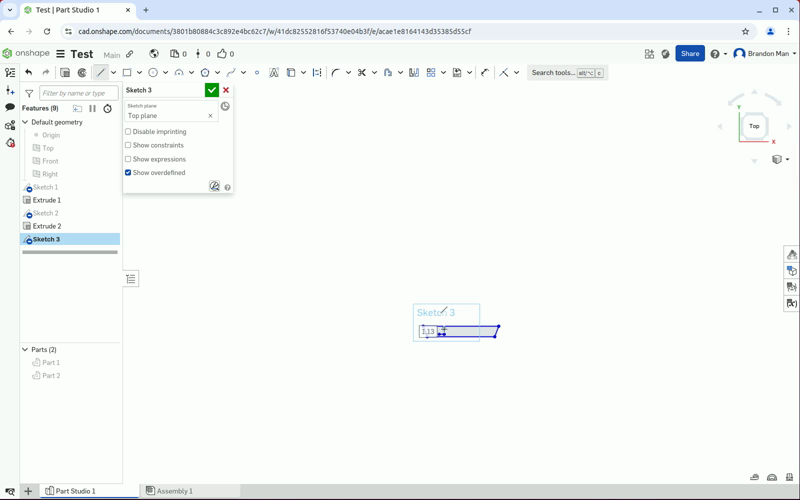
mouse_move(474, 328)
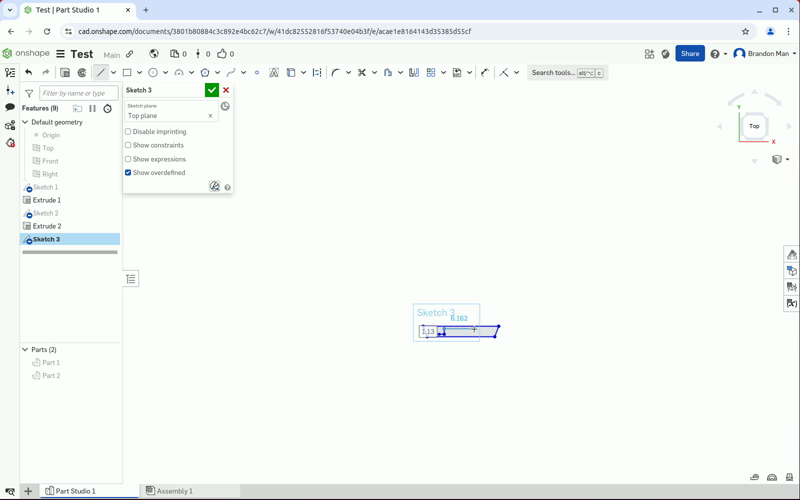
mouse_move(439, 328)
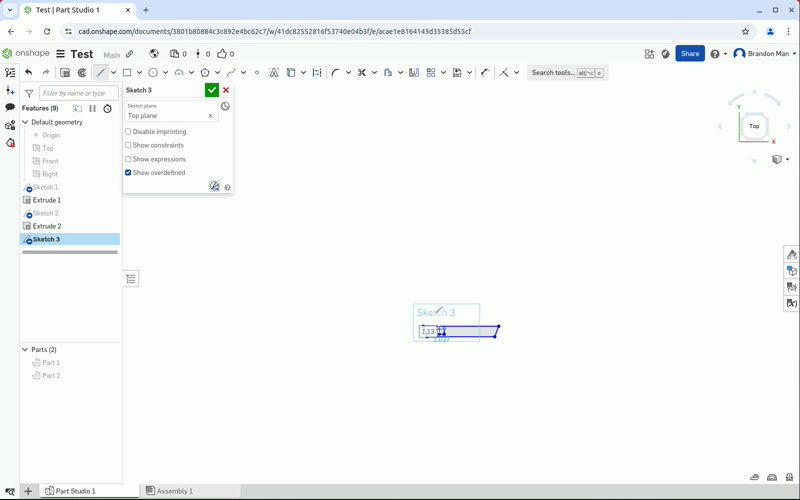
scroll(6)
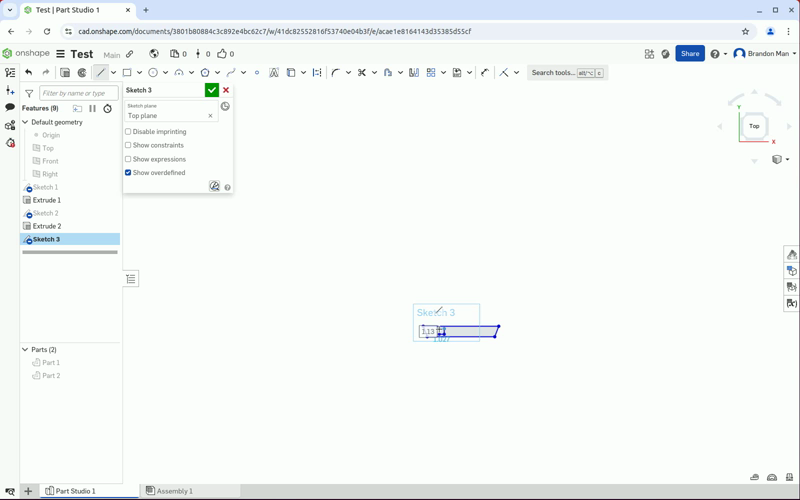
scroll(6)
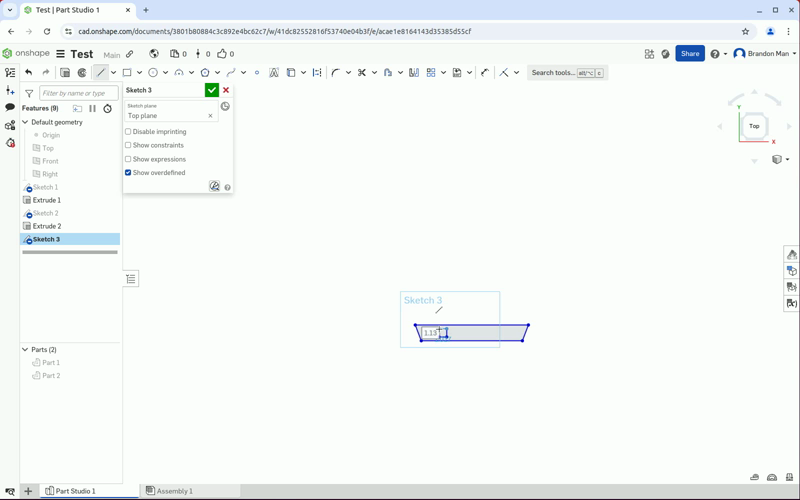
scroll(6)
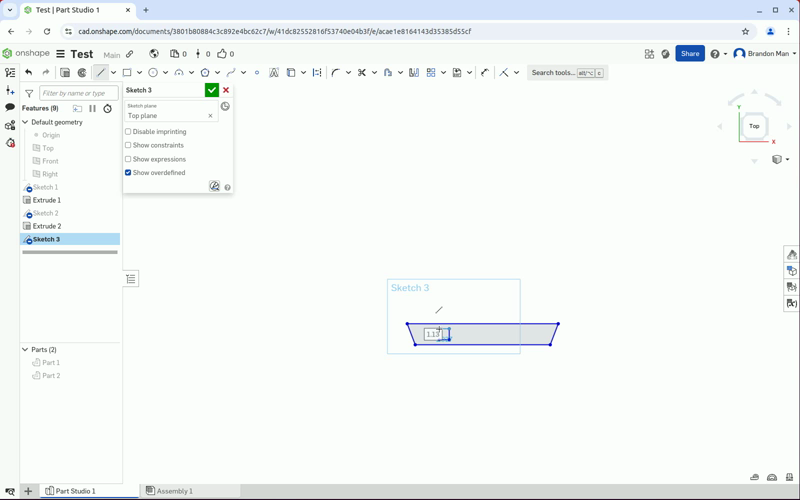
scroll(6)
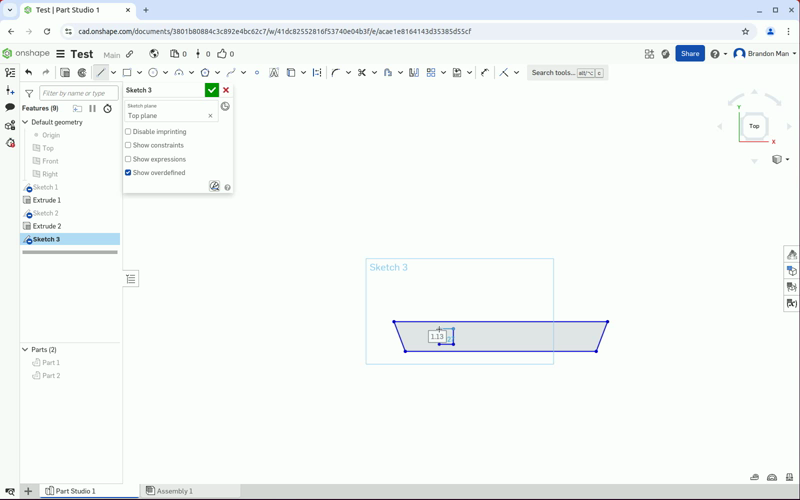
scroll(6)
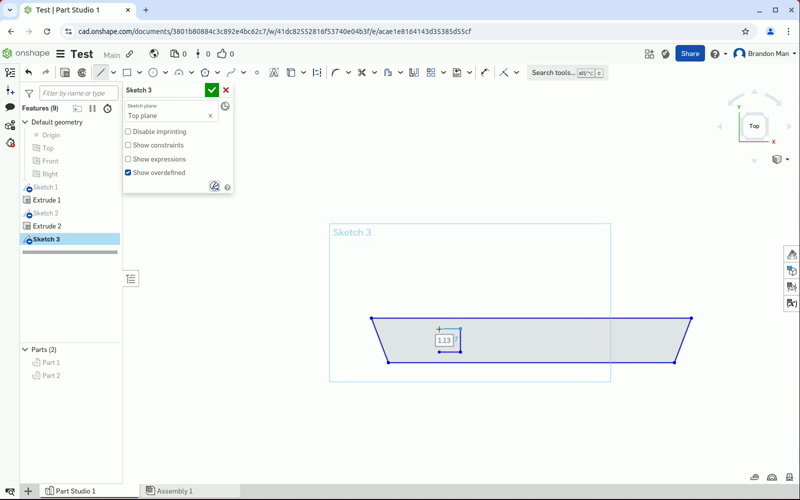
scroll(6)
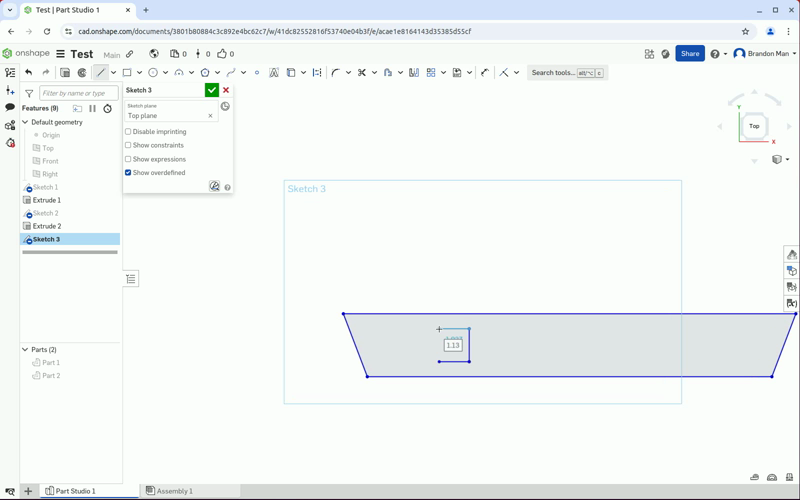
scroll(6)
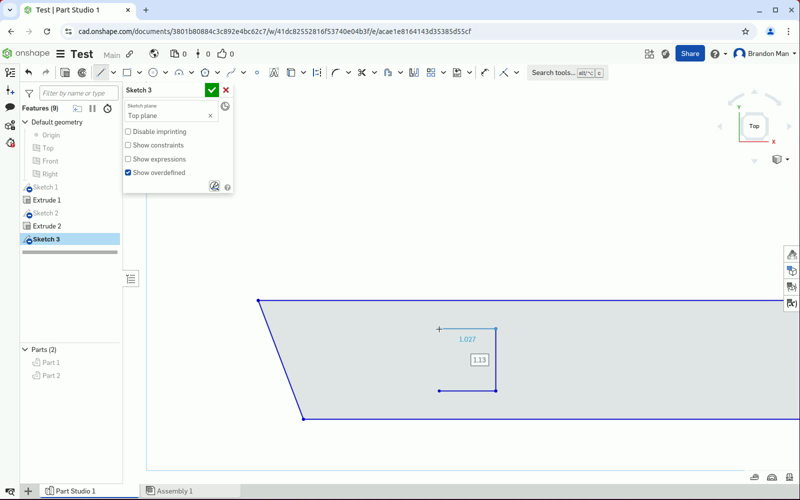
click(439, 328)
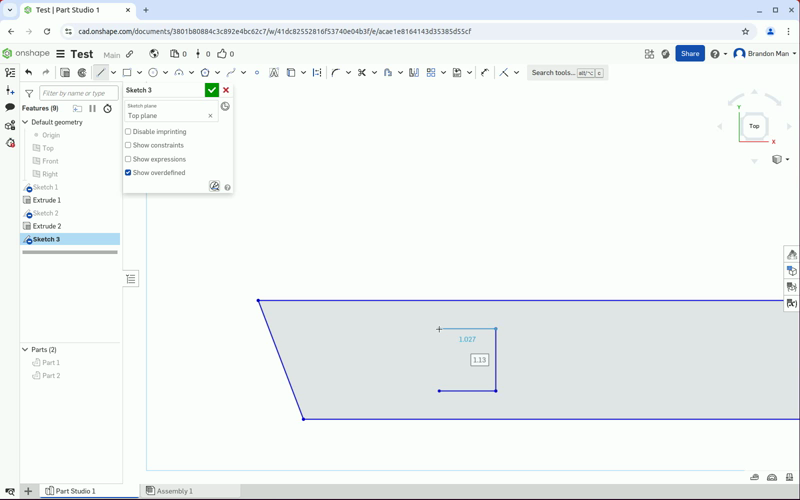
scroll(-6)
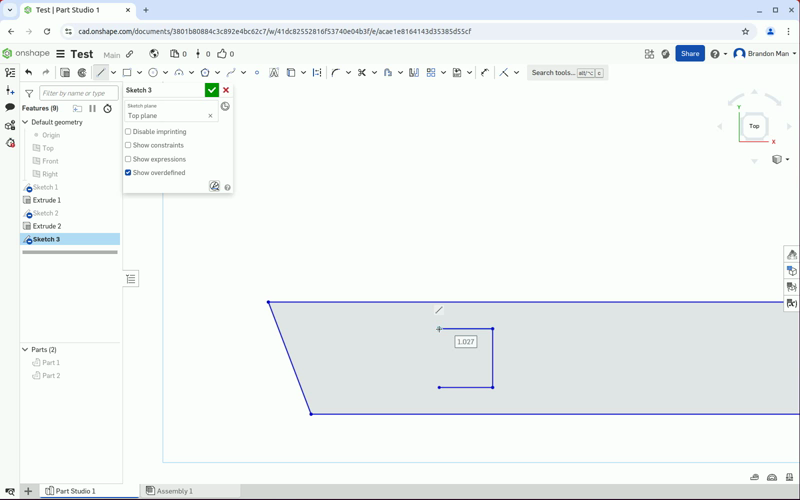
scroll(-6)
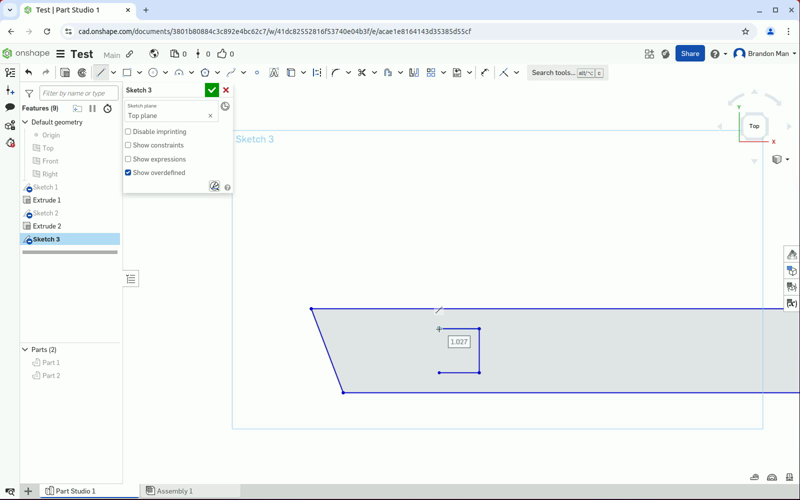
scroll(-6)
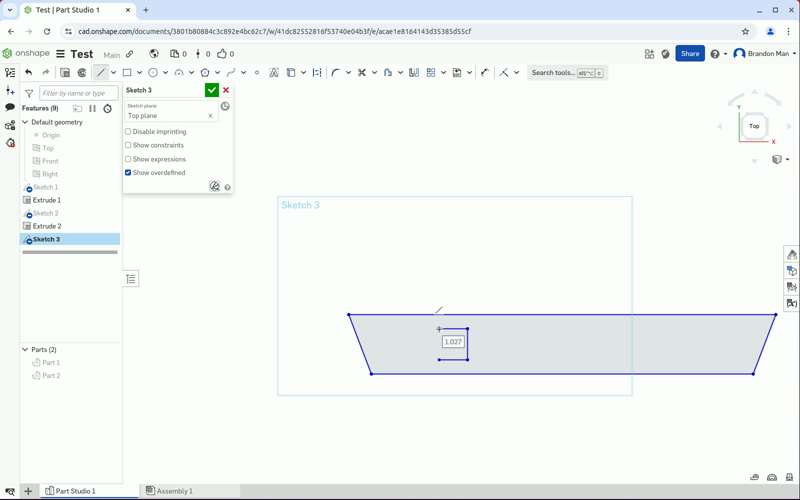
scroll(-6)
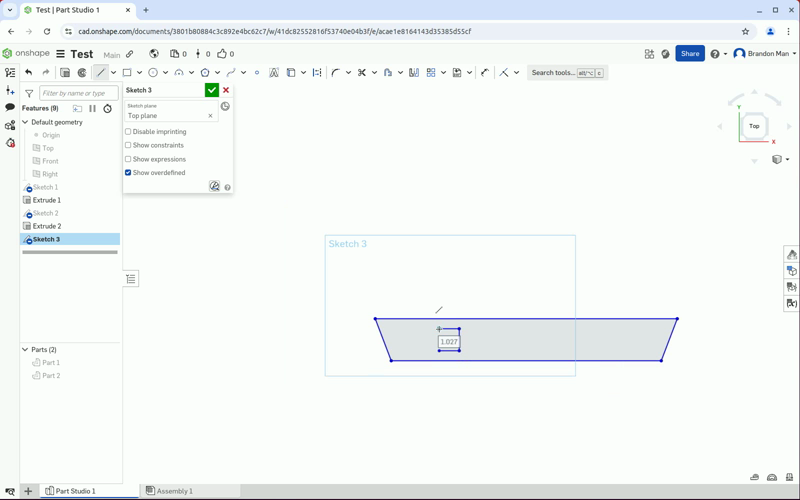
scroll(-6)
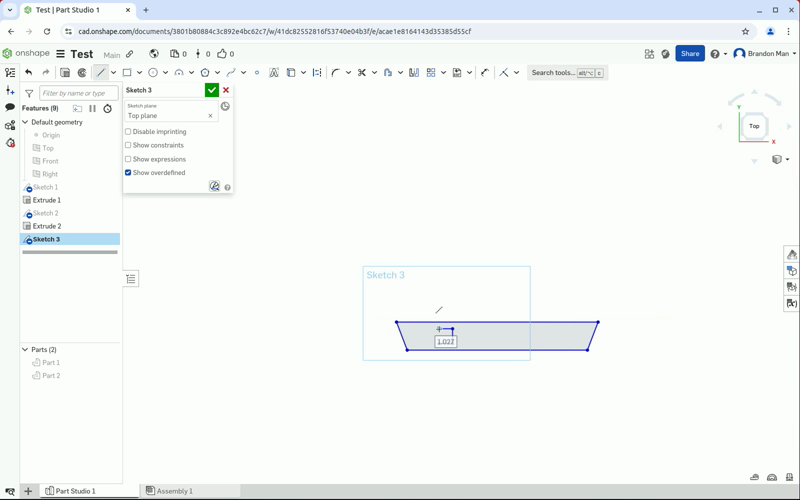
scroll(-6)
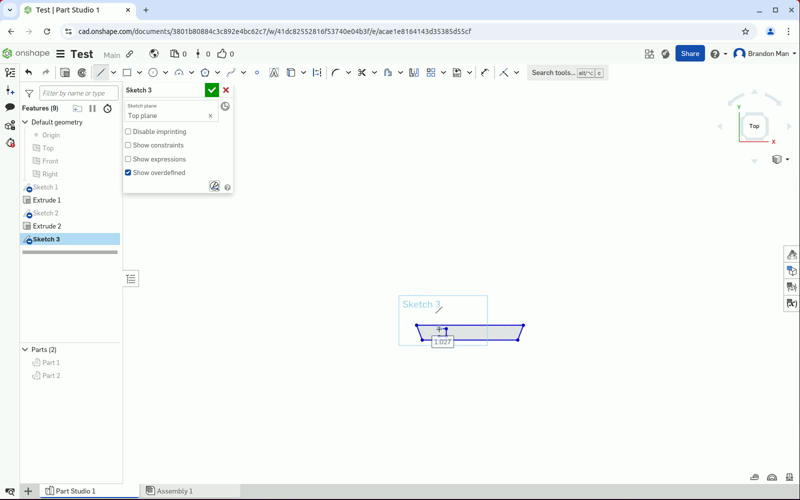
scroll(-6)
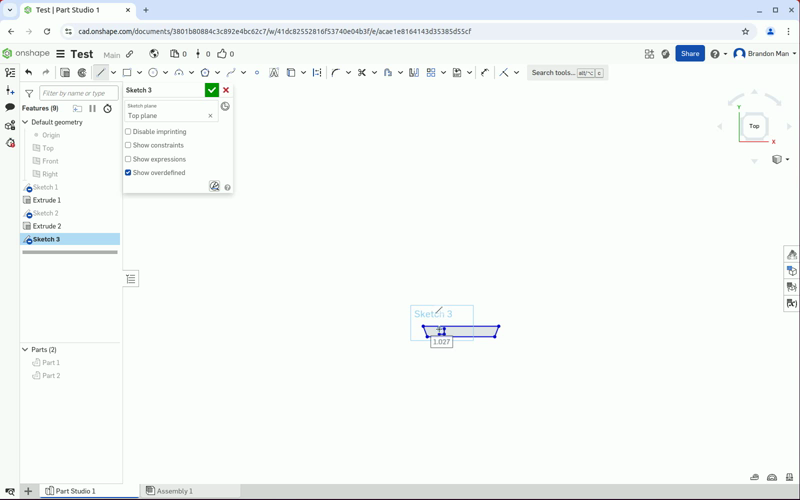
key_up(shift)
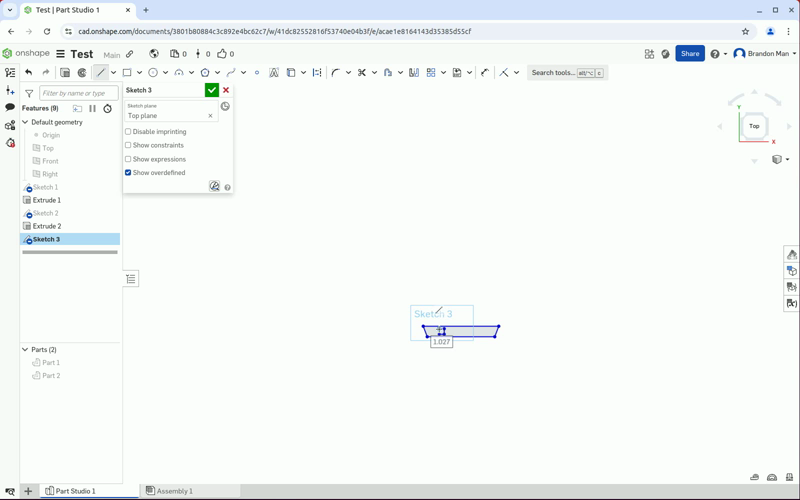
mouse_move(469, 328)
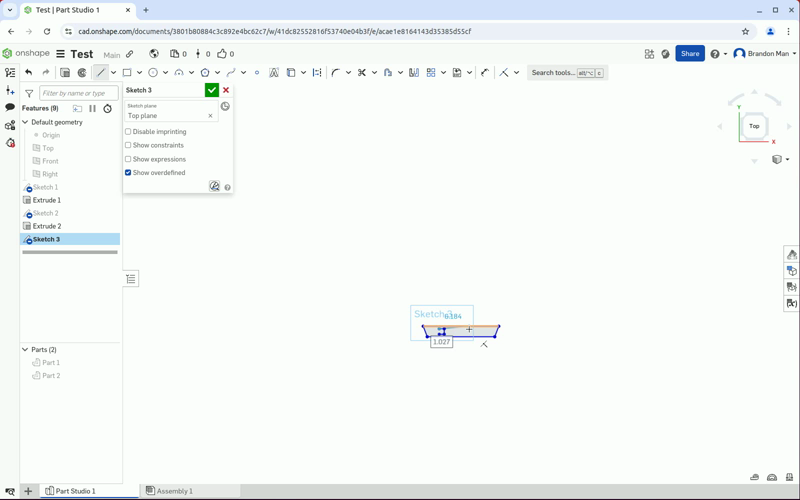
key_down(shift)
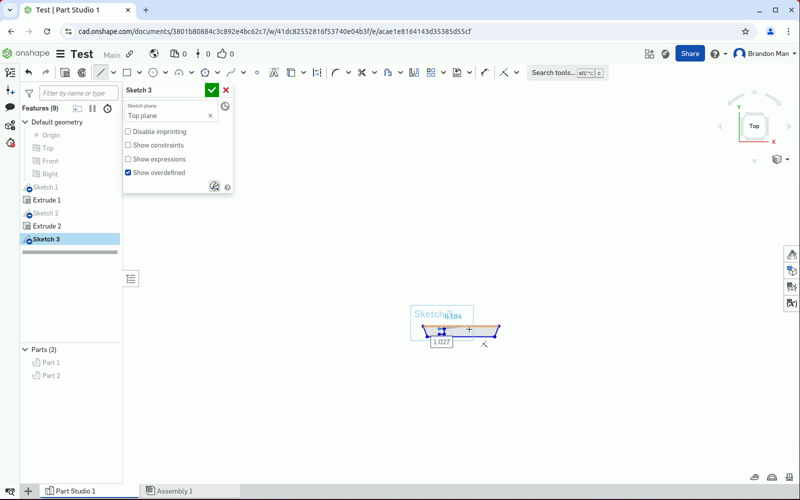
mouse_move(439, 334)
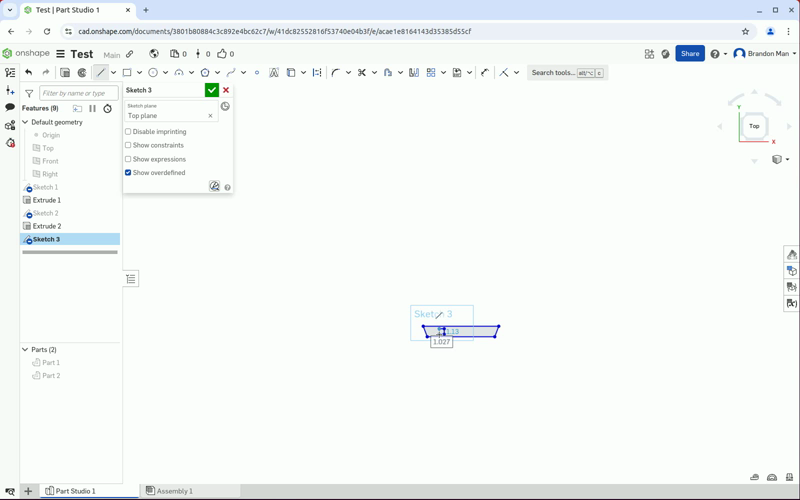
scroll(6)
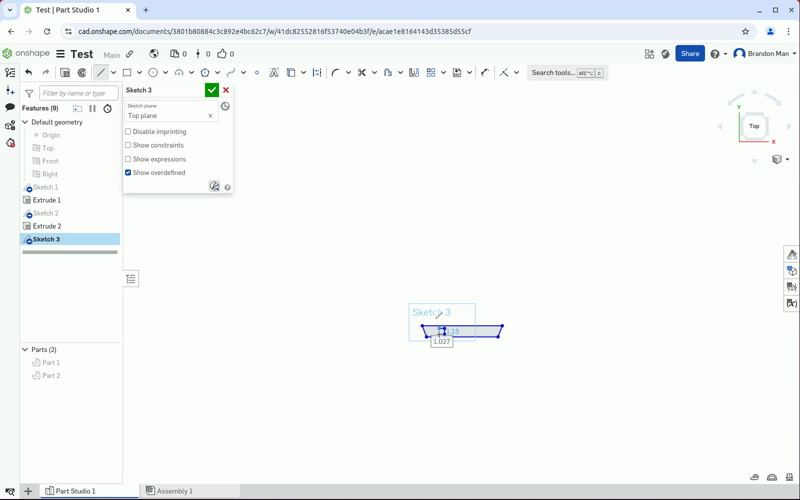
scroll(6)
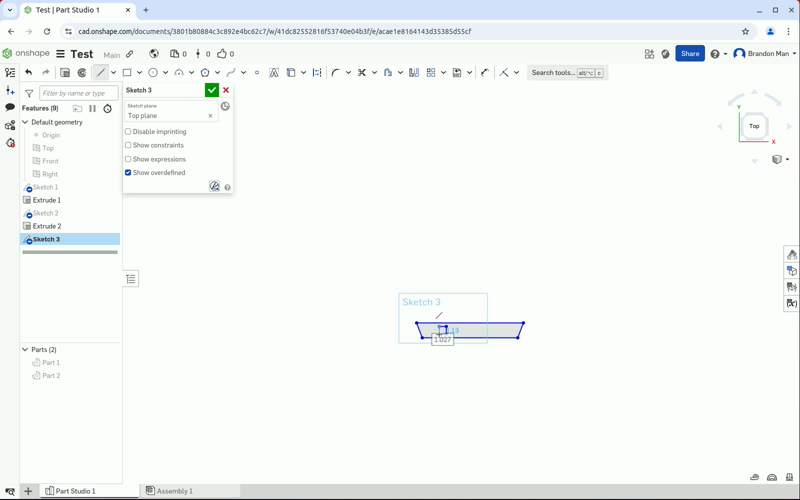
scroll(6)
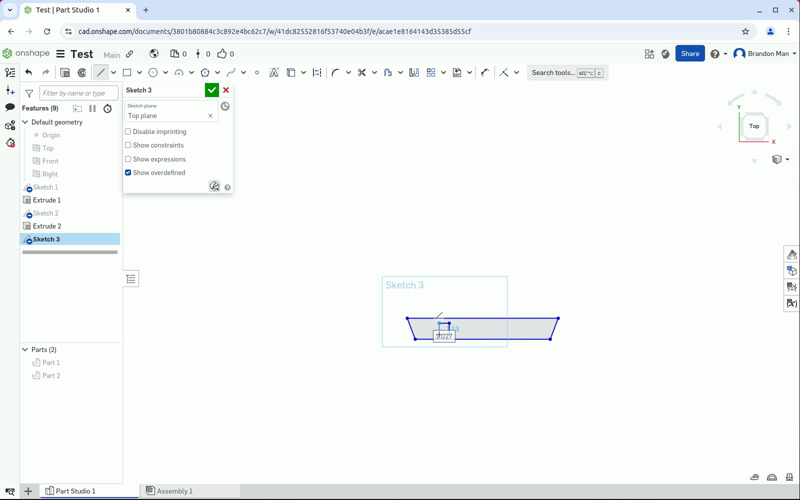
scroll(6)
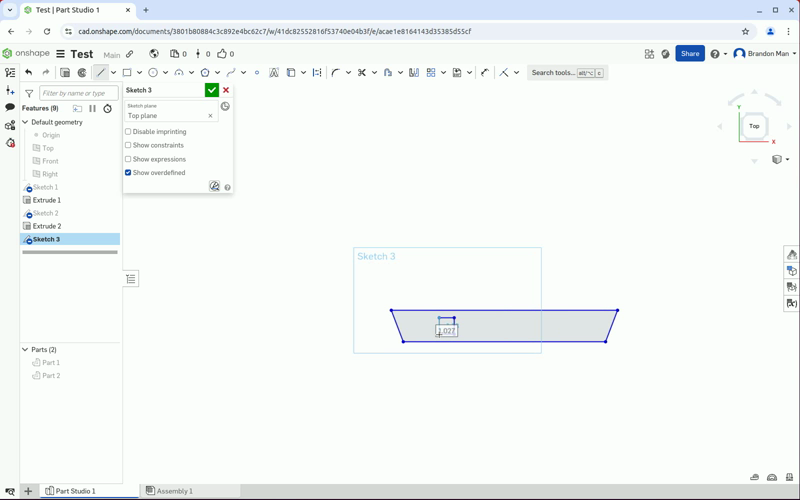
scroll(6)
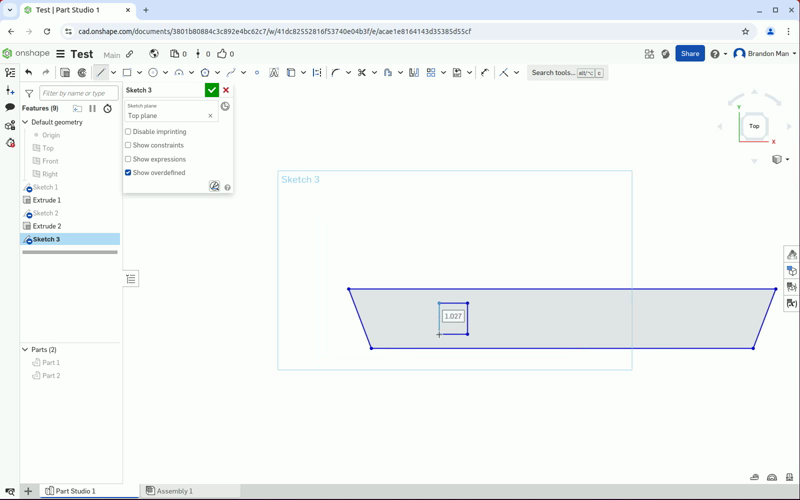
scroll(6)
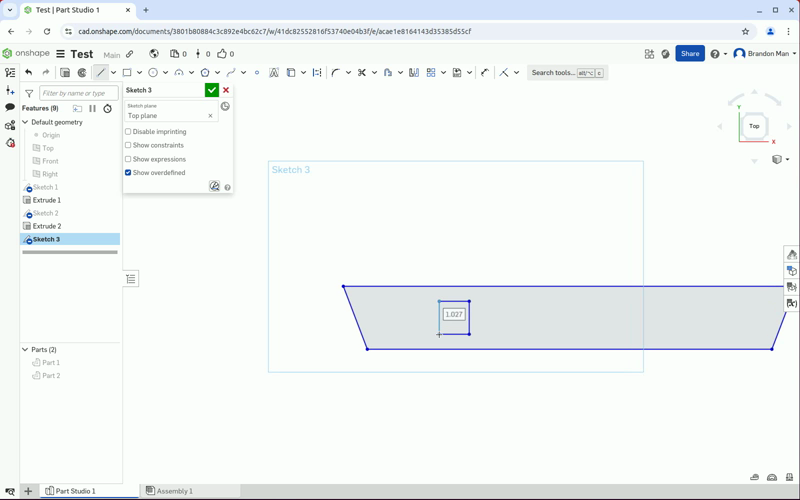
scroll(6)
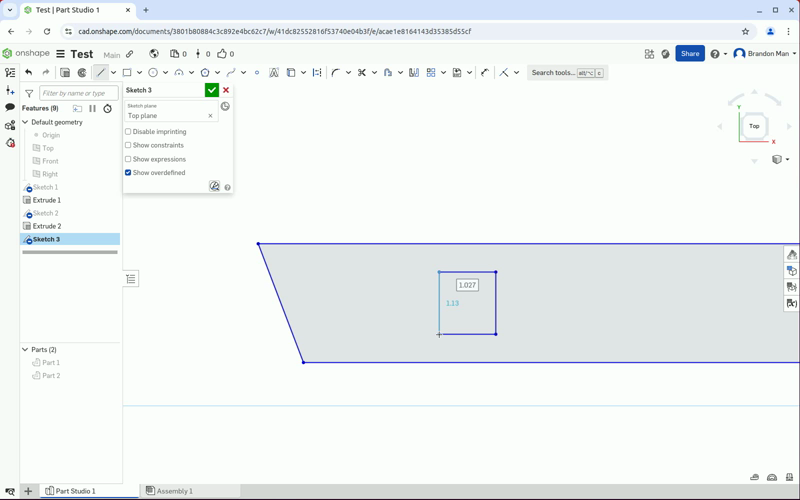
key_up(shift)
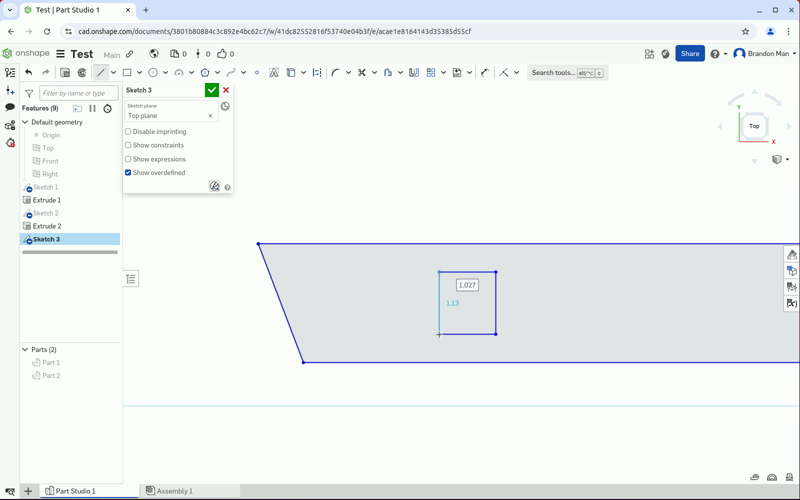
click(439, 334)
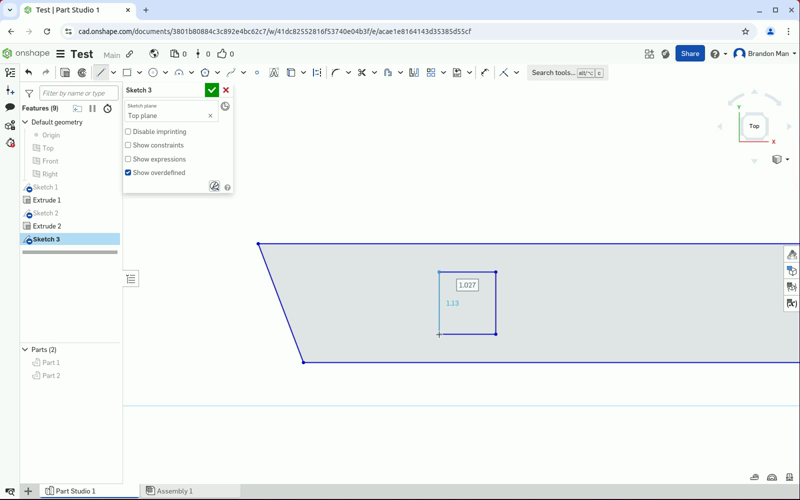
scroll(-6)
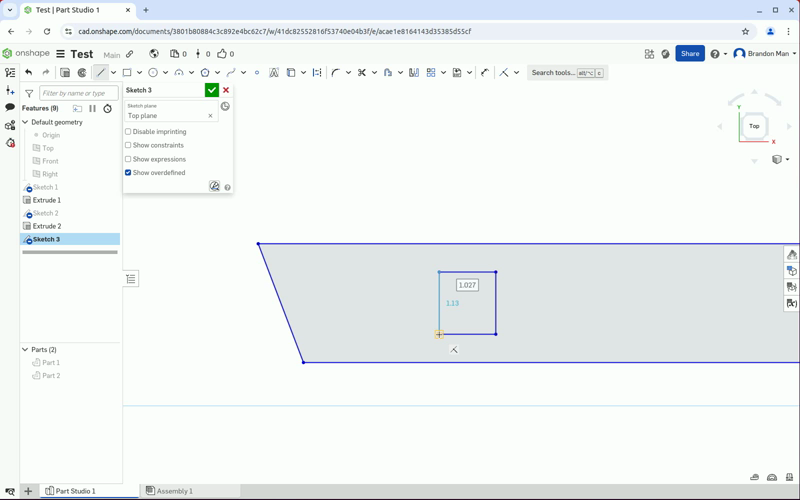
scroll(-6)
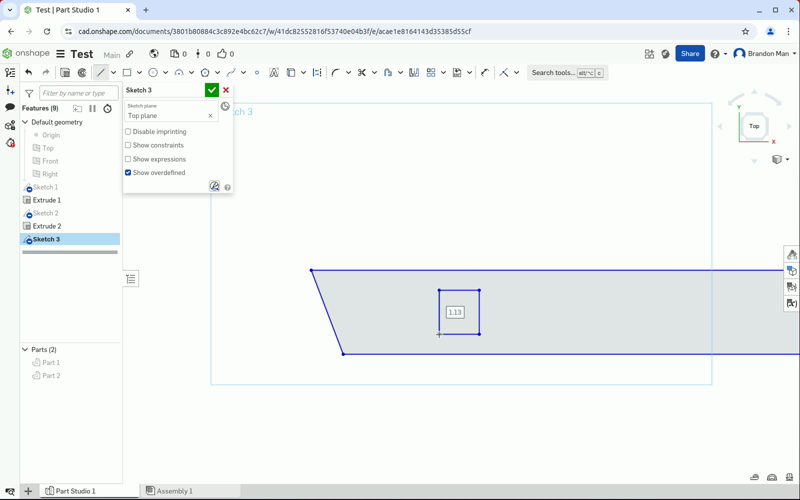
scroll(-6)
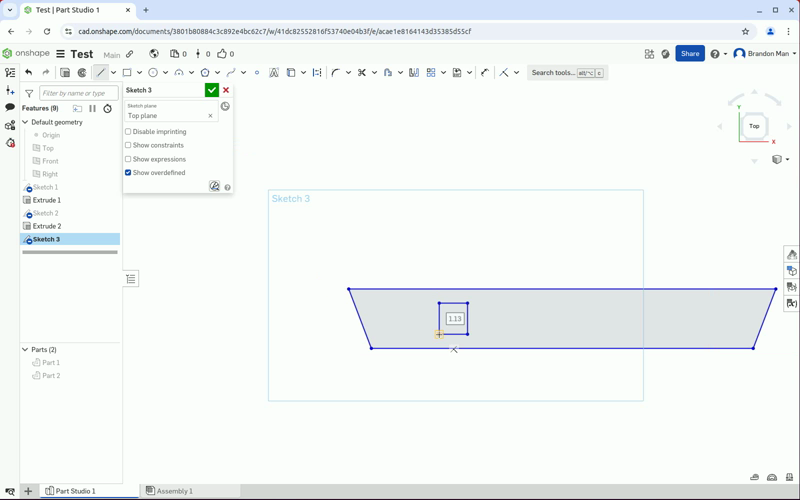
scroll(-6)
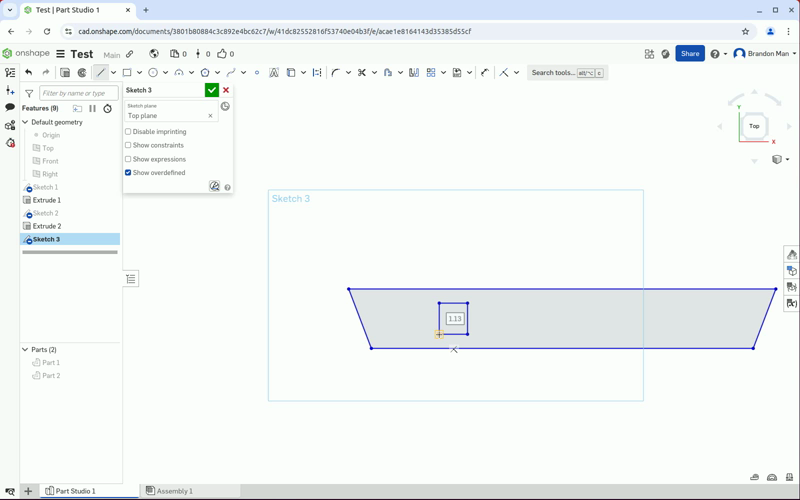
scroll(-6)
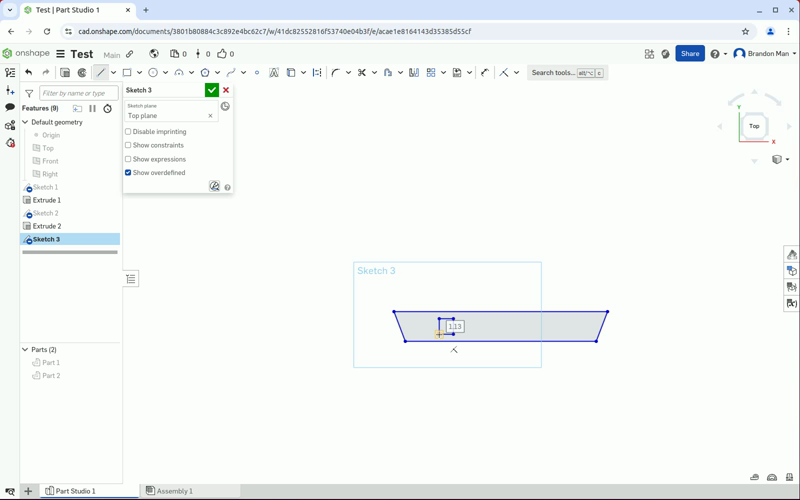
scroll(-6)
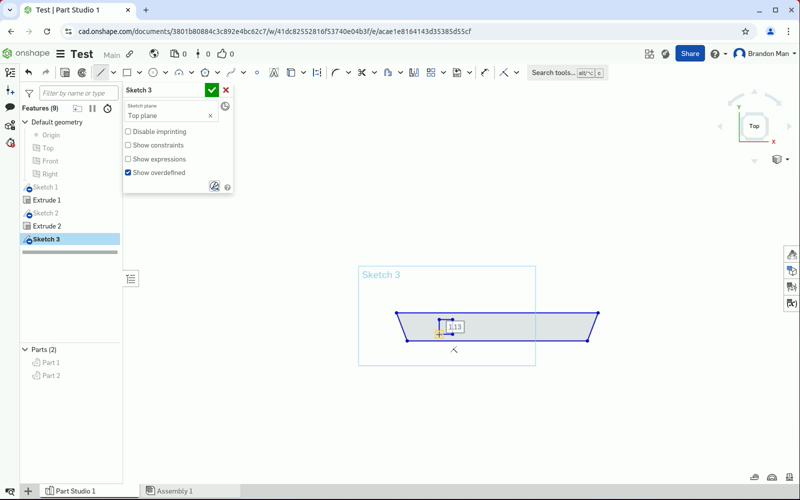
scroll(-6)
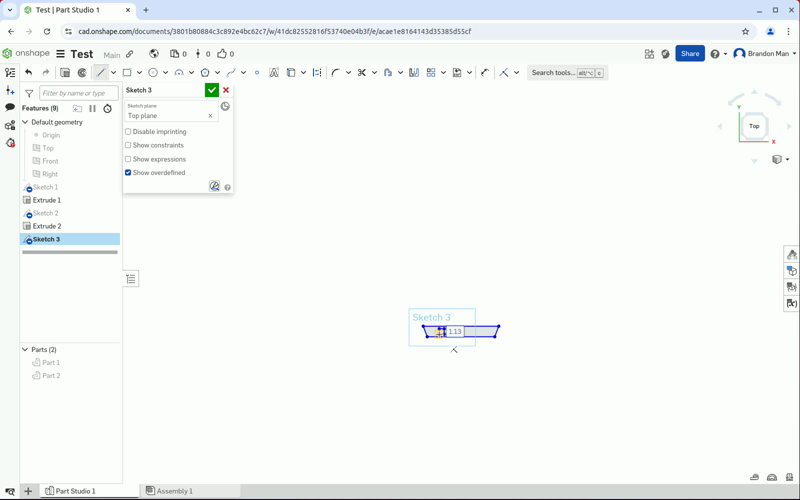
key(esc)
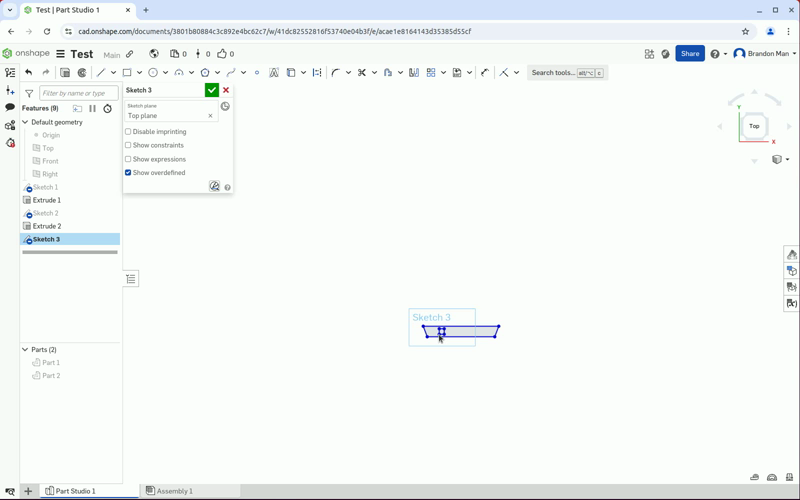
key(l)
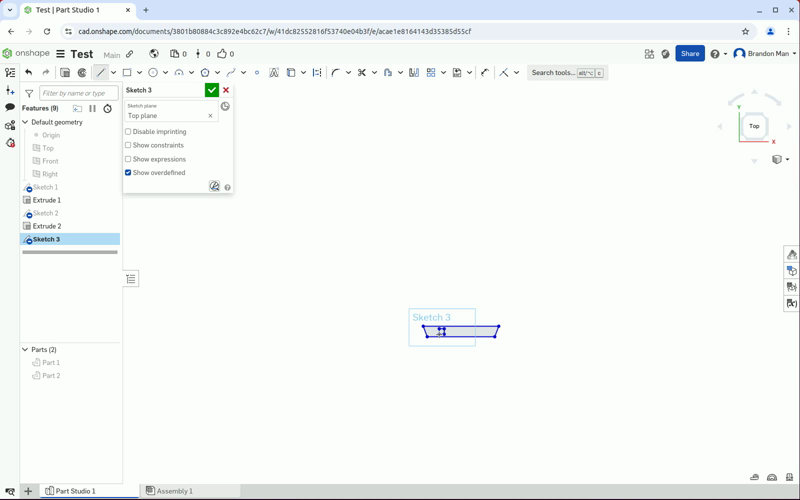
key_down(shift)
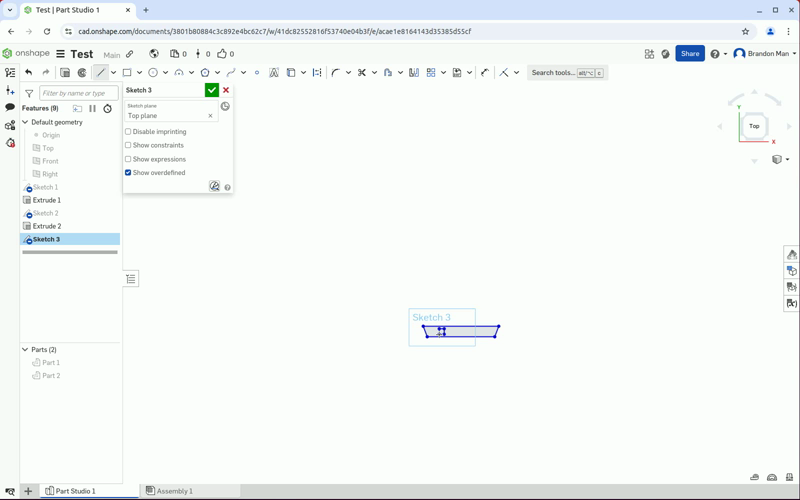
mouse_move(477, 334)
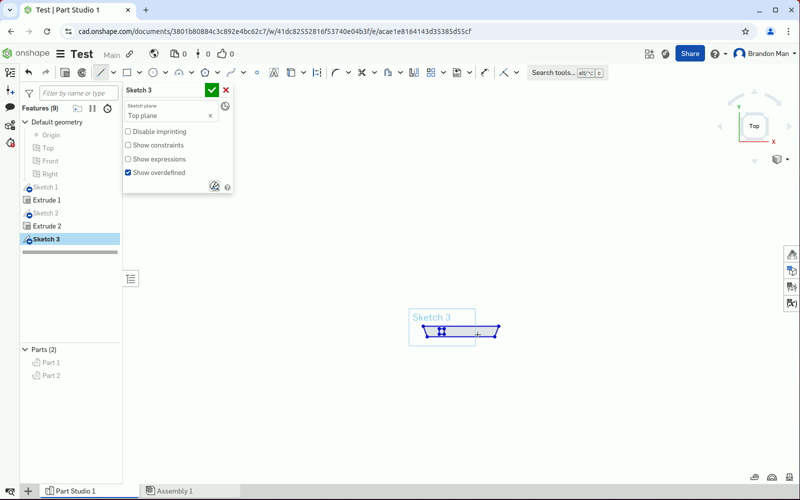
click(477, 334)
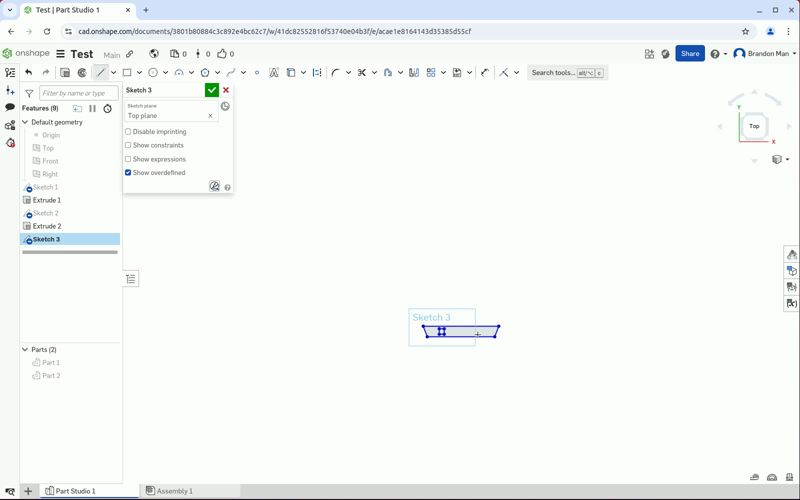
key_up(shift)
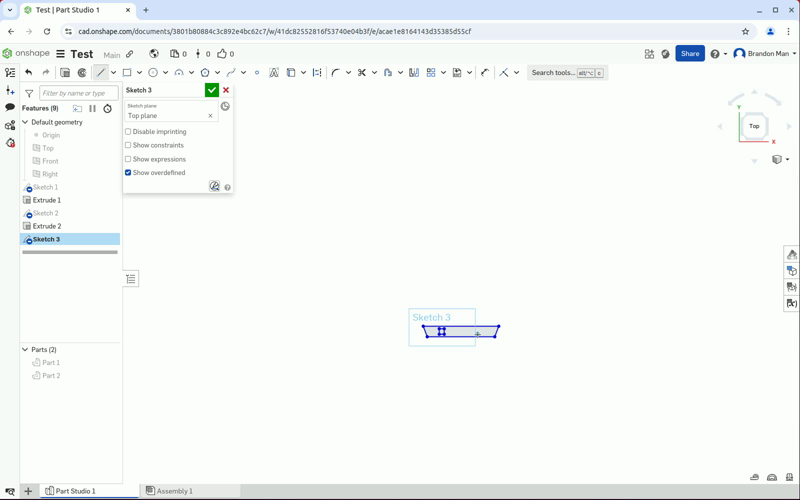
key_down(shift)
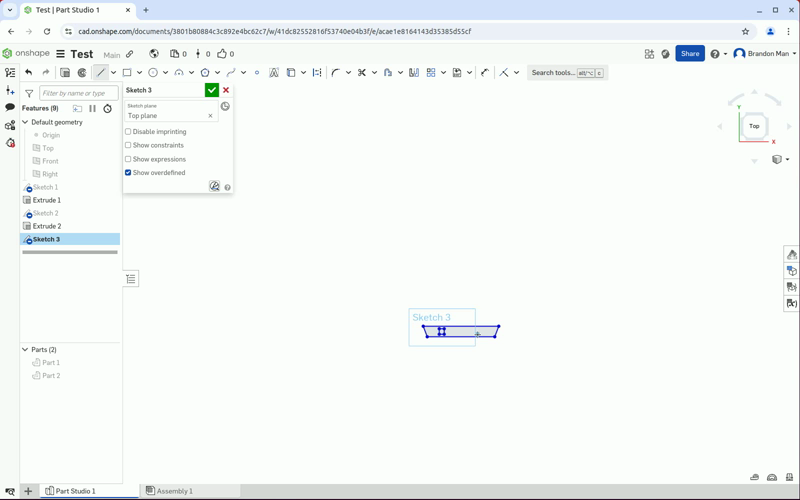
mouse_move(507, 334)
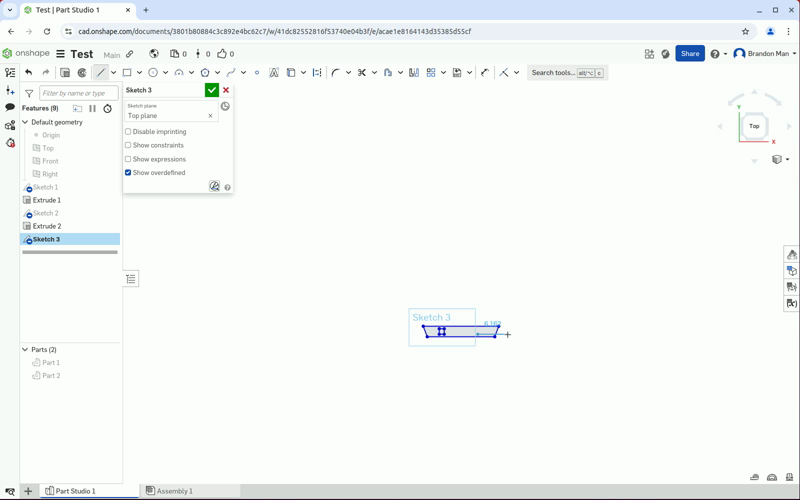
mouse_move(482, 334)
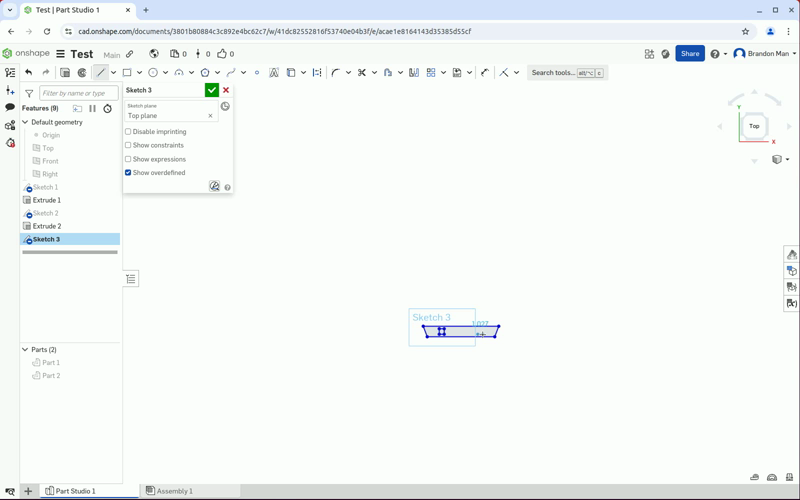
scroll(6)
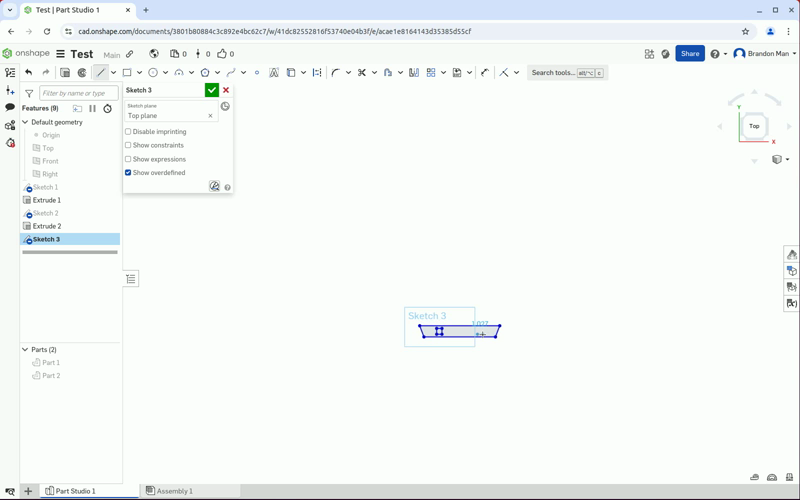
scroll(6)
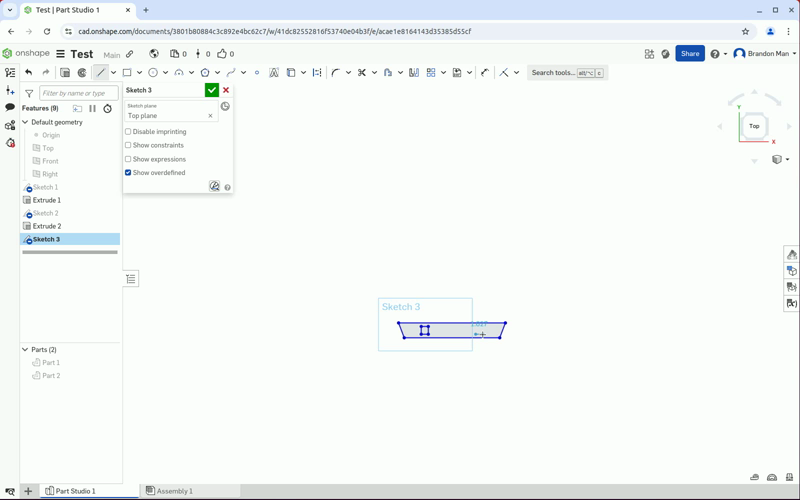
scroll(6)
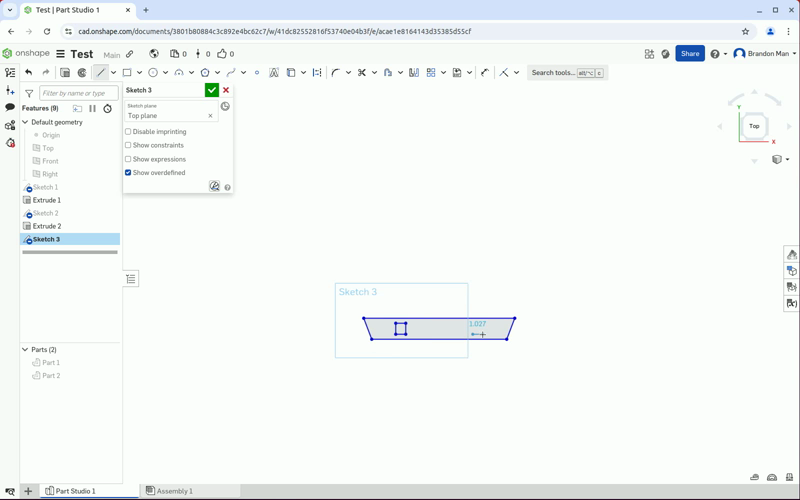
scroll(6)
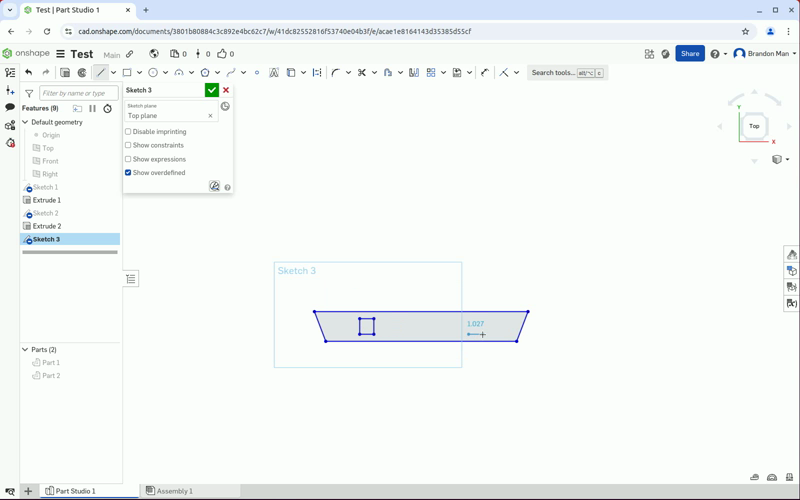
scroll(6)
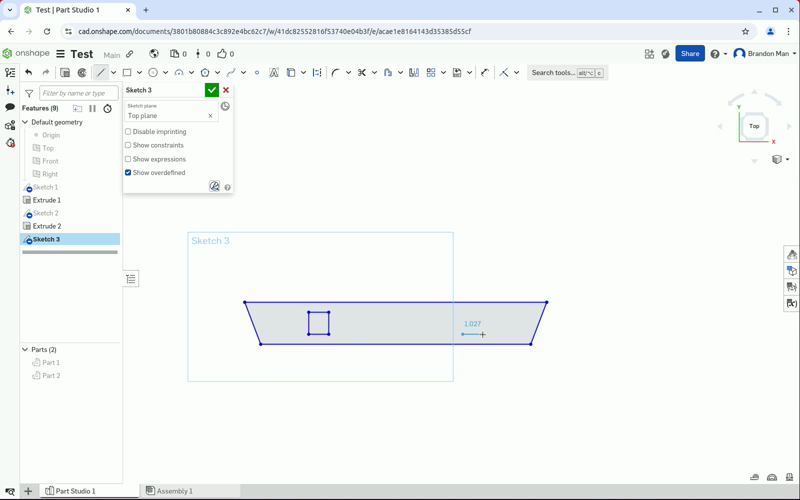
scroll(6)
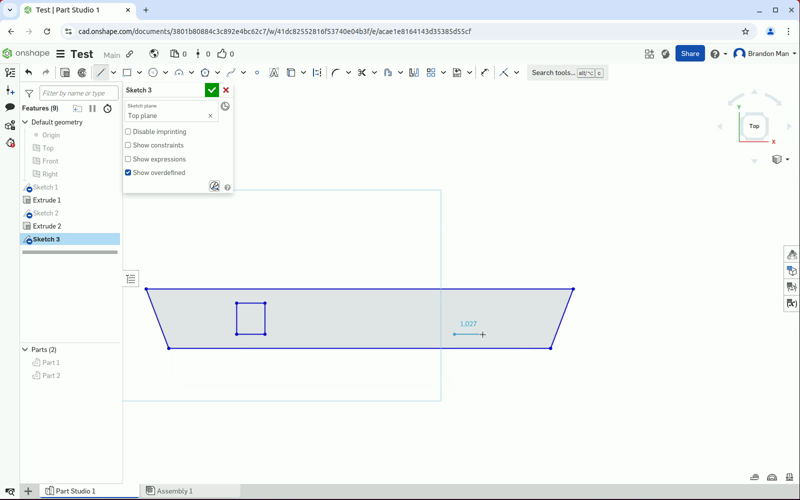
scroll(6)
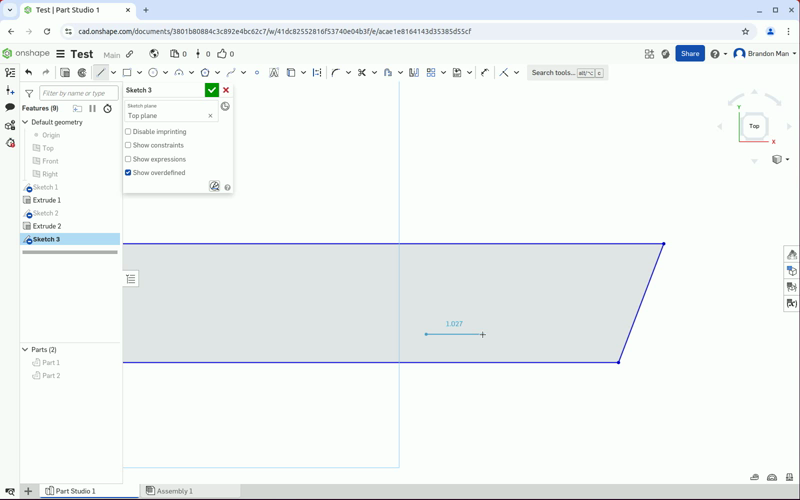
click(482, 334)
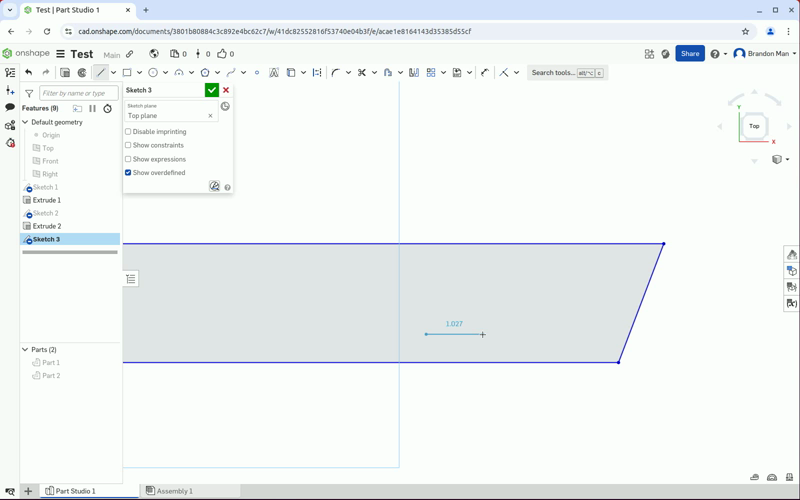
scroll(-6)
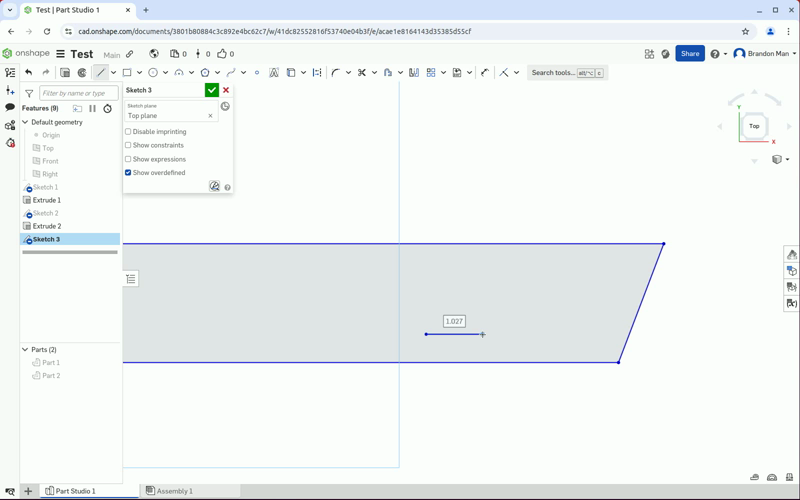
scroll(-6)
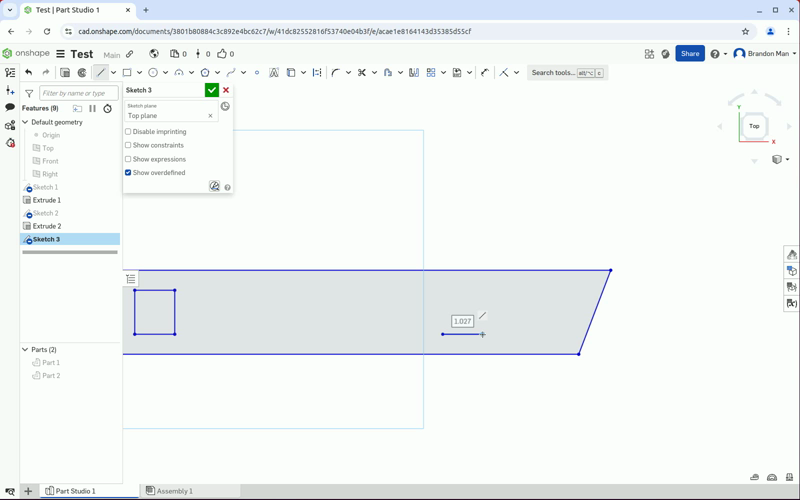
scroll(-6)
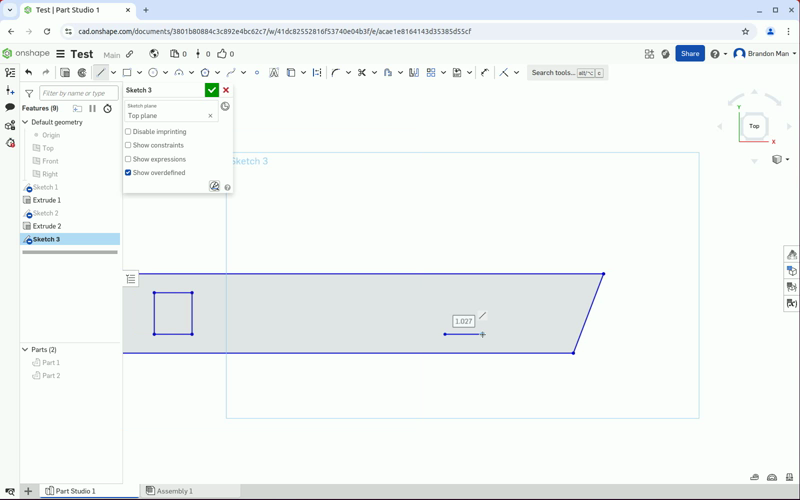
scroll(-6)
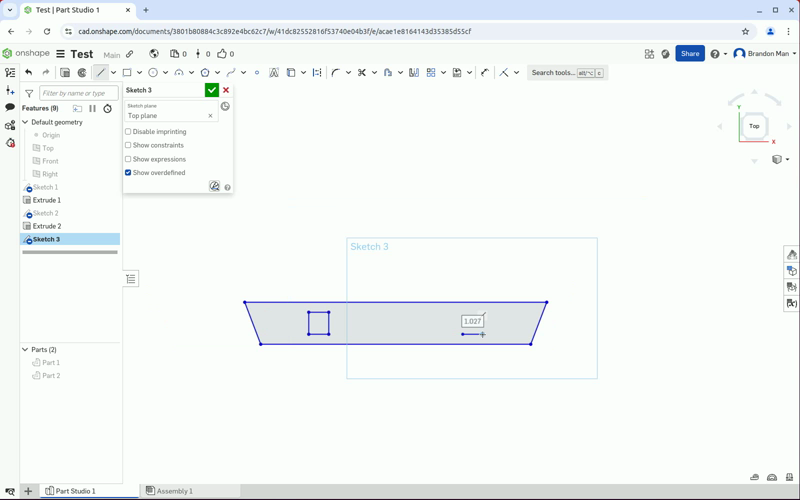
scroll(-6)
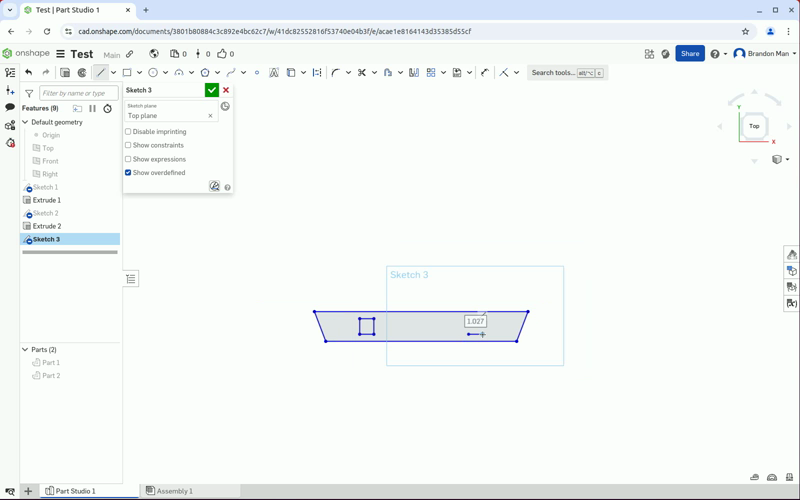
scroll(-6)
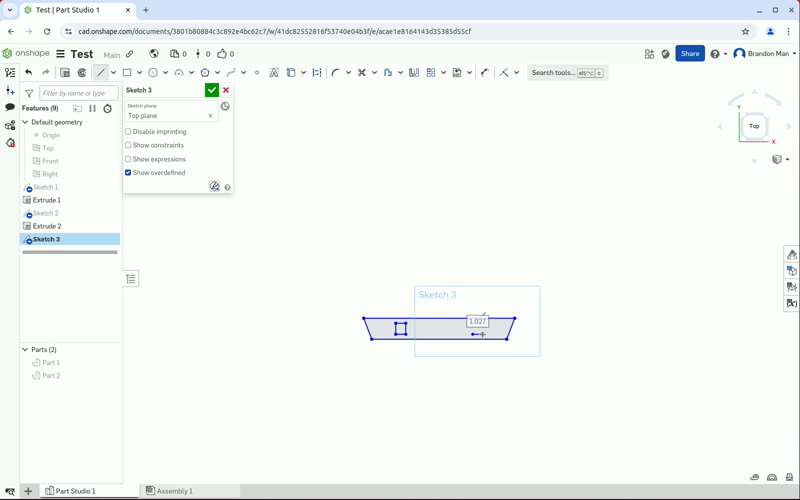
scroll(-6)
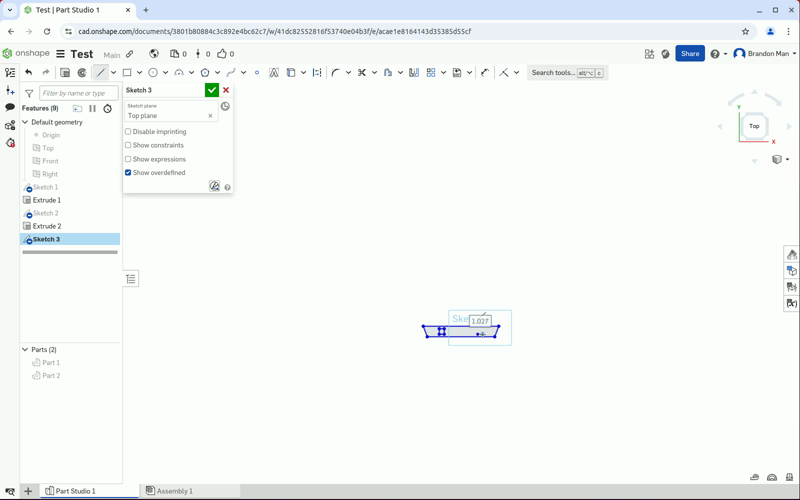
key_up(shift)
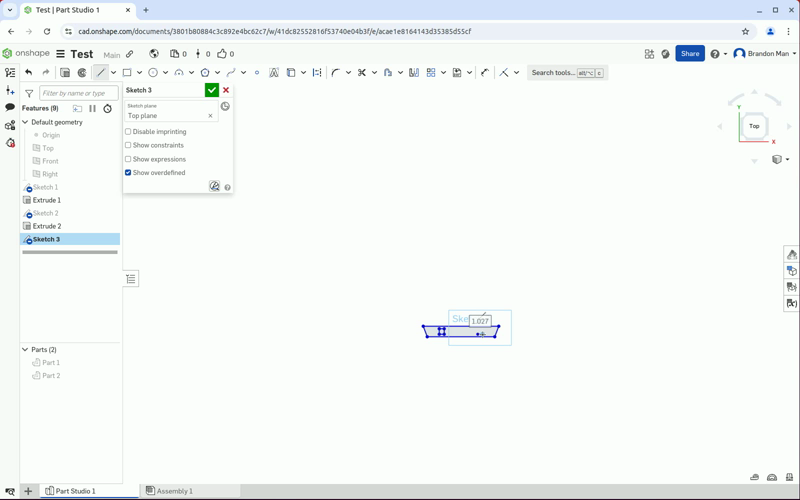
key_down(shift)
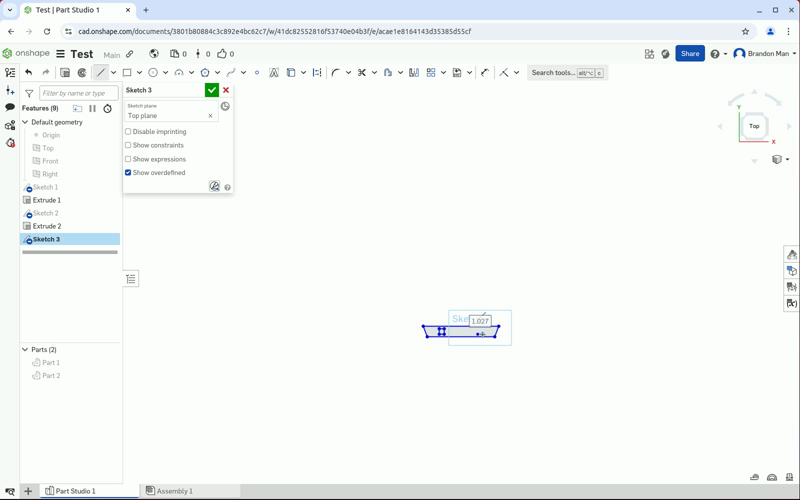
mouse_move(512, 334)
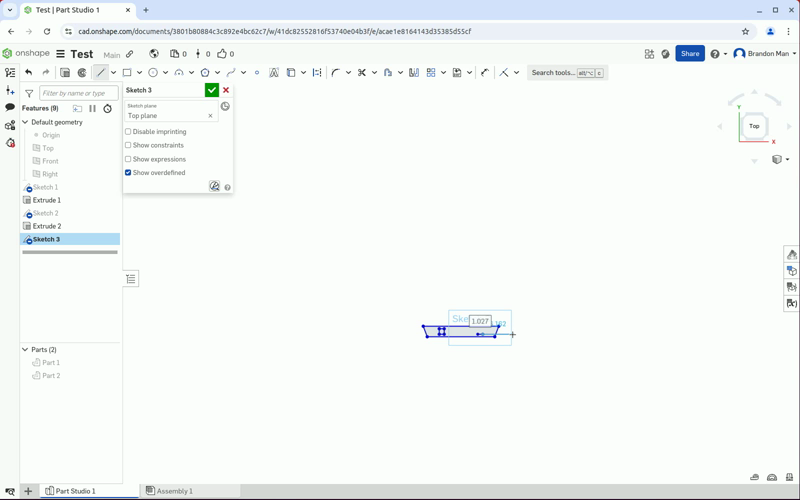
mouse_move(482, 328)
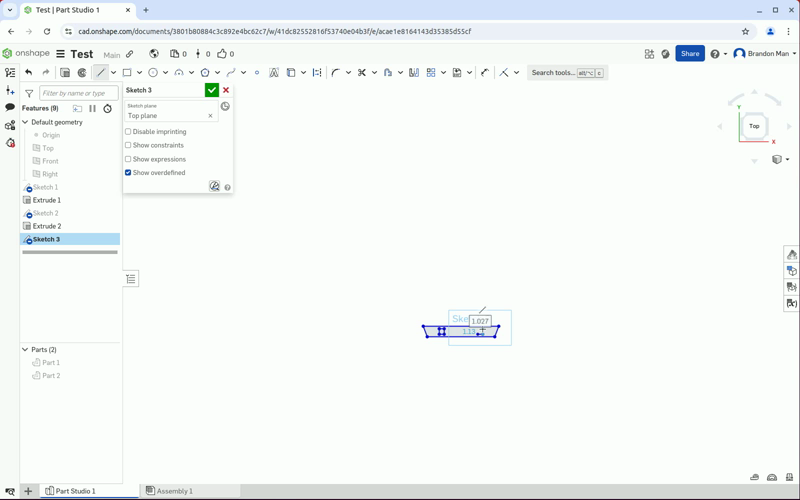
scroll(6)
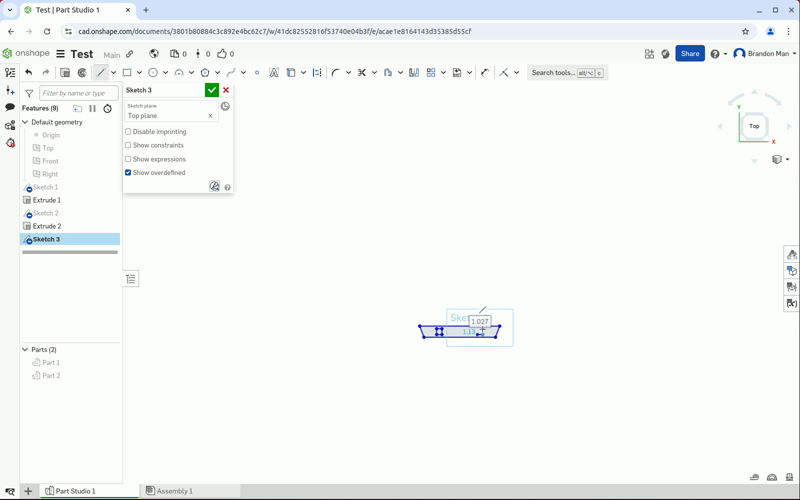
scroll(6)
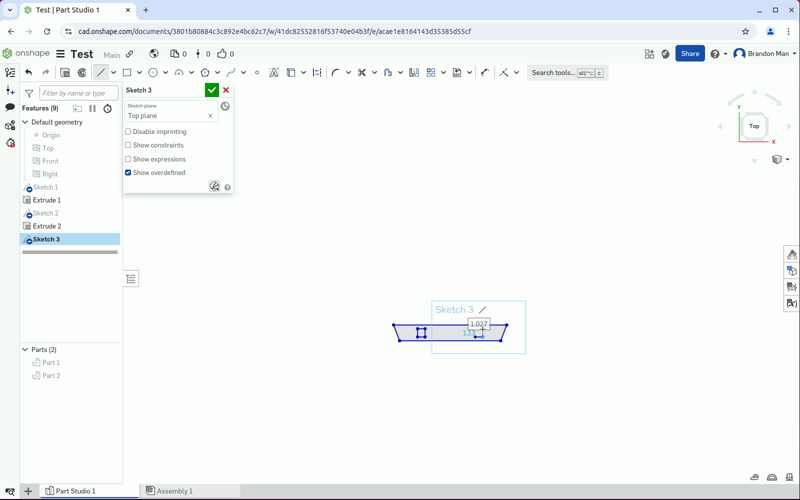
scroll(6)
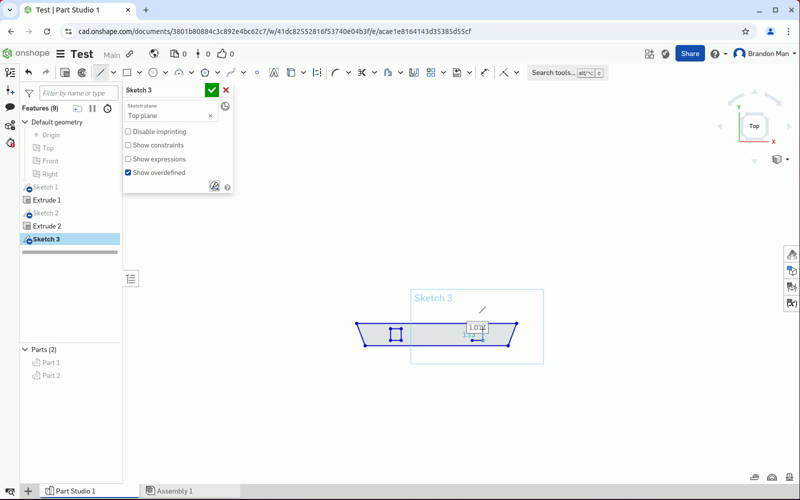
scroll(6)
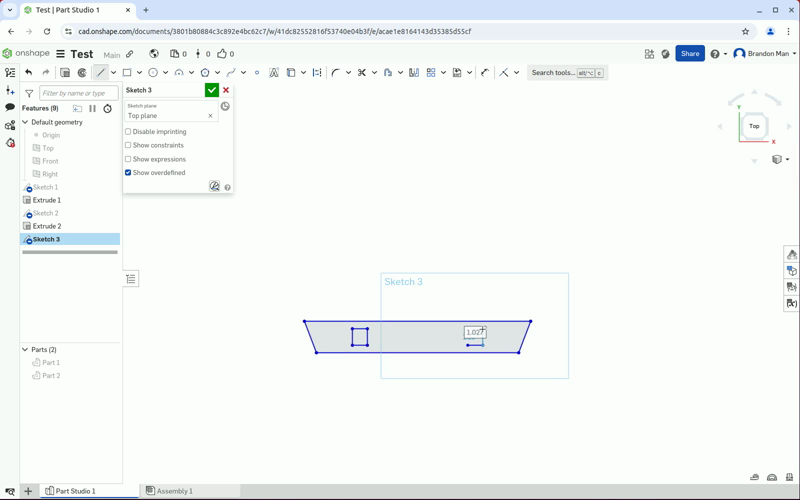
scroll(6)
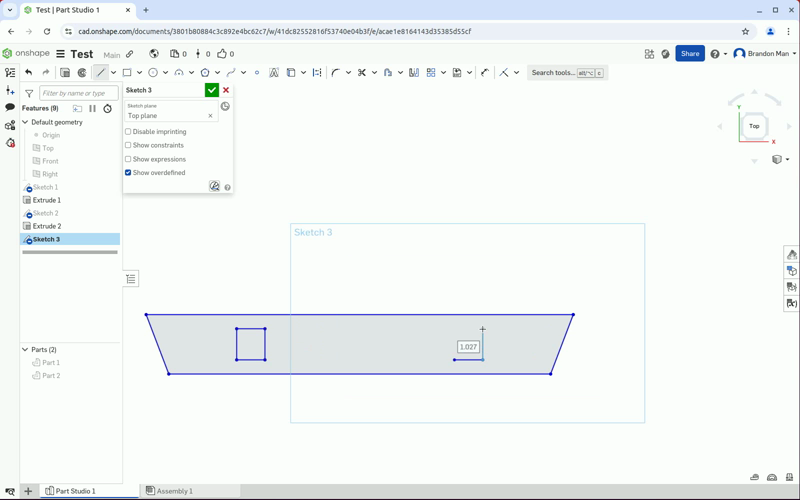
scroll(6)
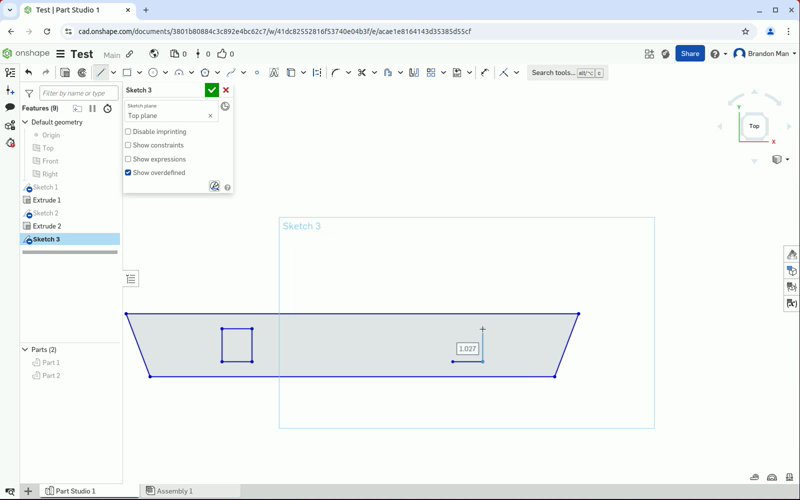
scroll(6)
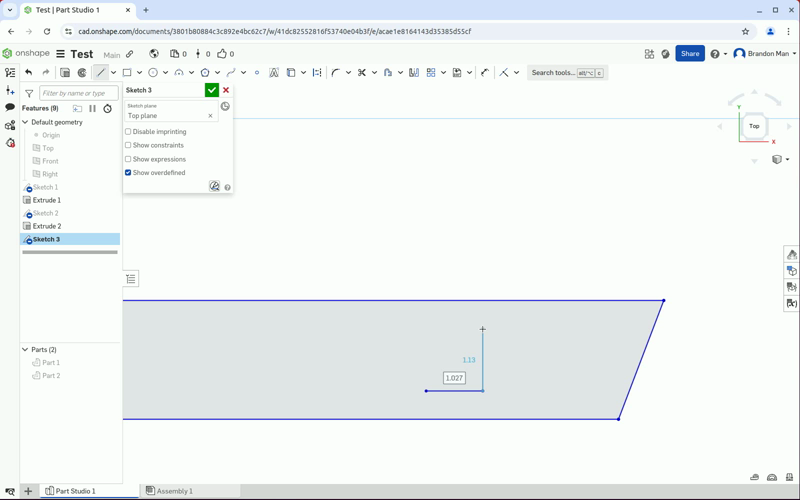
click(482, 328)
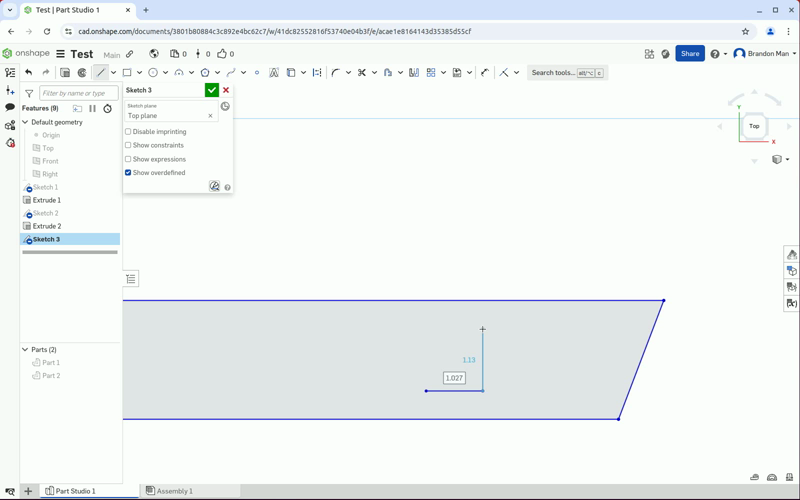
scroll(-6)
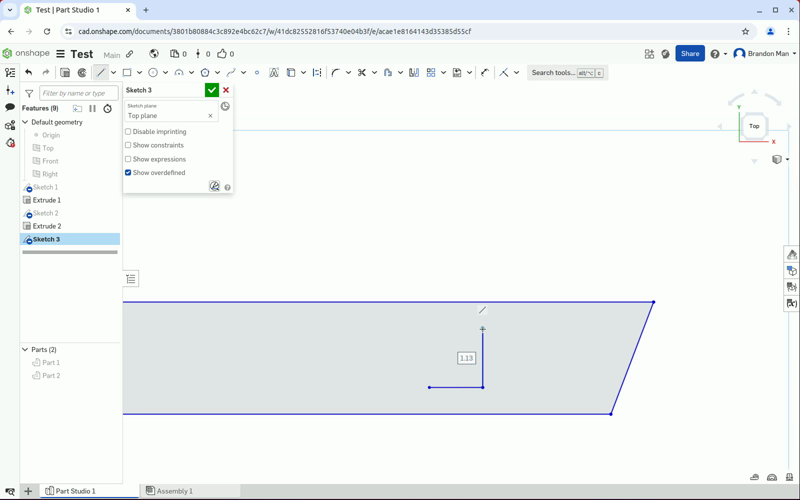
scroll(-6)
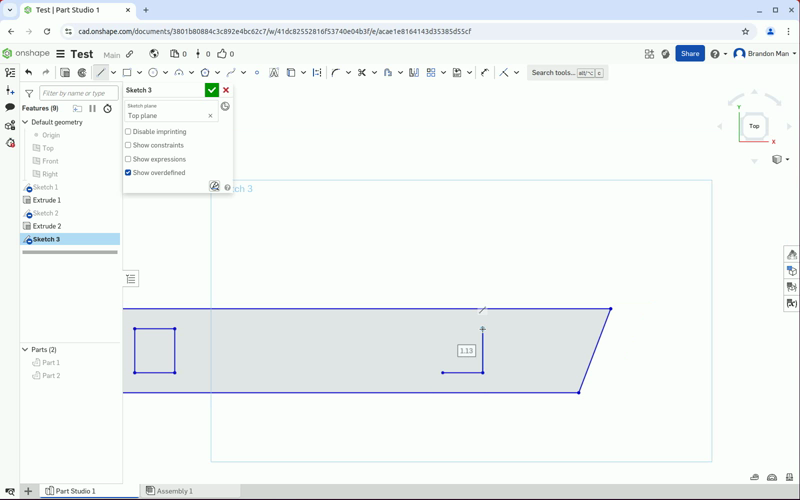
scroll(-6)
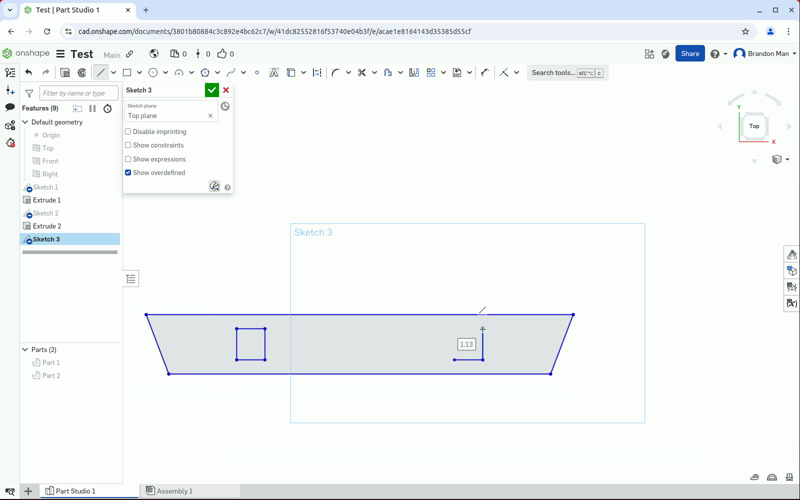
scroll(-6)
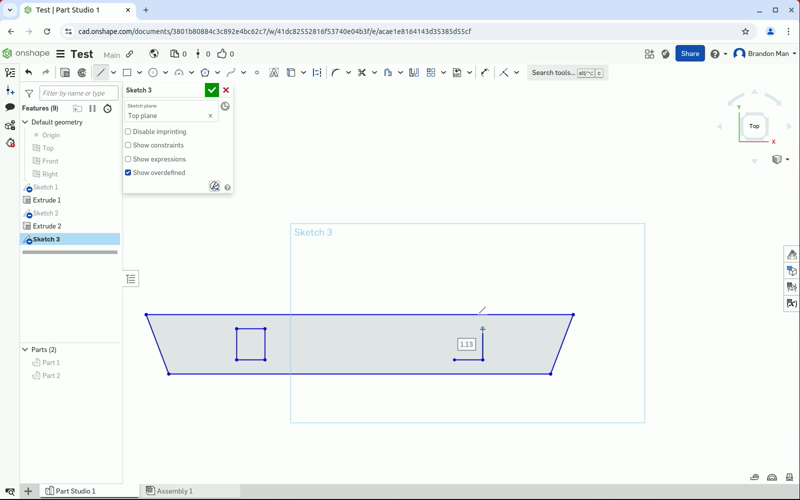
scroll(-6)
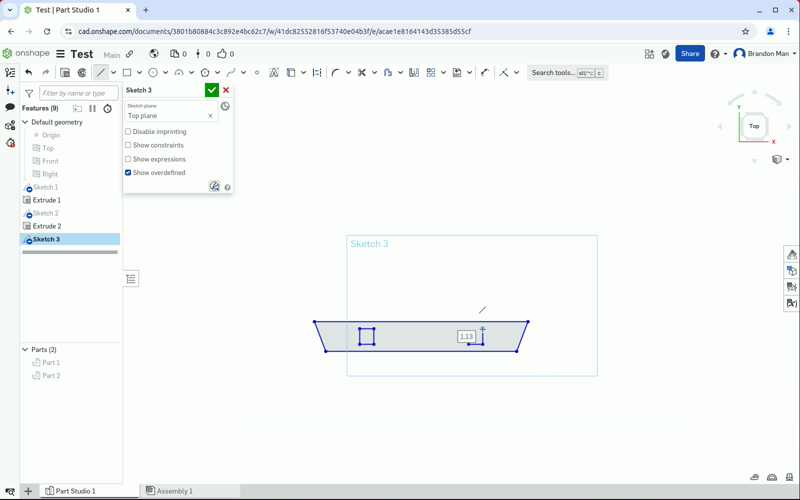
scroll(-6)
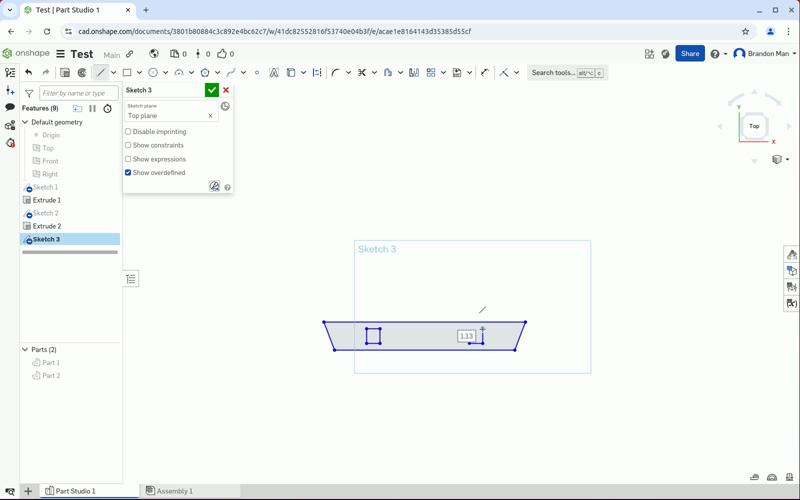
scroll(-6)
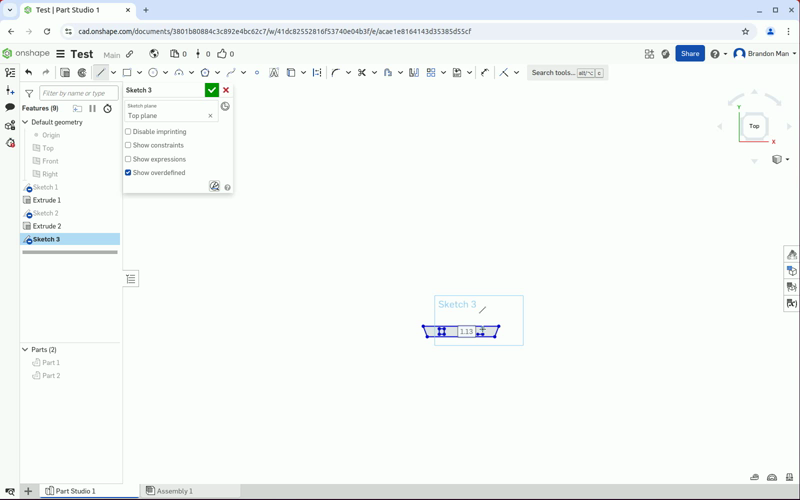
key_up(shift)
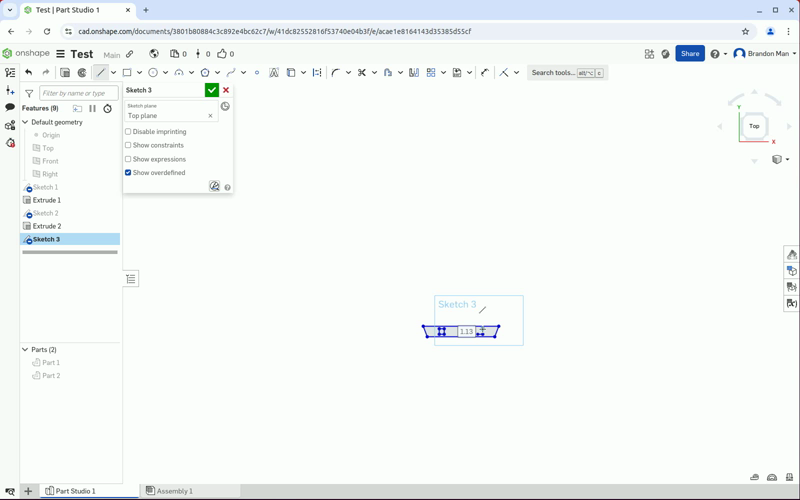
key_down(shift)
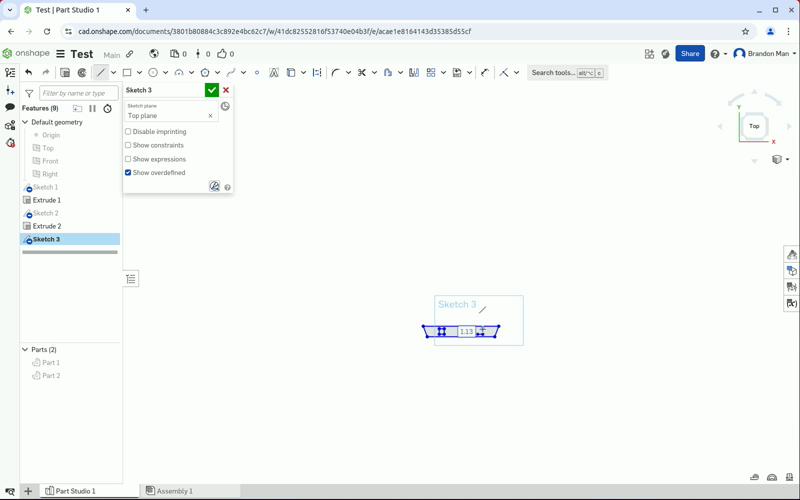
mouse_move(512, 328)
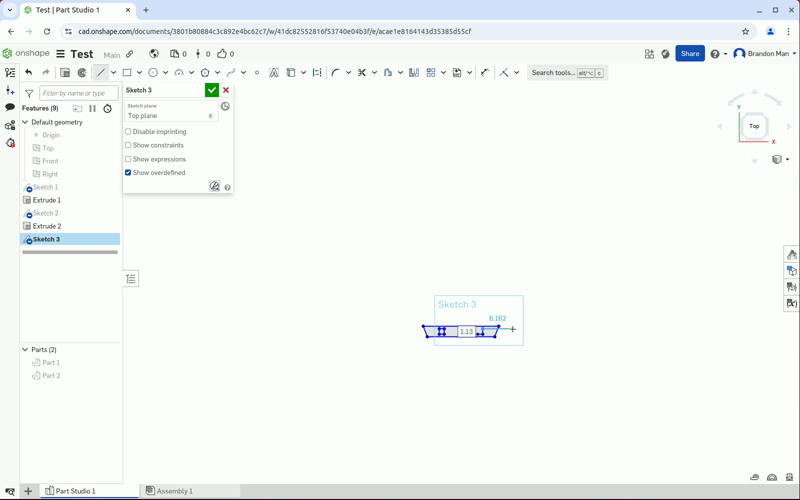
mouse_move(477, 328)
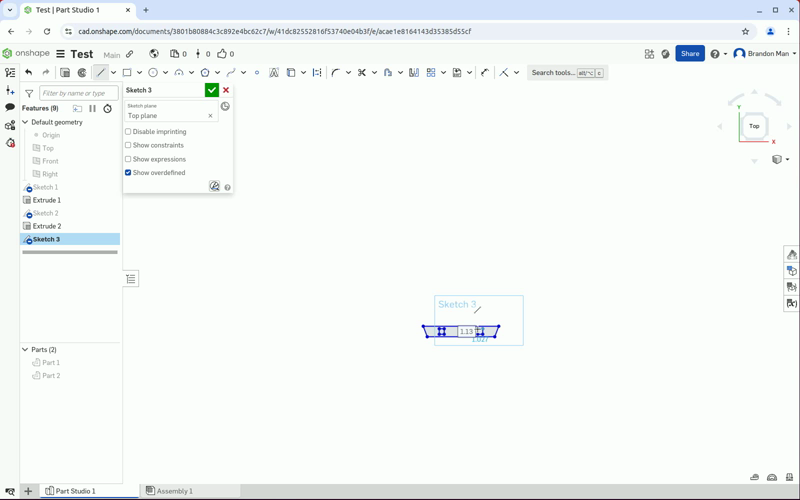
scroll(6)
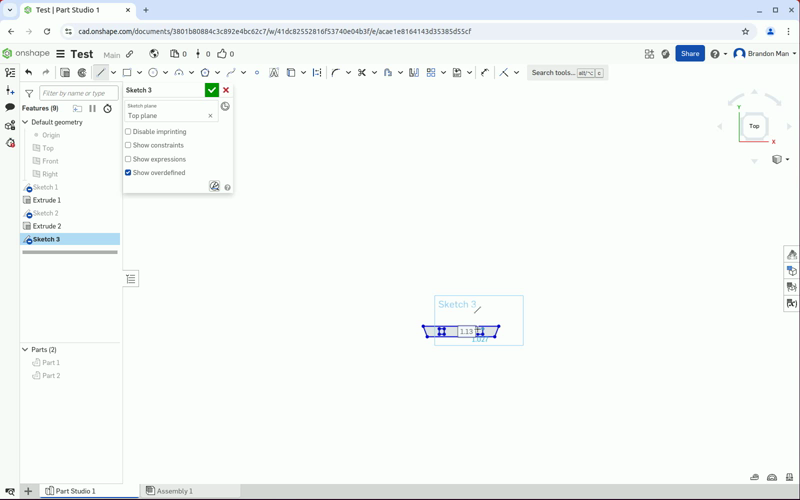
scroll(6)
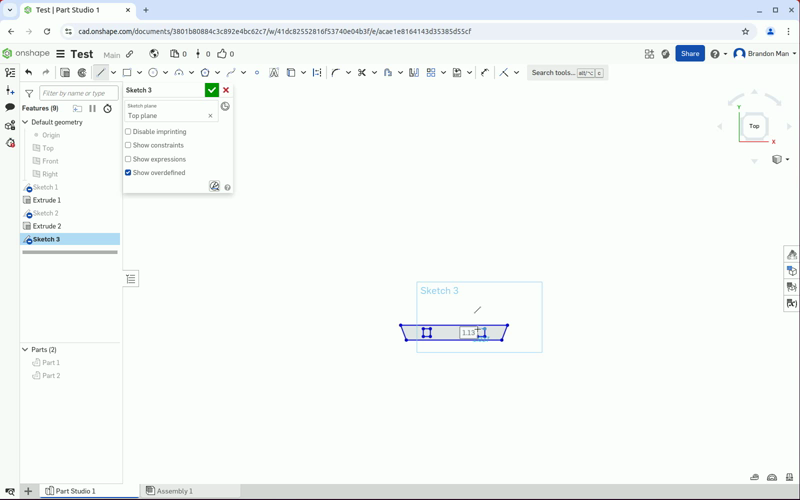
scroll(6)
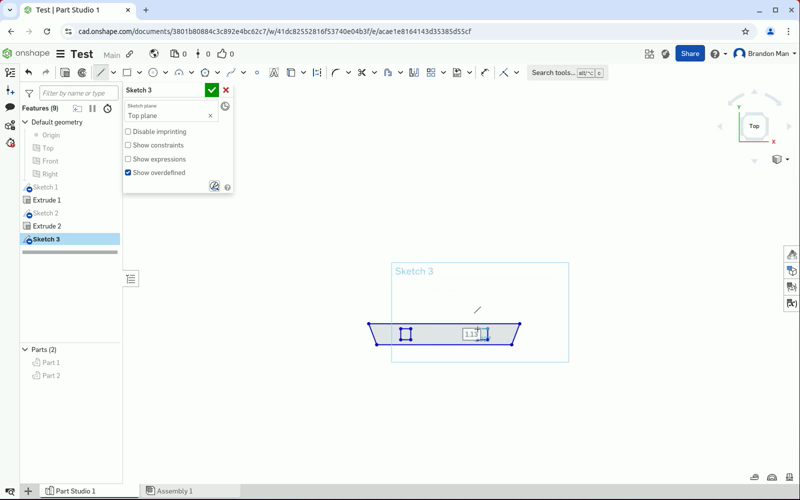
scroll(6)
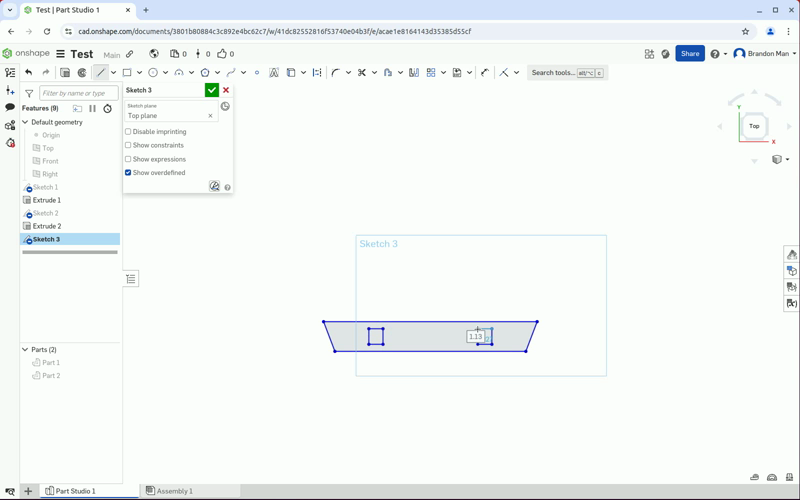
scroll(6)
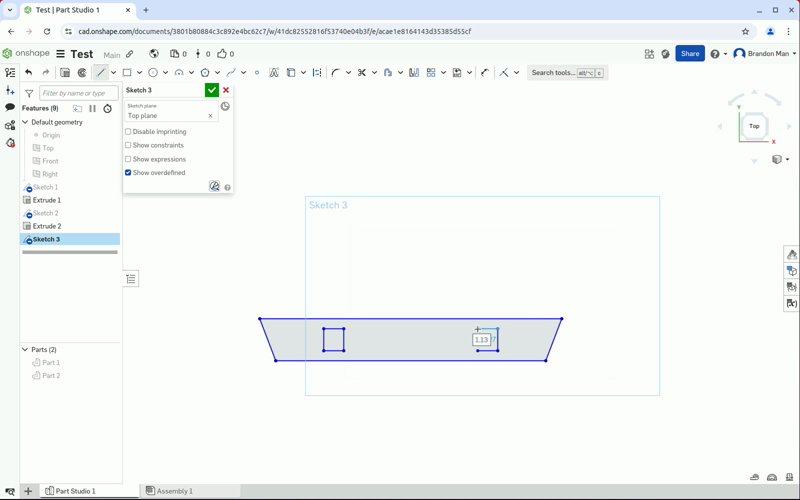
scroll(6)
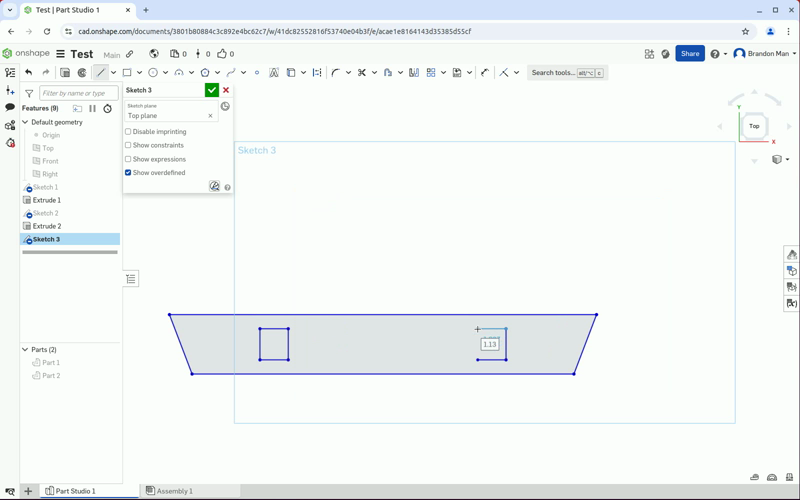
scroll(6)
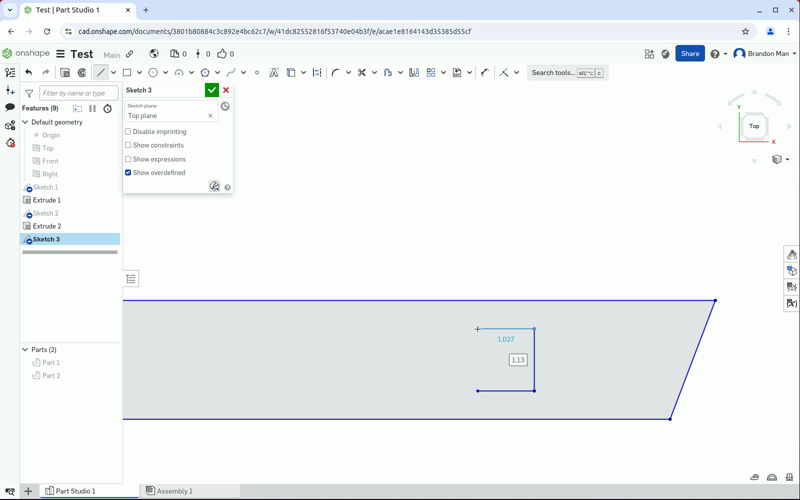
click(477, 328)
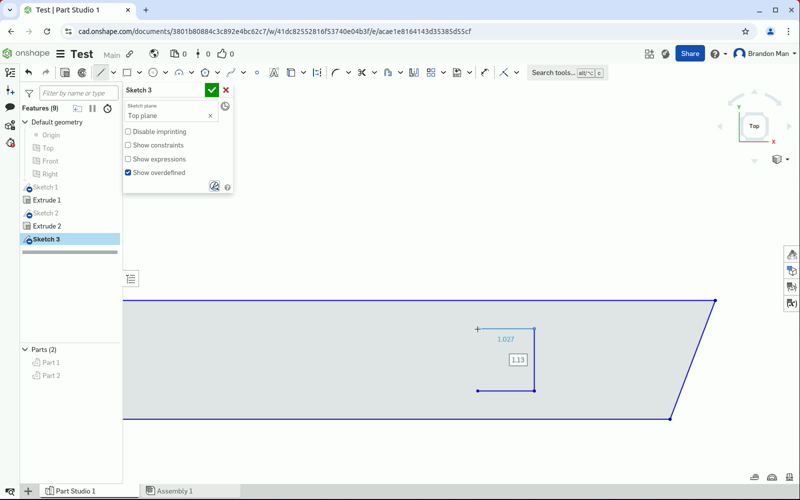
scroll(-6)
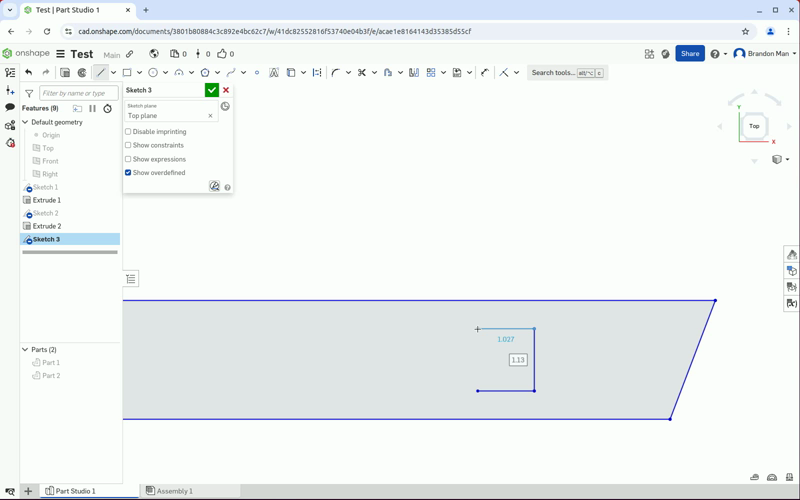
scroll(-6)
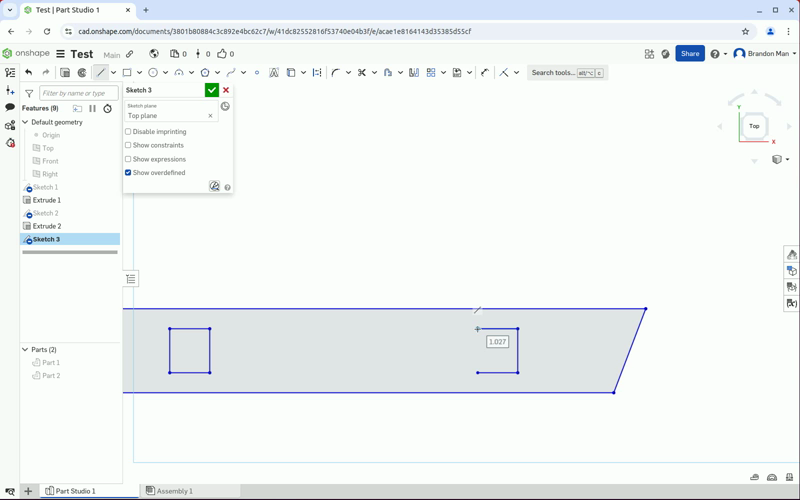
scroll(-6)
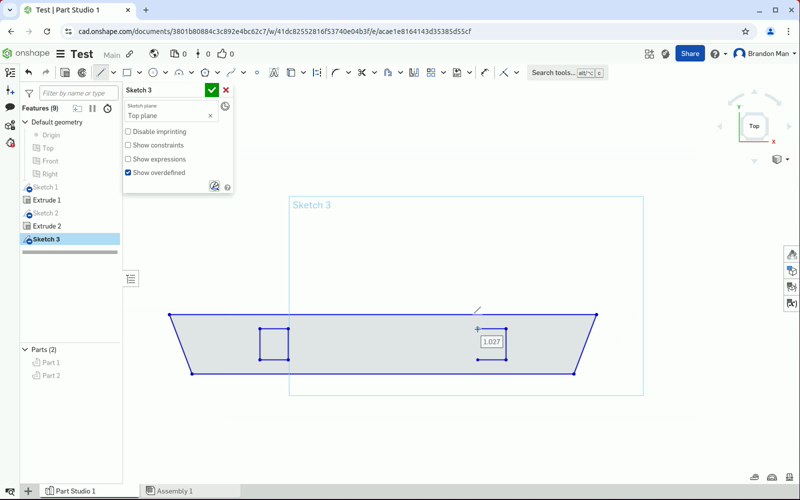
scroll(-6)
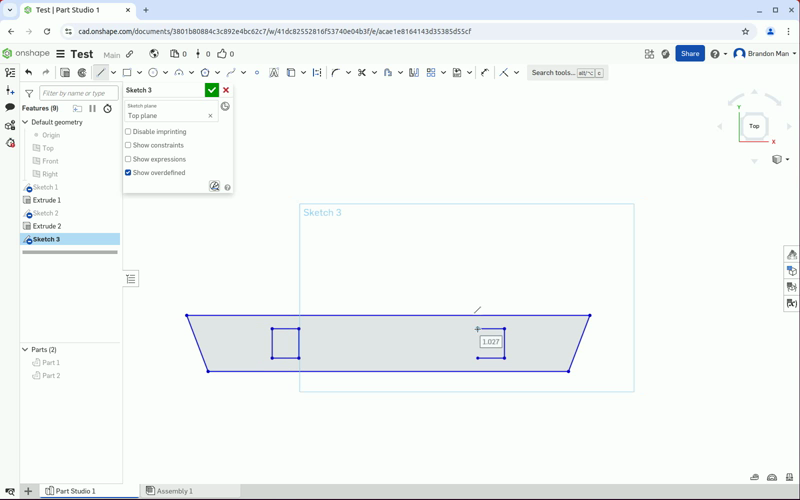
scroll(-6)
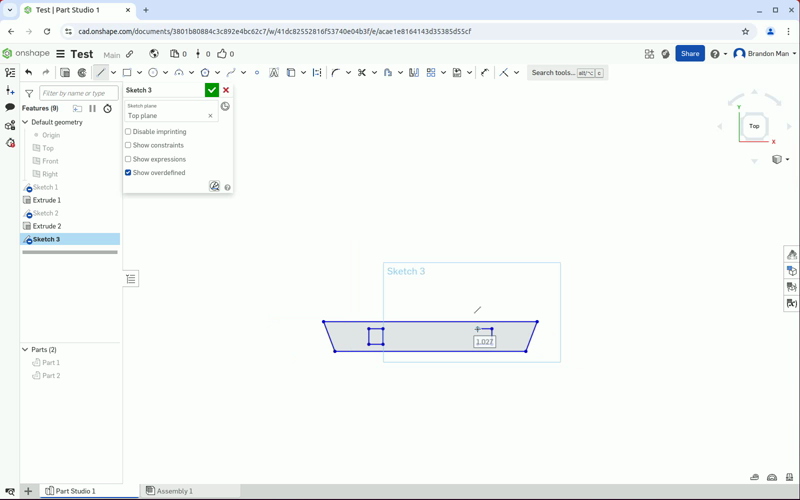
scroll(-6)
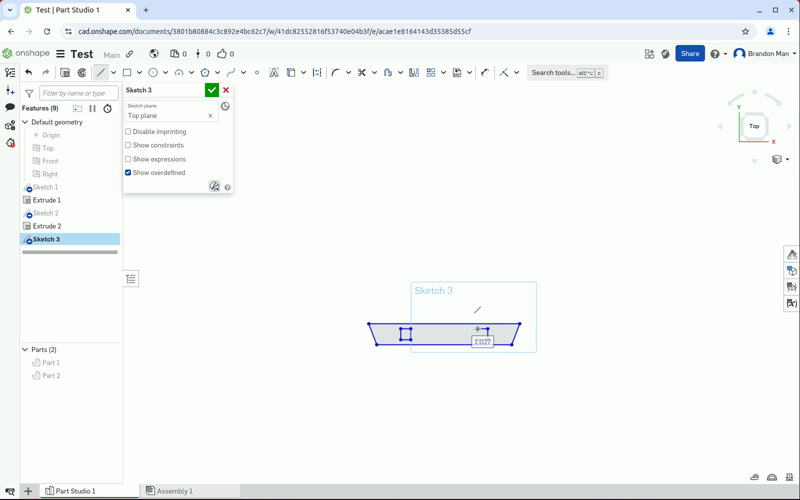
scroll(-6)
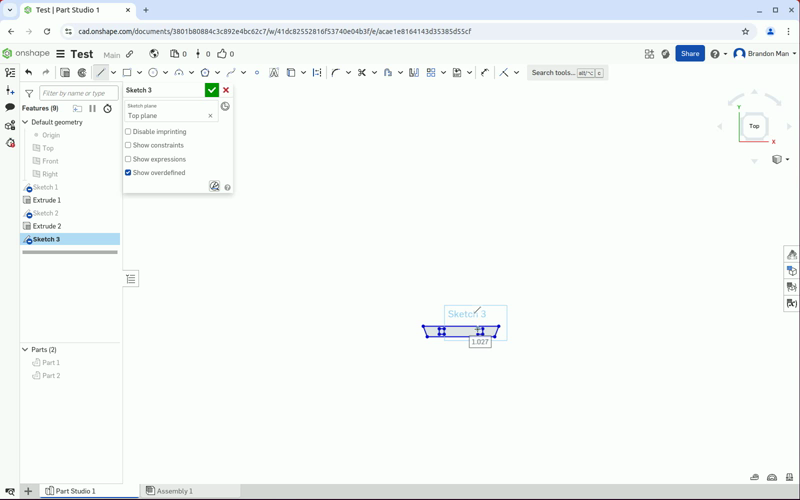
key_up(shift)
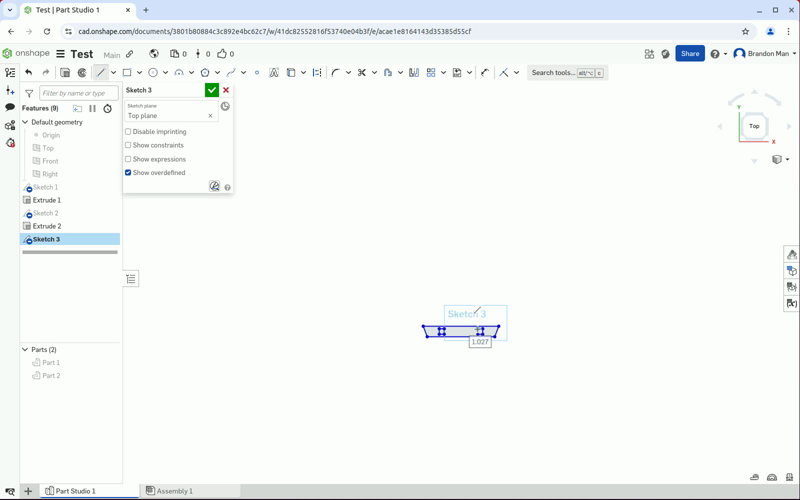
mouse_move(507, 328)
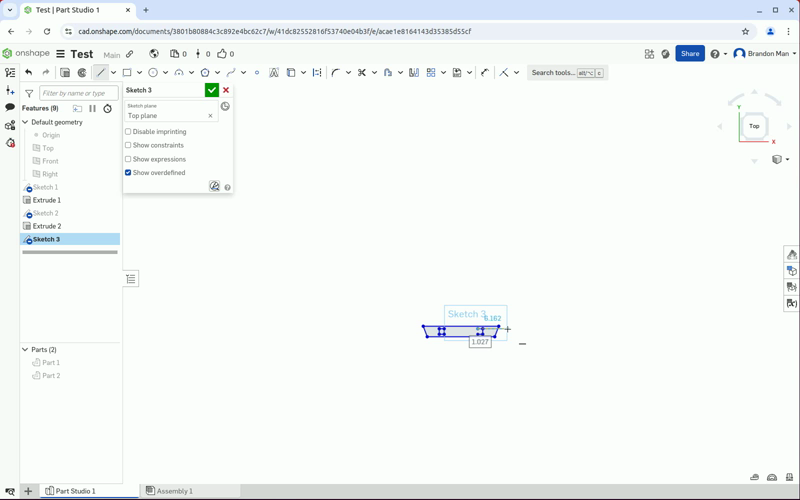
key_down(shift)
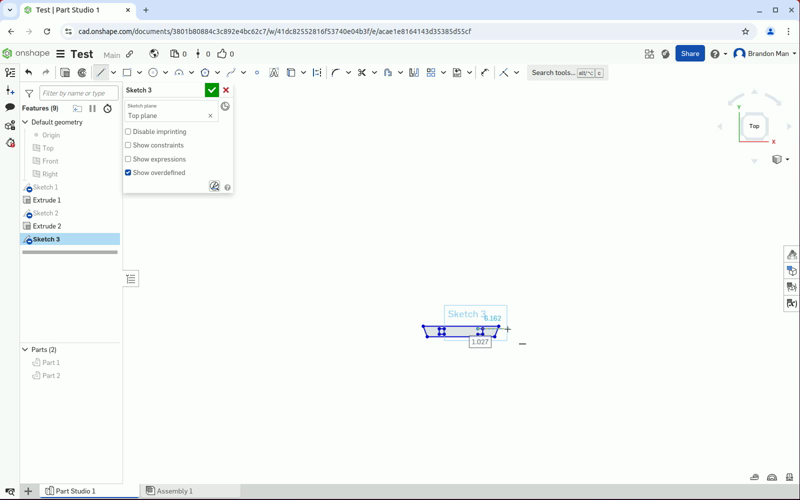
mouse_move(477, 334)
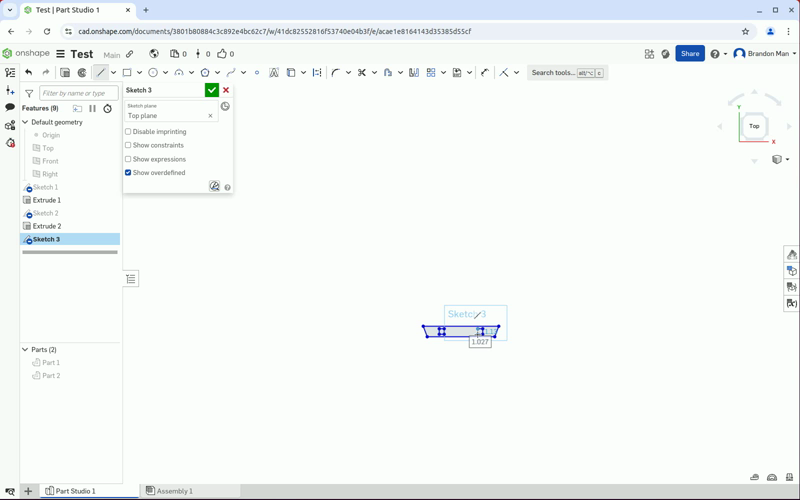
scroll(6)
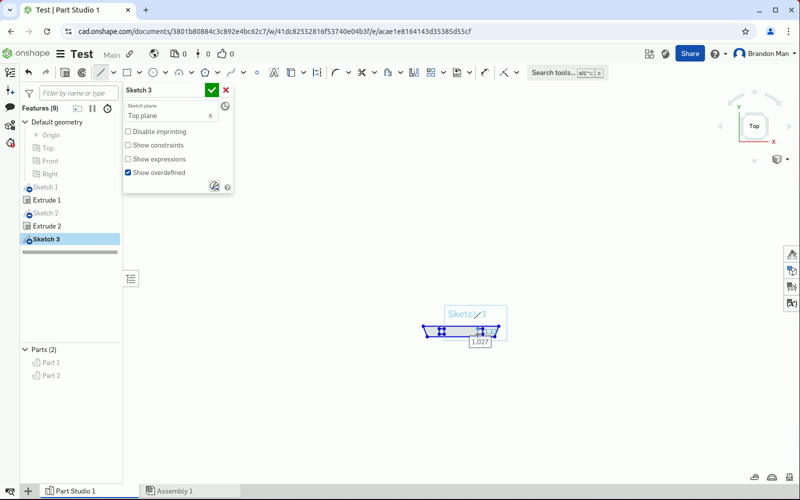
scroll(6)
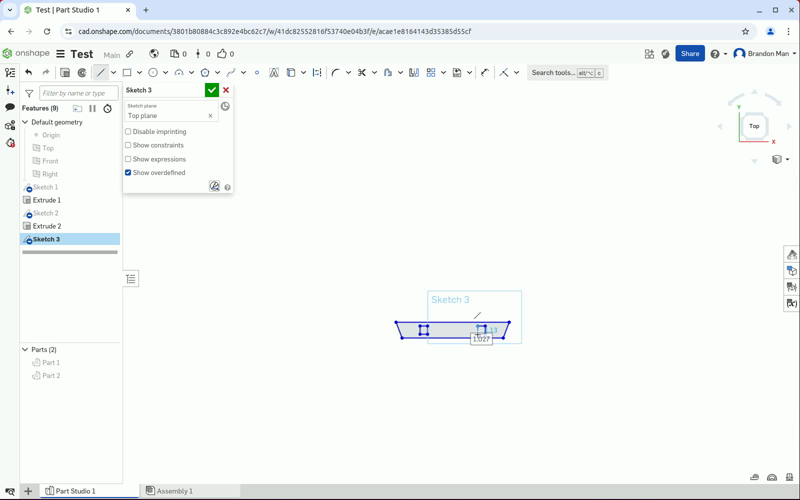
scroll(6)
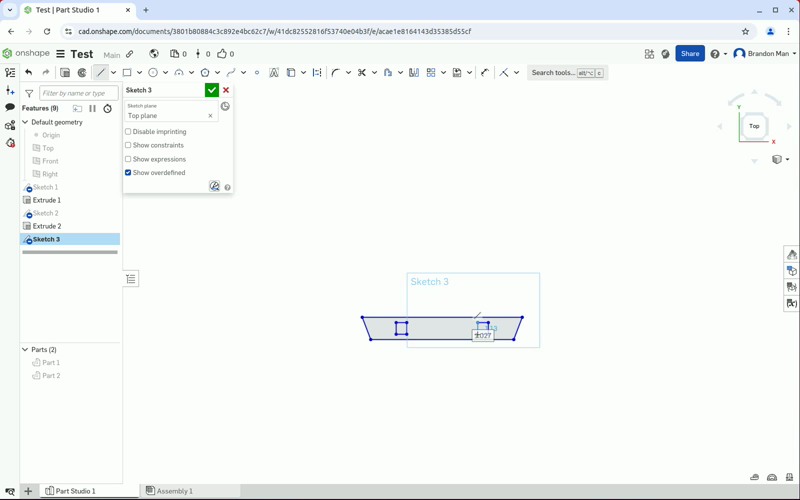
scroll(6)
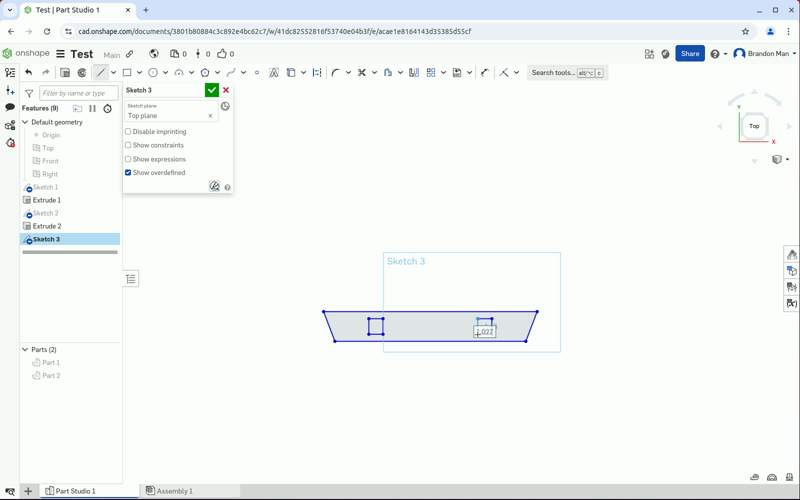
scroll(6)
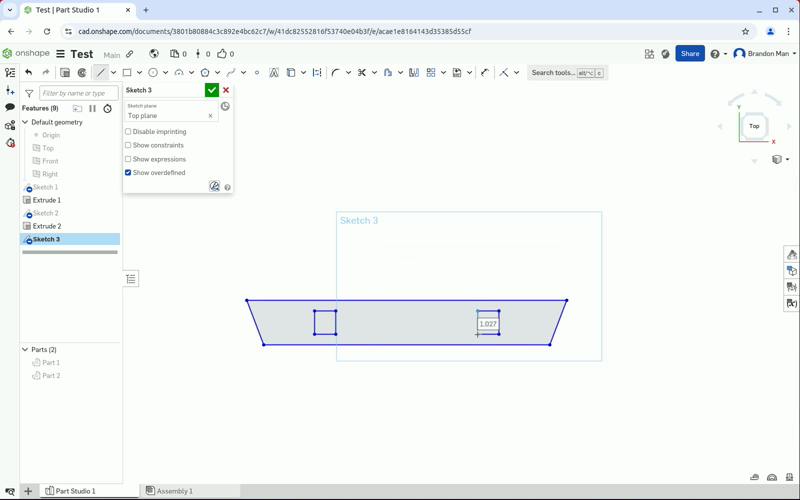
scroll(6)
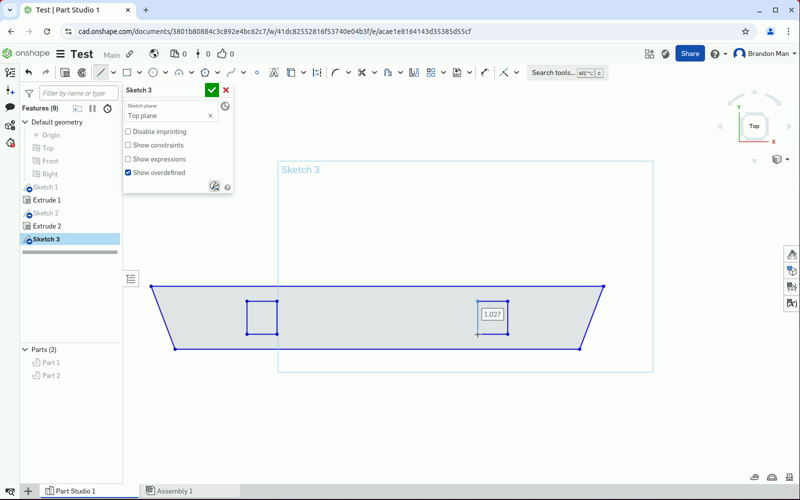
scroll(6)
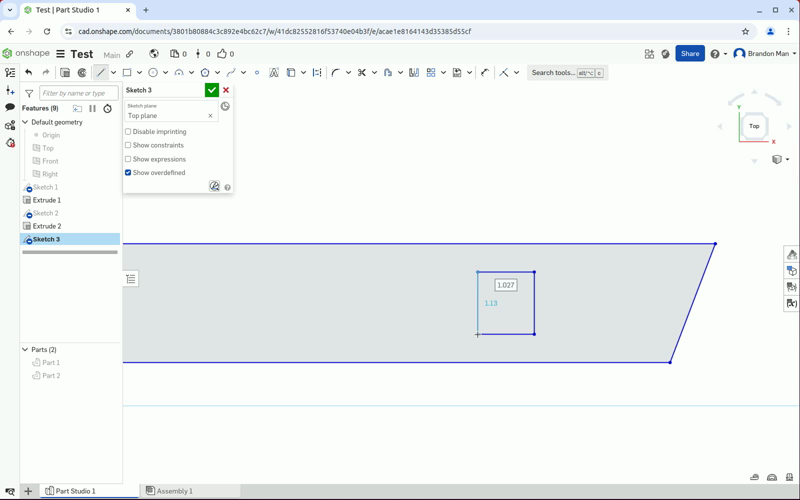
key_up(shift)
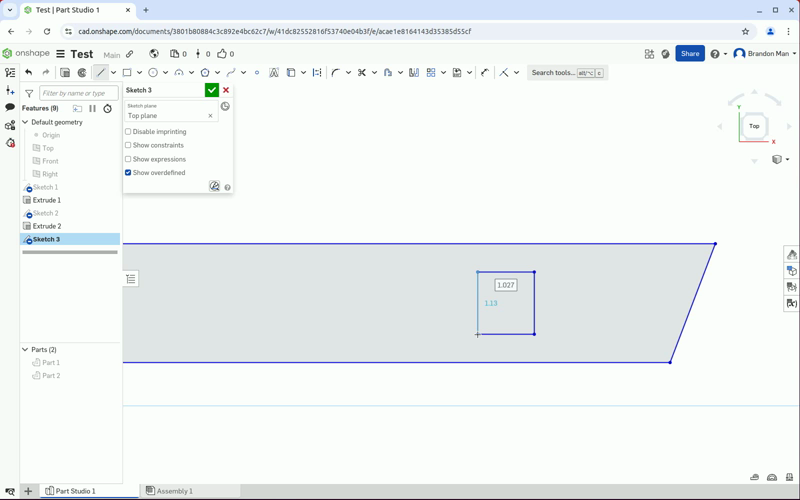
click(477, 334)
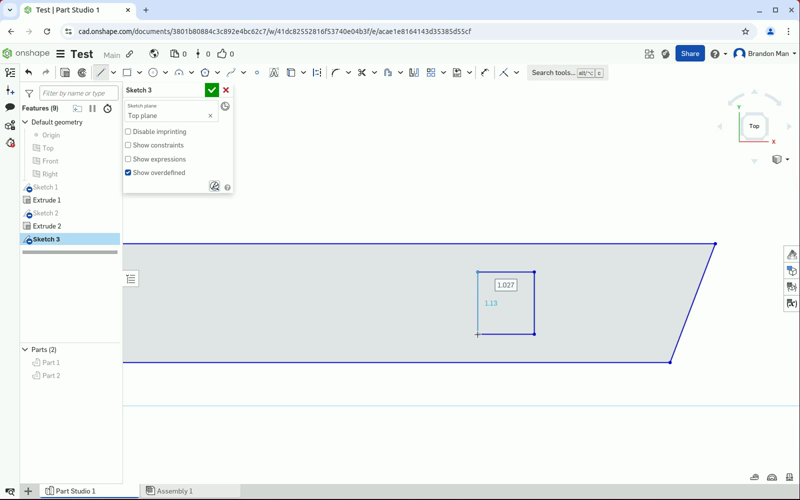
scroll(-6)
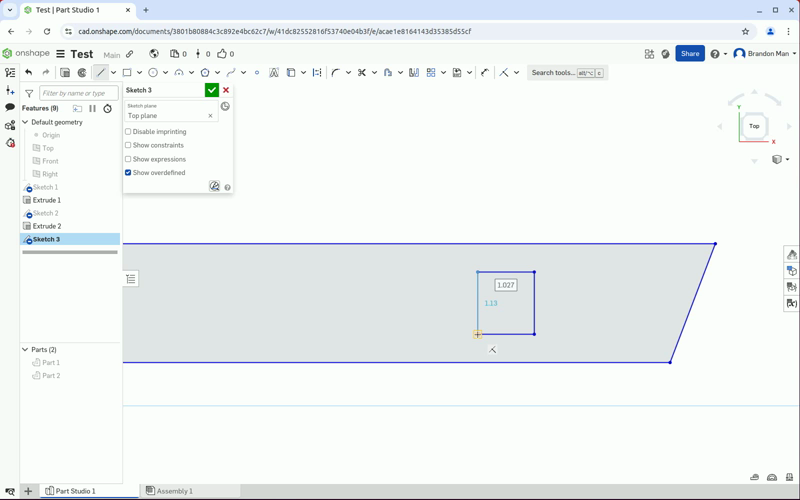
scroll(-6)
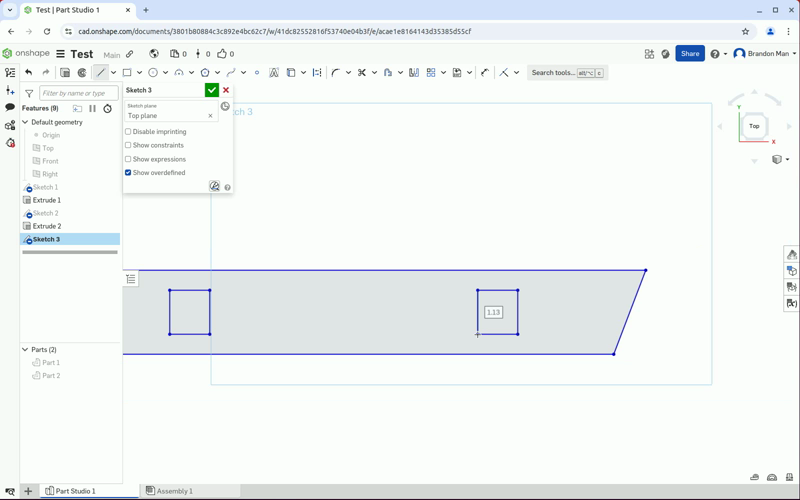
scroll(-6)
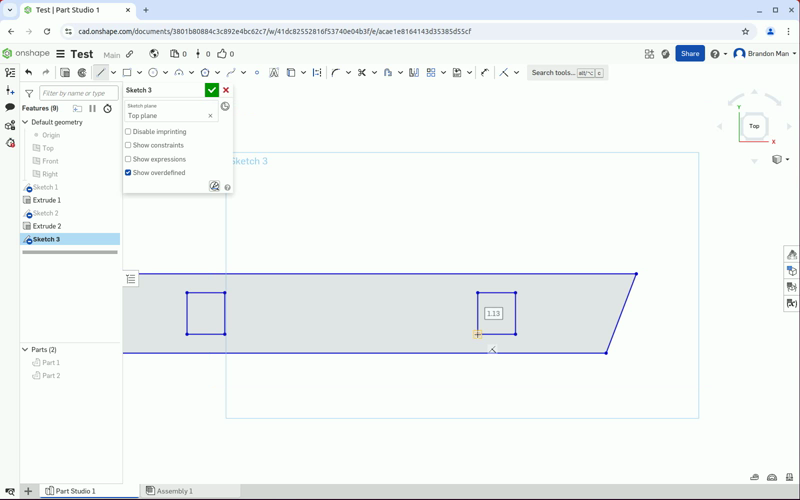
scroll(-6)
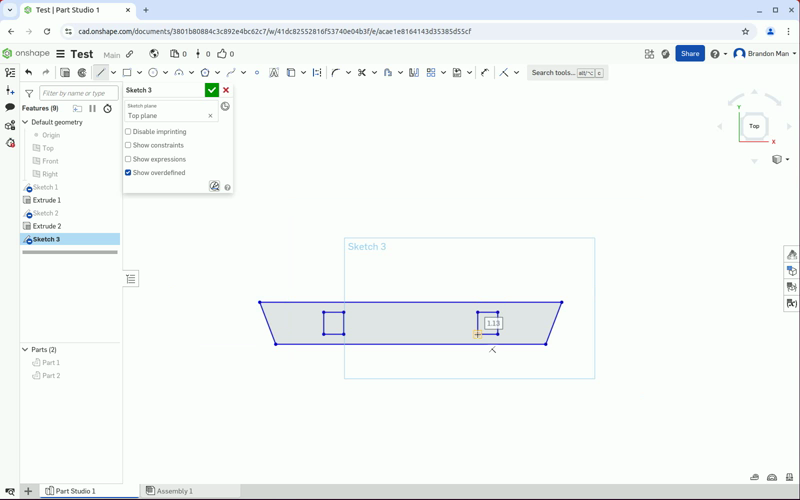
scroll(-6)
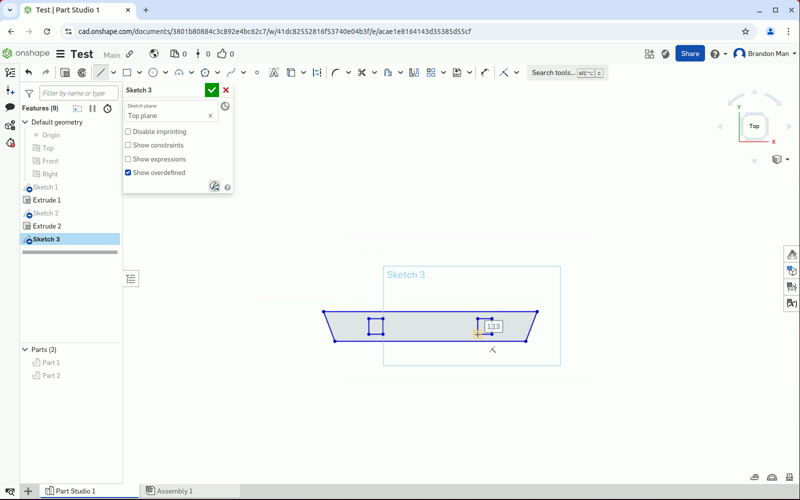
scroll(-6)
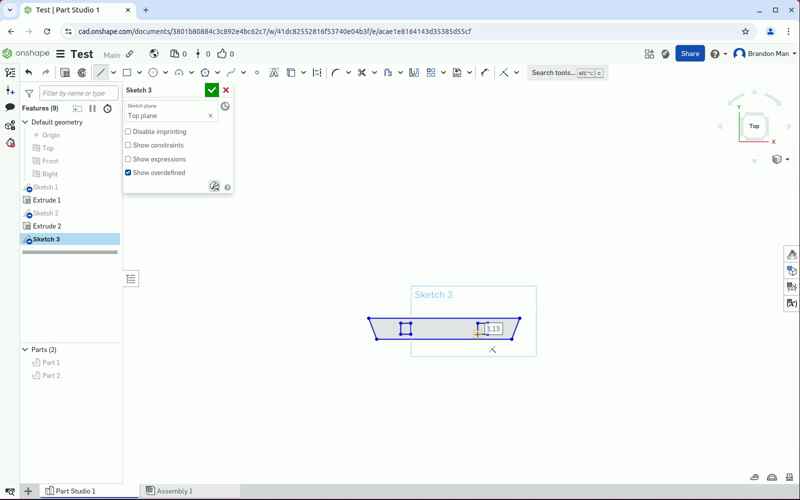
scroll(-6)
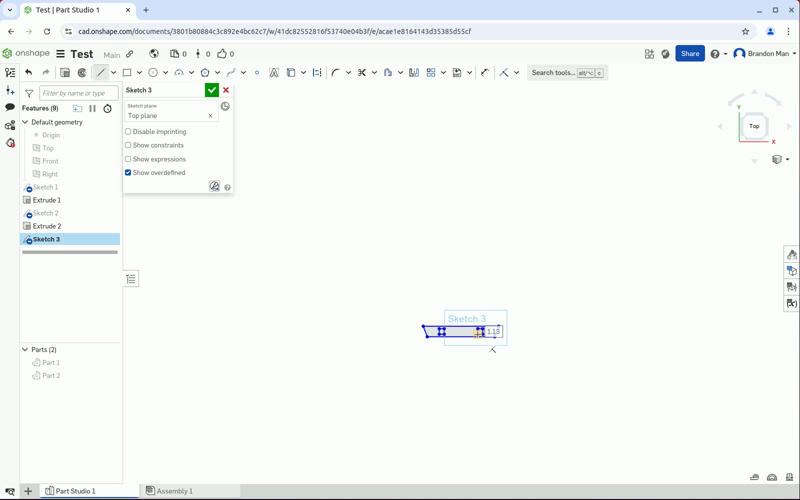
key(esc)
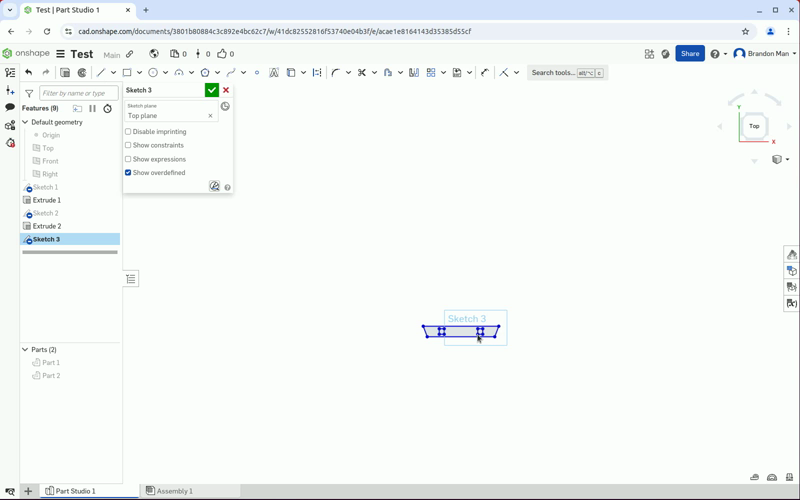
mouse_move(445, 334)
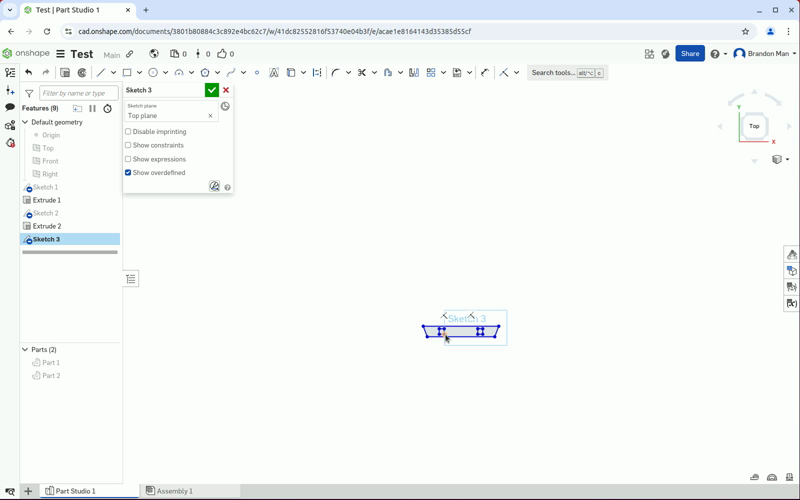
scroll(6)
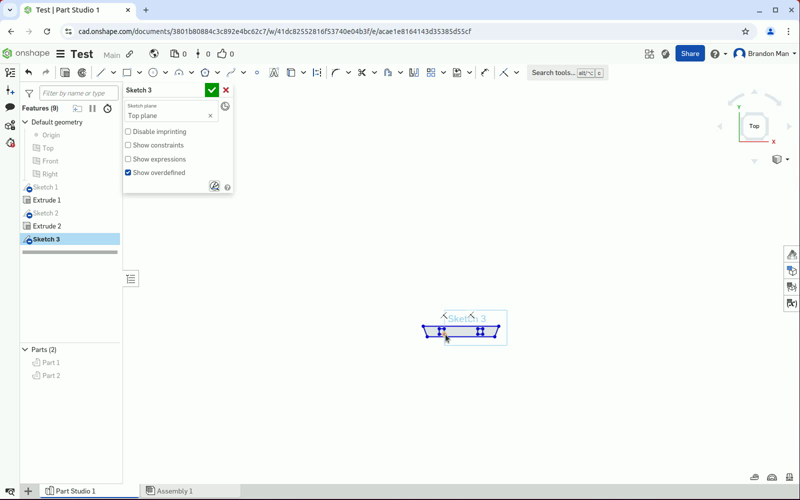
scroll(6)
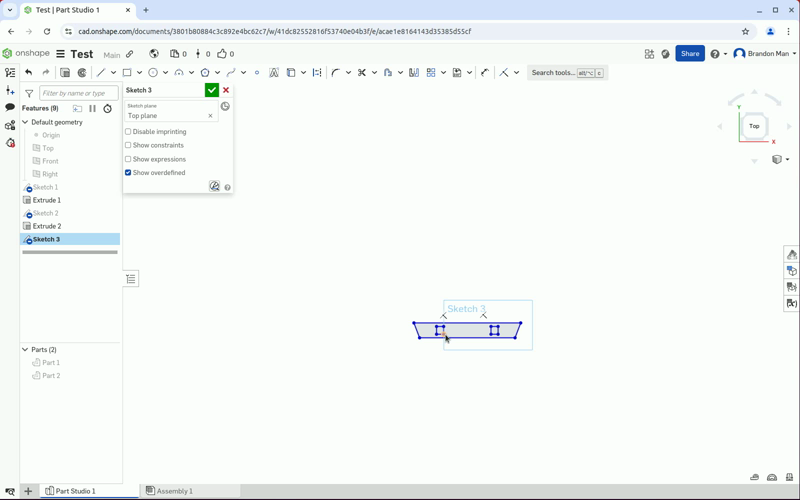
scroll(6)
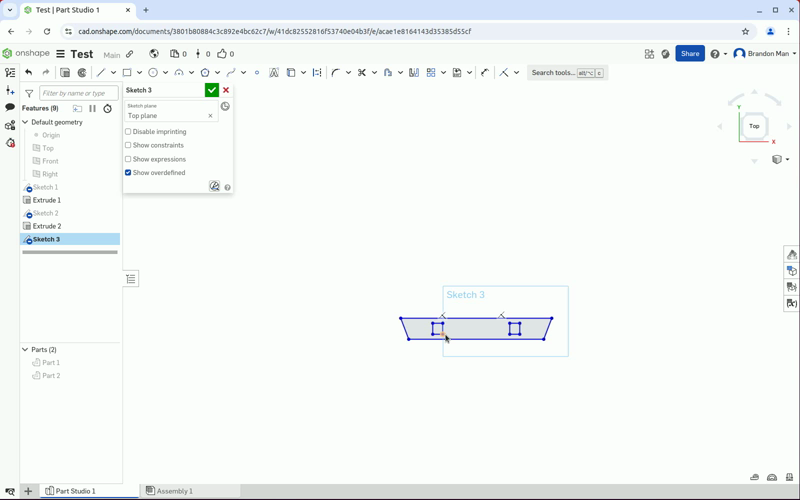
scroll(6)
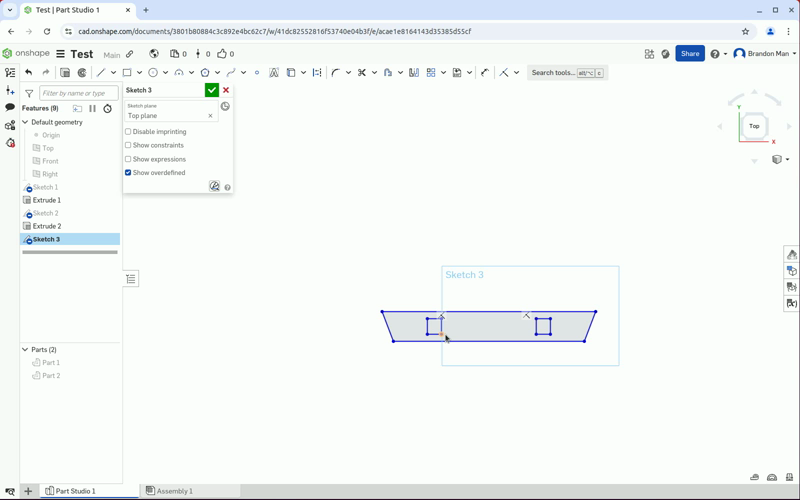
scroll(6)
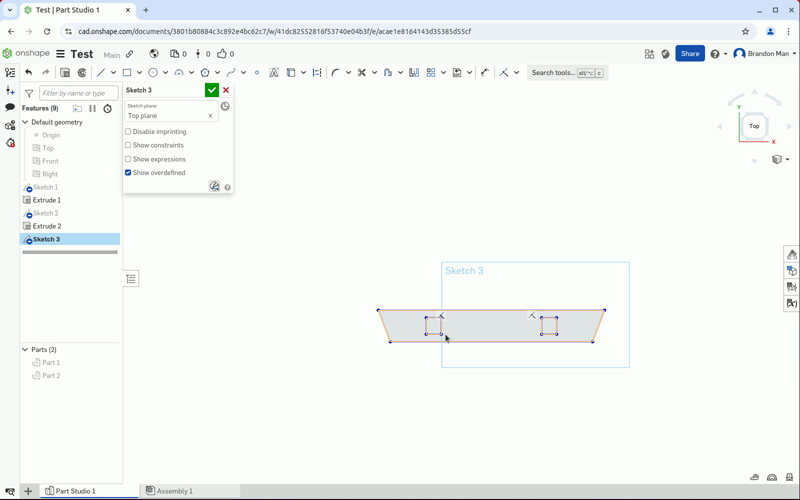
scroll(6)
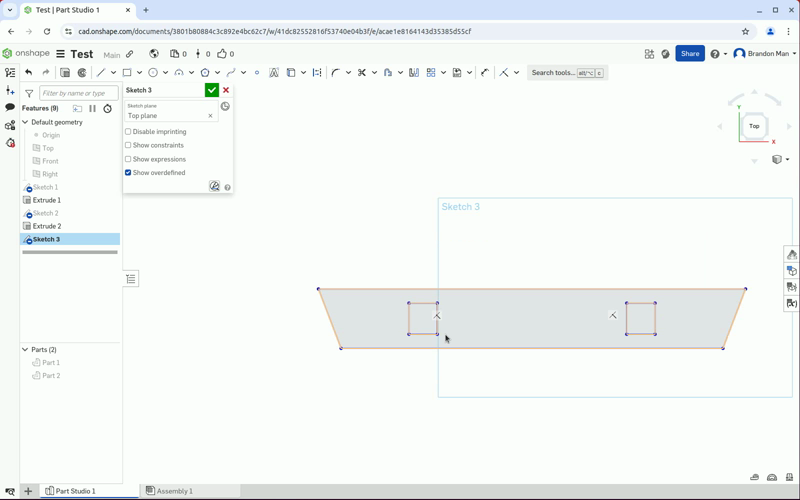
scroll(6)
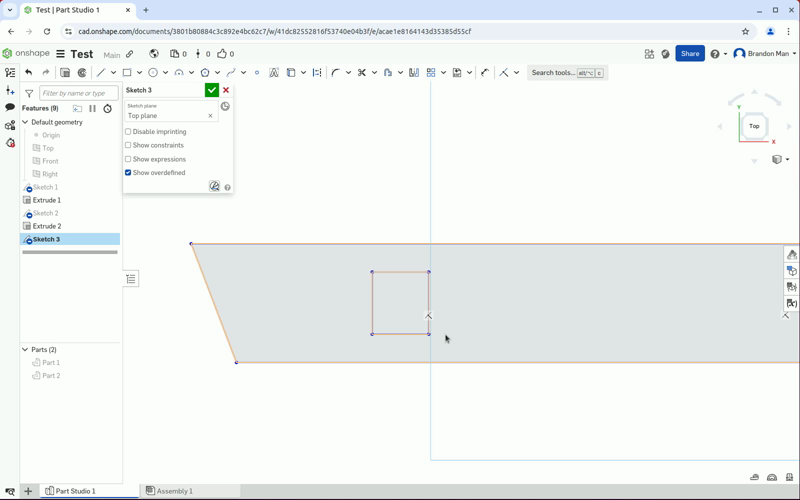
click(445, 334)
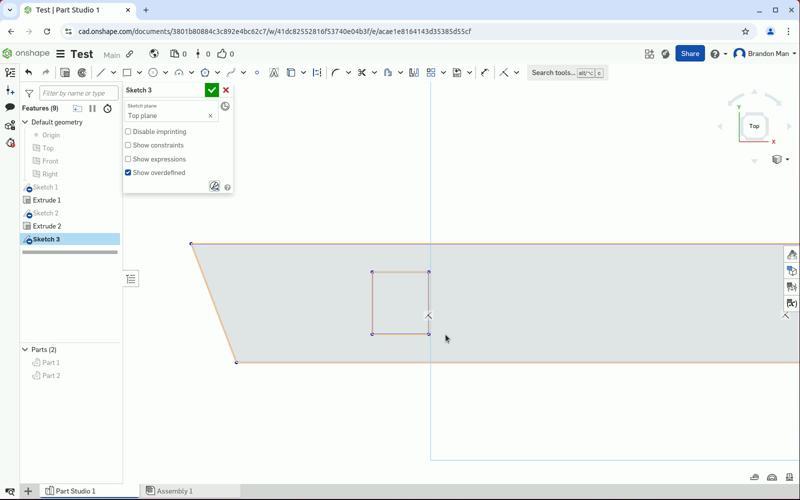
scroll(-6)
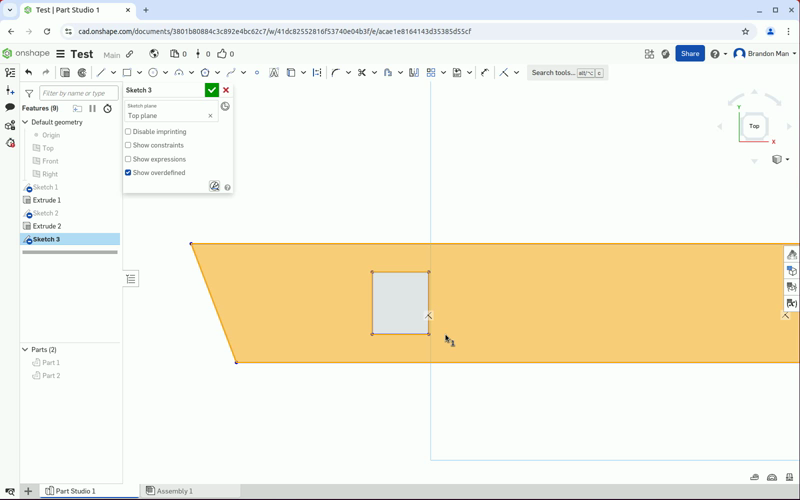
scroll(-6)
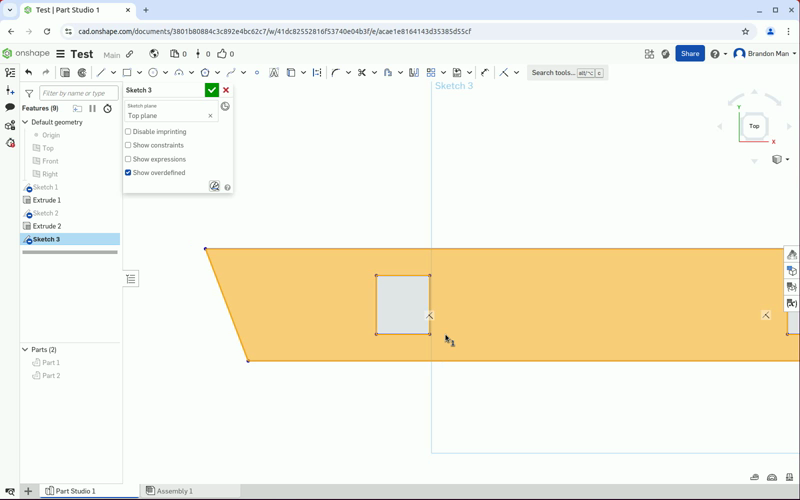
scroll(-6)
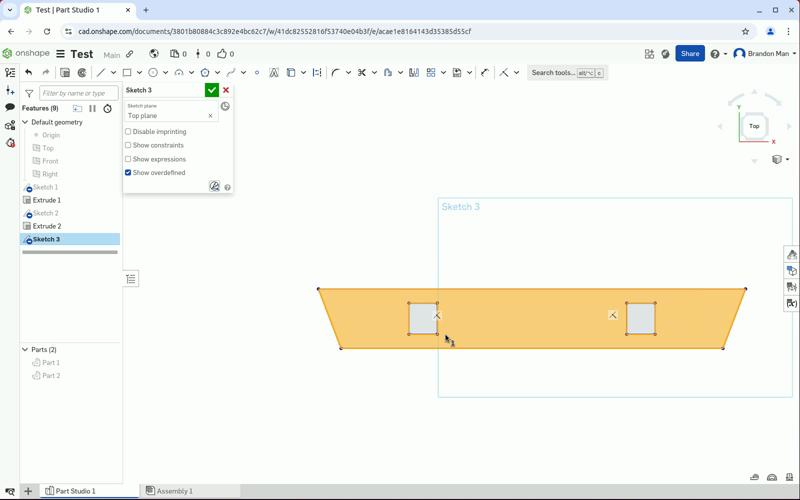
scroll(-6)
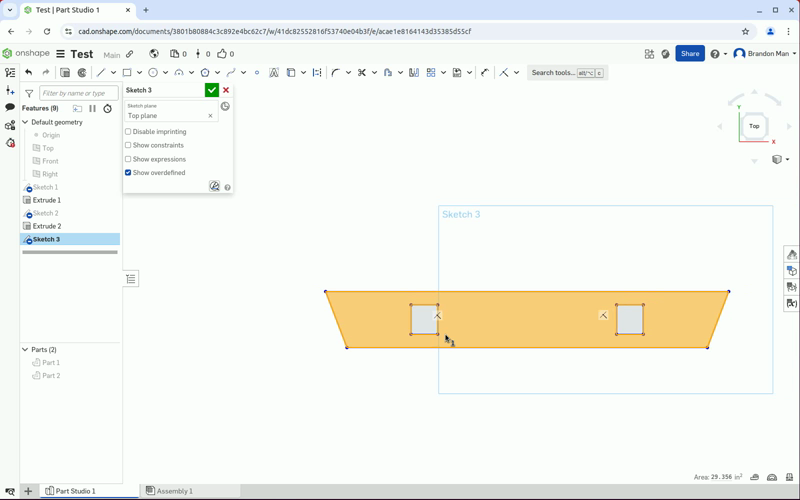
scroll(-6)
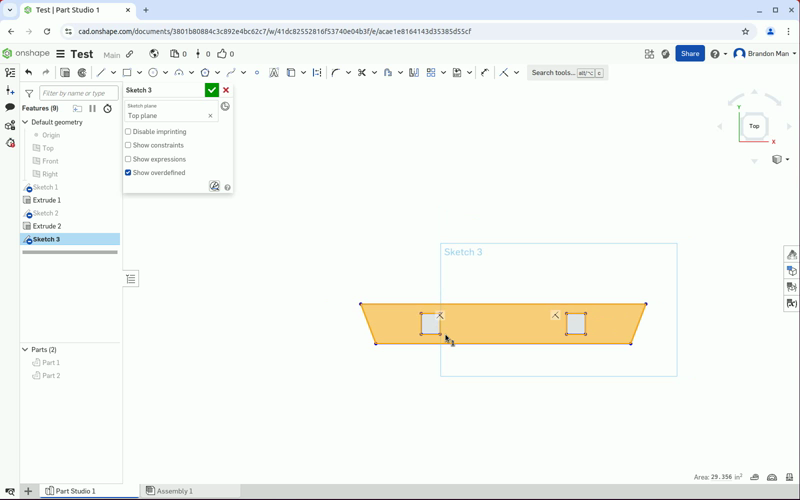
scroll(-6)
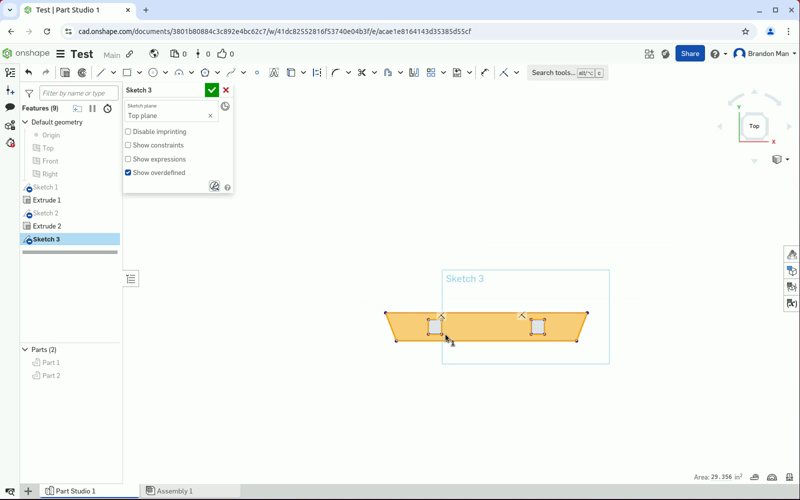
scroll(-6)
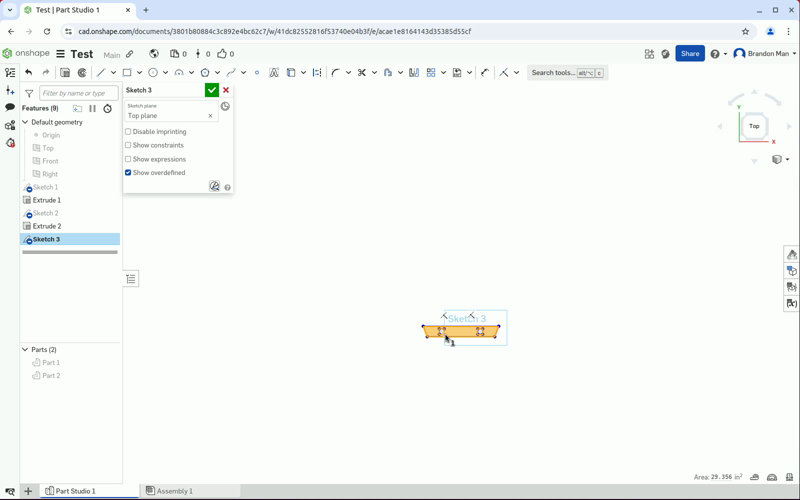
mouse_move(73, 352)
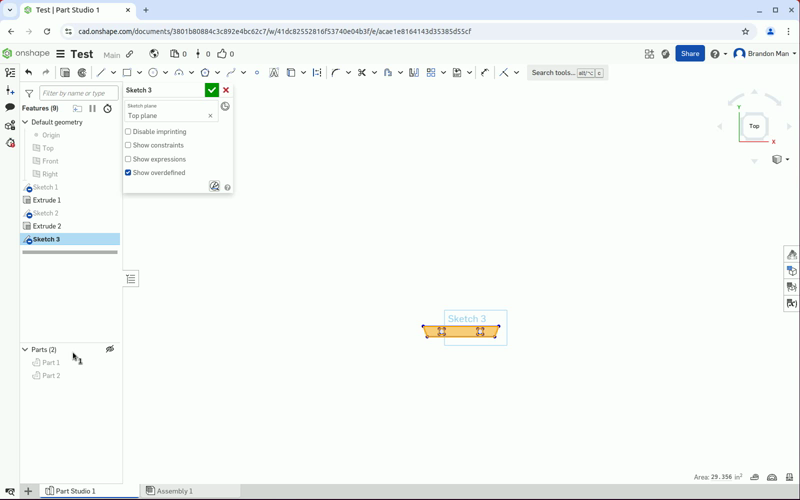
key(shift+y)
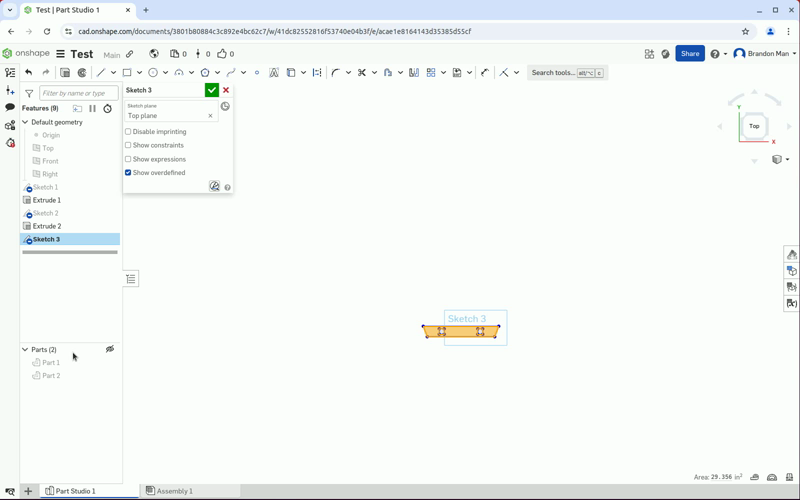
key(shift+e)
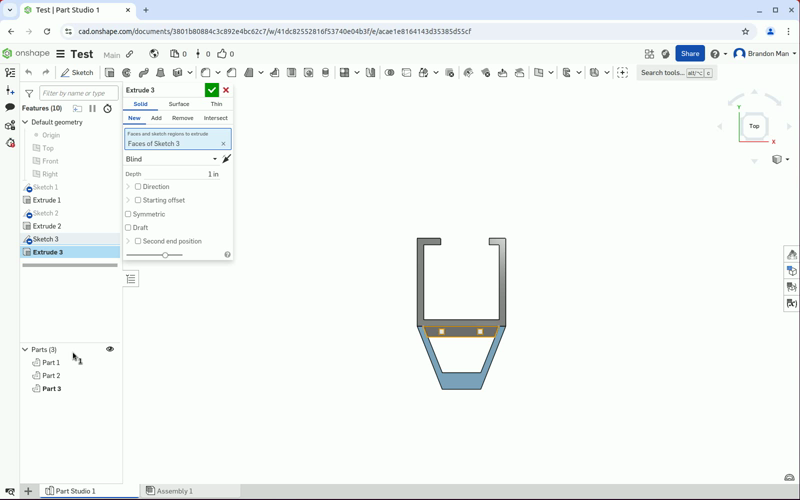
mouse_move(143, 106)
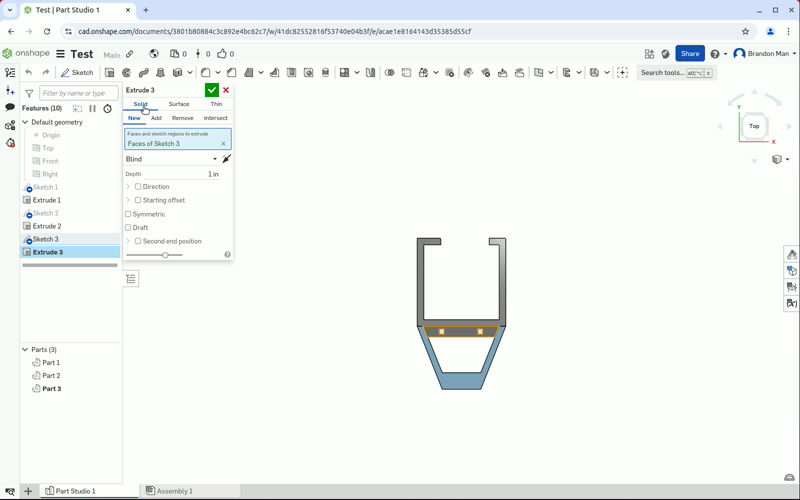
click(143, 106)
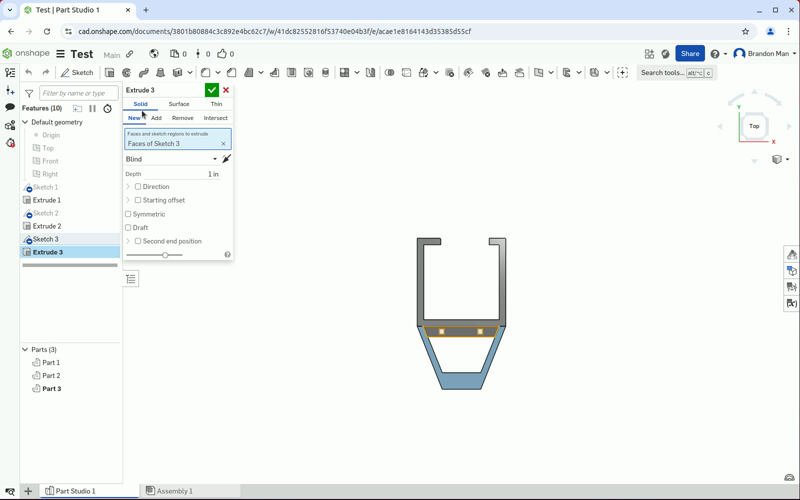
mouse_move(137, 120)
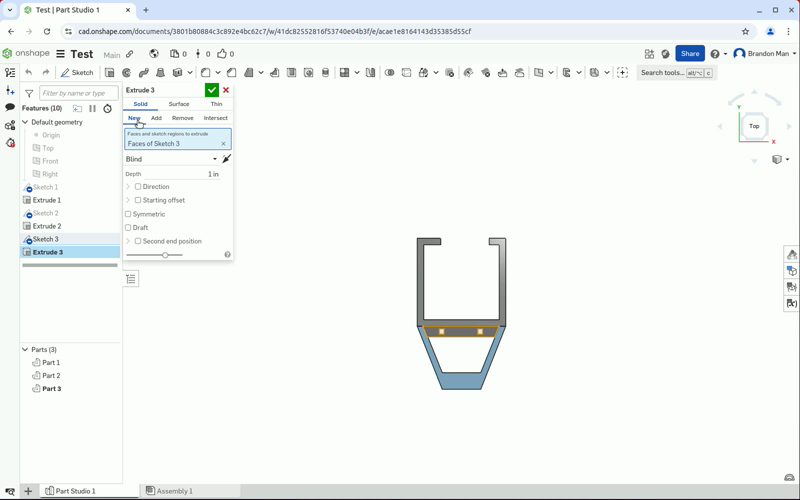
click(137, 120)
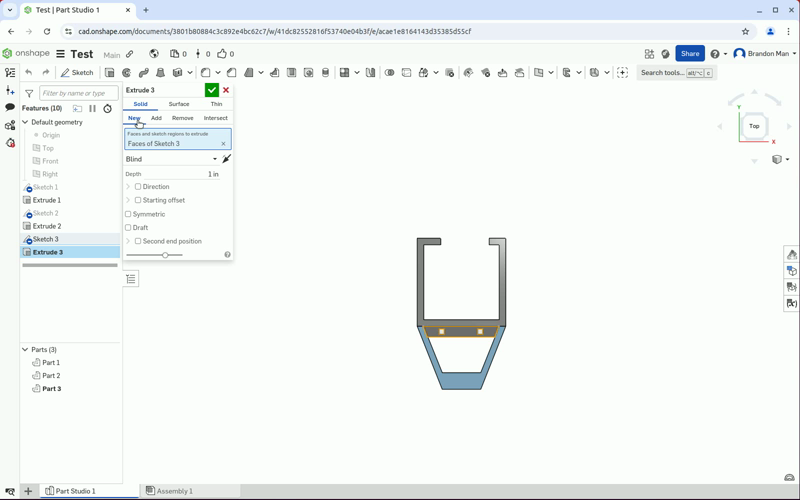
key(tab, 4)
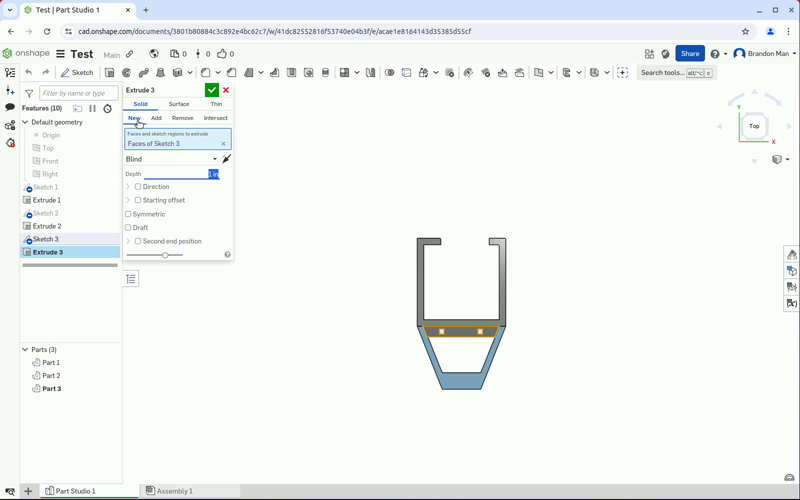
text(1.444)
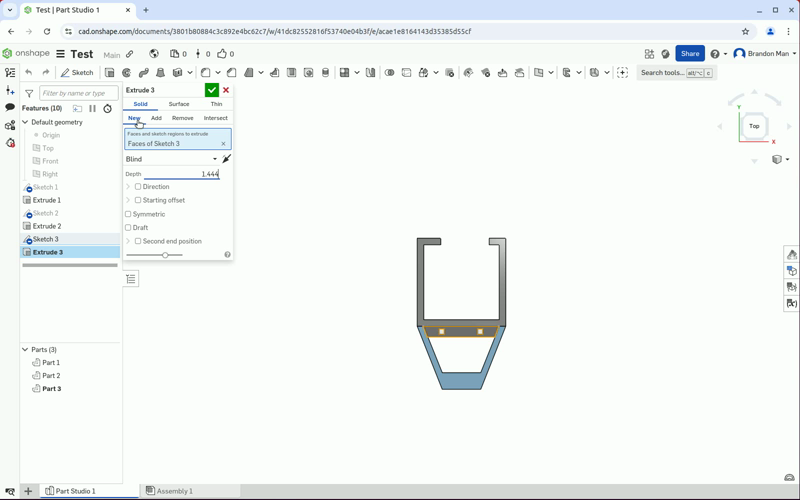
key(enter)
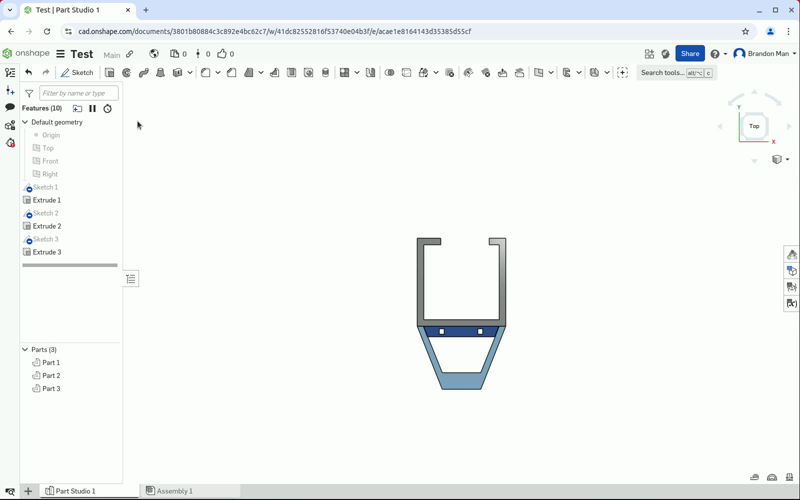
key(shift+h)
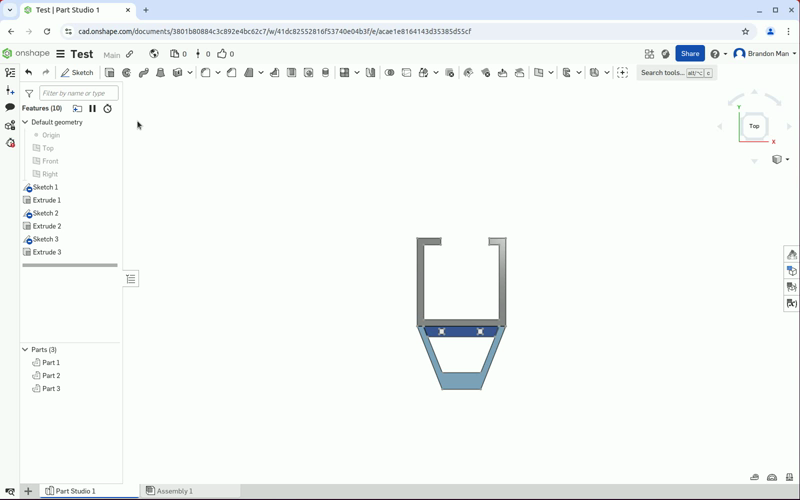
key(shift+h)
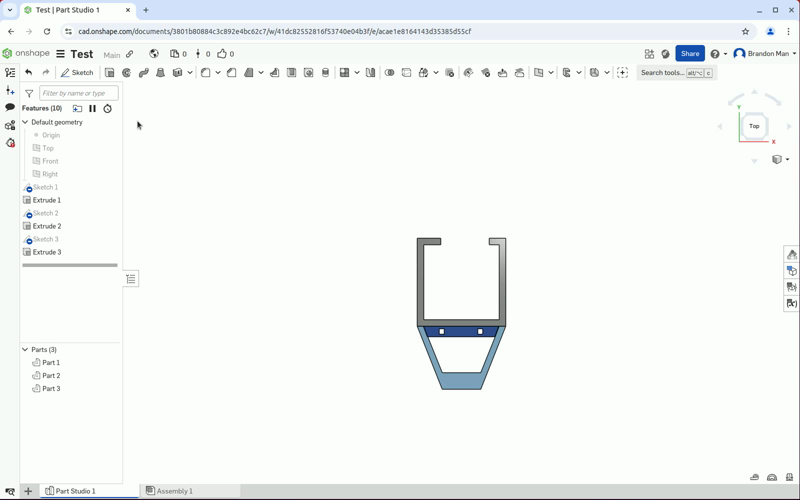
mouse_move(73, 189)
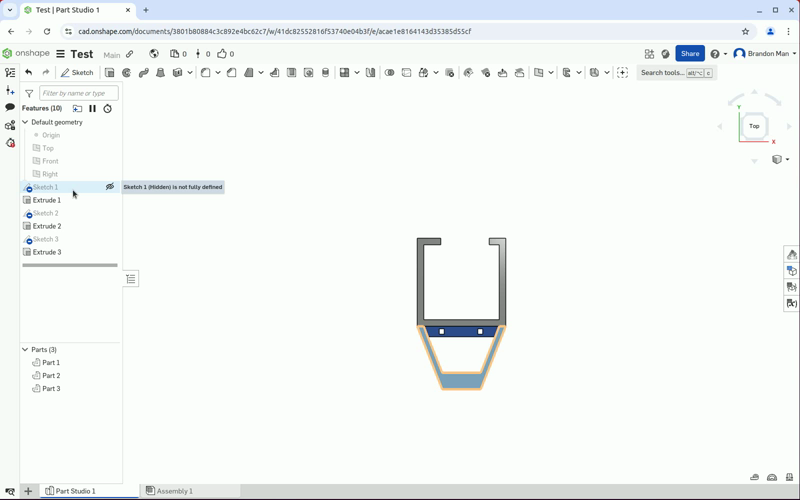
click(73, 189)
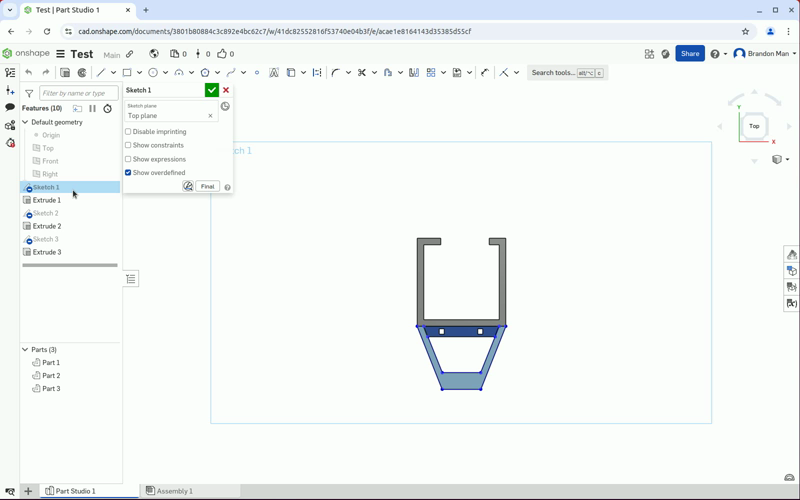
mouse_move(229, 92)
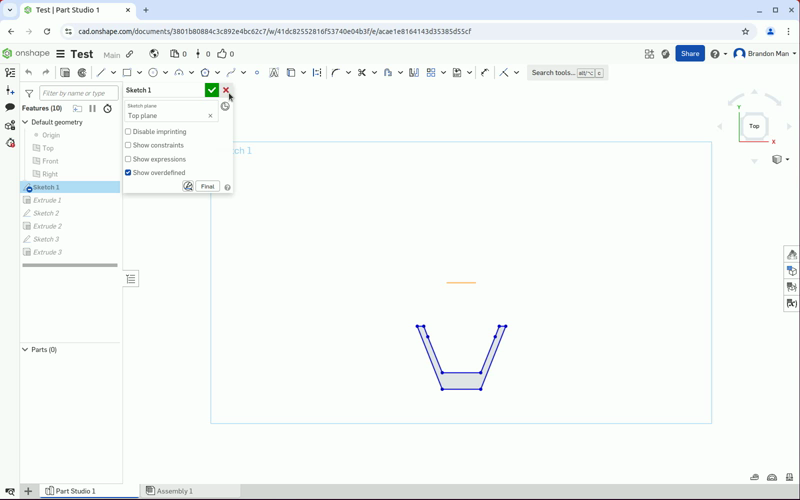
click(229, 92)
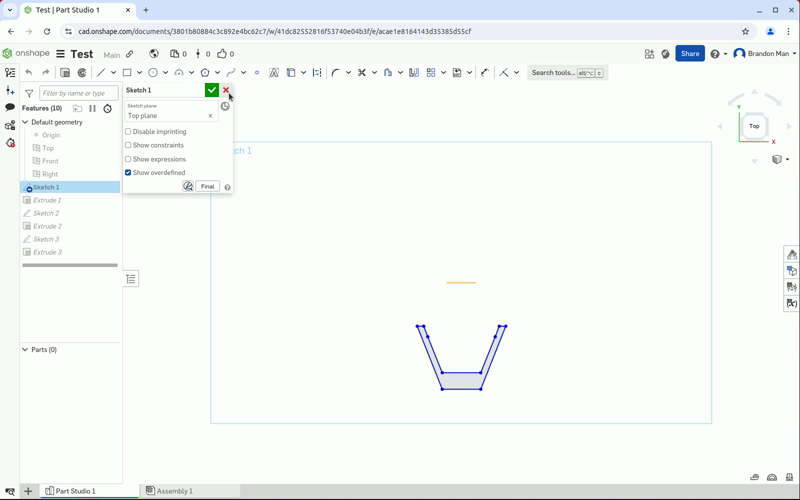
key(shift+s)
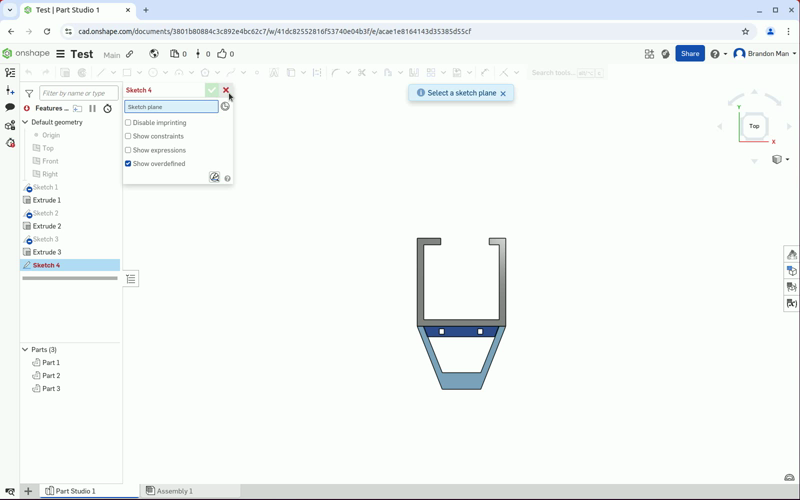
mouse_move(73, 150)
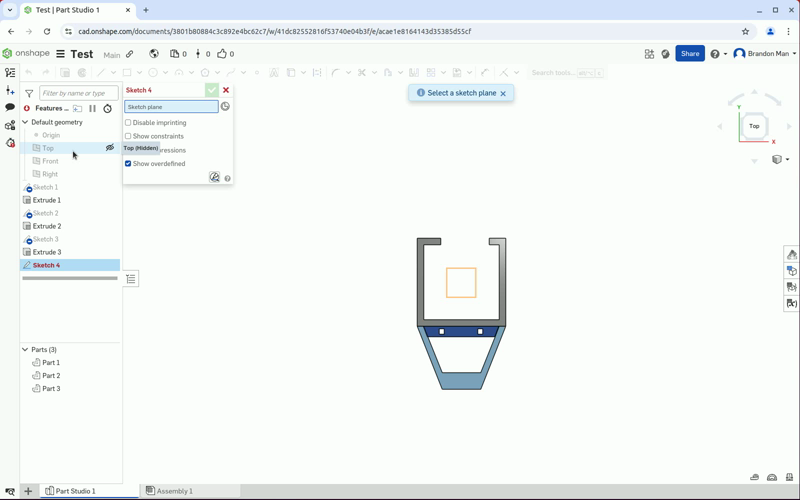
click(73, 150)
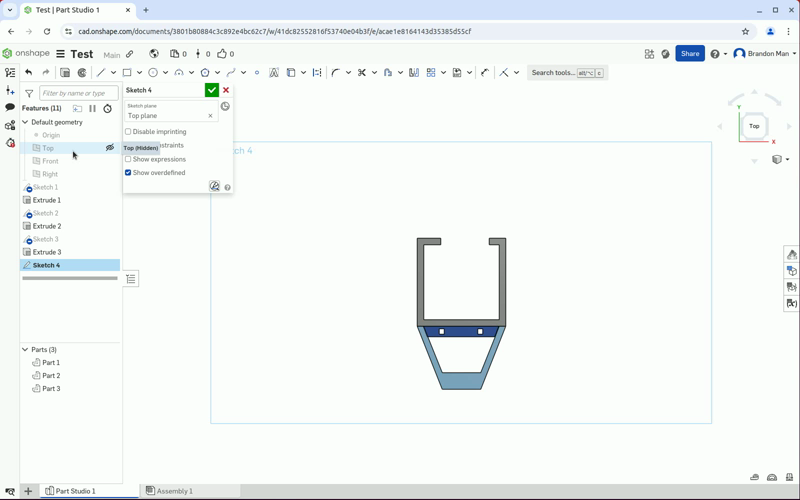
mouse_move(73, 352)
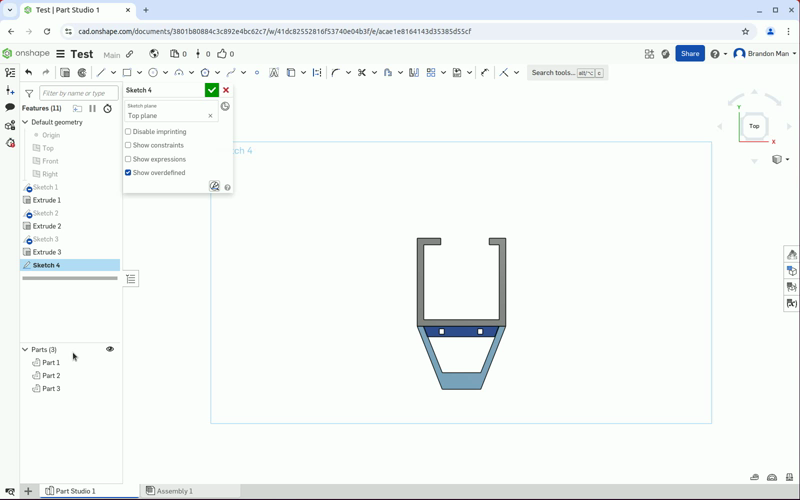
key(y)
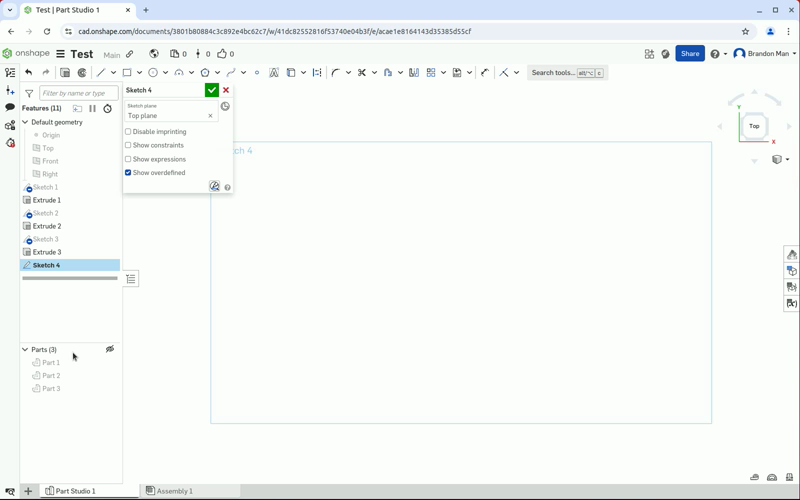
key(l)
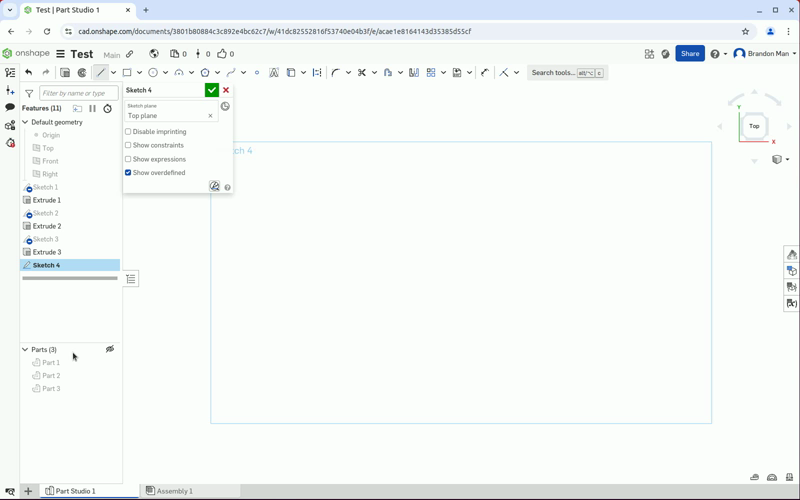
key_down(shift)
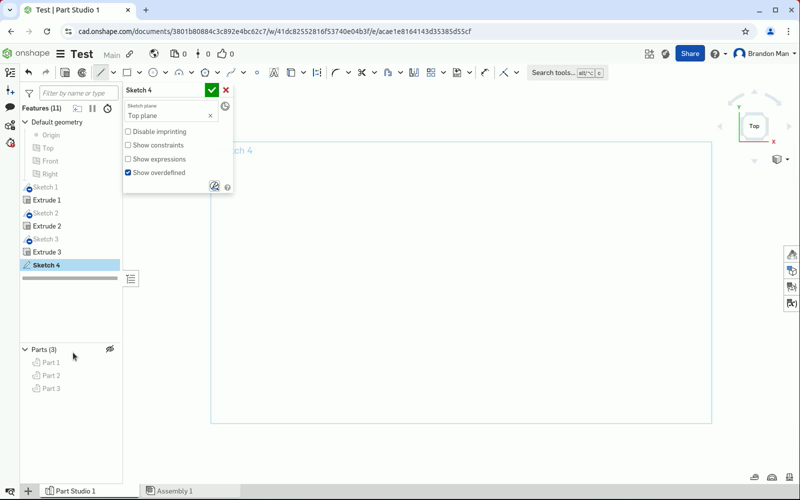
mouse_move(568, 295)
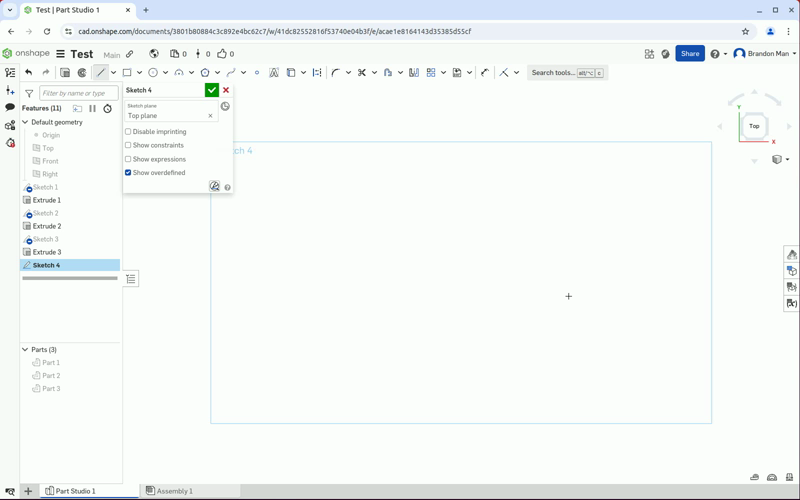
click(568, 295)
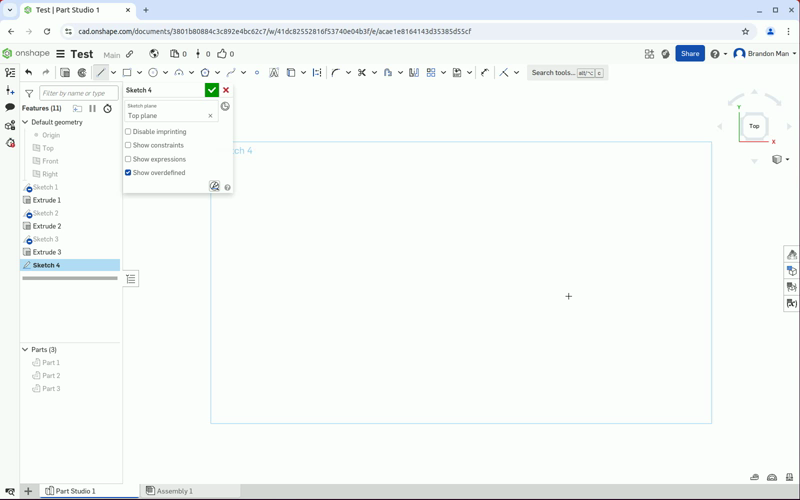
key_up(shift)
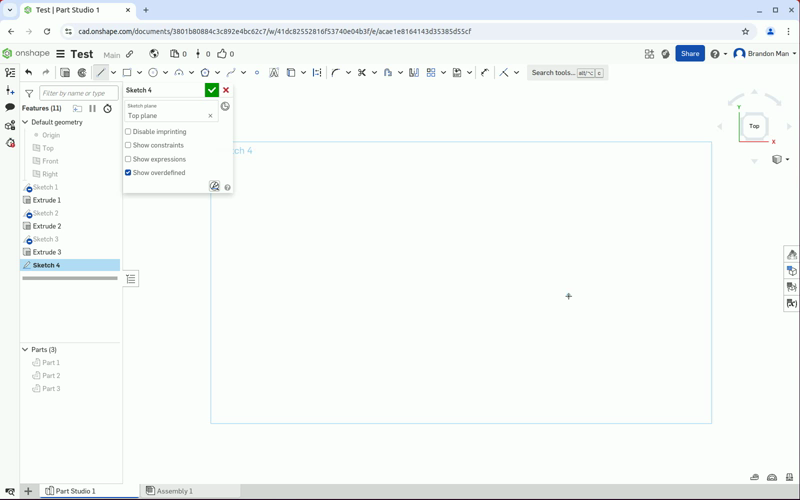
key_down(shift)
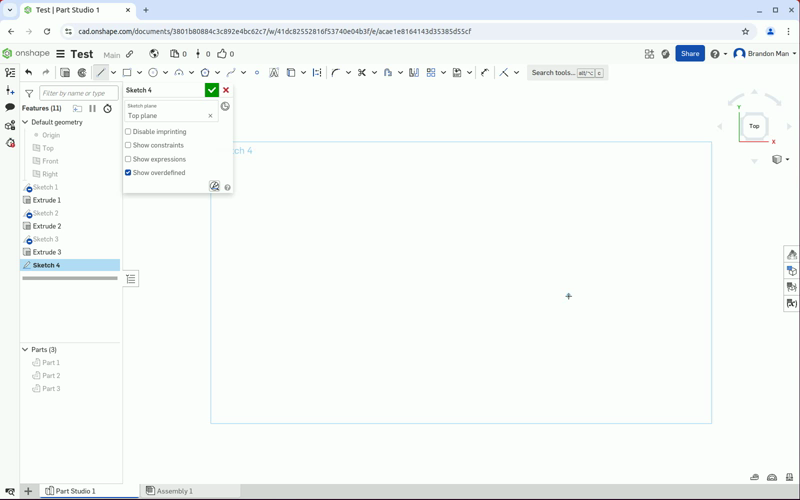
mouse_move(589, 295)
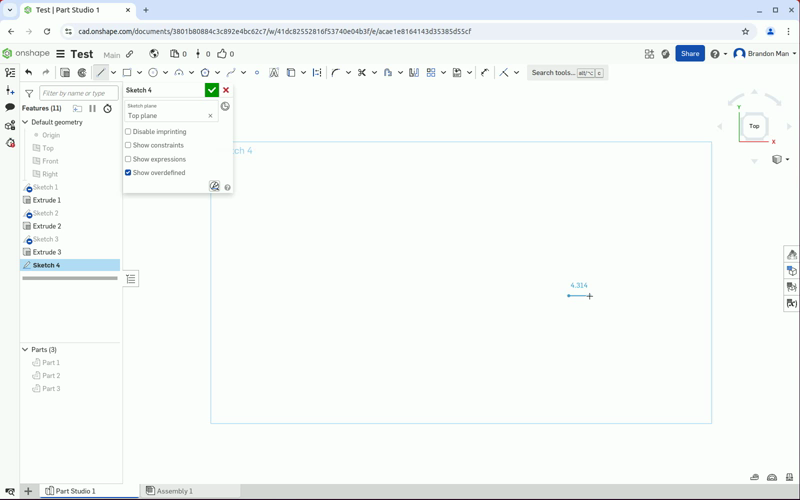
mouse_move(573, 295)
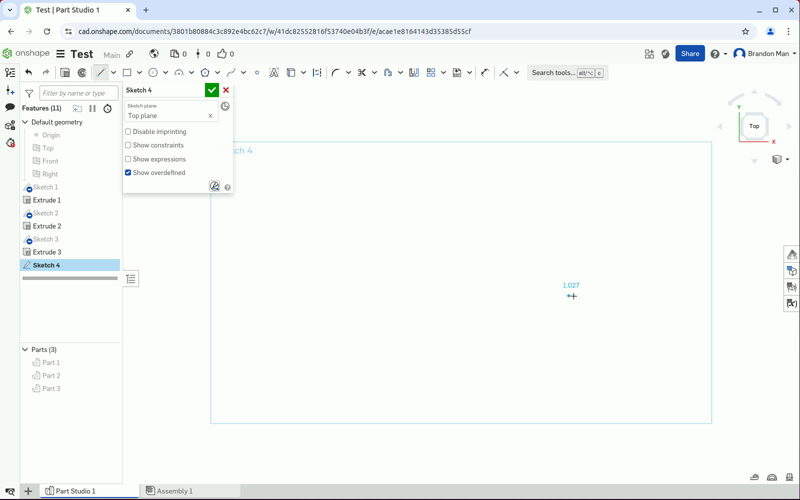
scroll(6)
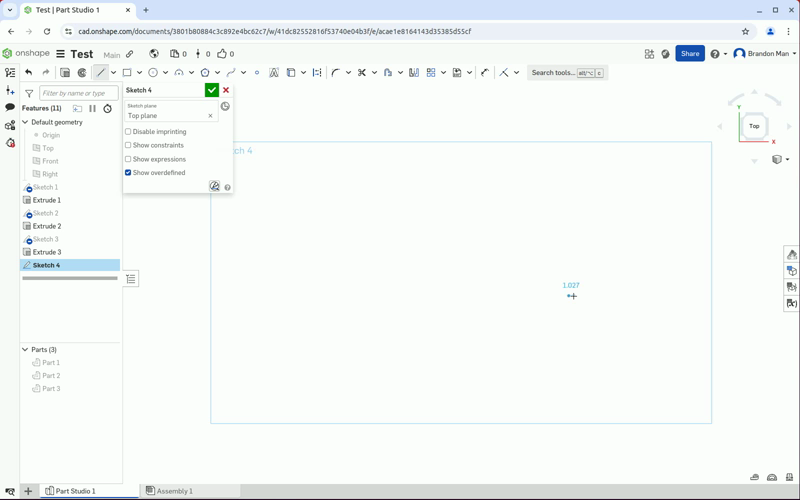
scroll(6)
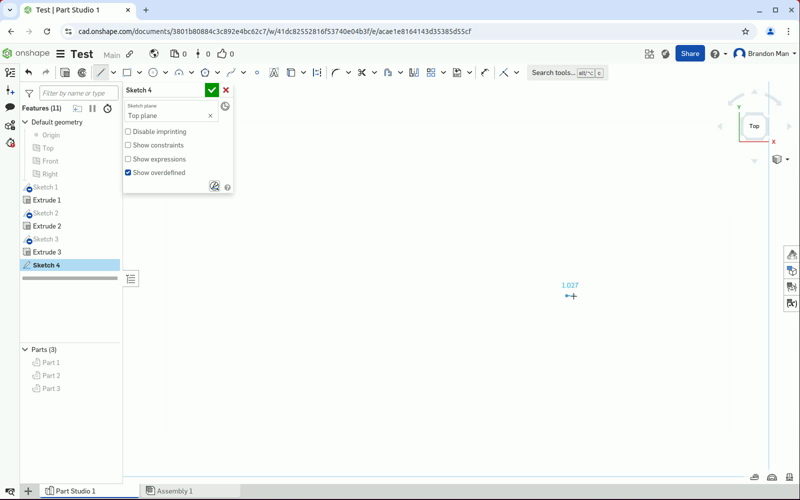
scroll(6)
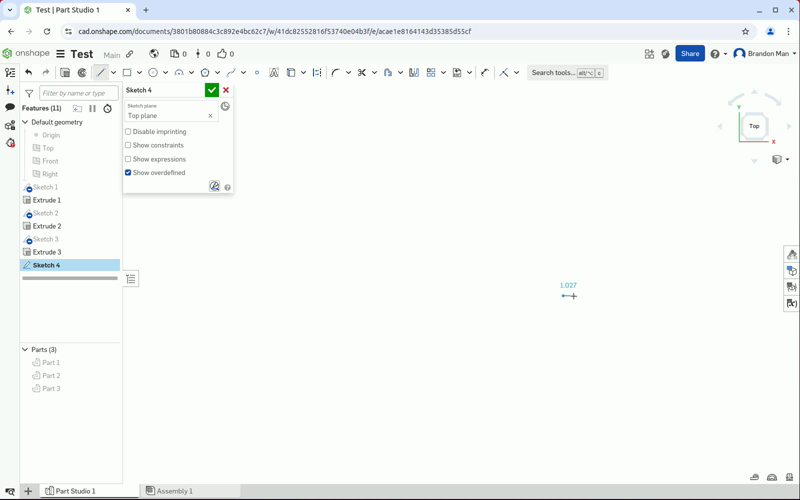
scroll(6)
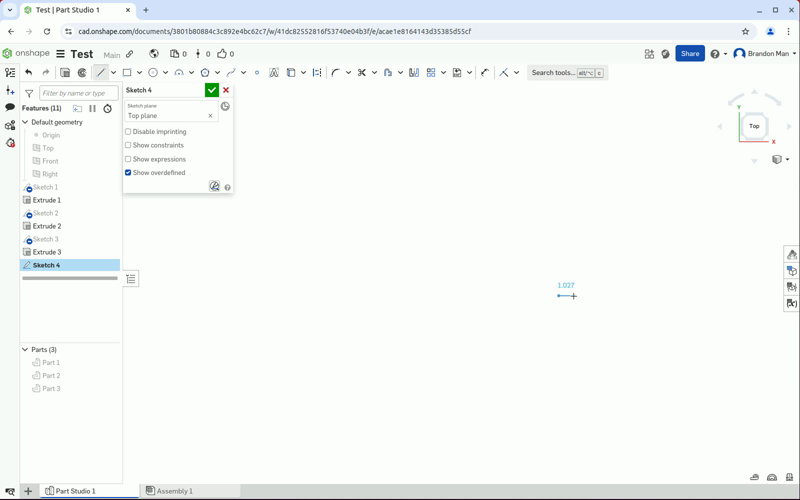
scroll(6)
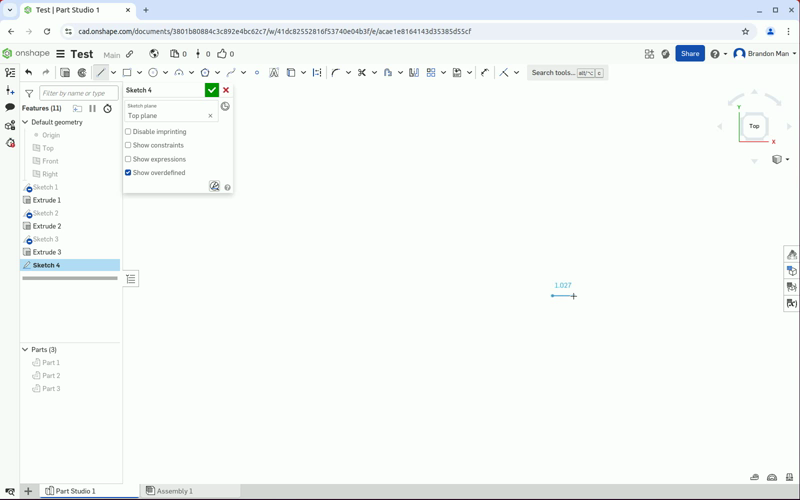
scroll(6)
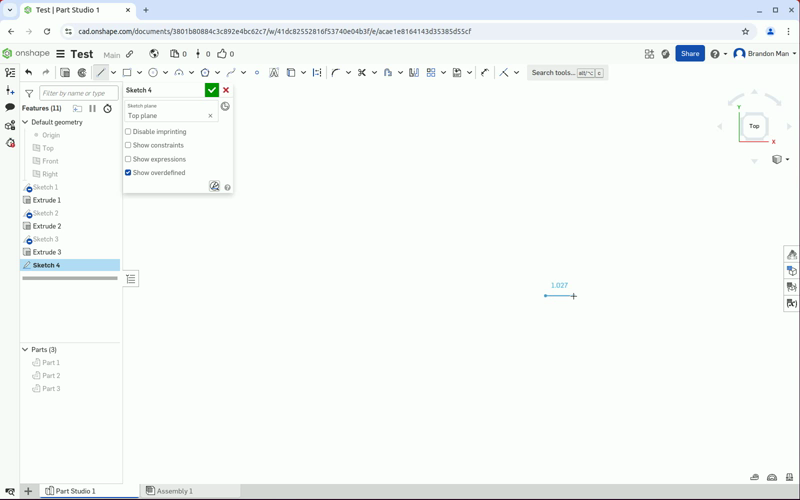
scroll(6)
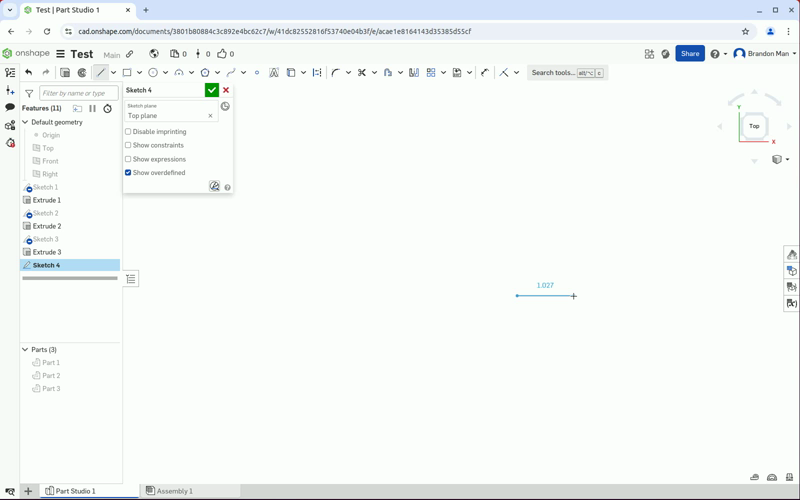
click(573, 295)
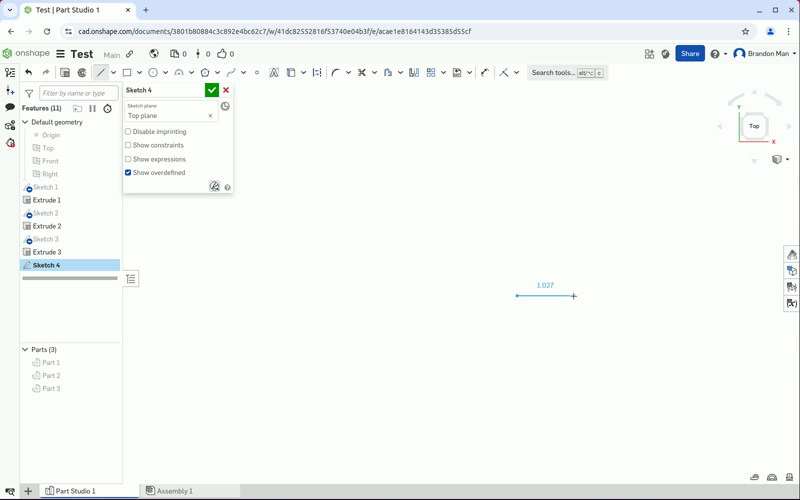
scroll(-6)
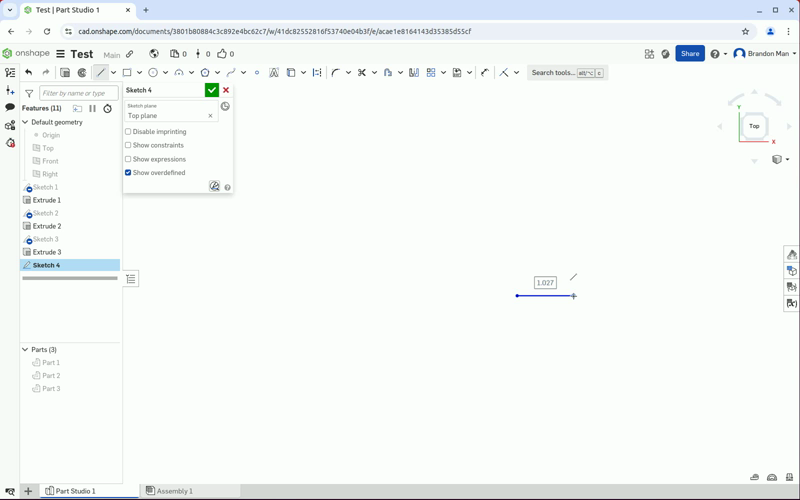
scroll(-6)
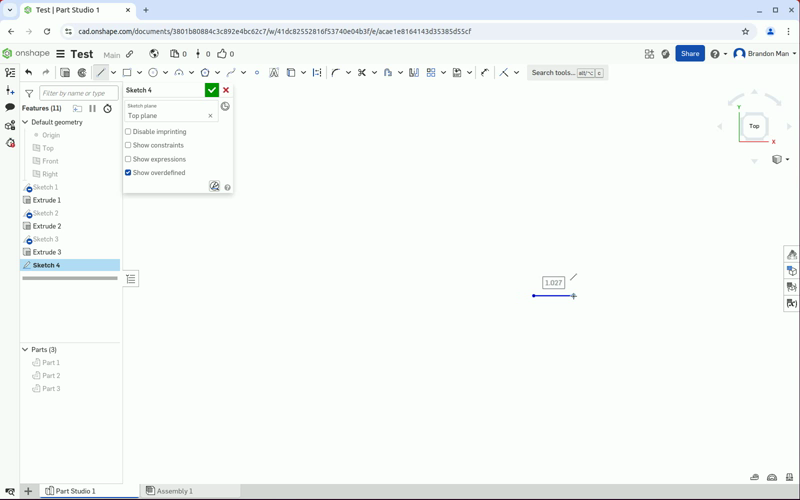
scroll(-6)
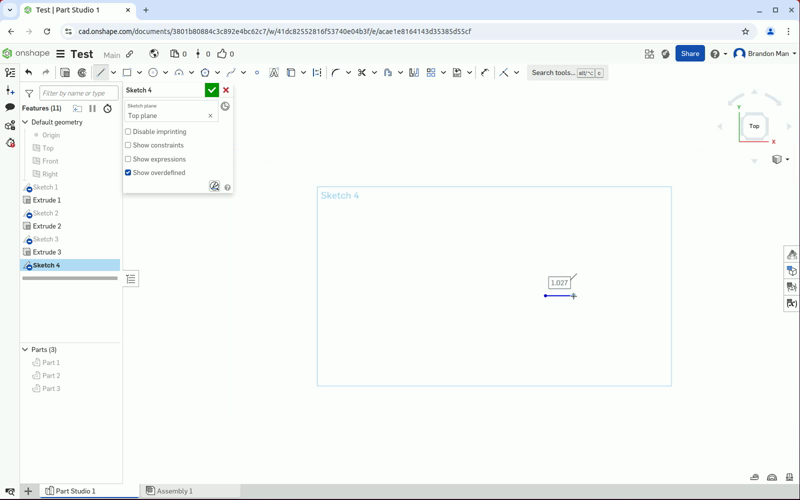
scroll(-6)
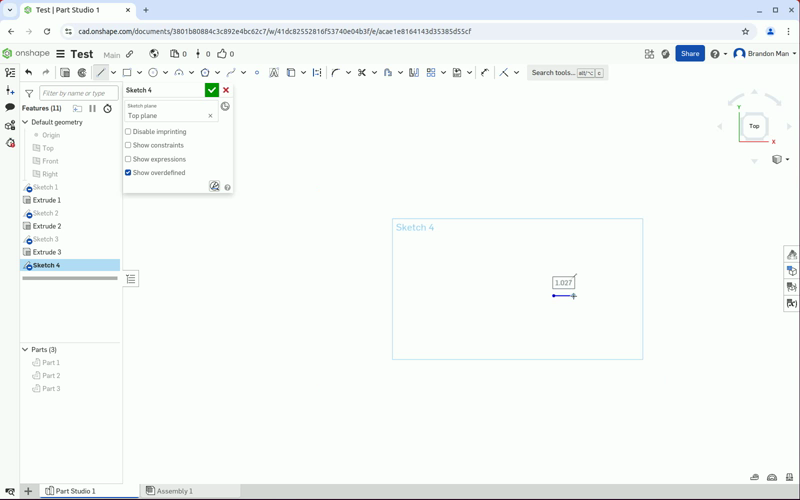
scroll(-6)
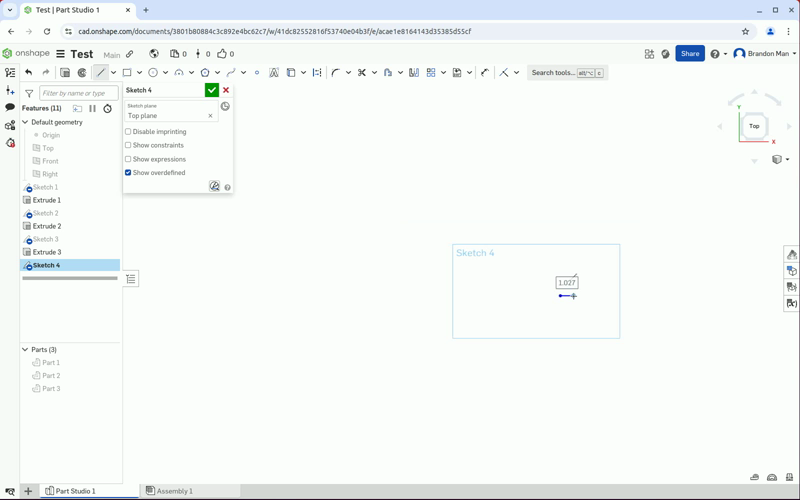
scroll(-6)
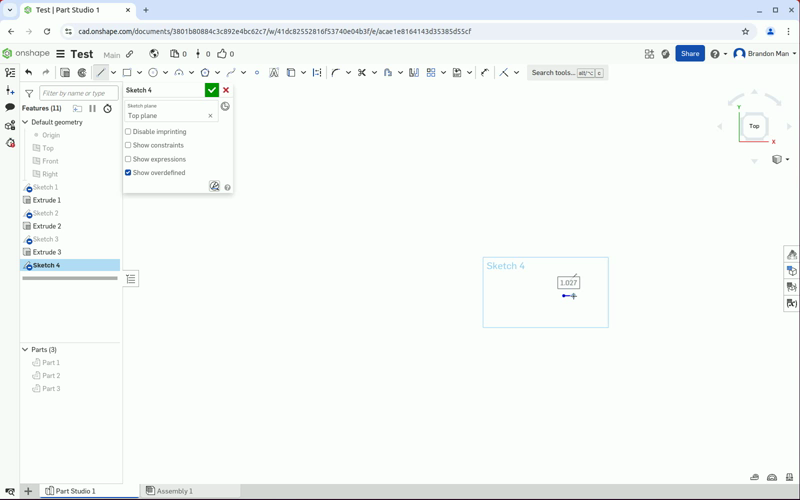
scroll(-6)
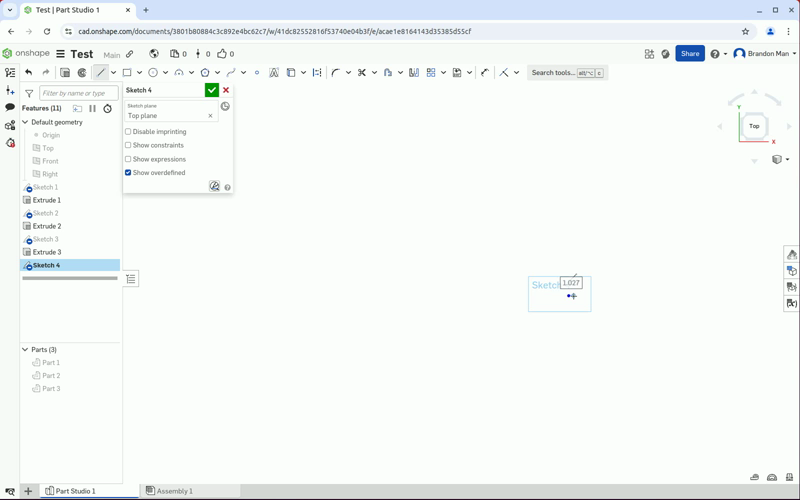
key_up(shift)
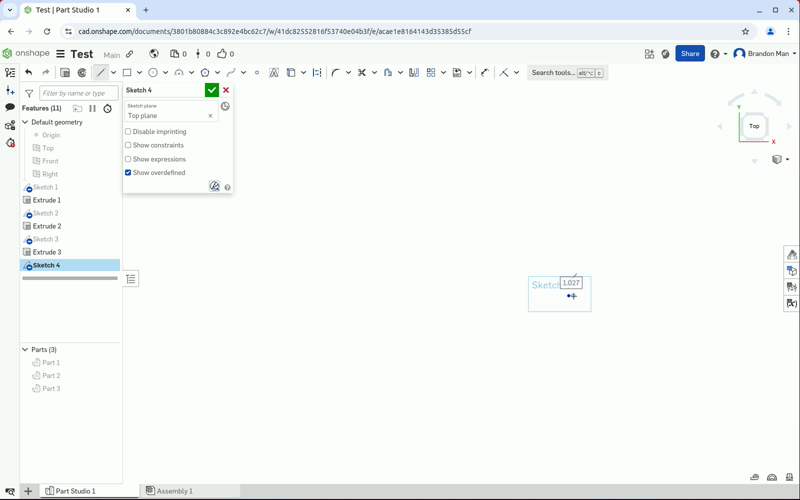
key_down(shift)
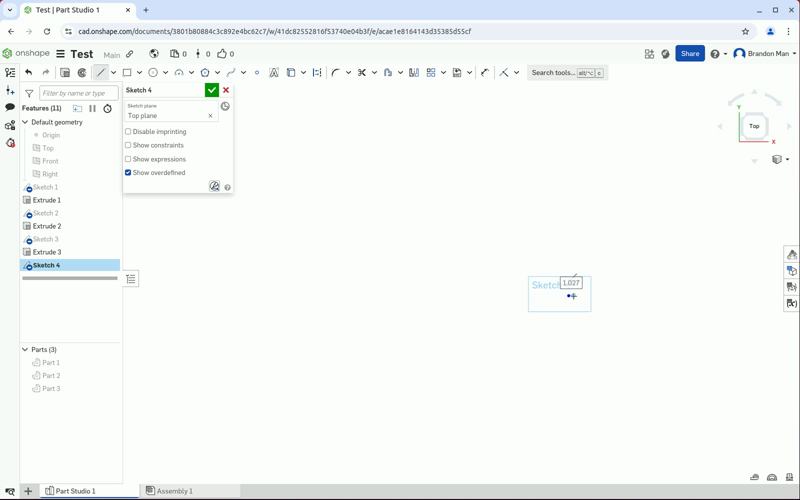
mouse_move(573, 229)
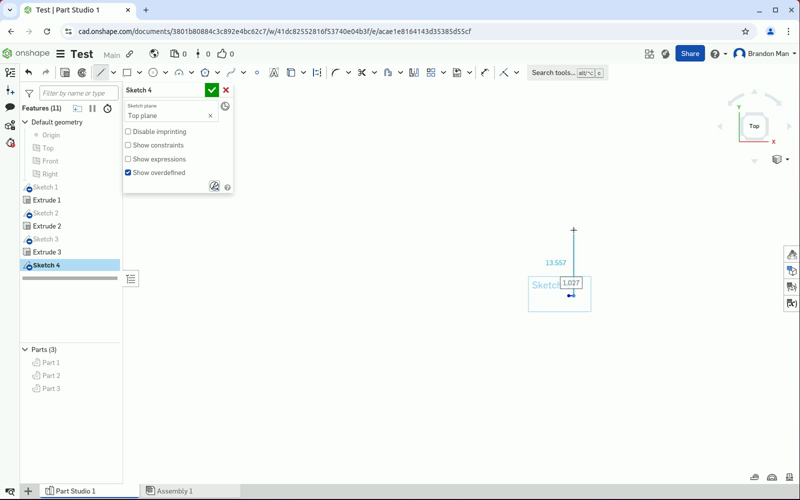
click(573, 229)
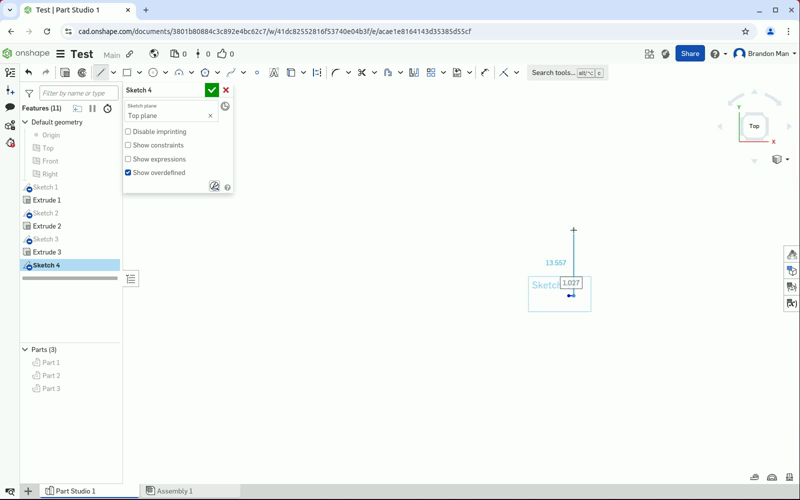
key_up(shift)
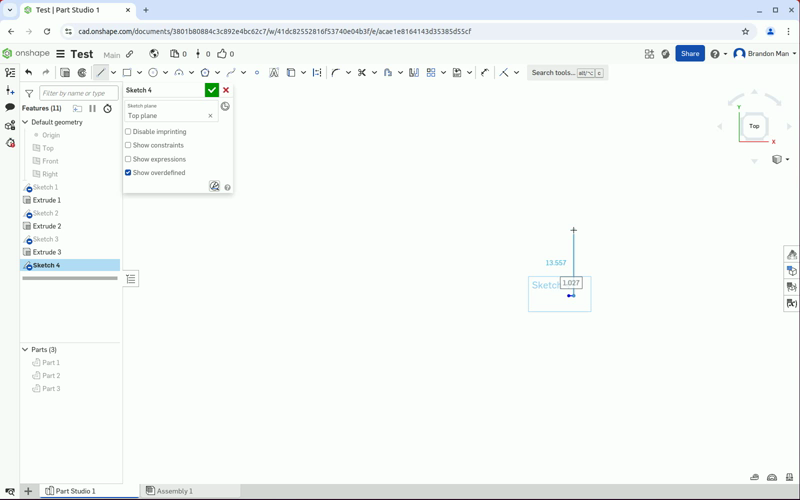
key_down(shift)
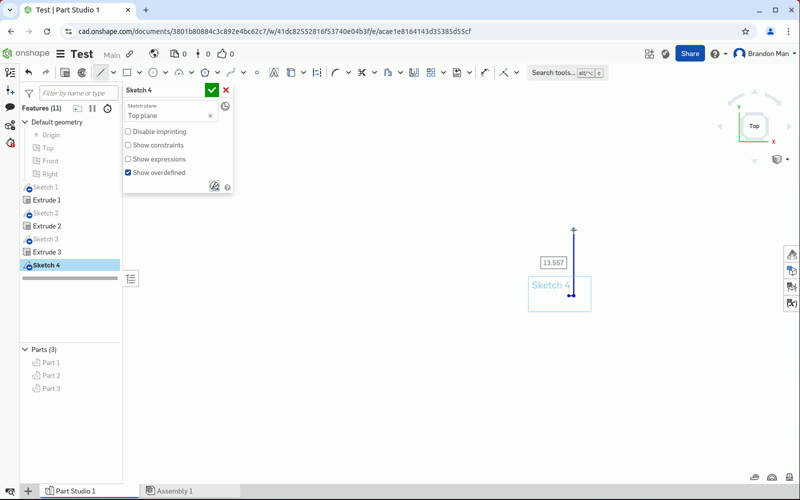
mouse_move(589, 229)
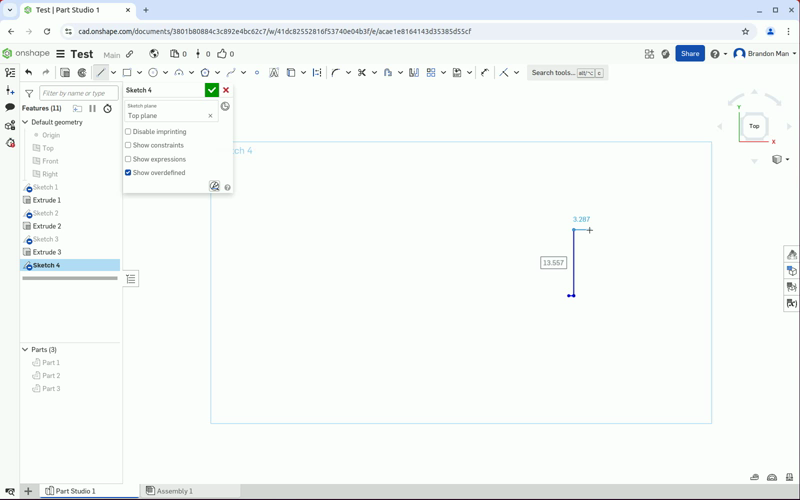
mouse_move(568, 229)
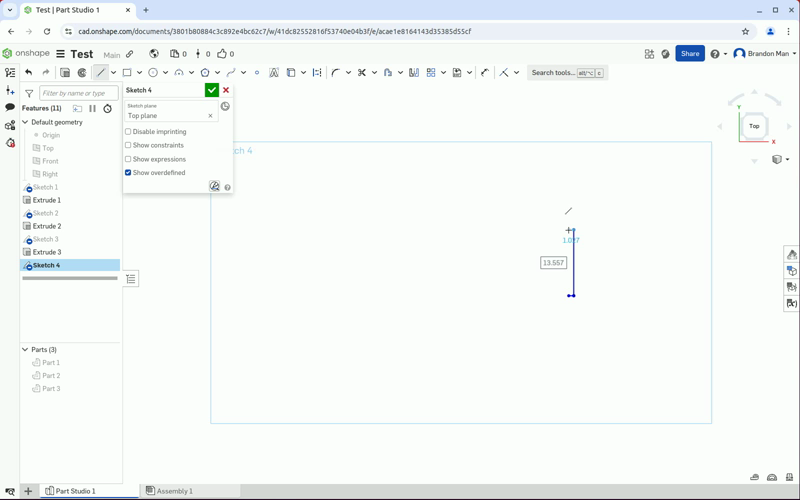
scroll(6)
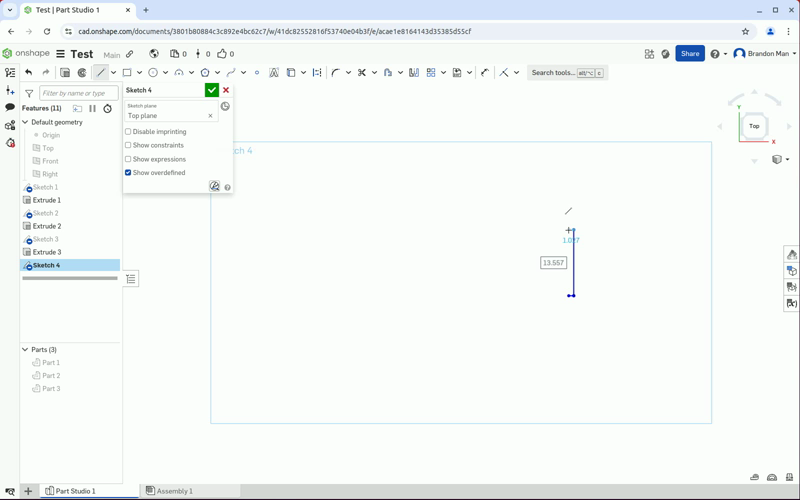
scroll(6)
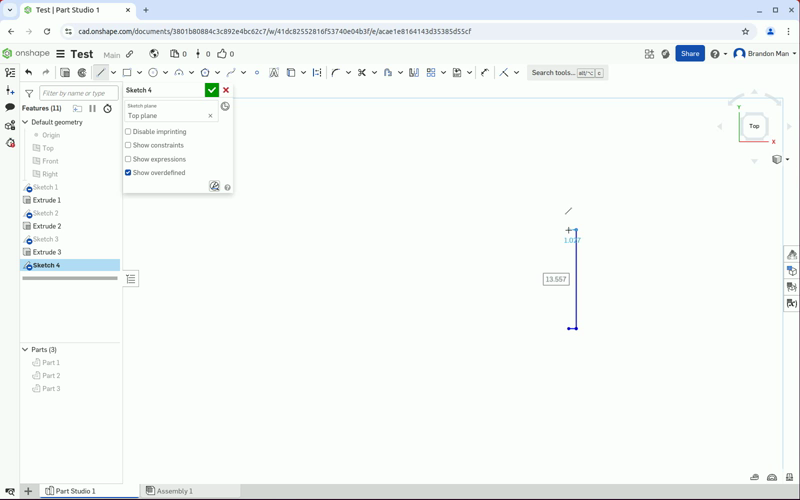
scroll(6)
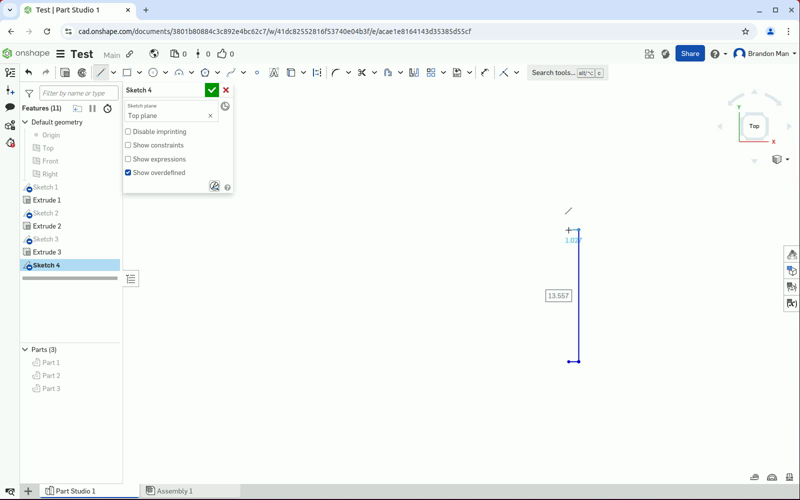
scroll(6)
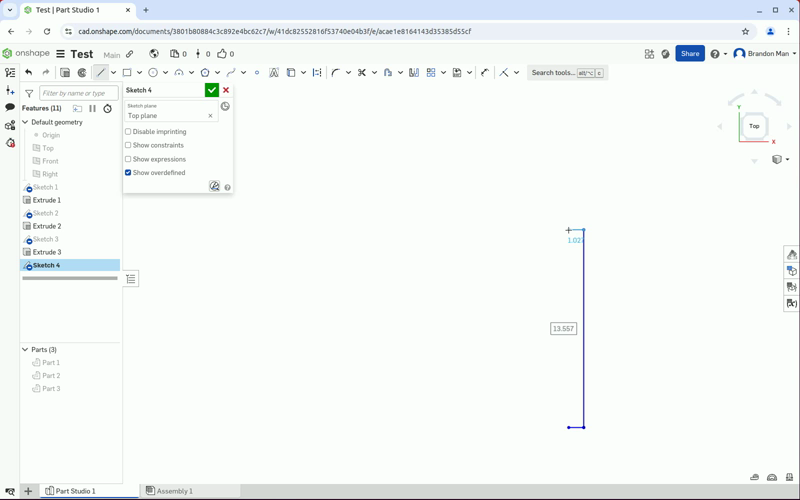
scroll(6)
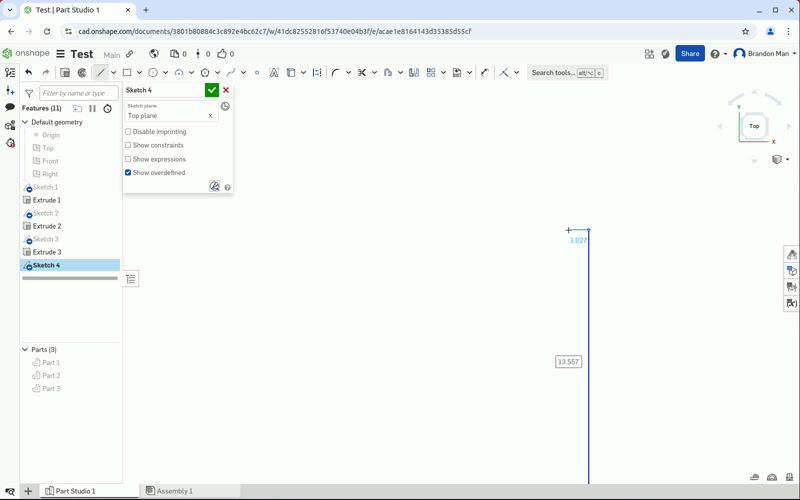
scroll(6)
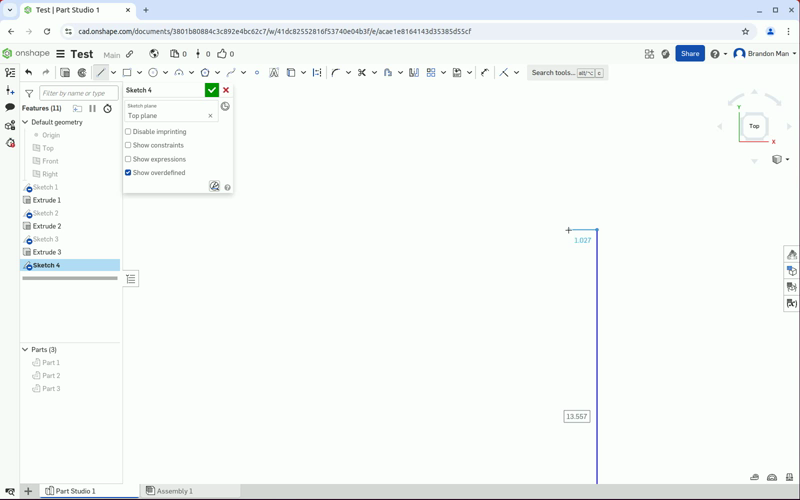
scroll(6)
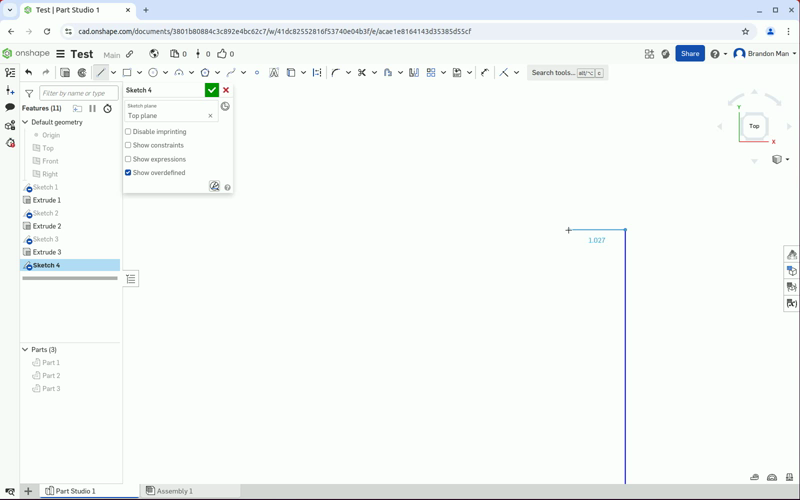
click(568, 229)
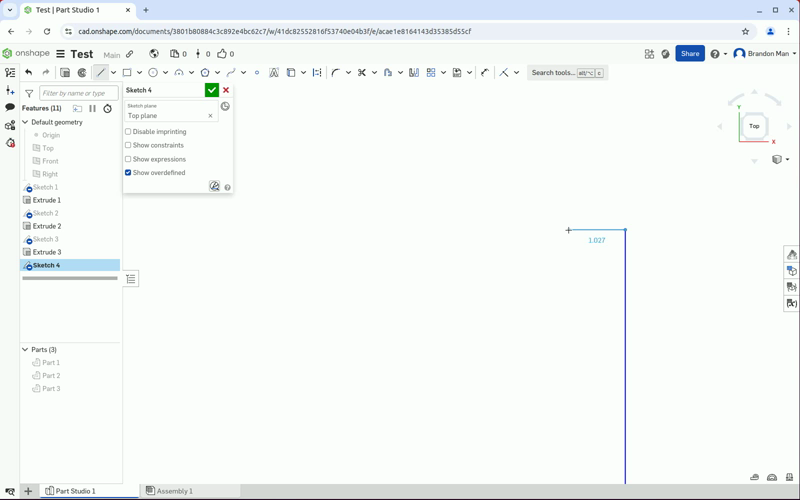
scroll(-6)
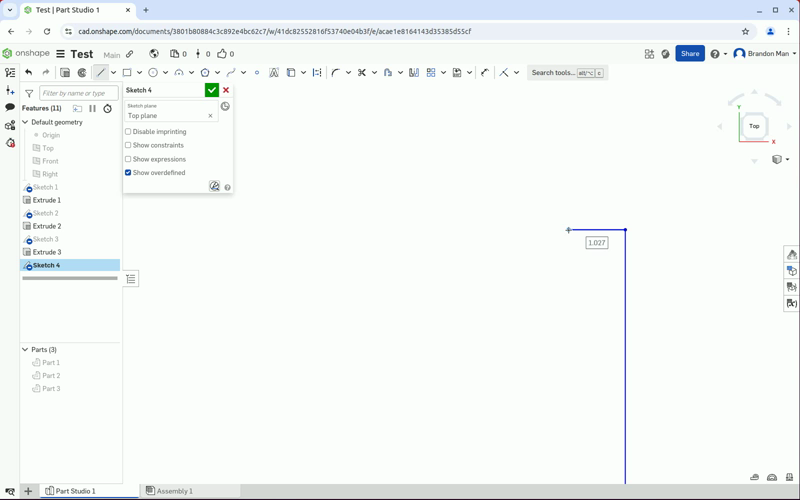
scroll(-6)
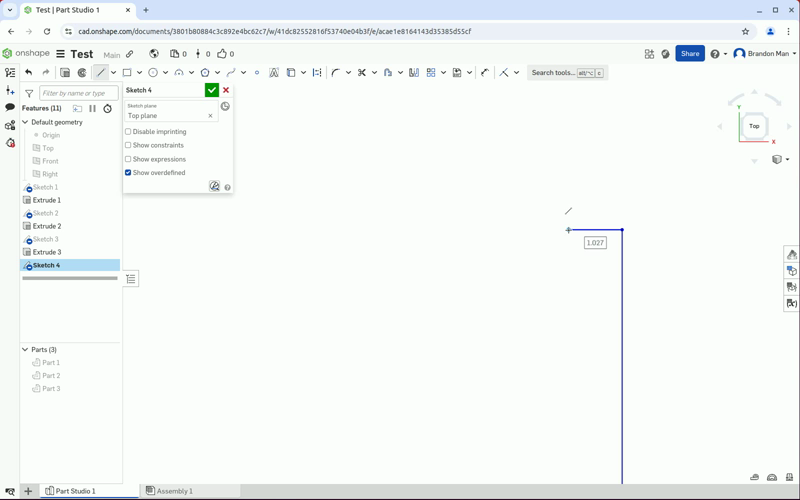
scroll(-6)
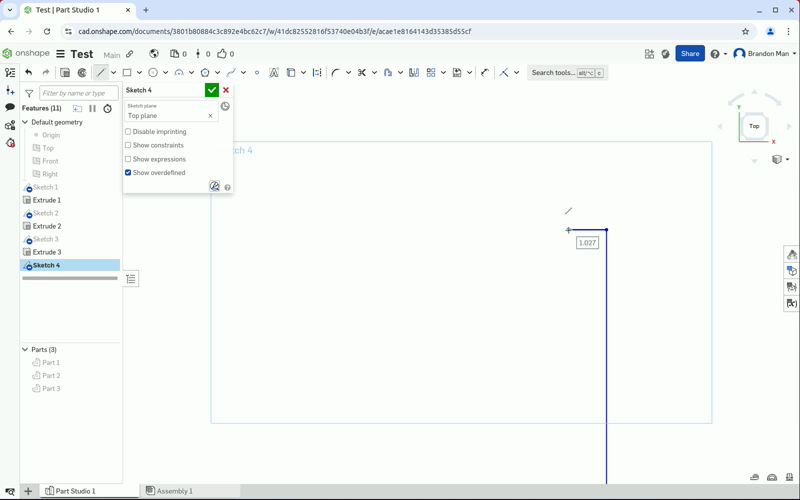
scroll(-6)
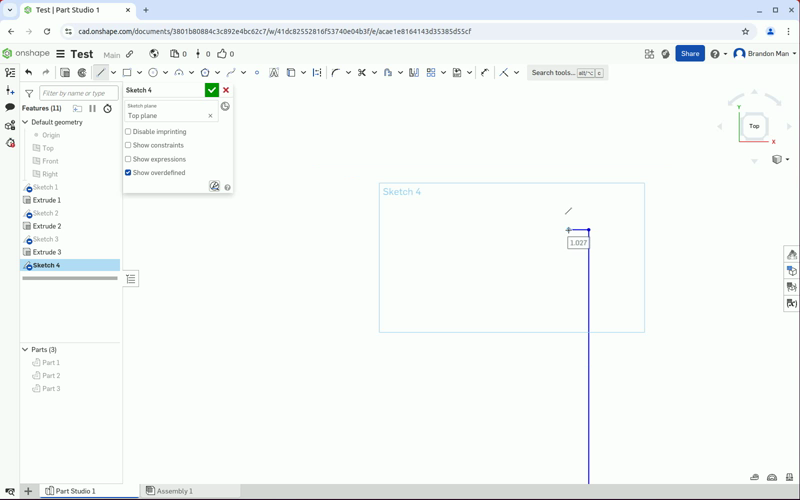
scroll(-6)
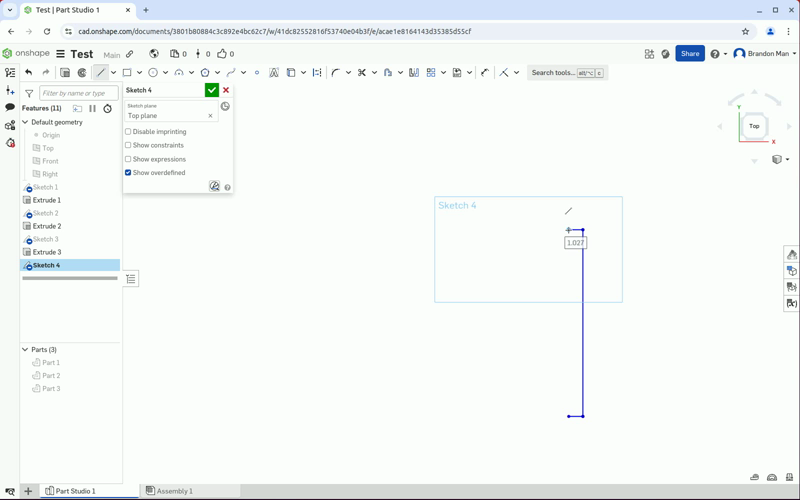
scroll(-6)
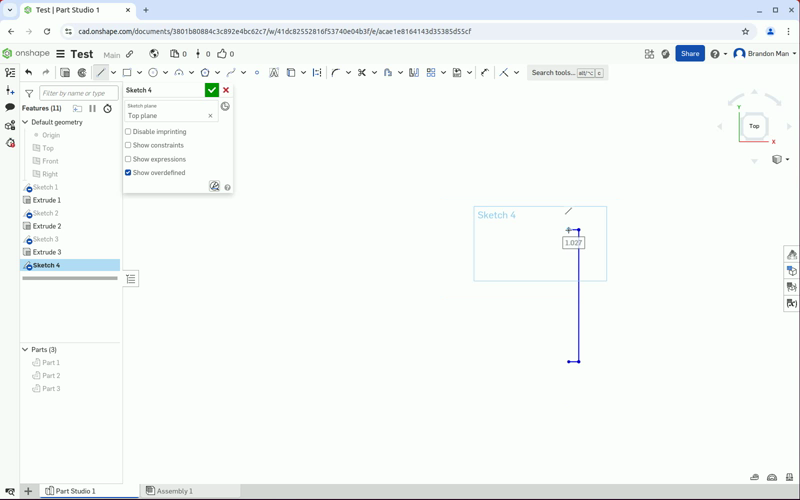
scroll(-6)
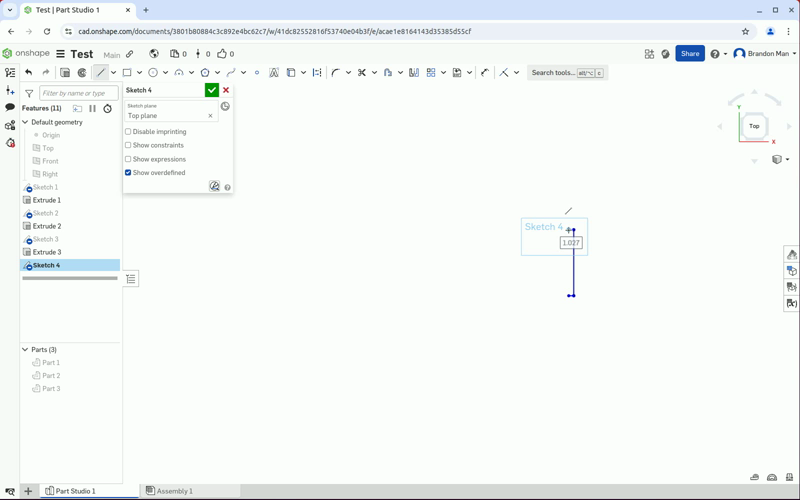
key_up(shift)
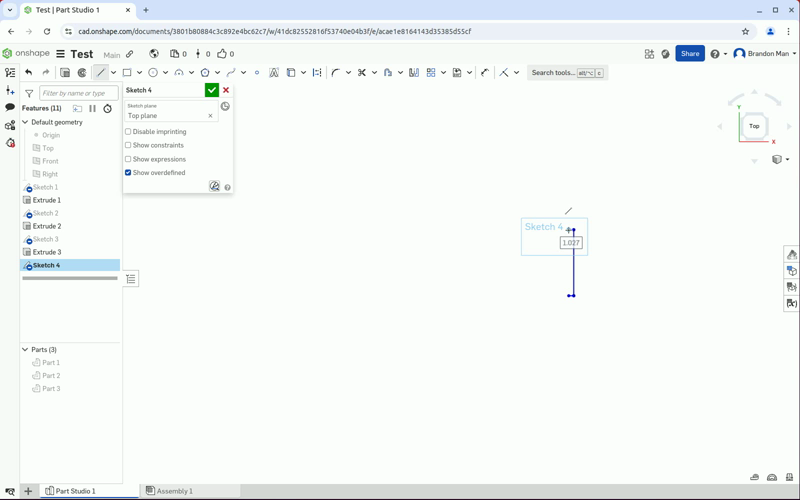
key_down(shift)
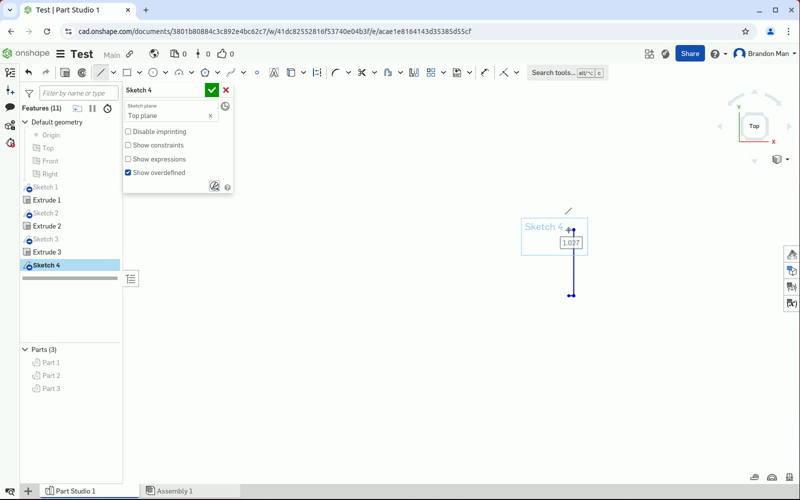
mouse_move(568, 295)
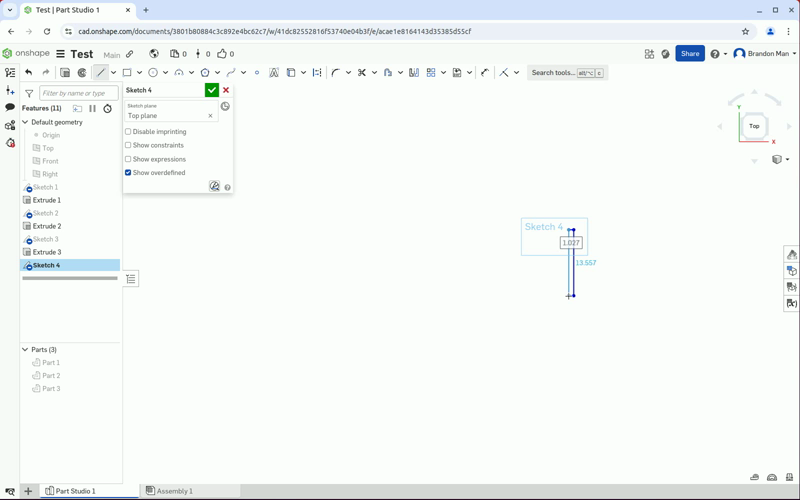
key_up(shift)
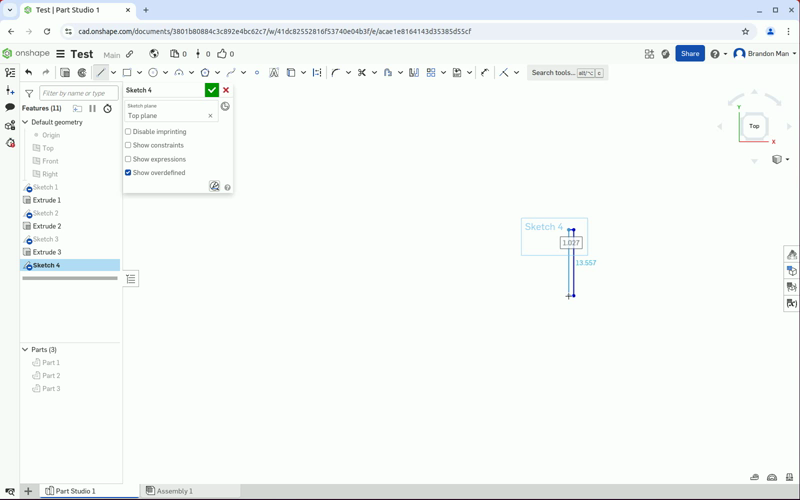
click(568, 295)
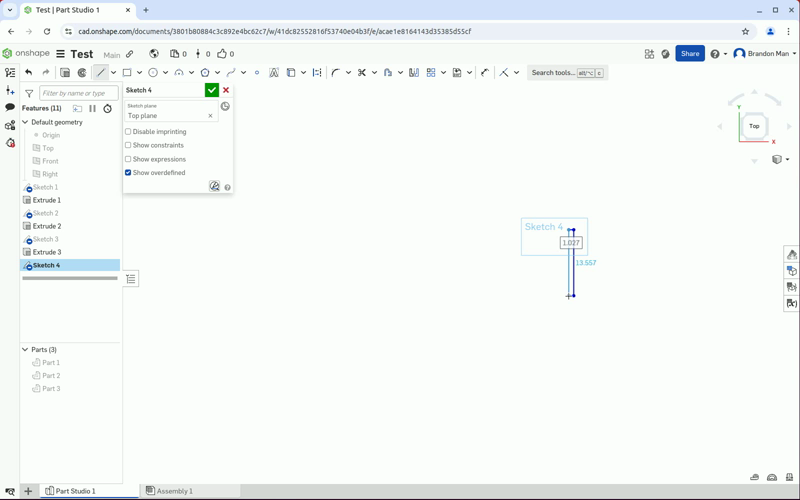
key(esc)
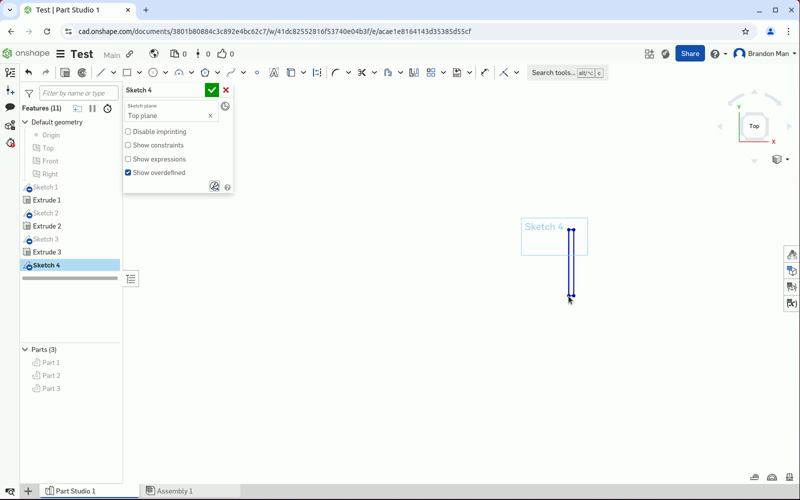
mouse_move(570, 287)
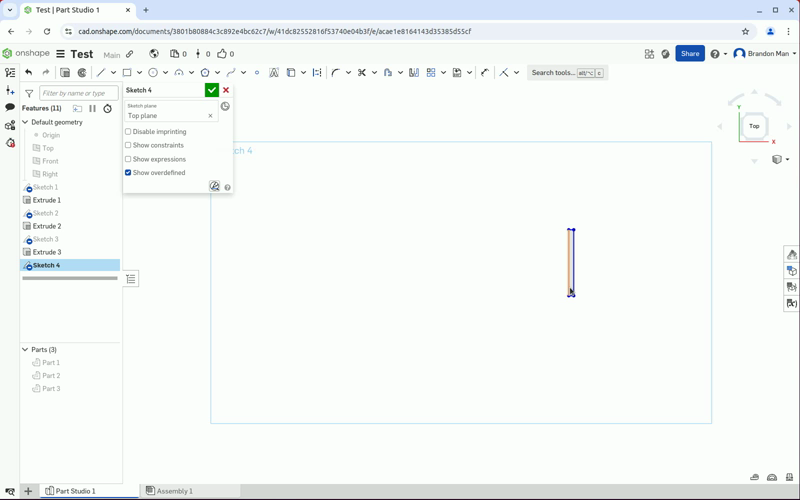
scroll(6)
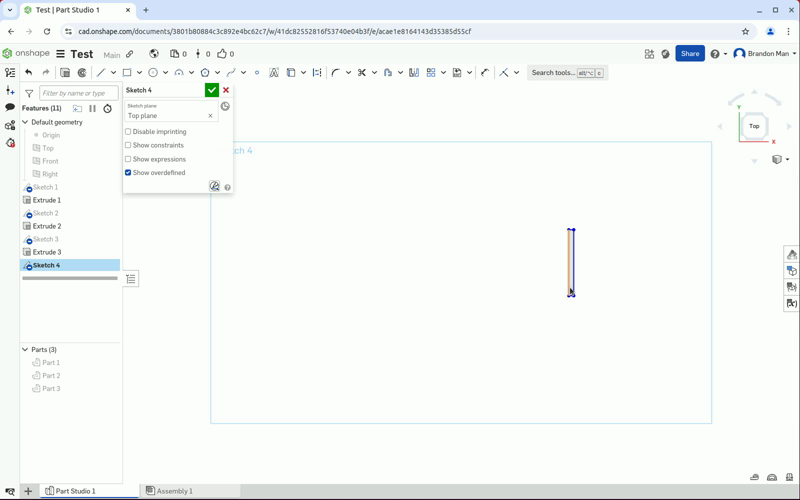
scroll(6)
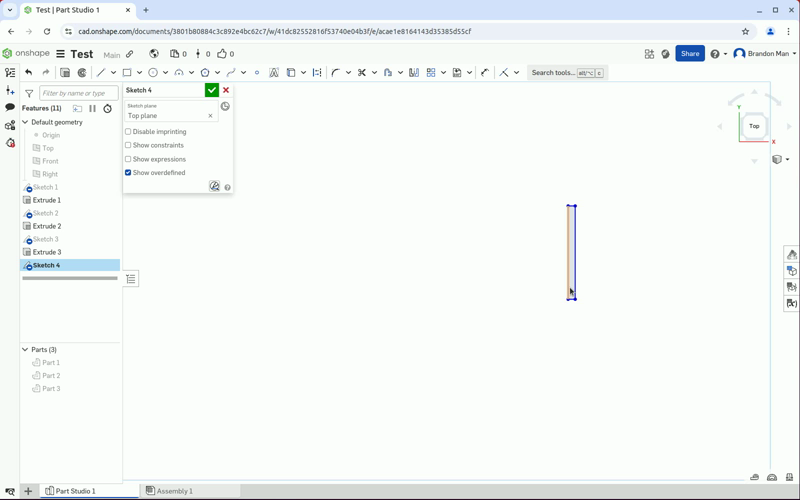
scroll(6)
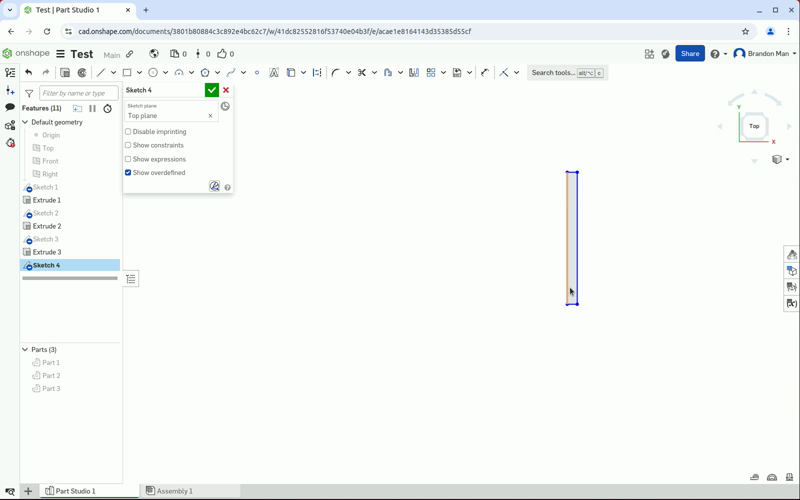
scroll(6)
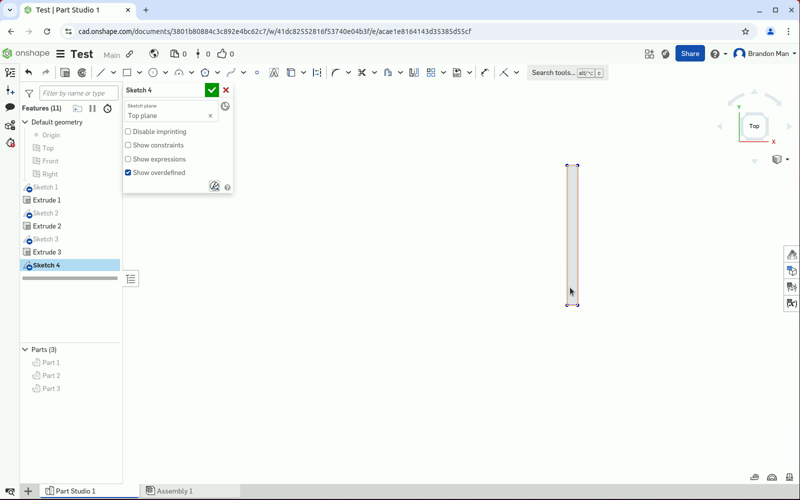
scroll(6)
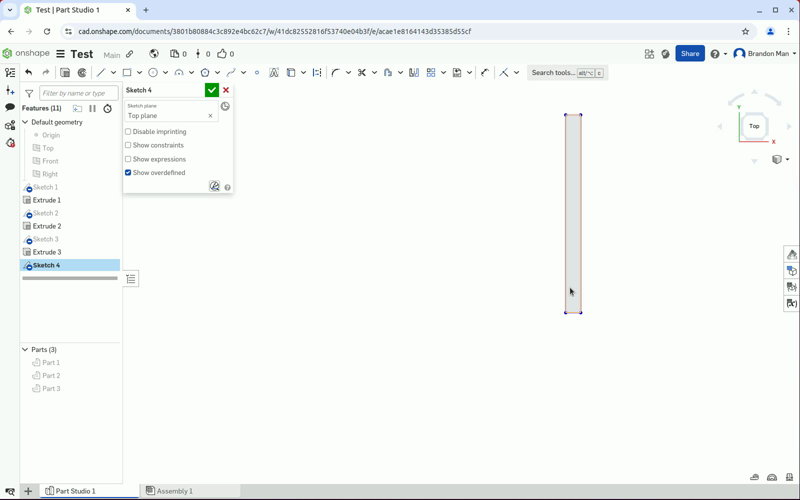
scroll(6)
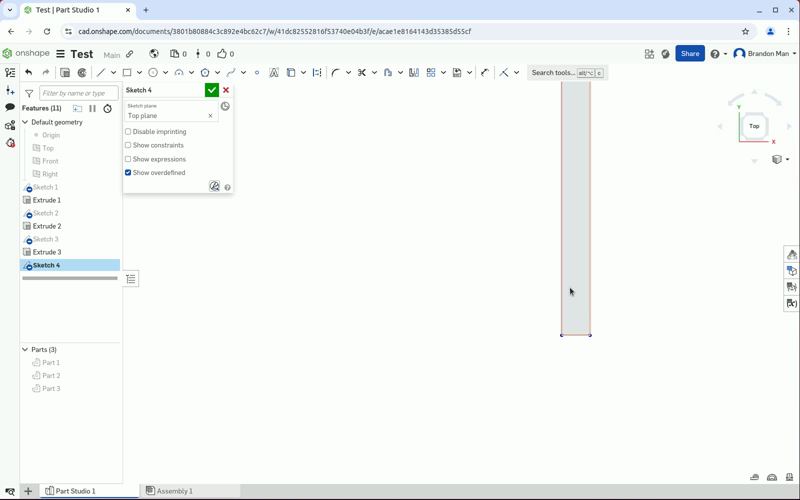
scroll(6)
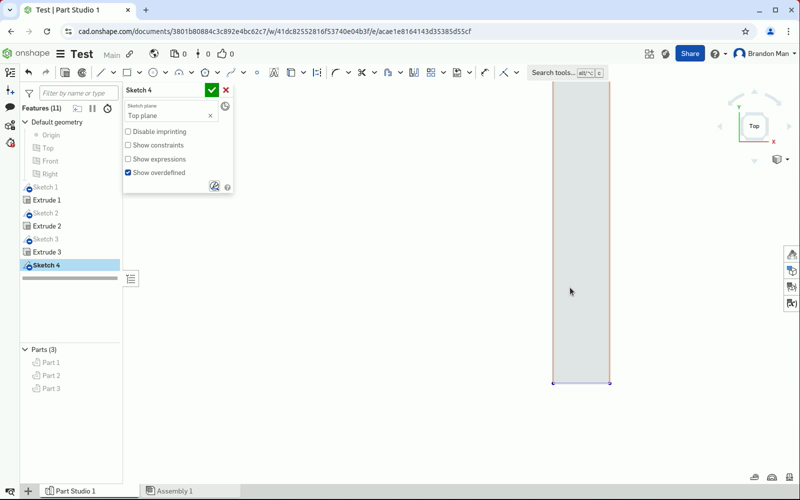
click(570, 287)
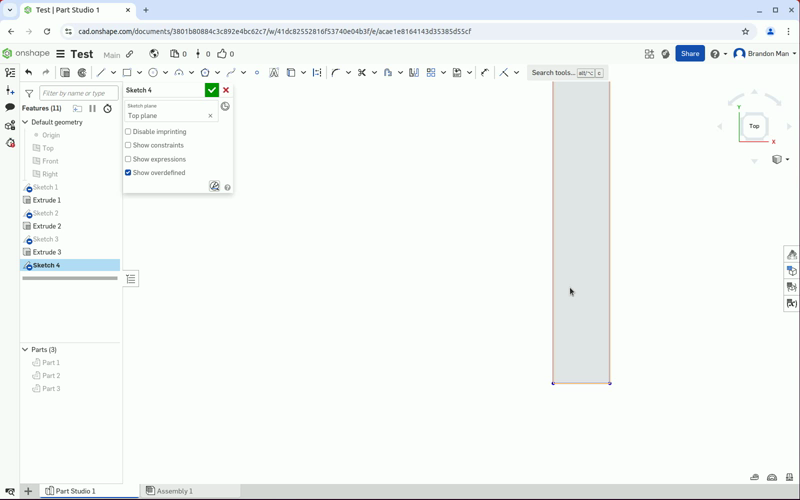
scroll(-6)
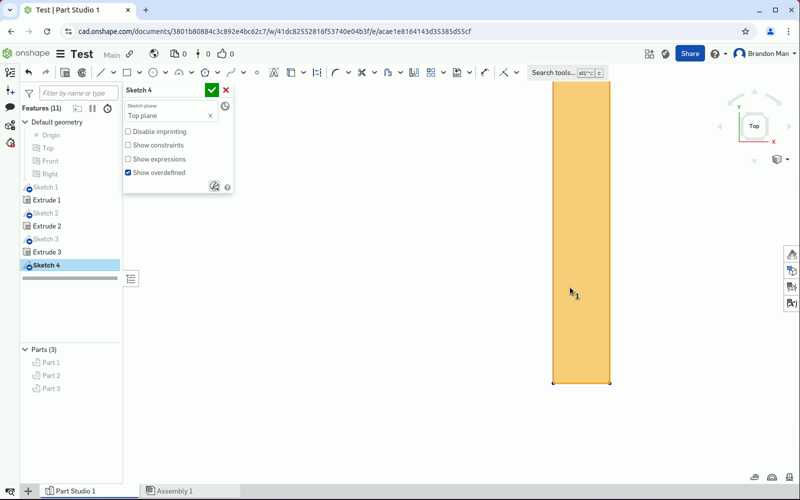
scroll(-6)
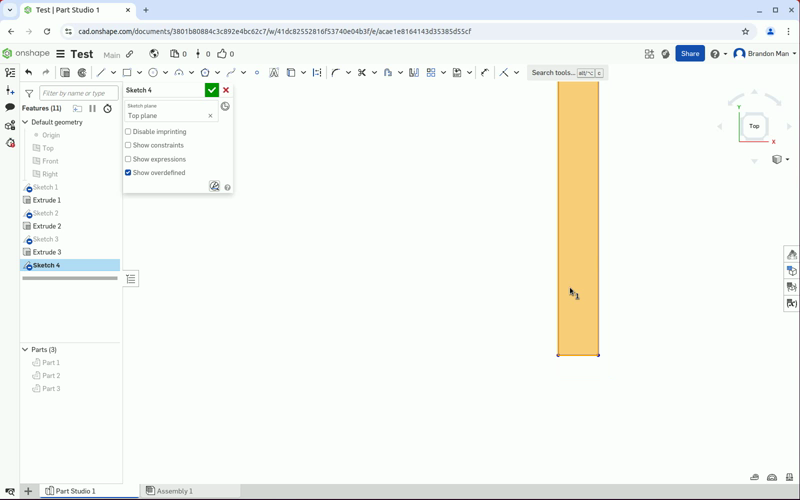
scroll(-6)
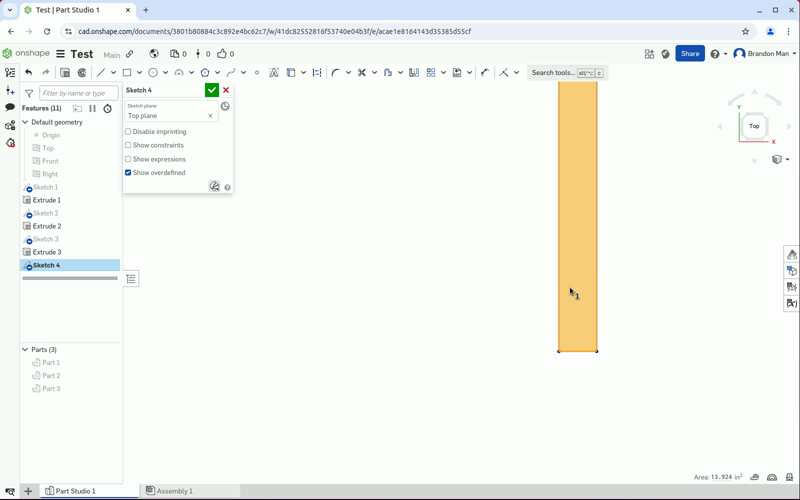
scroll(-6)
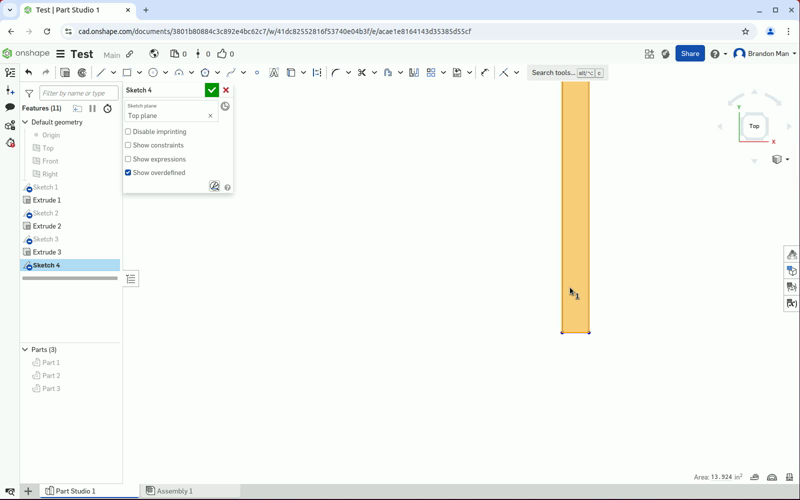
scroll(-6)
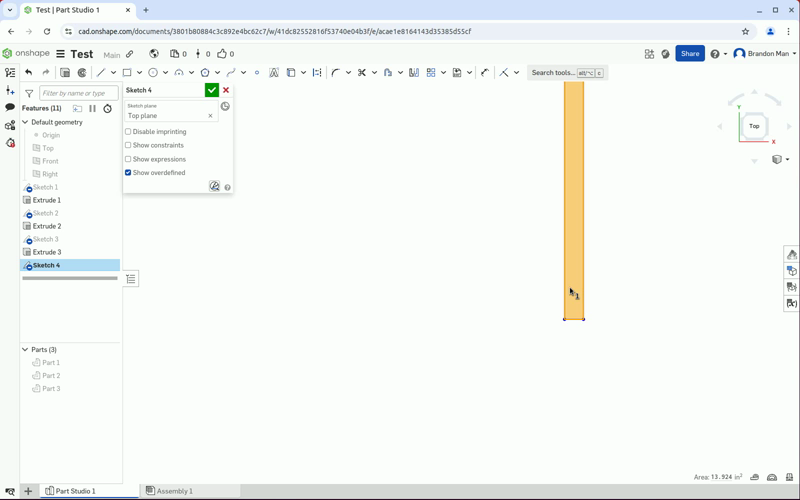
scroll(-6)
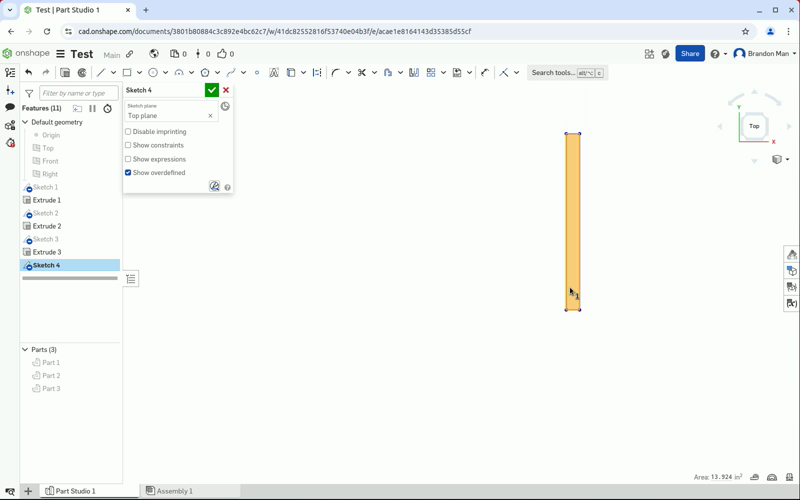
scroll(-6)
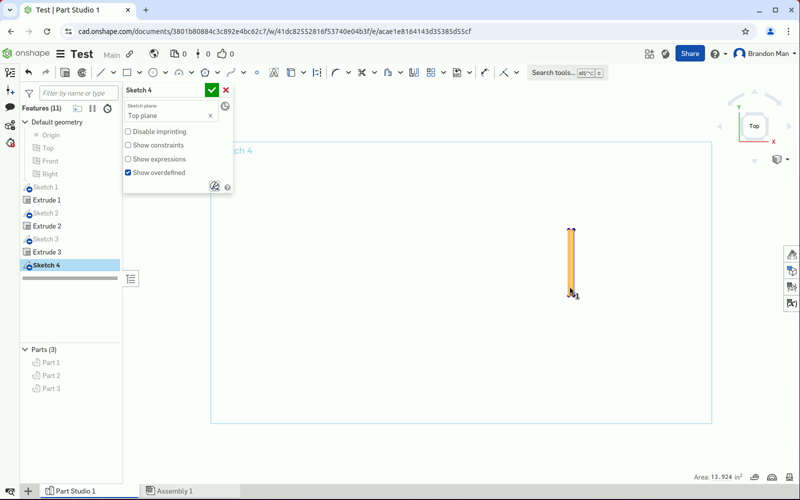
mouse_move(73, 352)
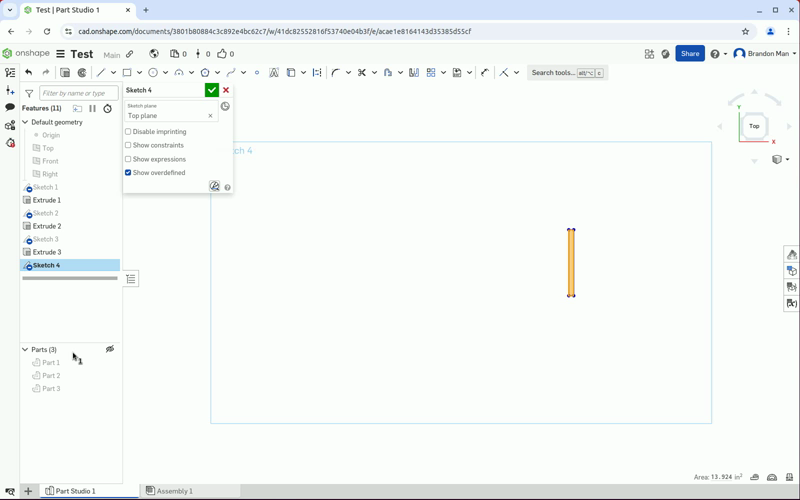
key(shift+y)
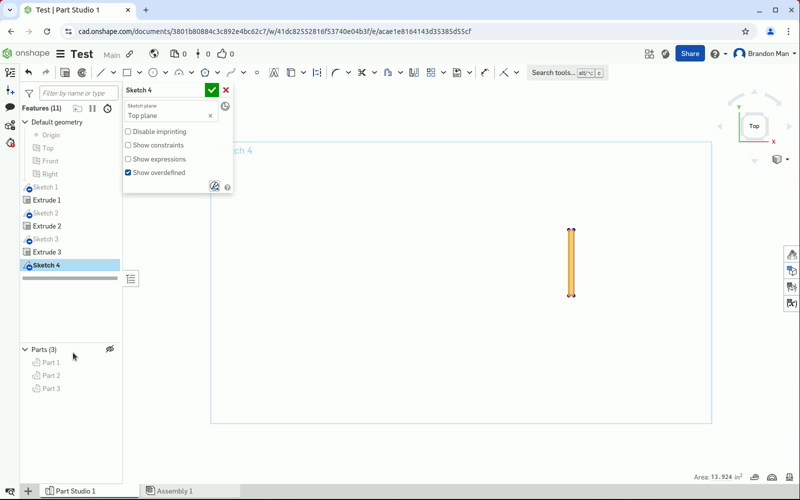
key(shift+e)
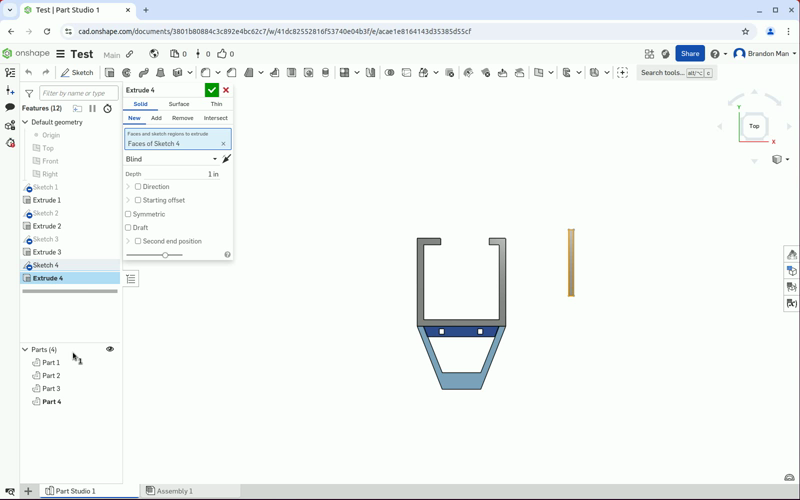
mouse_move(143, 106)
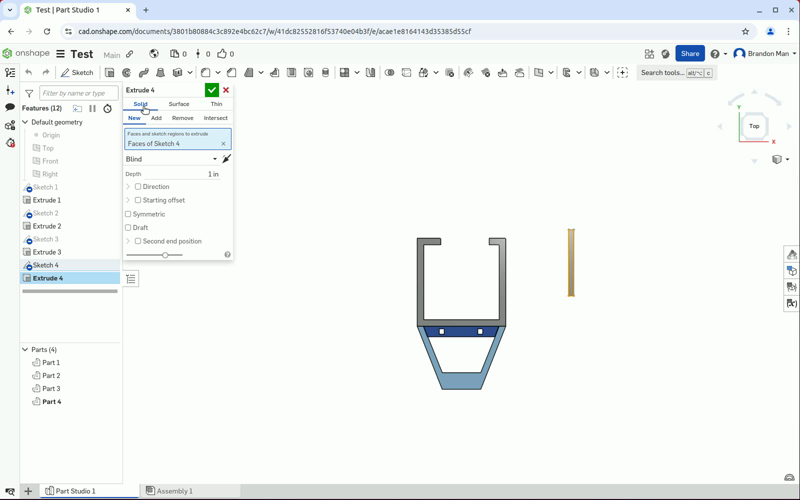
click(143, 106)
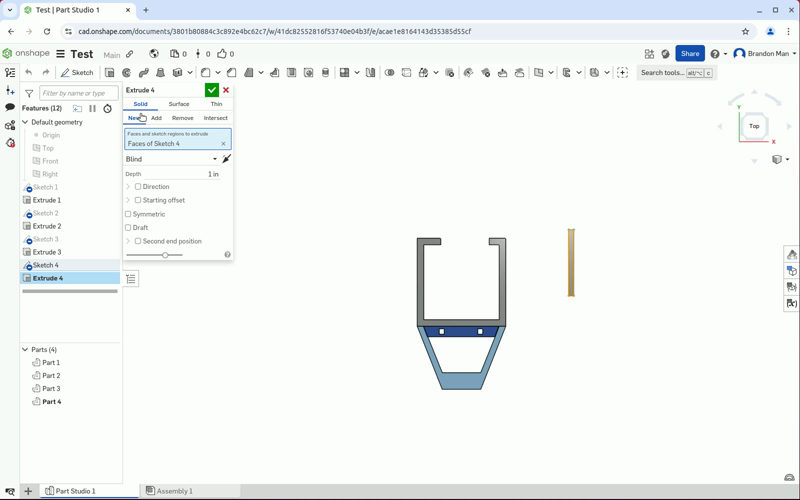
mouse_move(137, 120)
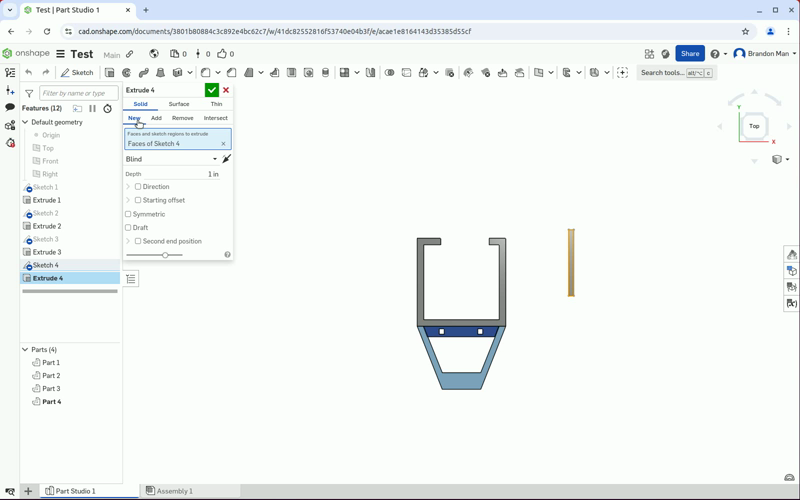
click(137, 120)
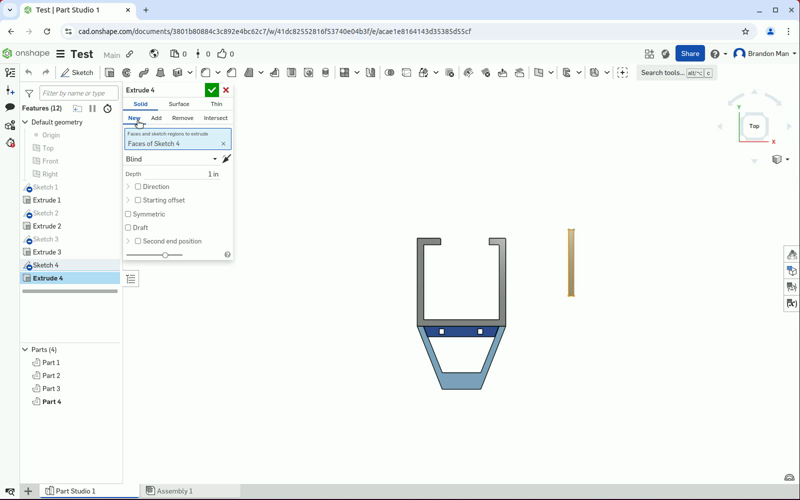
key(tab, 4)
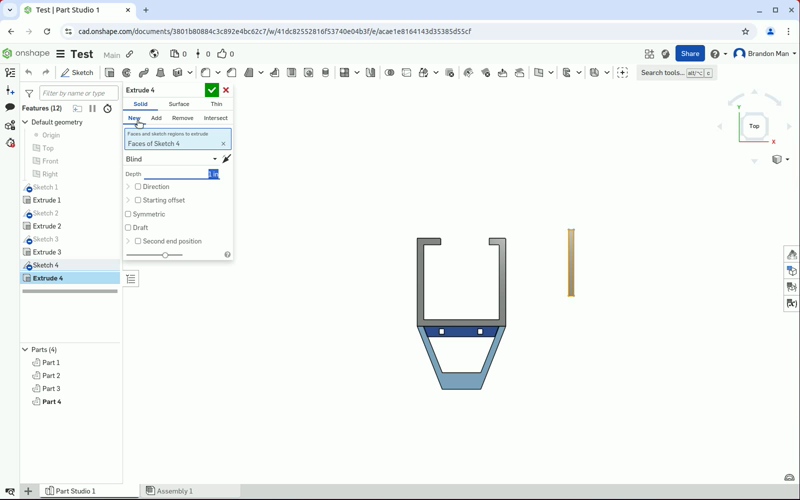
text(0.963)
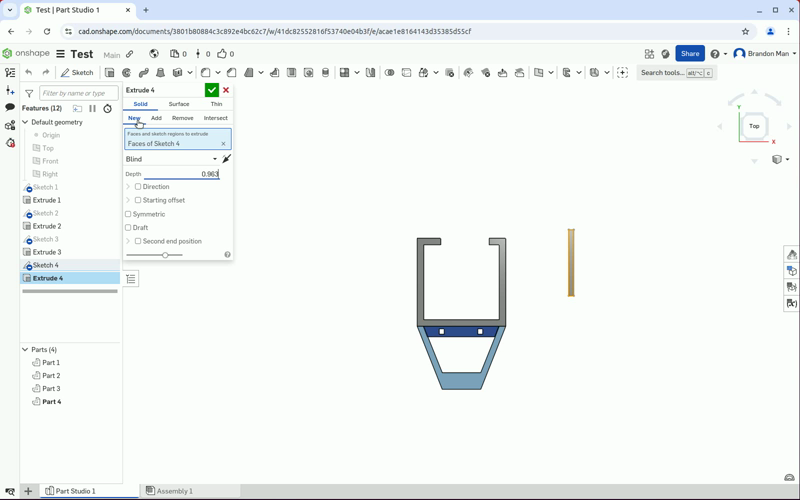
key(enter)
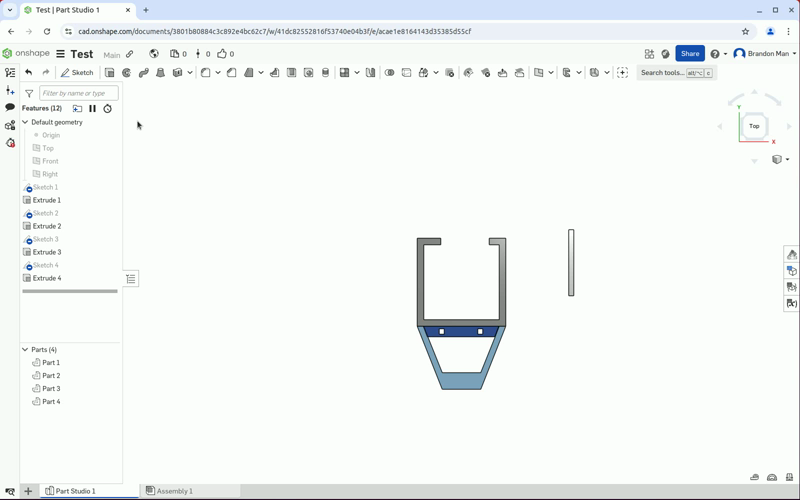
key(shift+h)
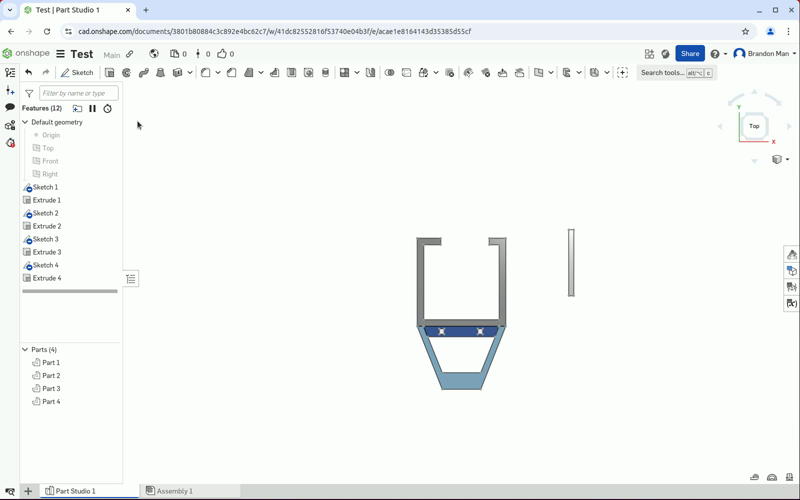
key(shift+h)
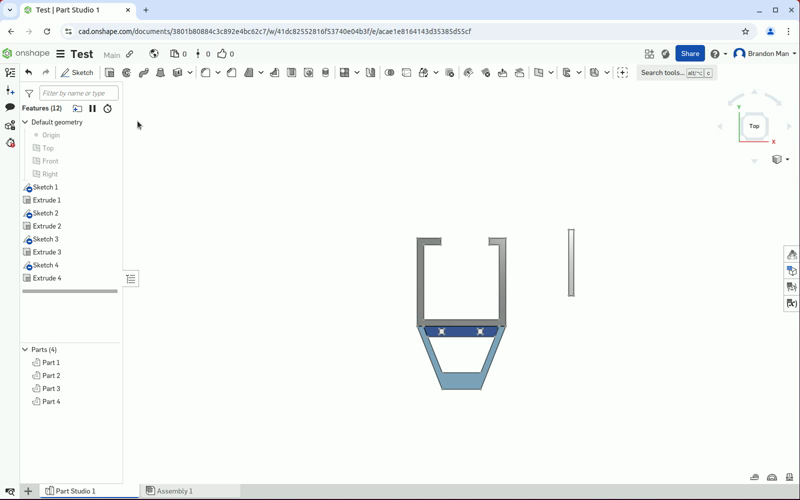
key(shift+7)
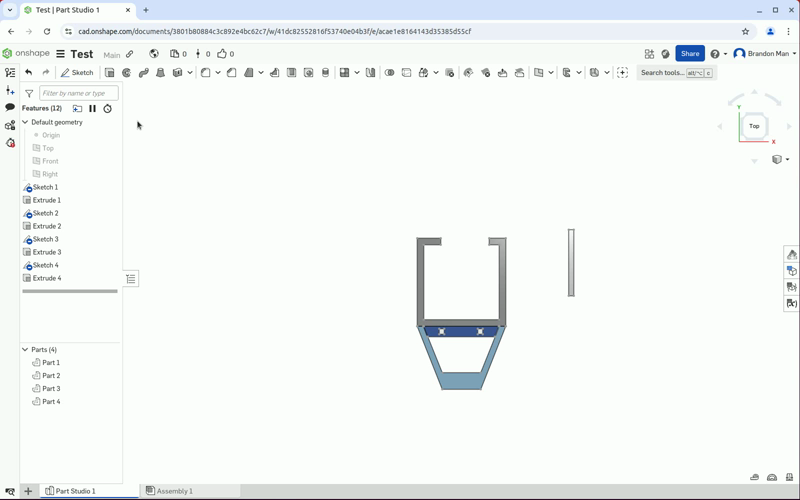
key(up, 3)
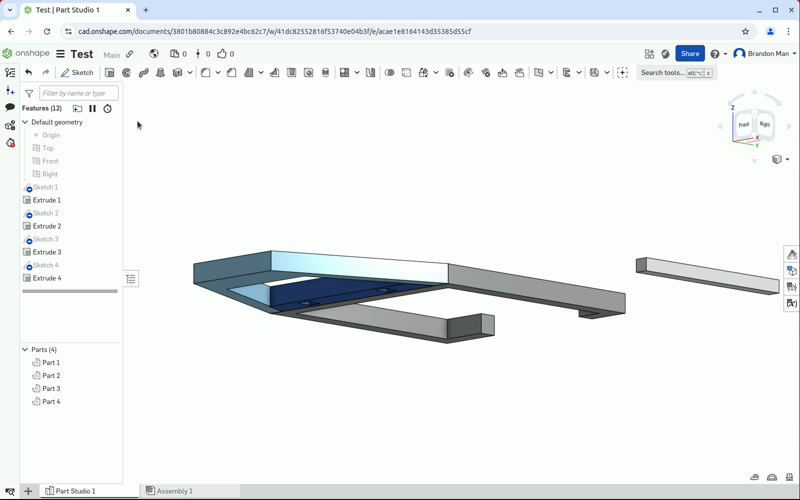
key(left, 3)
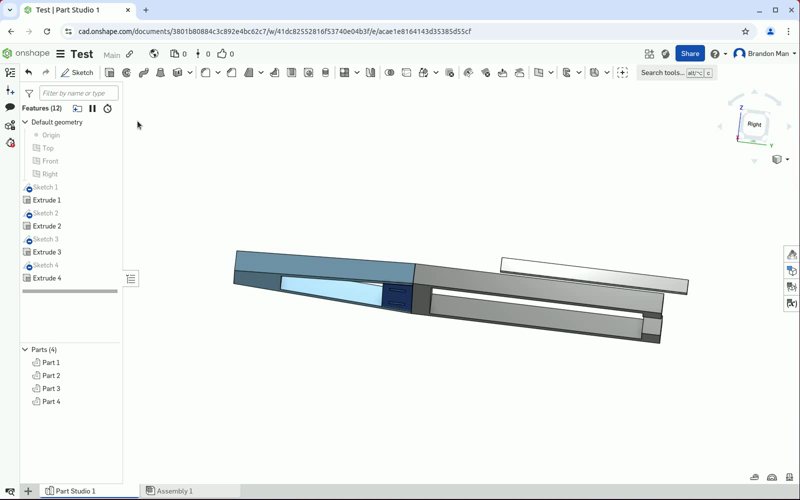
key(right, 3)
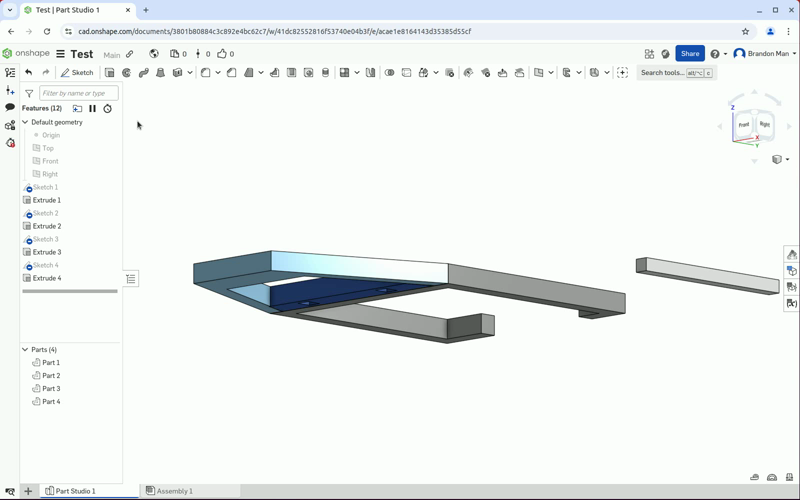
key(down, 3)
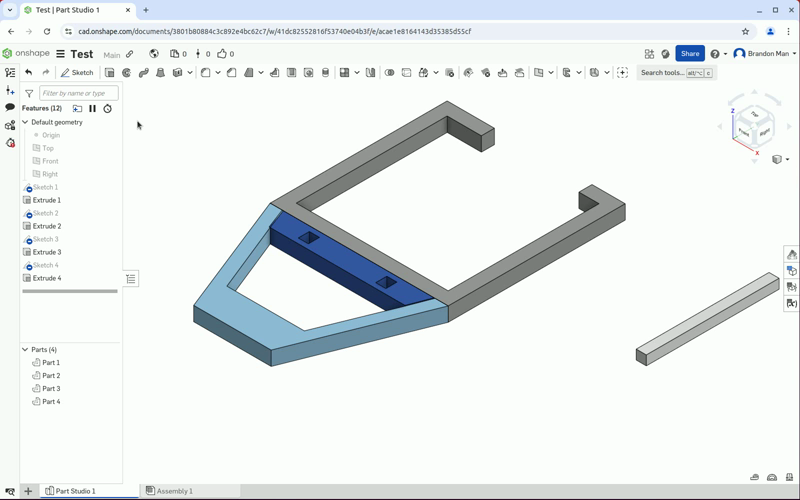
mouse_move(73, 189)
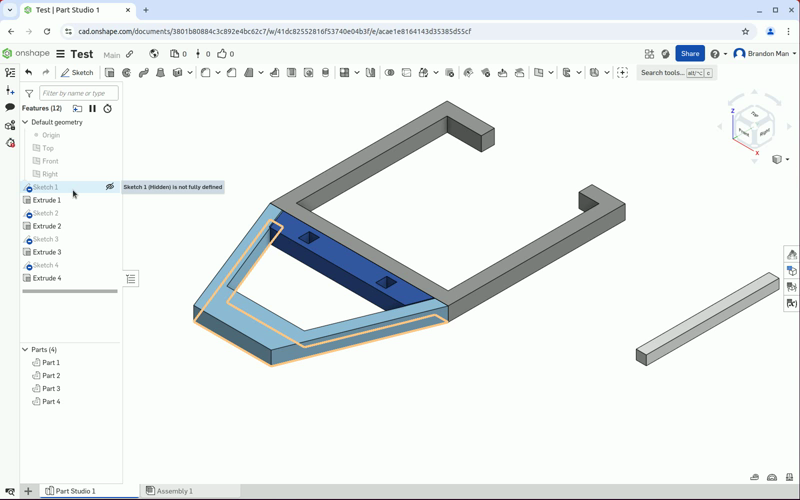
click(73, 189)